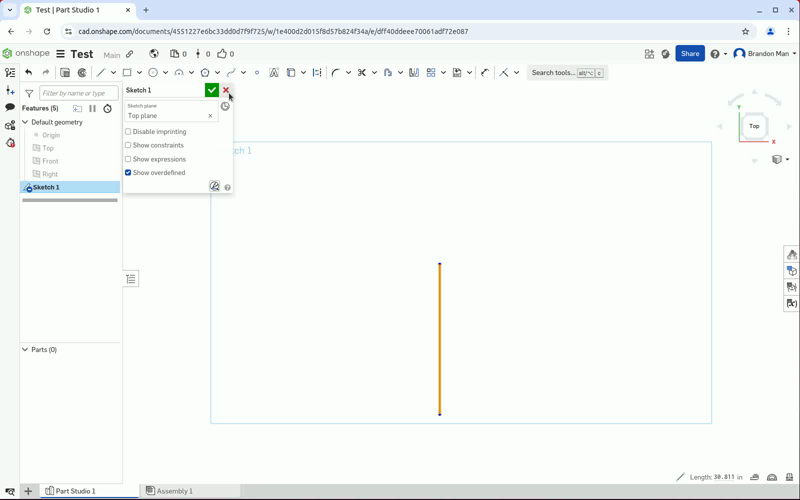
key(shift+h)
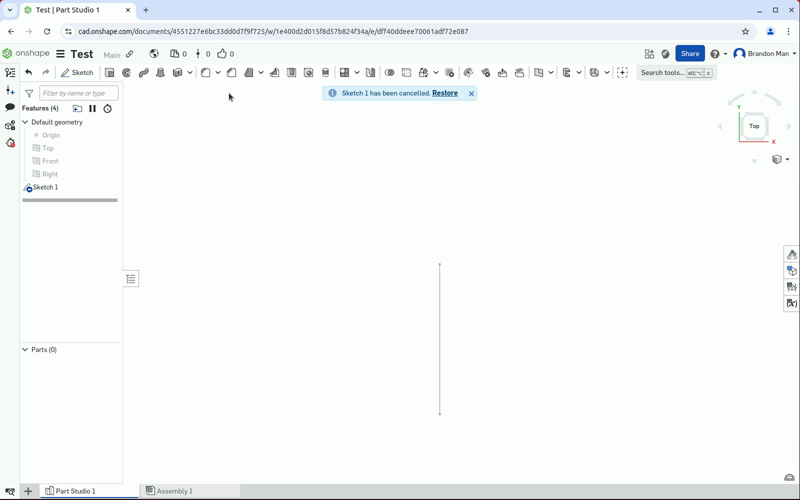
mouse_move(73, 352)
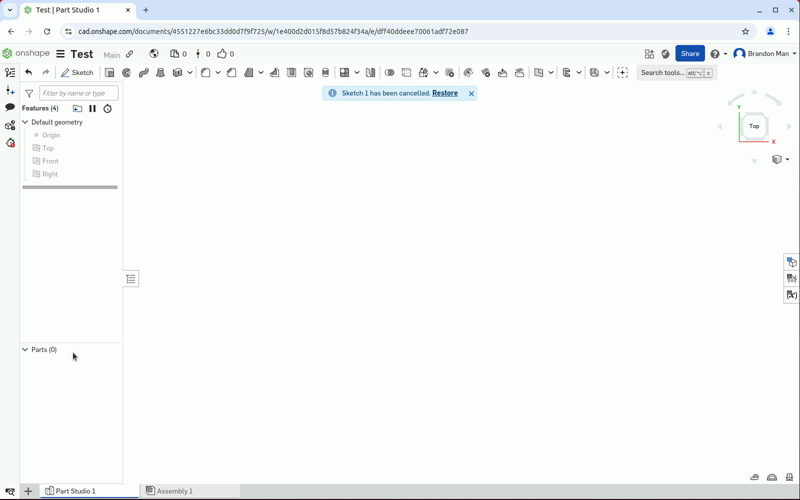
key(y)
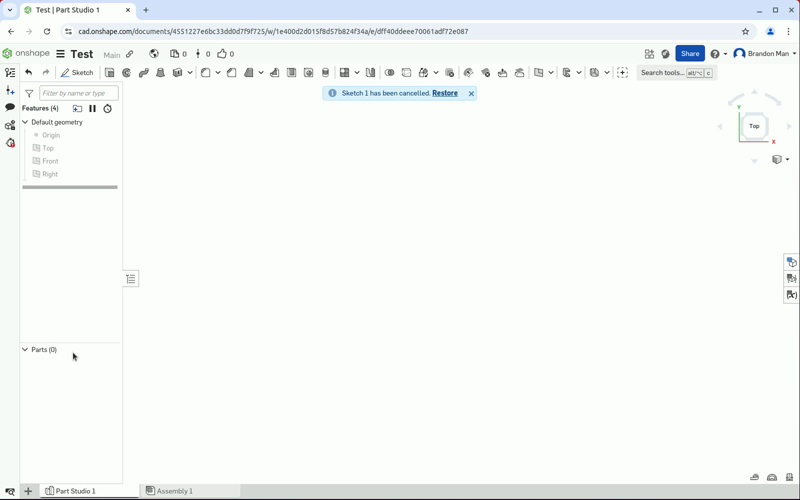
key(shift+p)
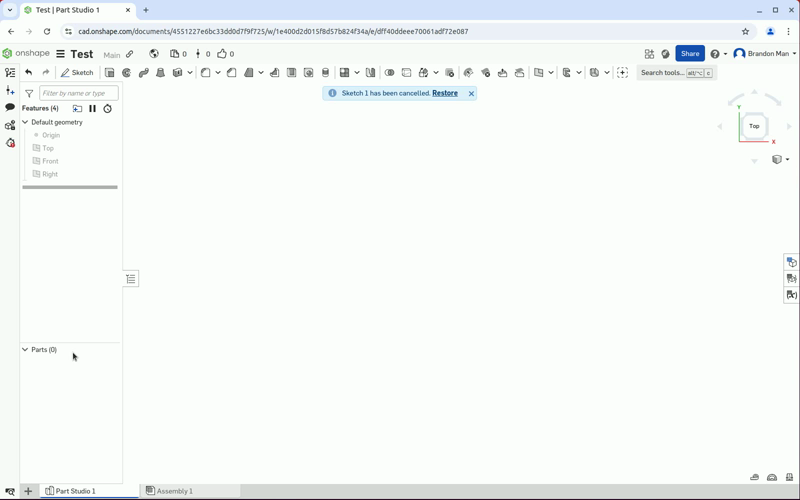
key(space)
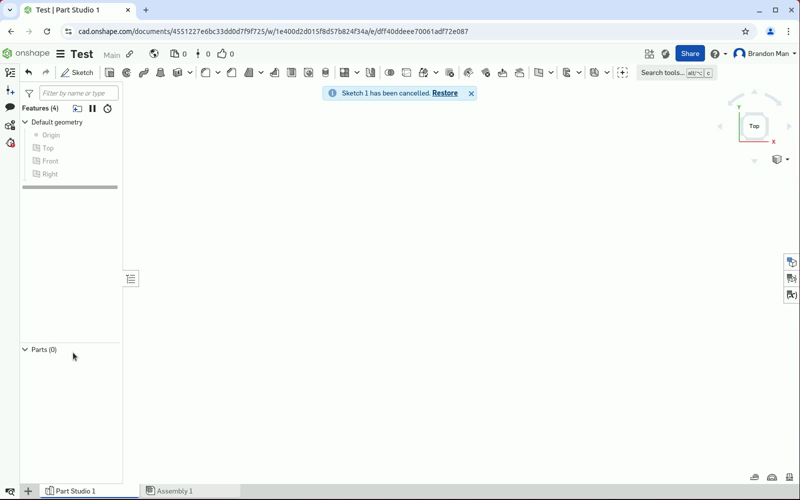
key_down(shift)
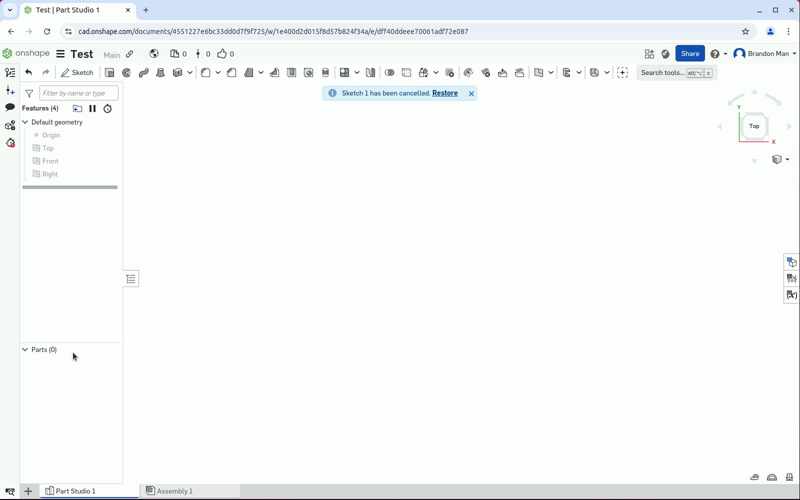
key(up)
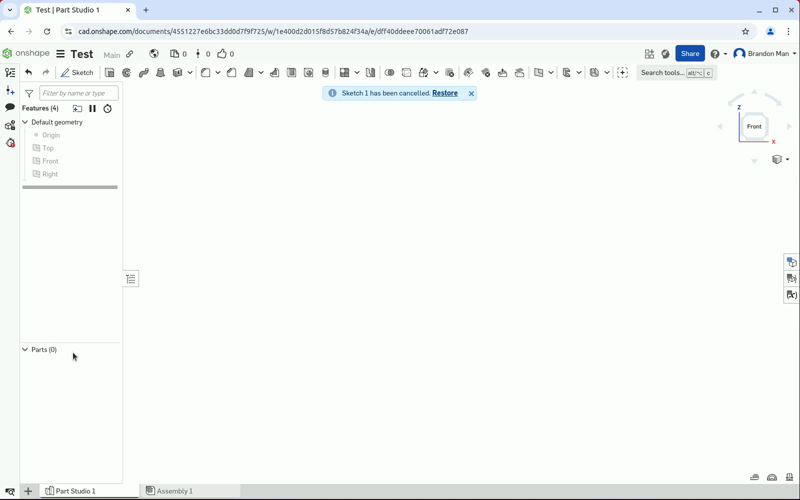
key_up(shift)
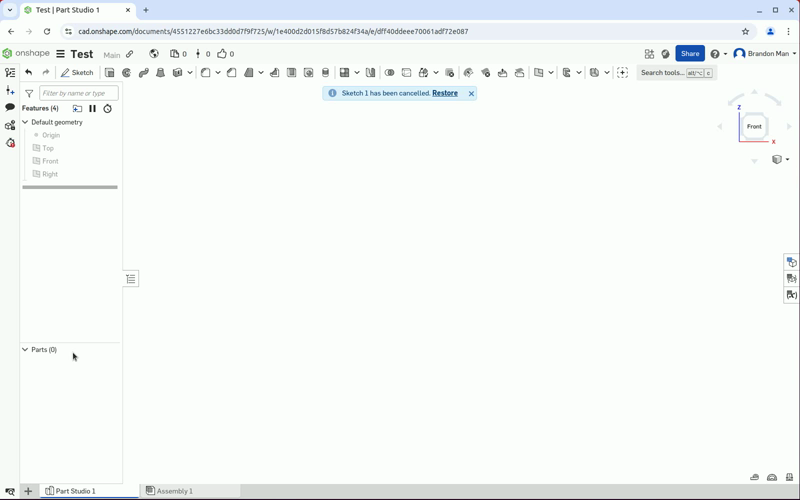
mouse_move(73, 352)
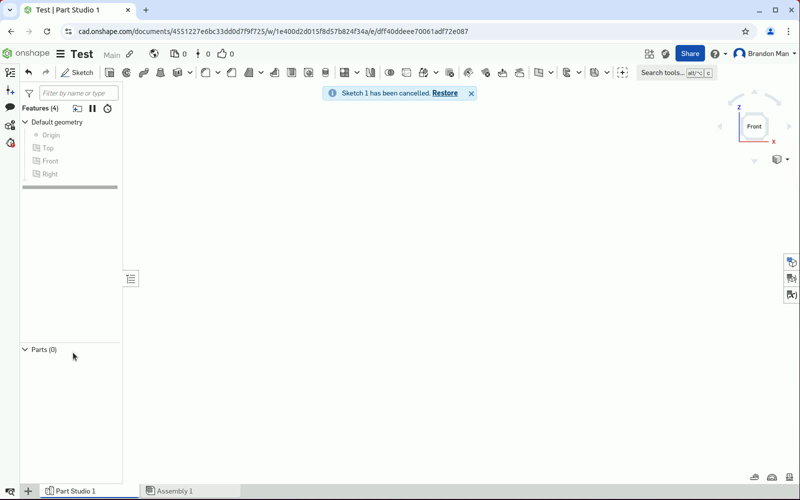
key(shift+y)
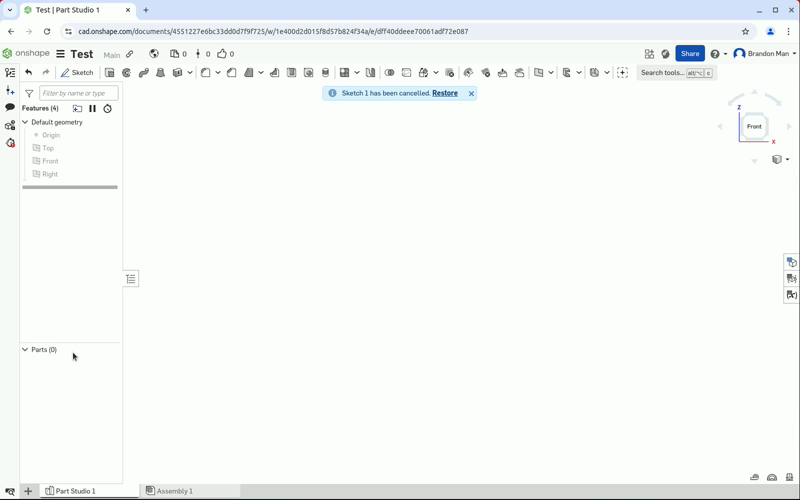
key(shift+s)
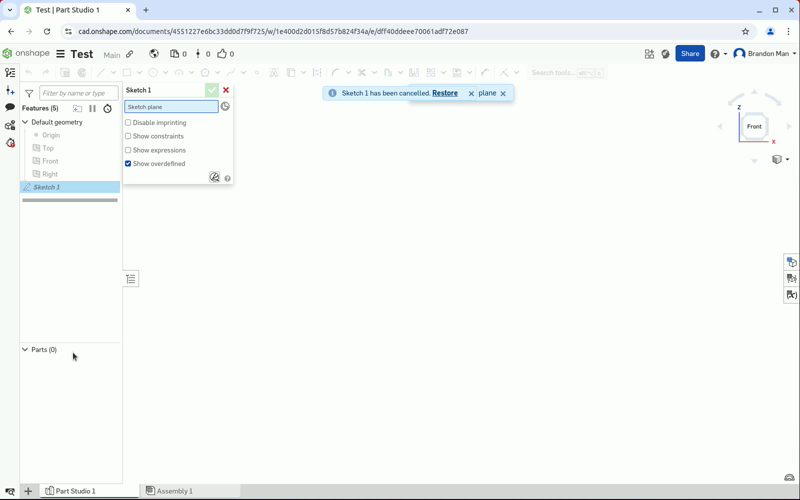
mouse_move(73, 163)
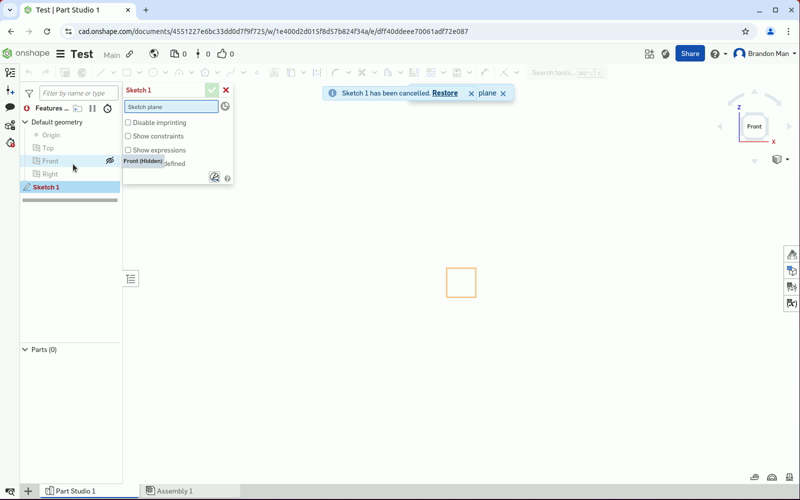
click(73, 163)
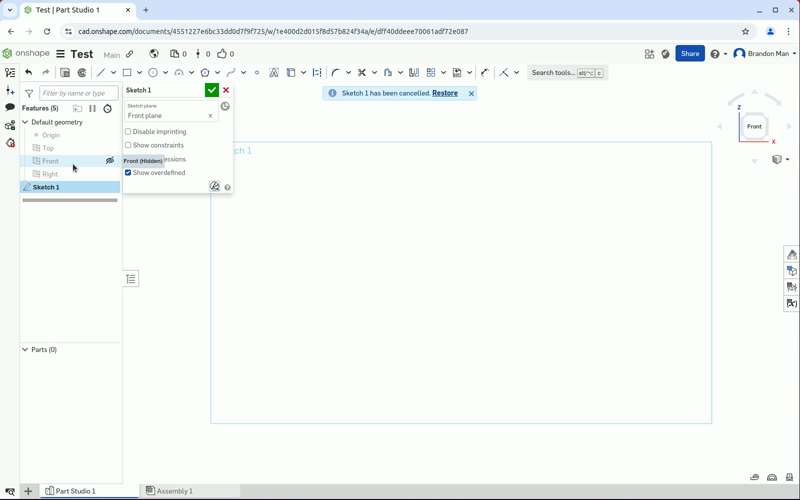
mouse_move(73, 352)
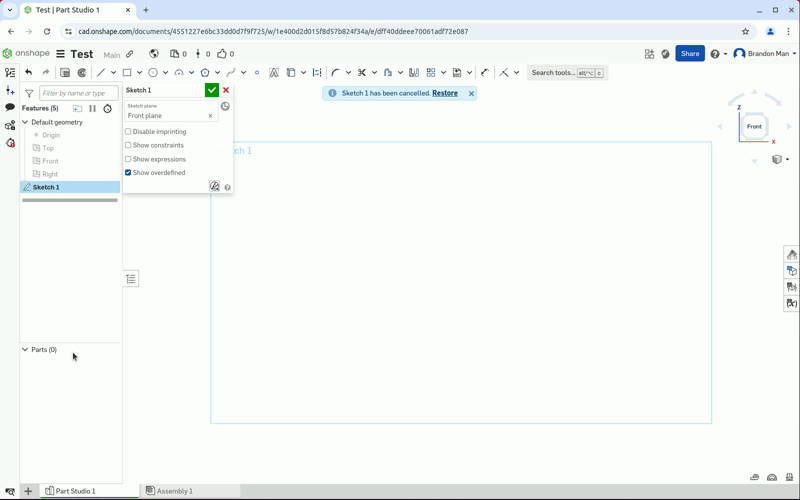
key(y)
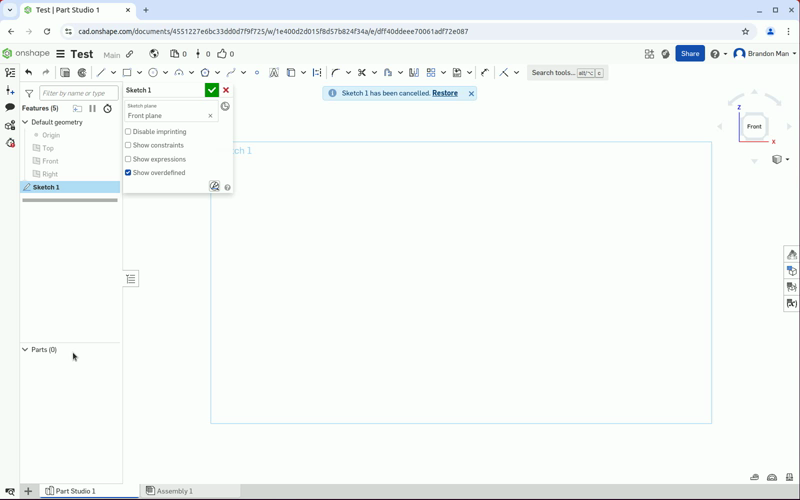
key(l)
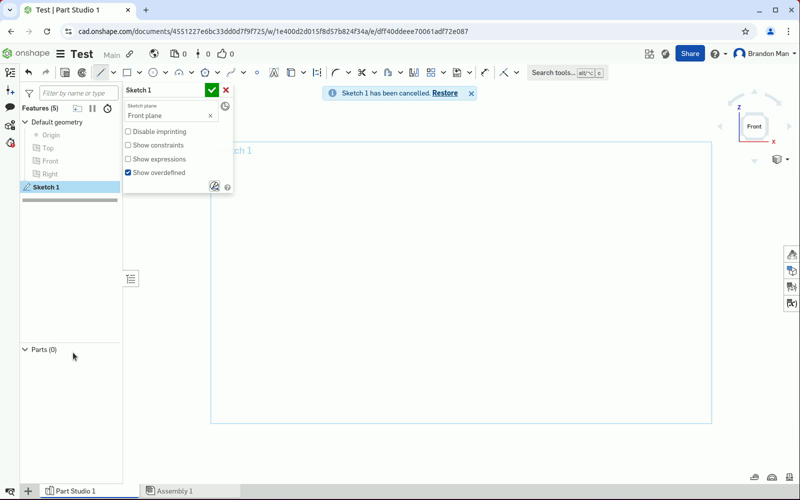
key_down(shift)
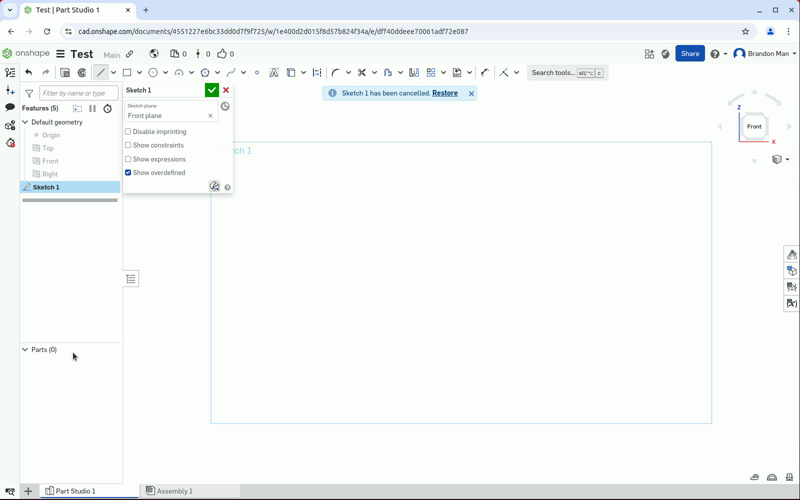
mouse_move(460, 383)
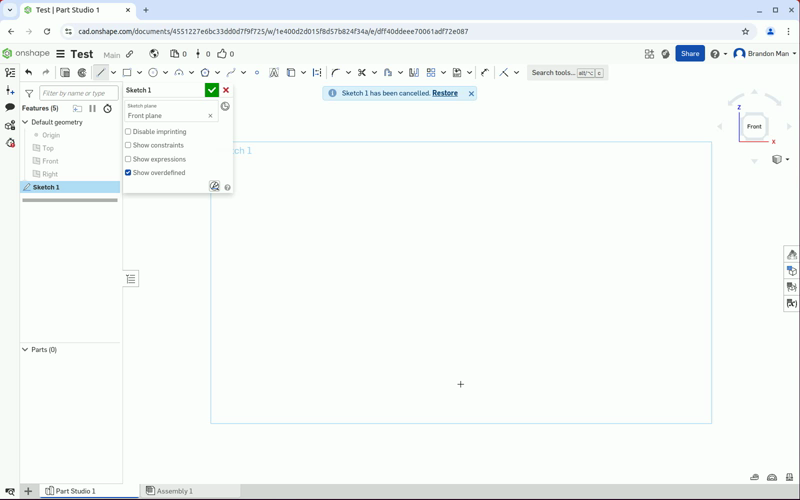
click(460, 383)
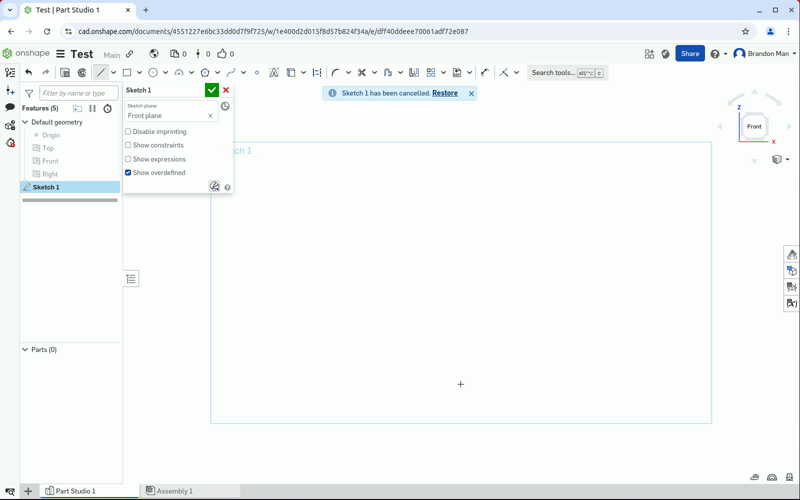
key_up(shift)
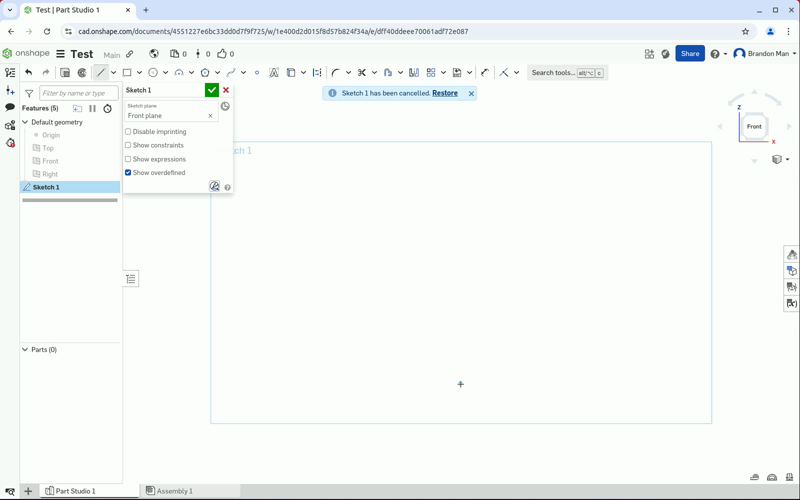
key_down(shift)
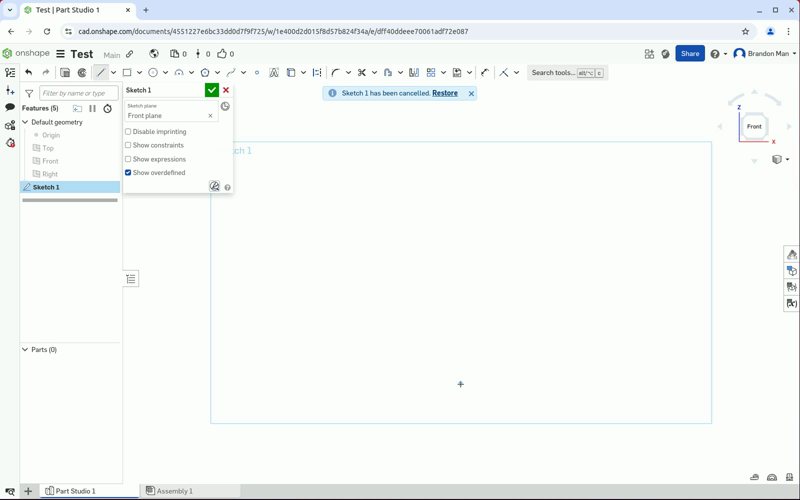
mouse_move(490, 383)
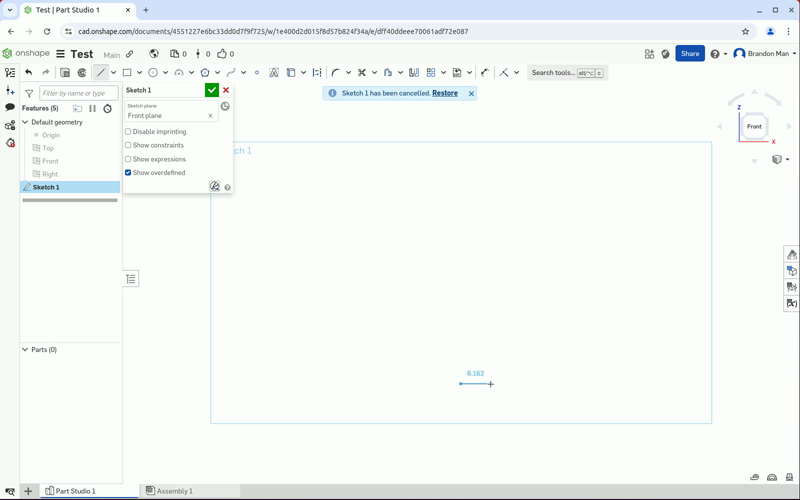
mouse_move(467, 383)
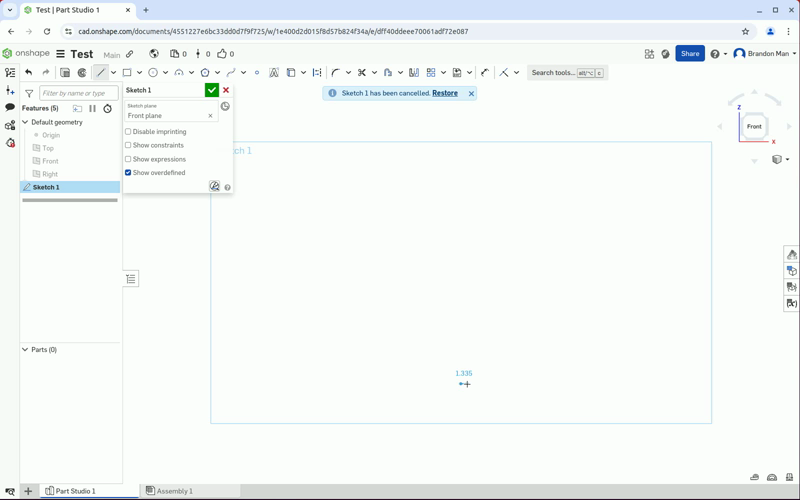
scroll(6)
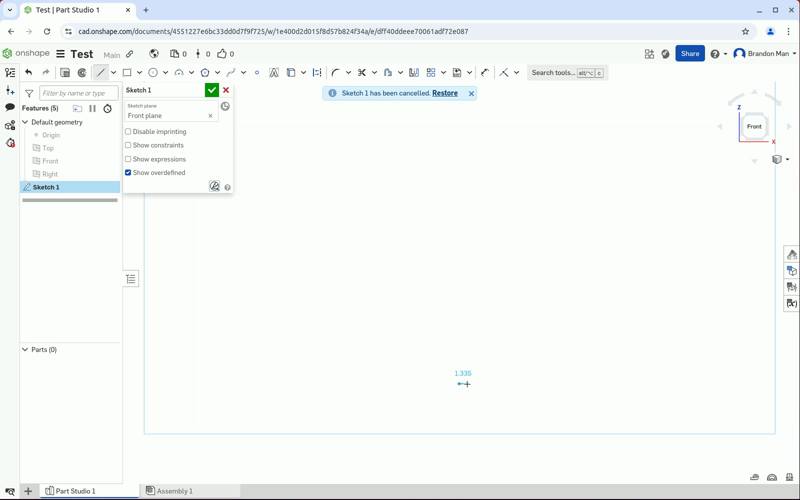
scroll(6)
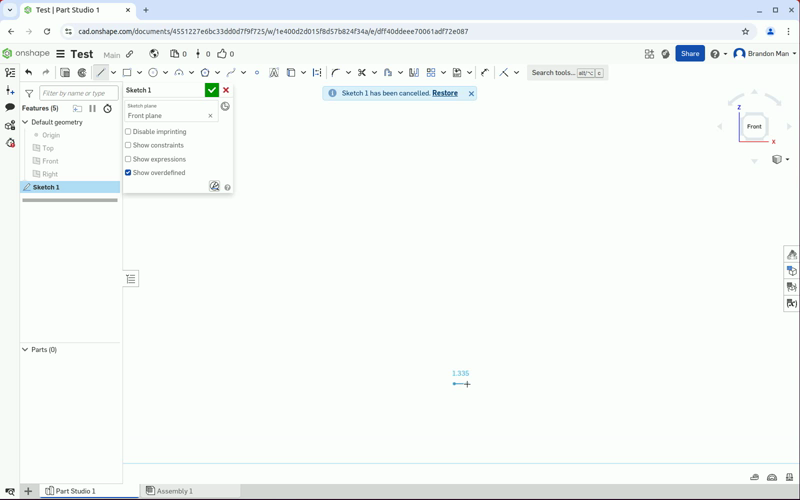
scroll(6)
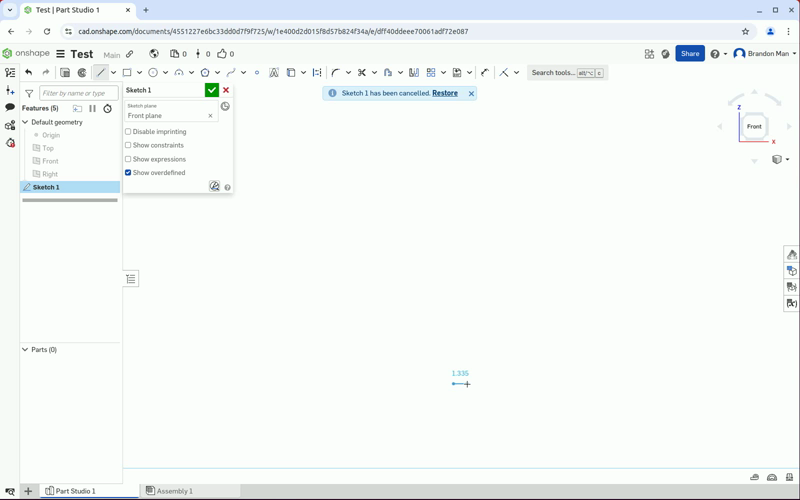
scroll(6)
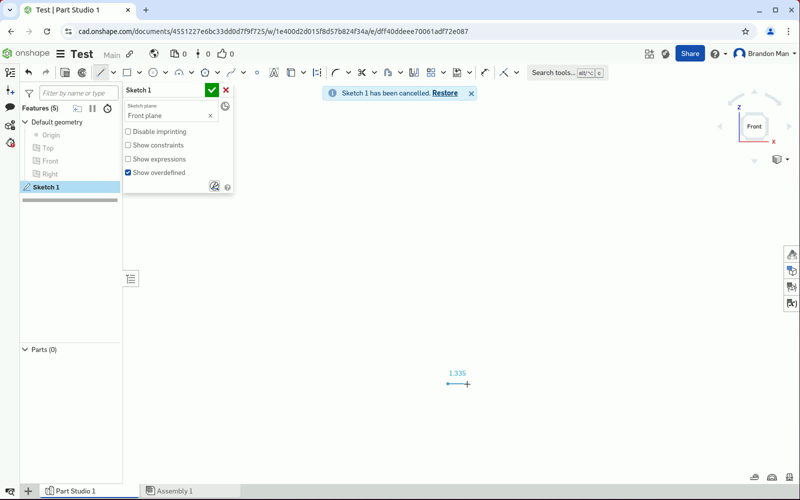
scroll(6)
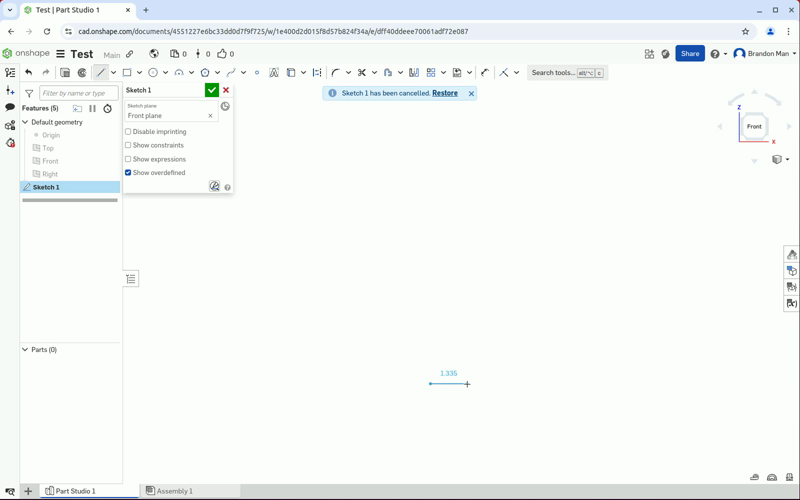
scroll(6)
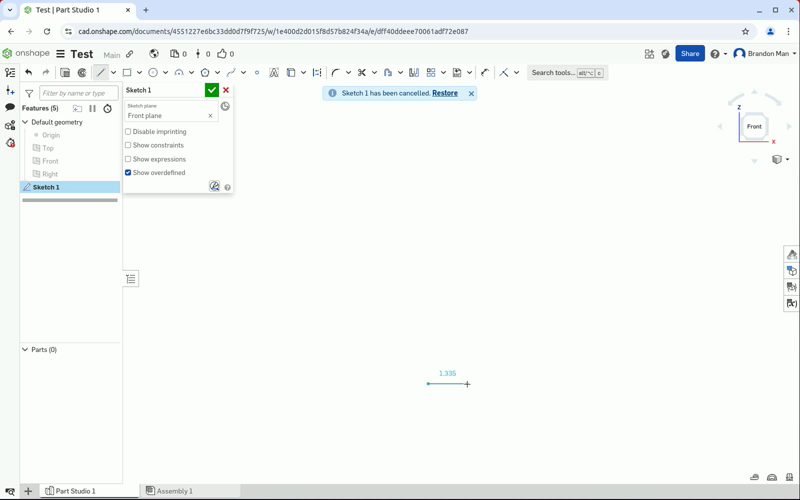
scroll(6)
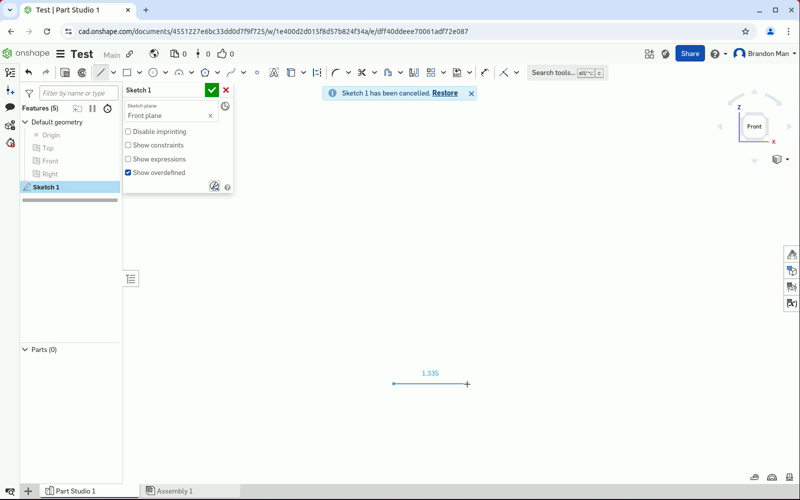
click(467, 383)
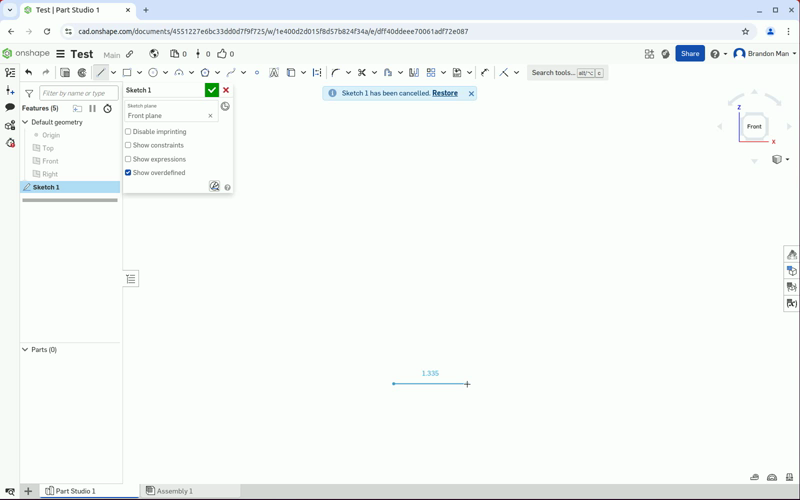
scroll(-6)
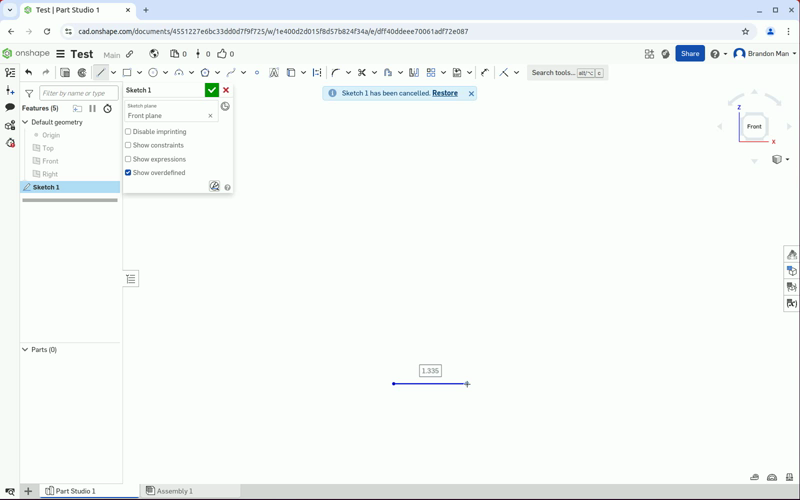
scroll(-6)
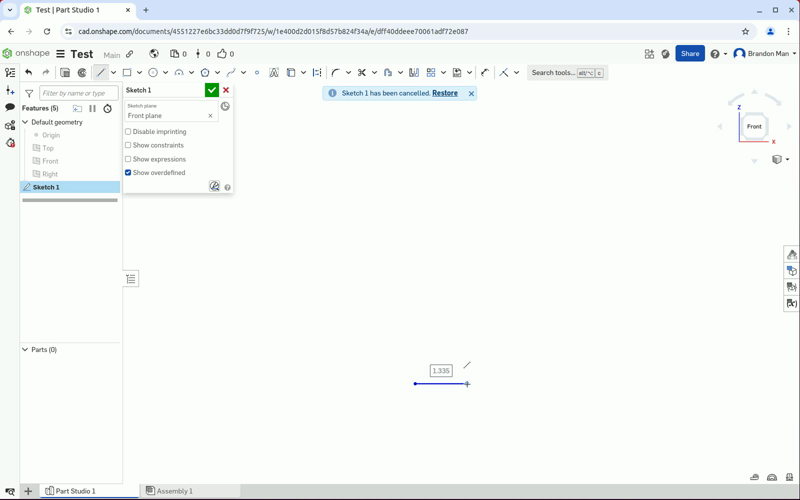
scroll(-6)
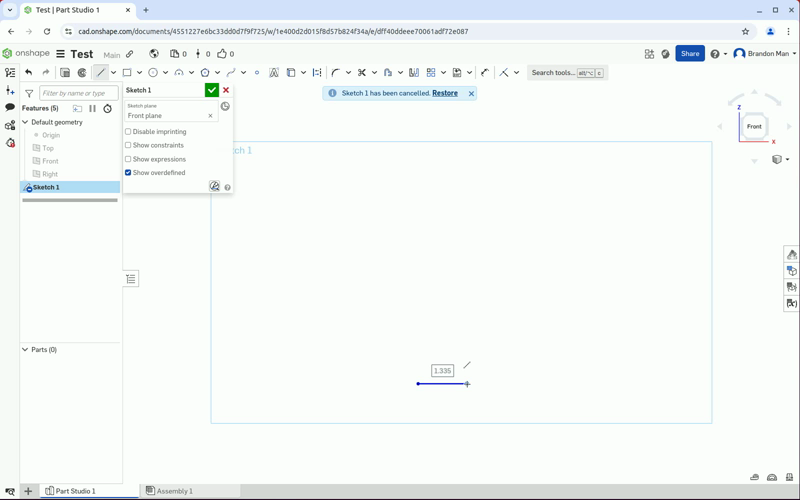
scroll(-6)
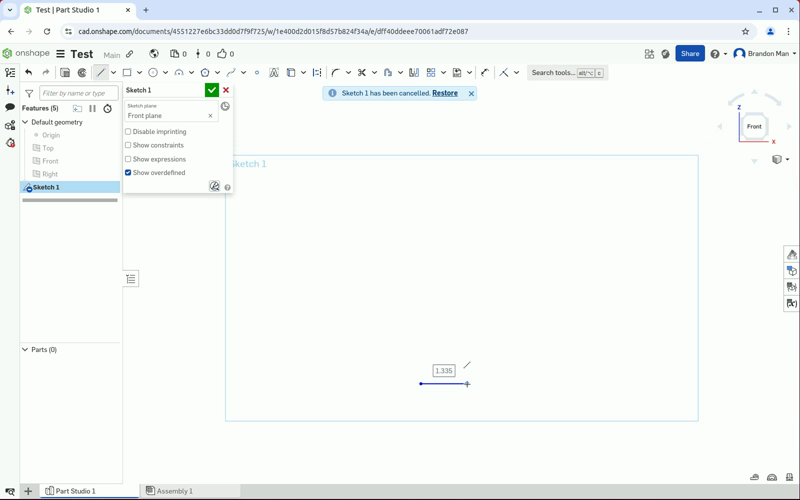
scroll(-6)
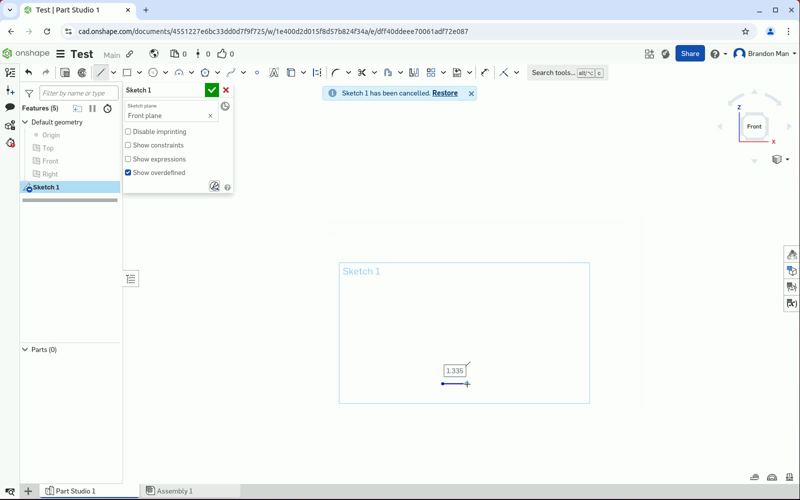
scroll(-6)
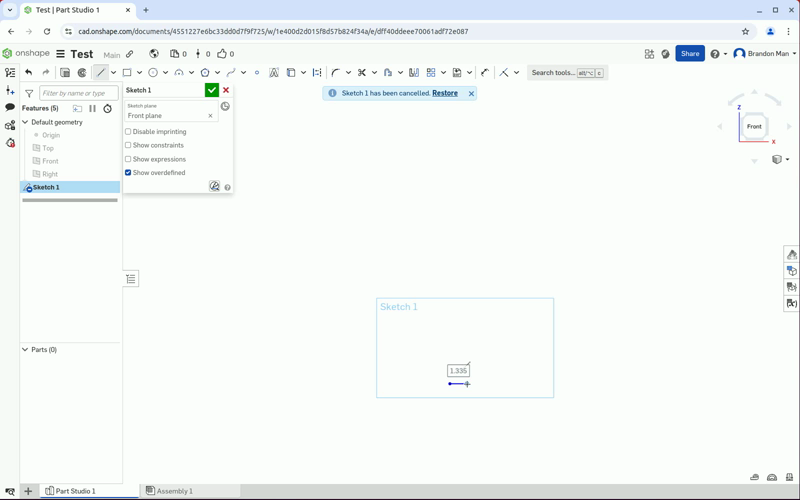
scroll(-6)
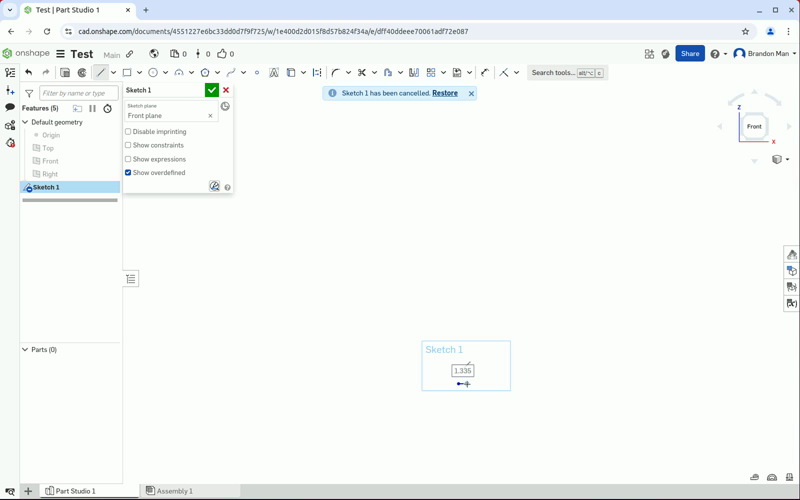
key_up(shift)
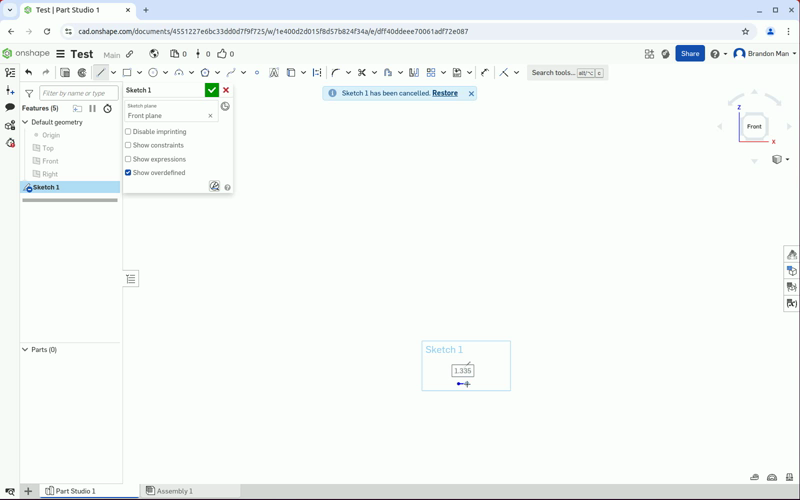
key_down(shift)
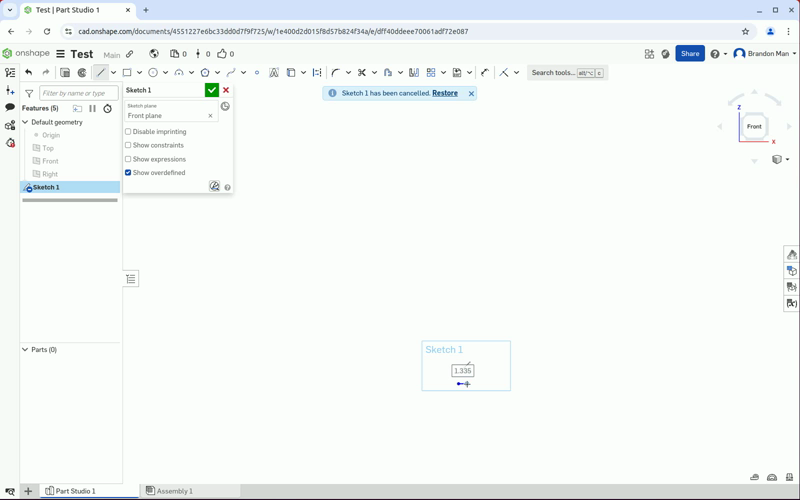
mouse_move(467, 283)
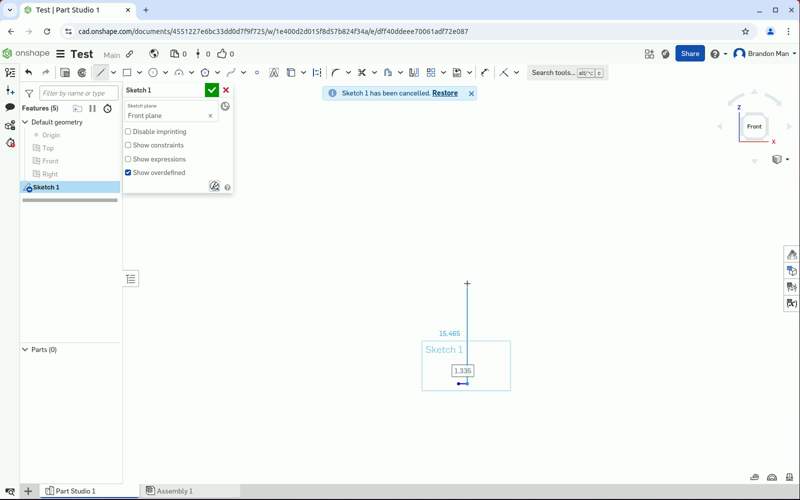
click(467, 283)
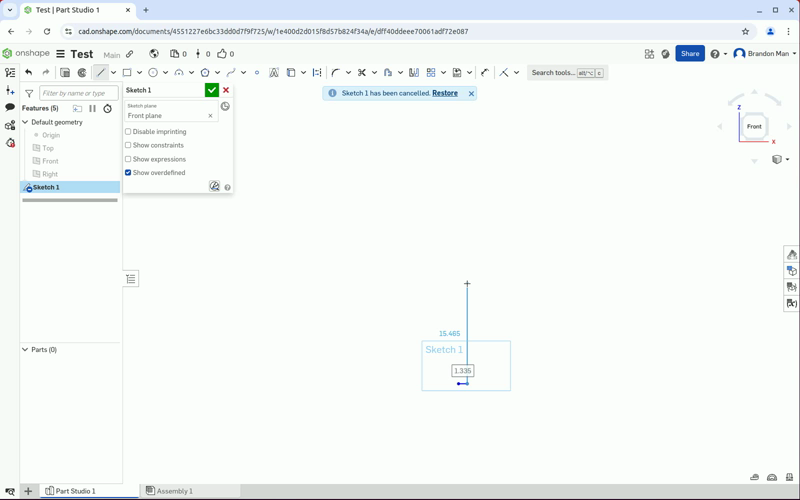
key_up(shift)
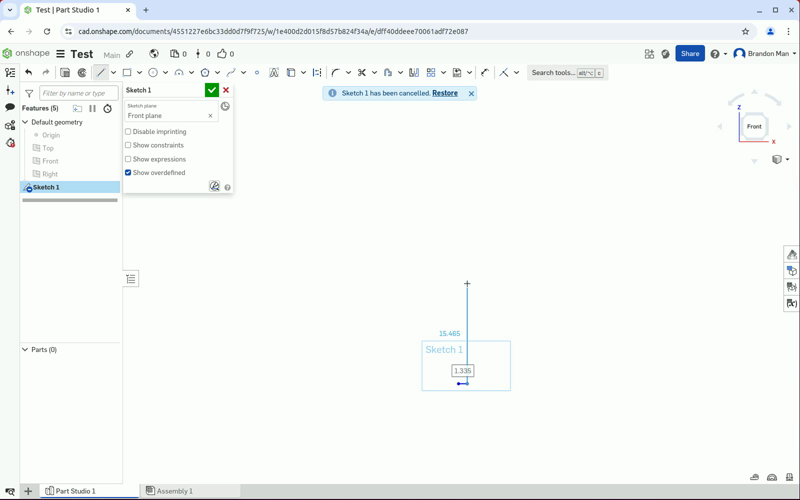
key_down(shift)
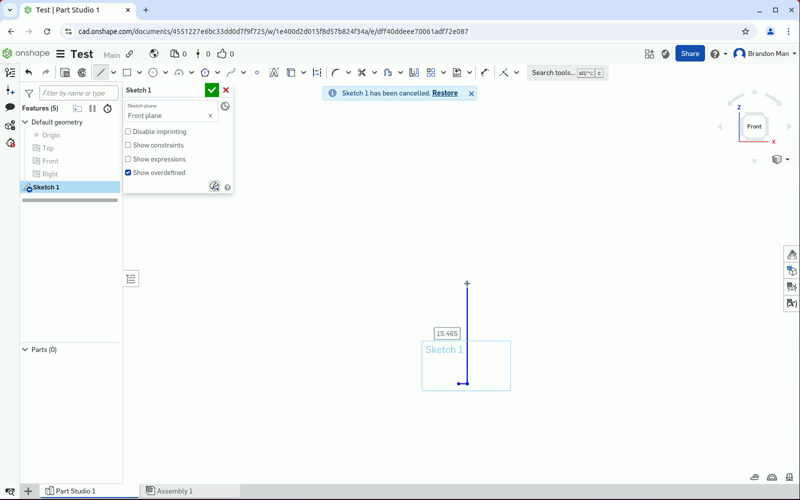
mouse_move(483, 171)
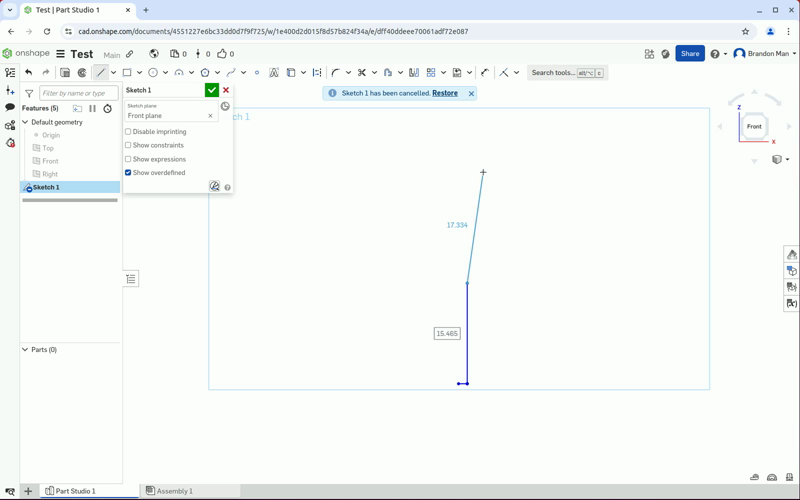
click(483, 171)
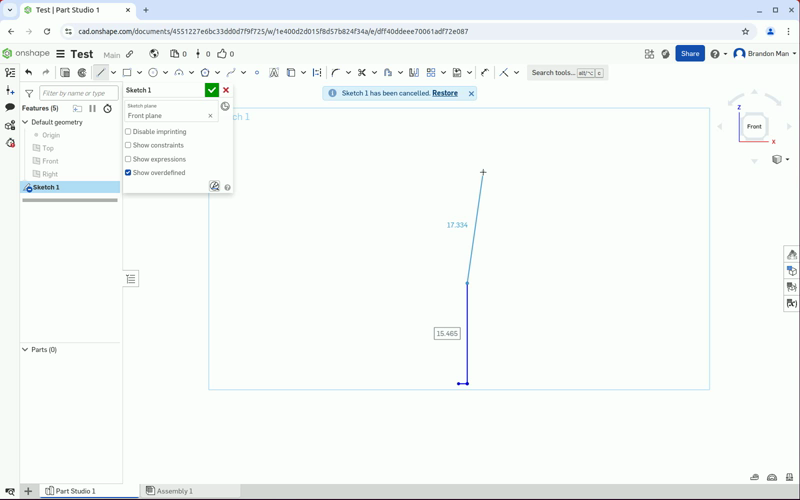
key_up(shift)
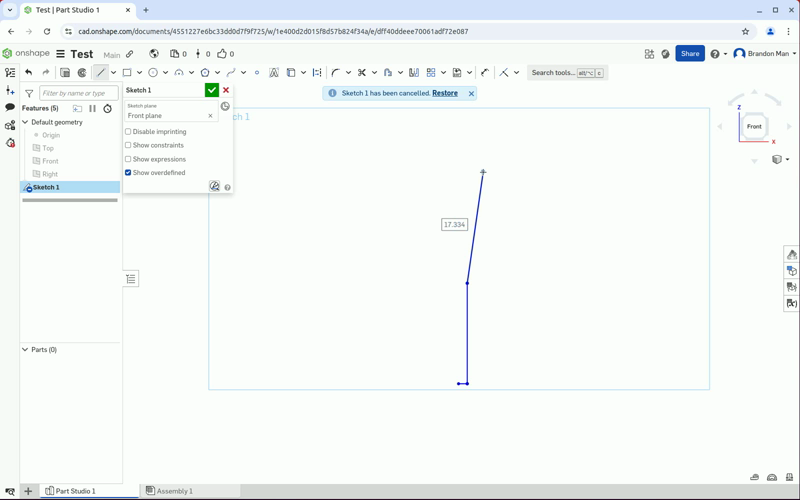
key_down(shift)
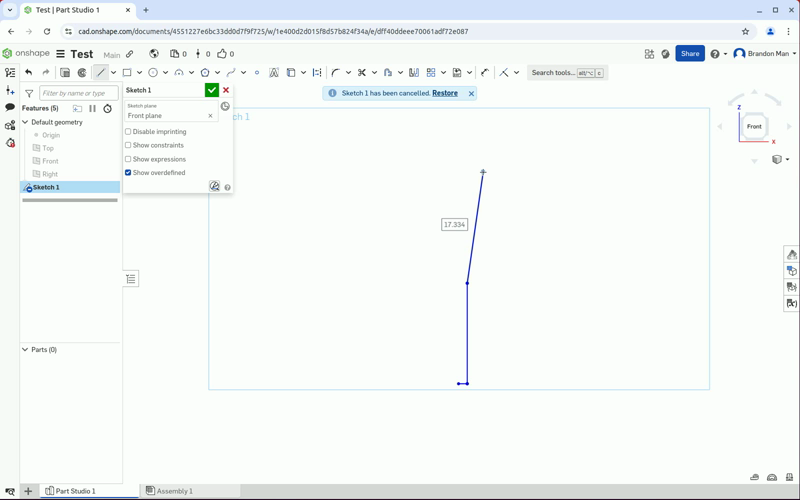
mouse_move(513, 171)
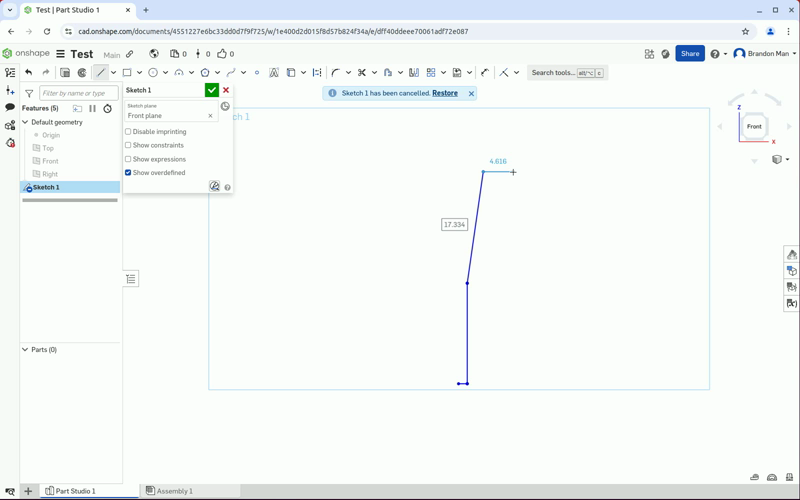
mouse_move(476, 171)
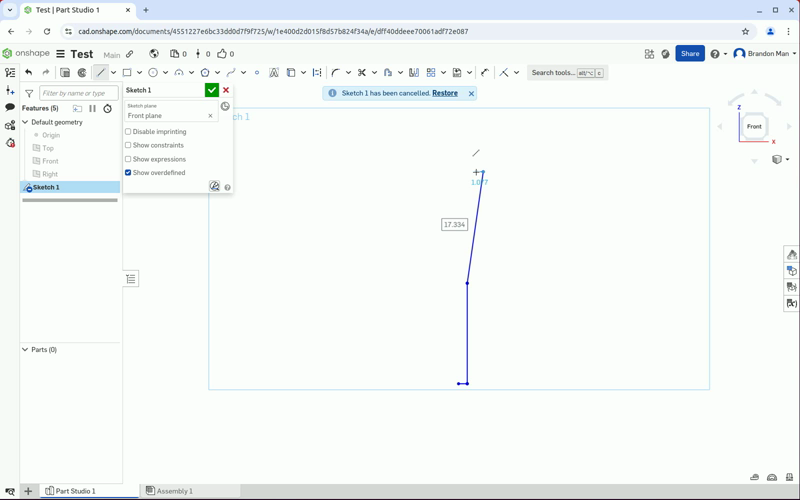
scroll(6)
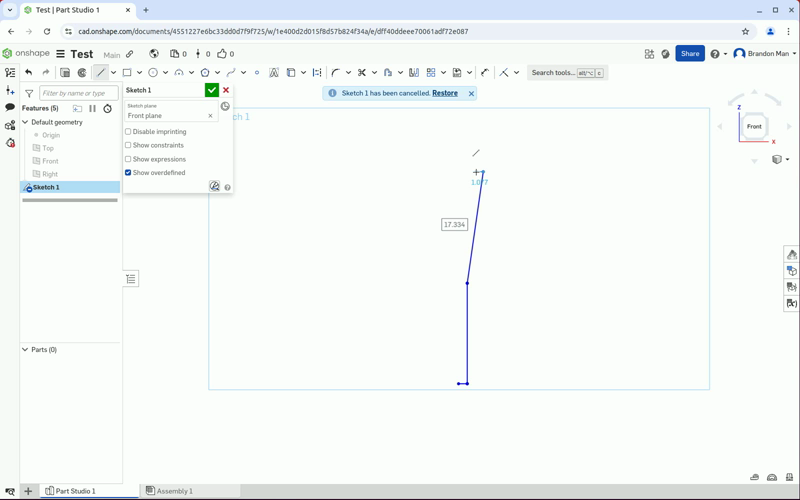
scroll(6)
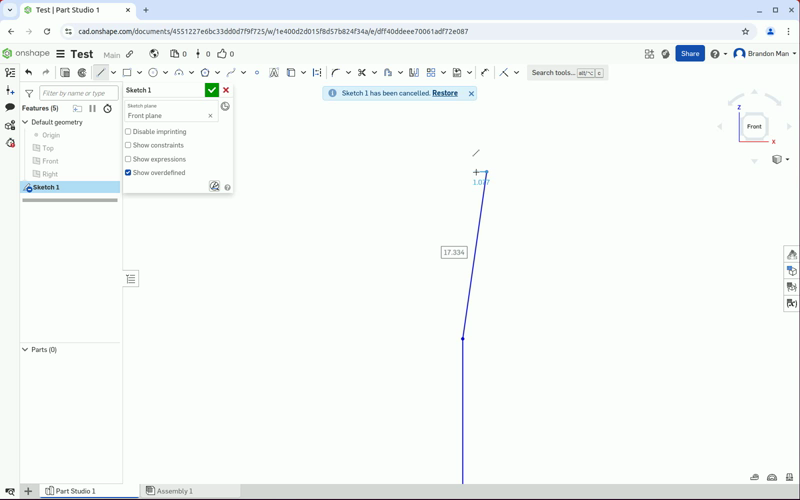
scroll(6)
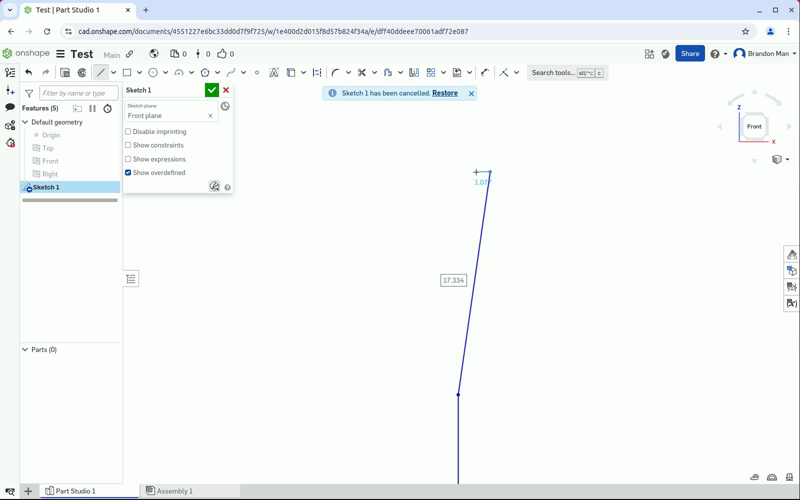
scroll(6)
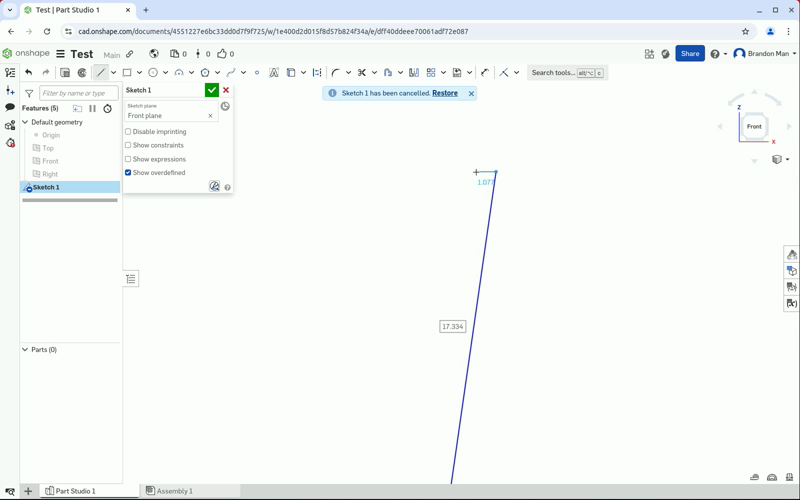
scroll(6)
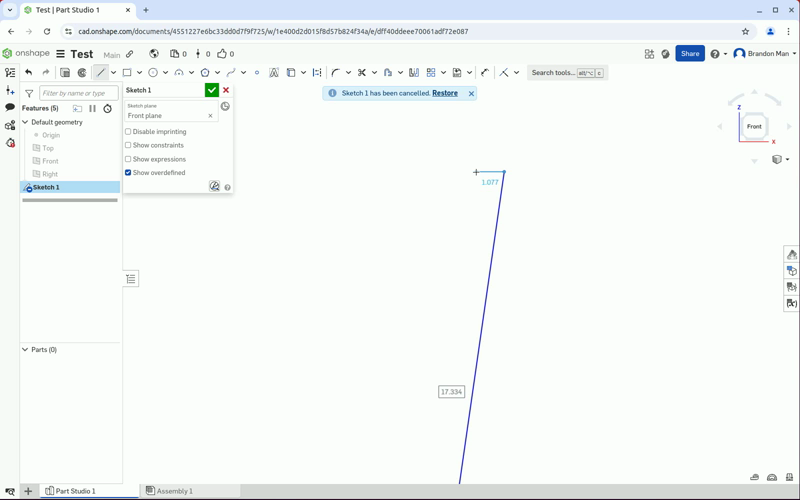
scroll(6)
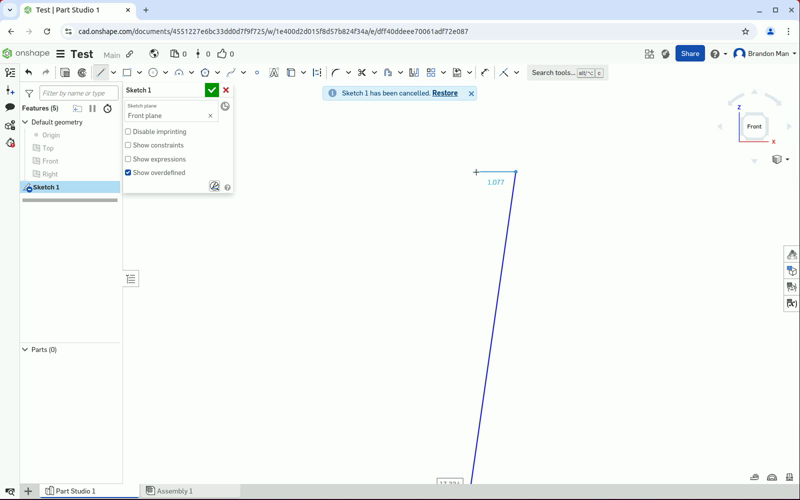
scroll(6)
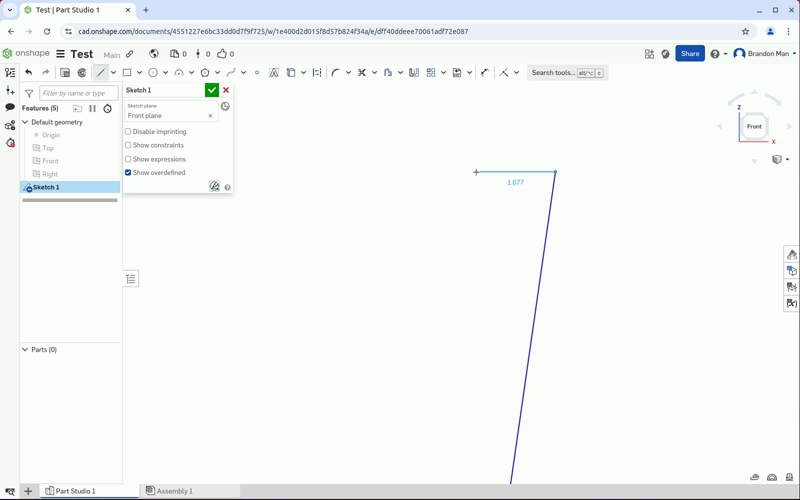
click(476, 171)
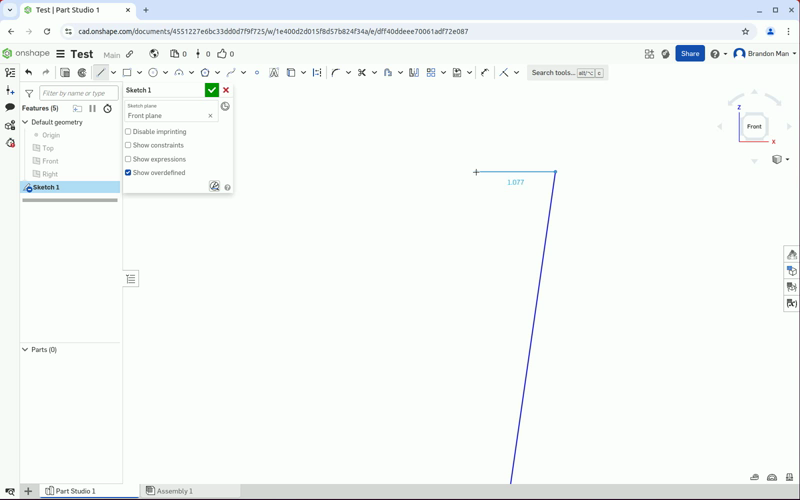
scroll(-6)
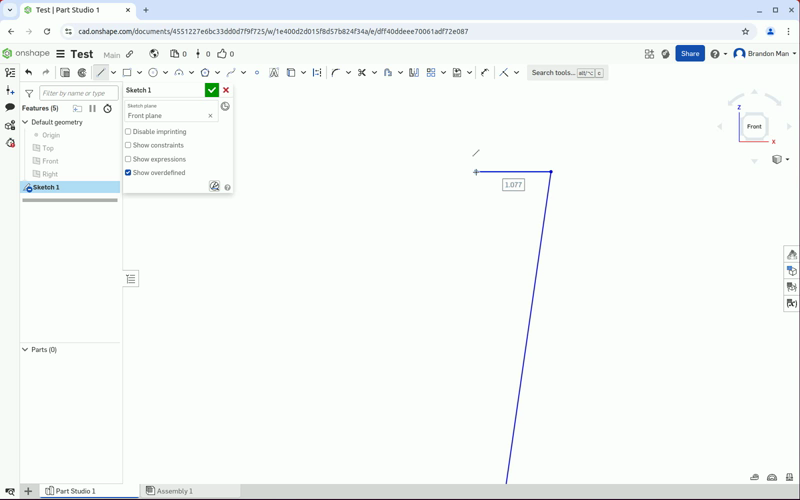
scroll(-6)
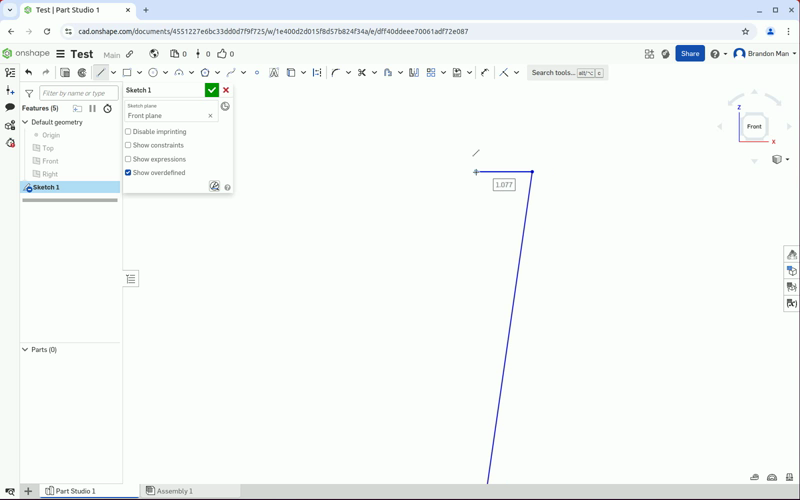
scroll(-6)
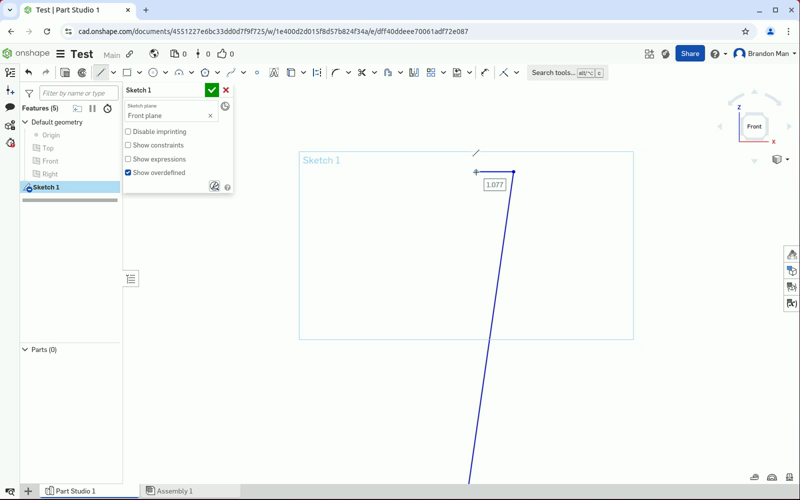
scroll(-6)
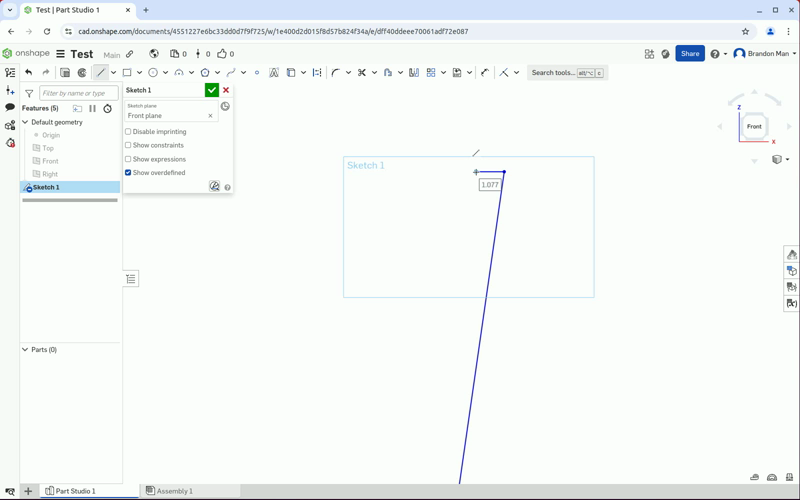
scroll(-6)
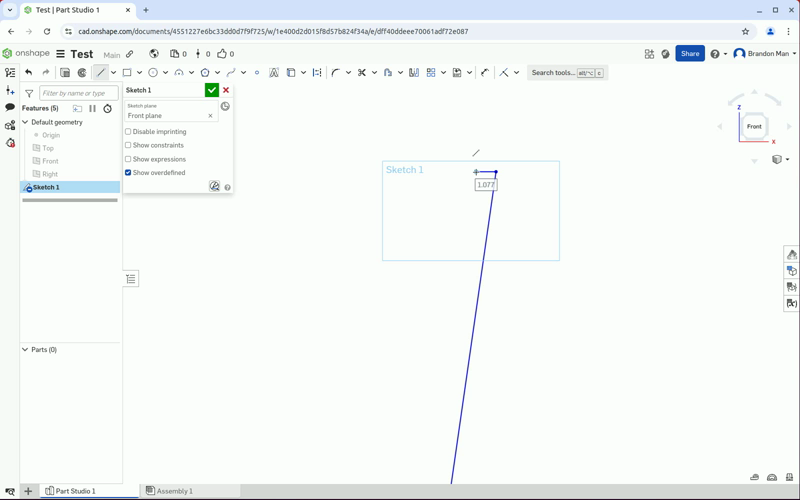
scroll(-6)
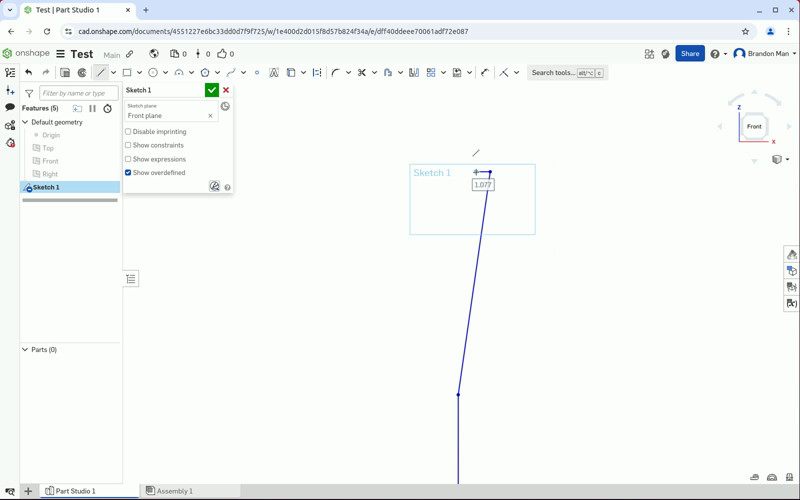
scroll(-6)
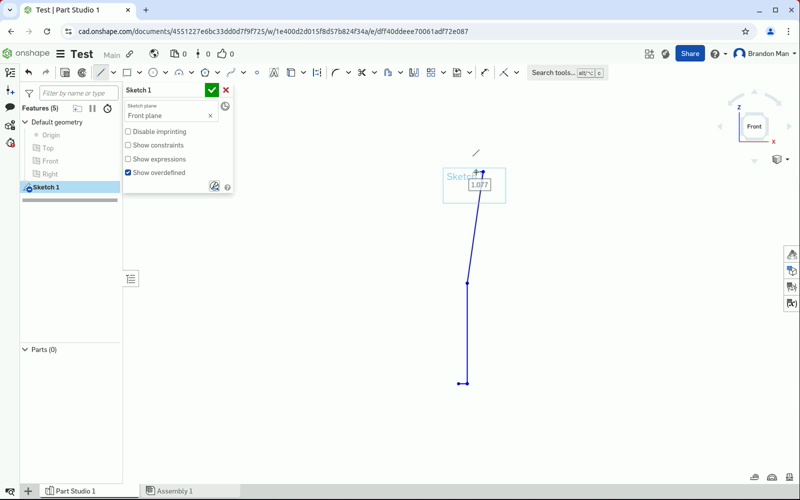
key_up(shift)
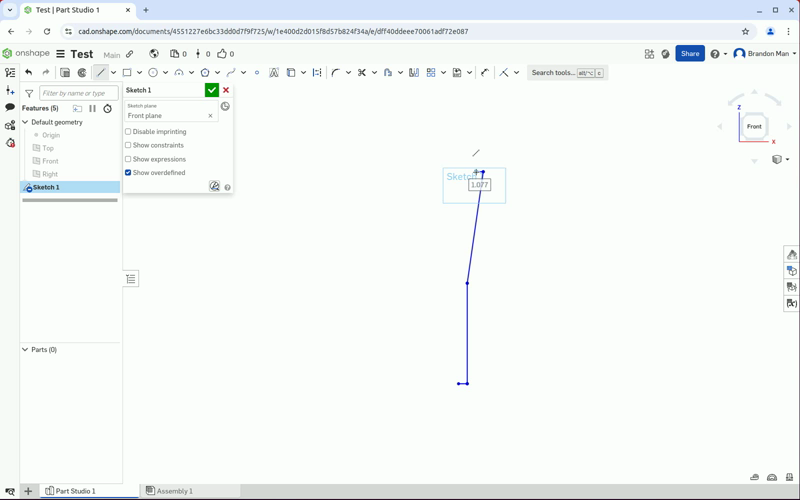
key_down(shift)
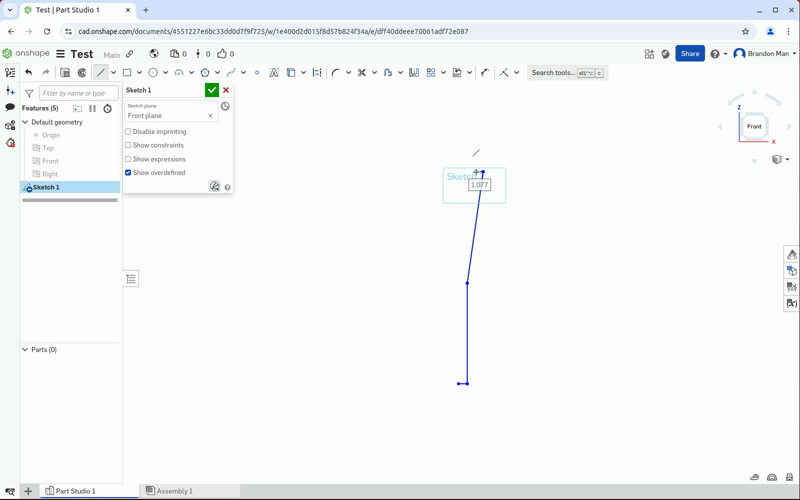
mouse_move(460, 283)
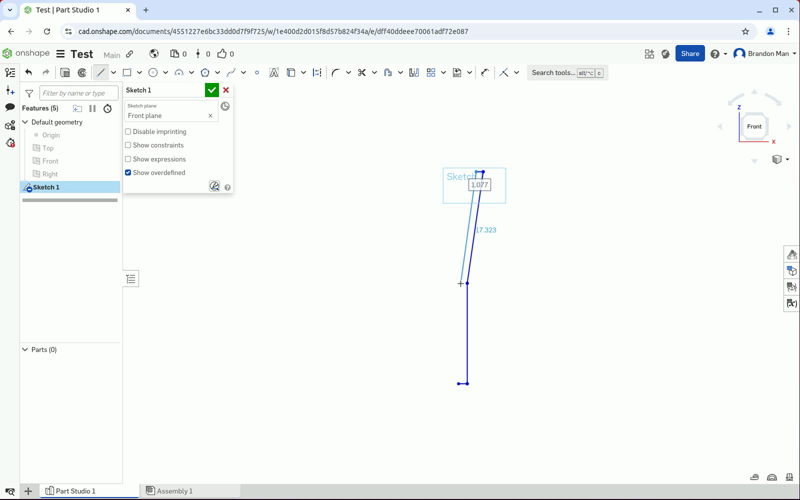
click(460, 283)
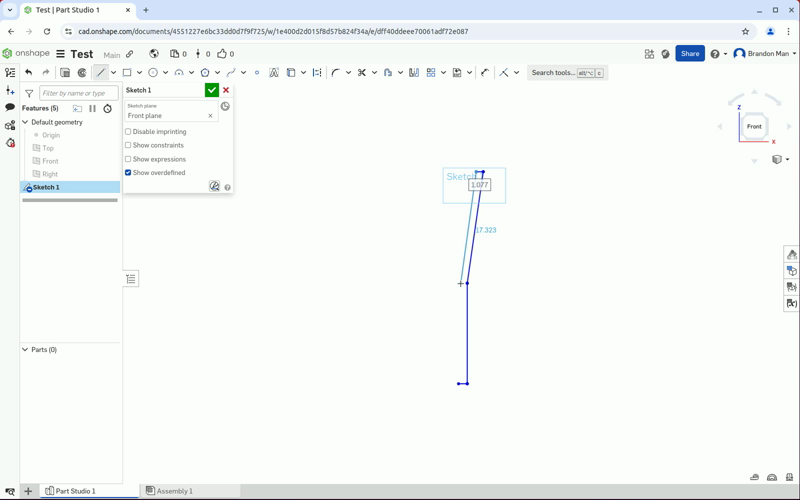
key_up(shift)
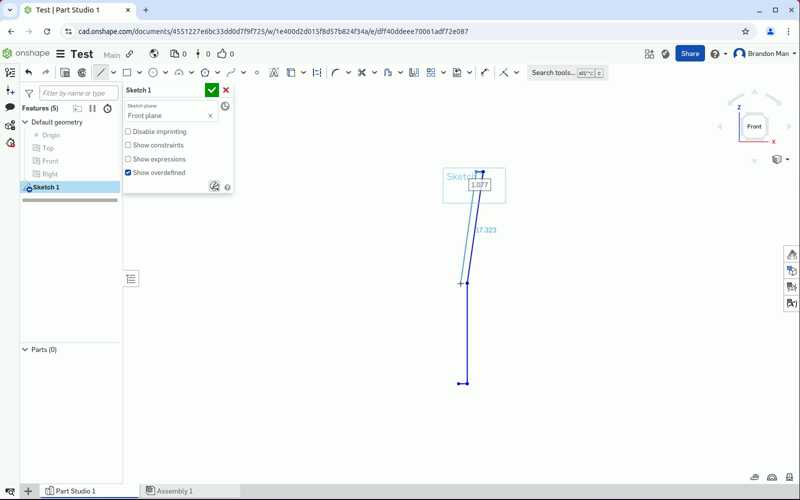
key_down(shift)
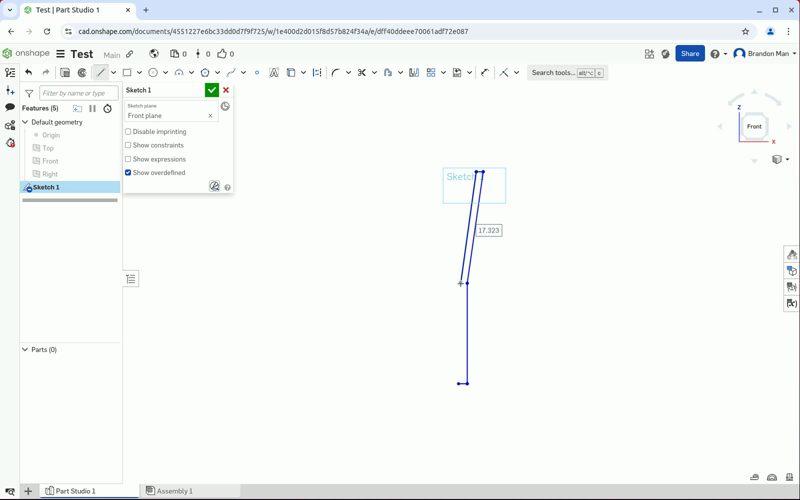
mouse_move(460, 383)
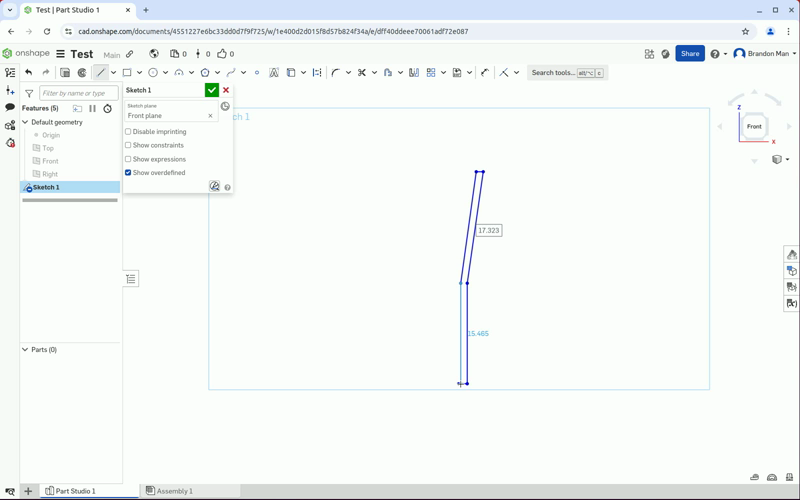
key_up(shift)
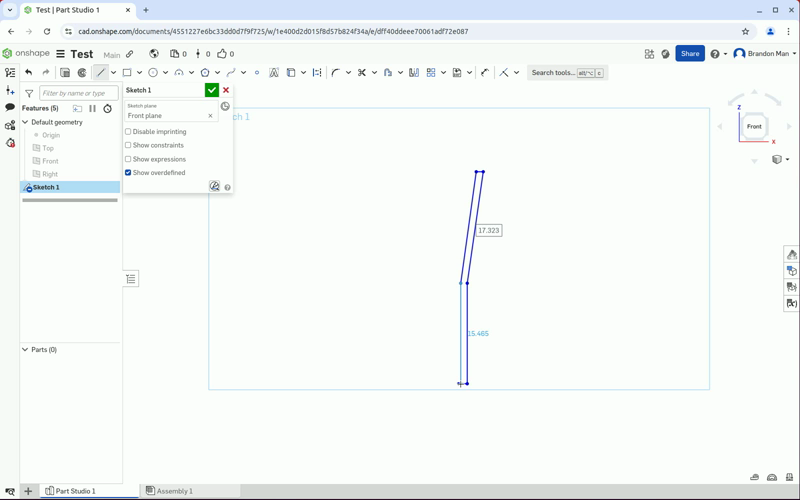
click(460, 383)
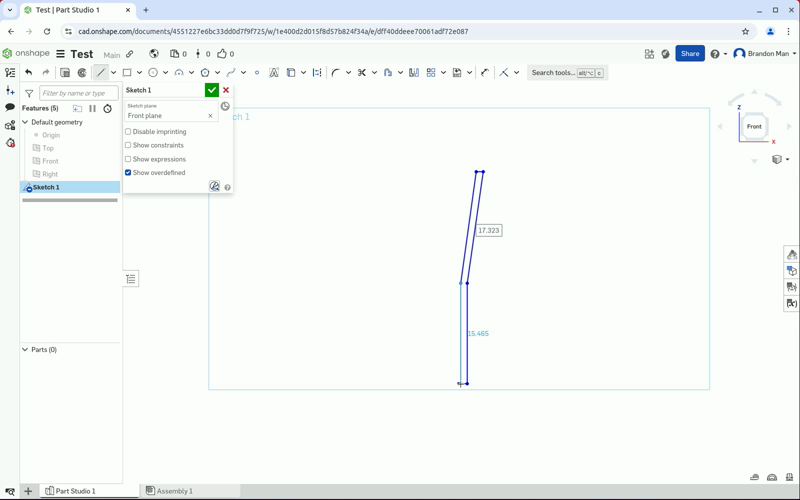
key(esc)
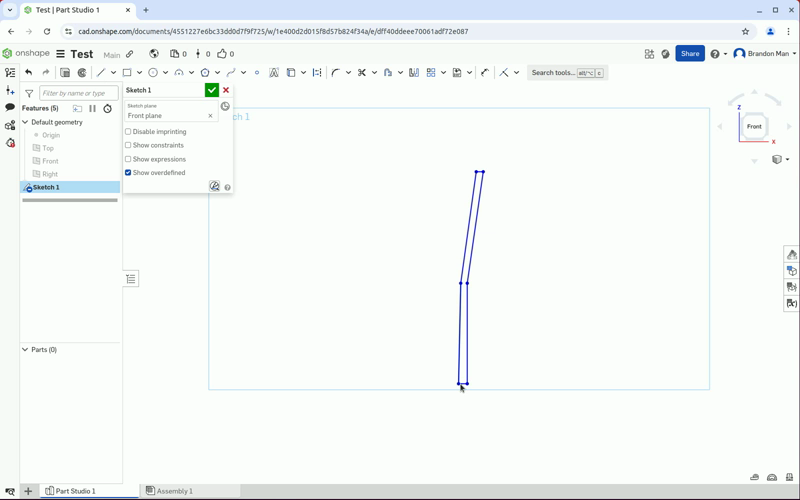
mouse_move(464, 284)
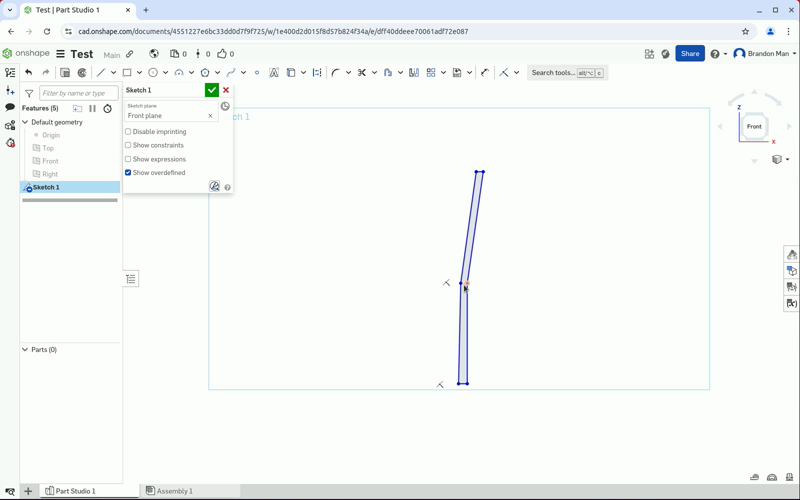
scroll(6)
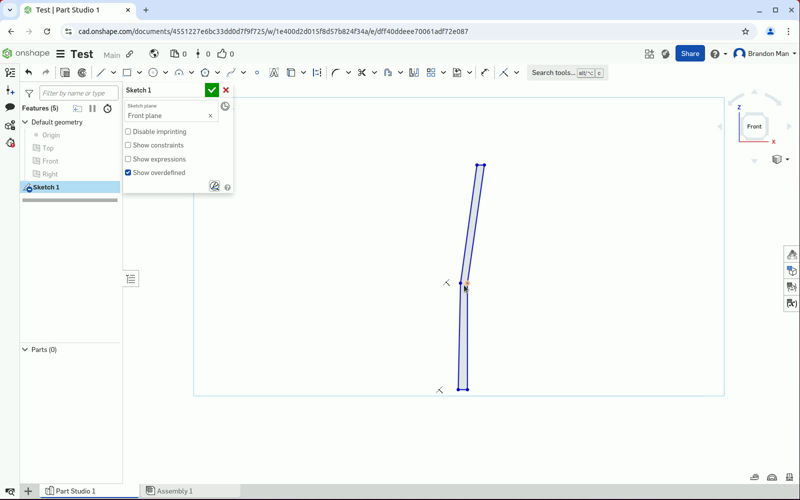
scroll(6)
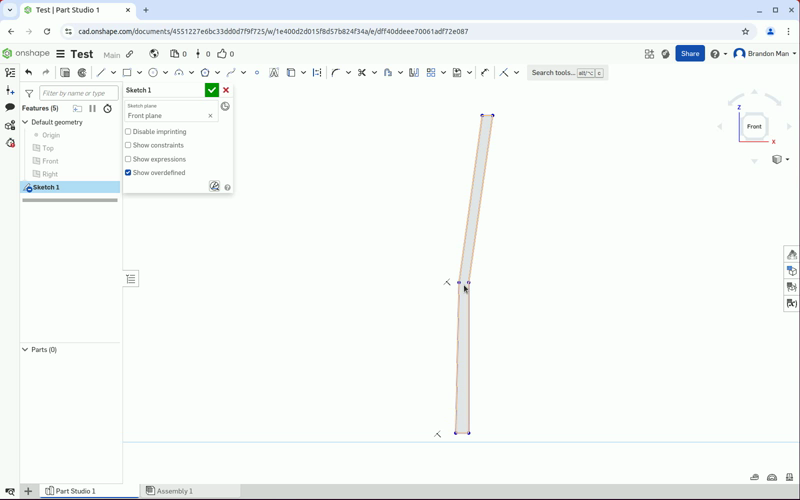
scroll(6)
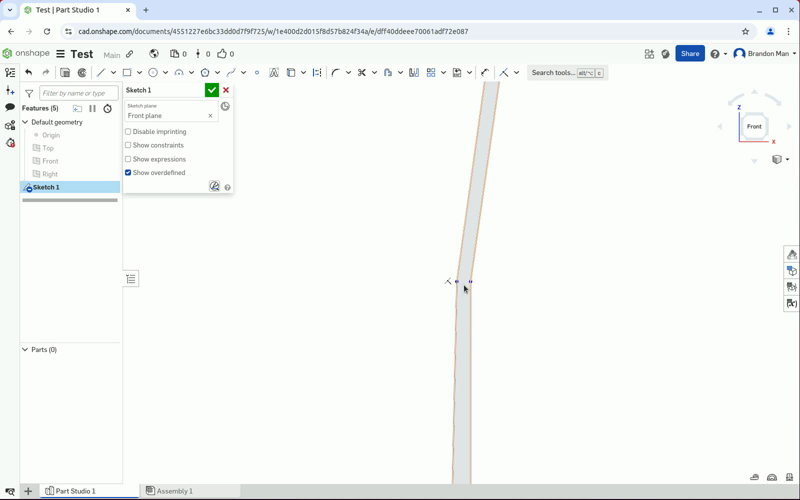
scroll(6)
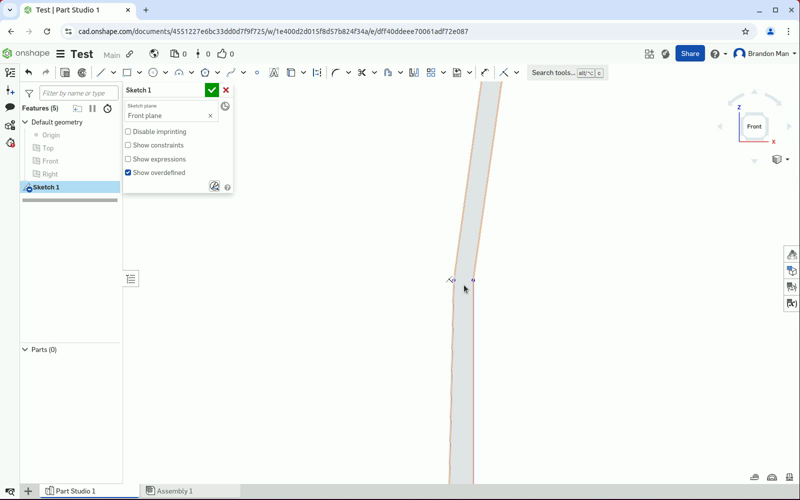
scroll(6)
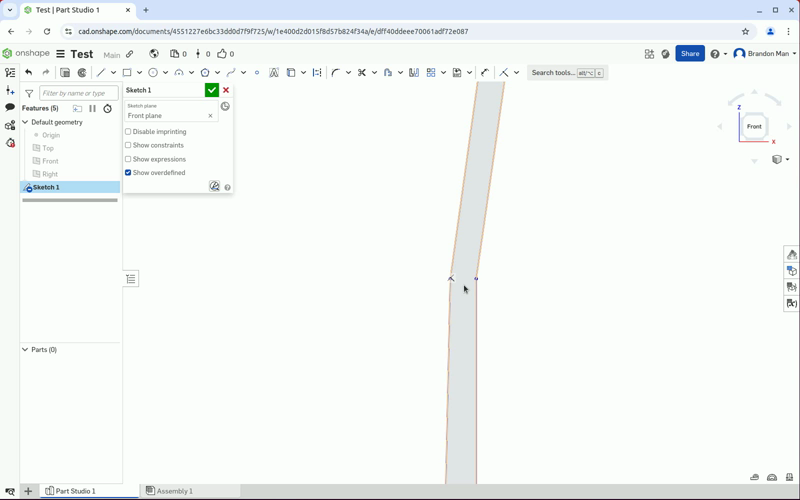
scroll(6)
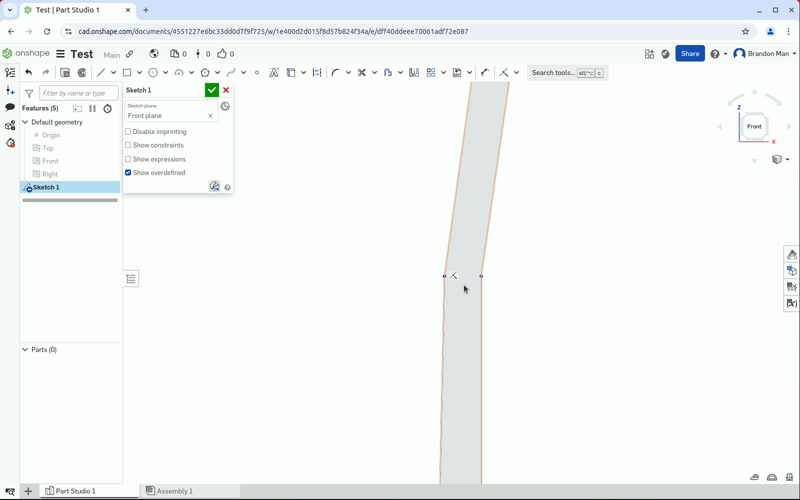
scroll(6)
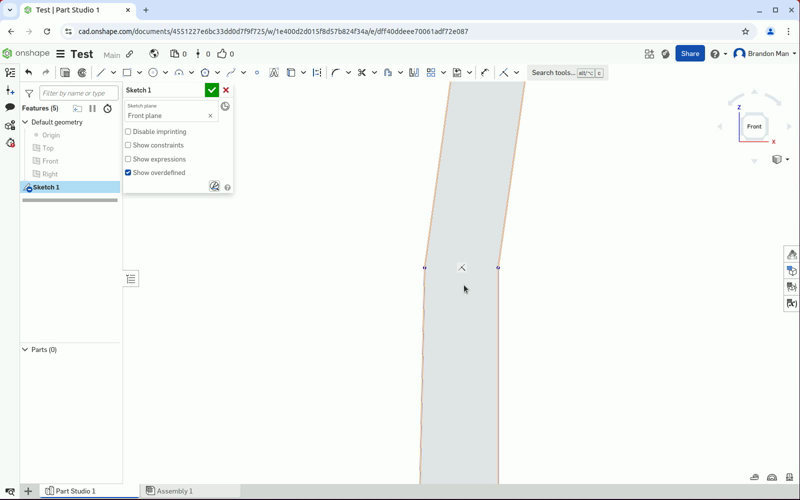
click(464, 284)
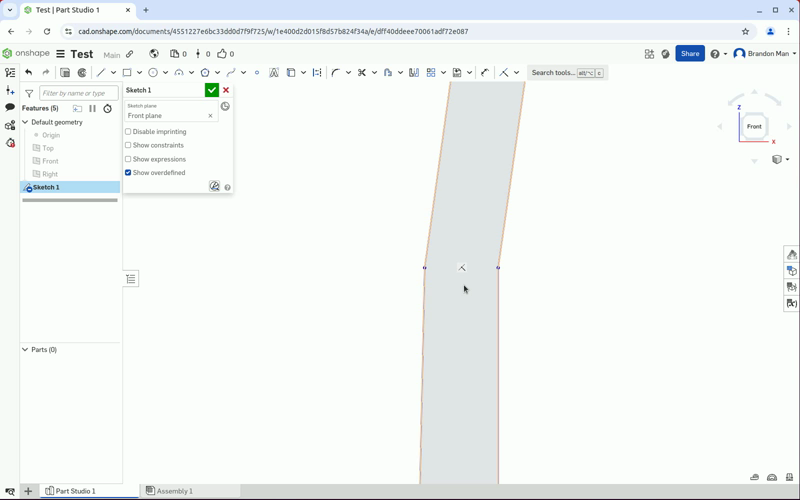
scroll(-6)
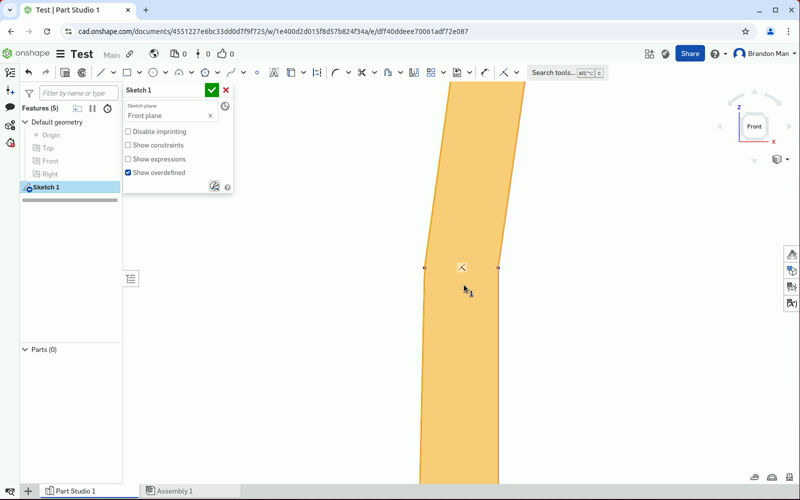
scroll(-6)
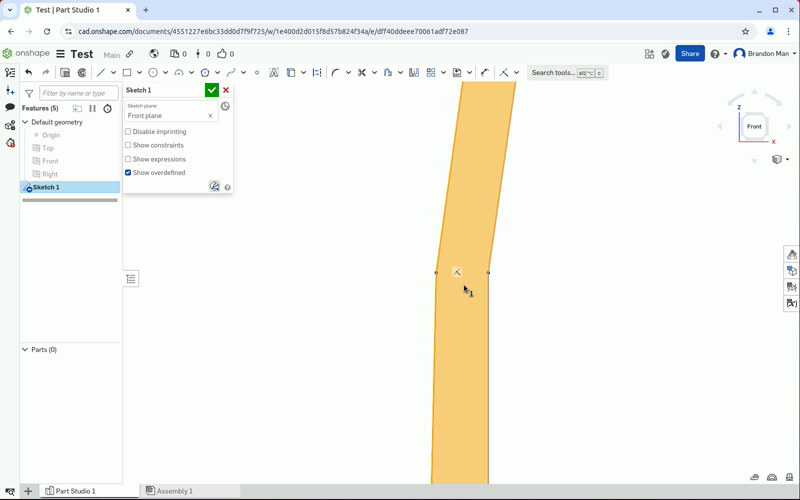
scroll(-6)
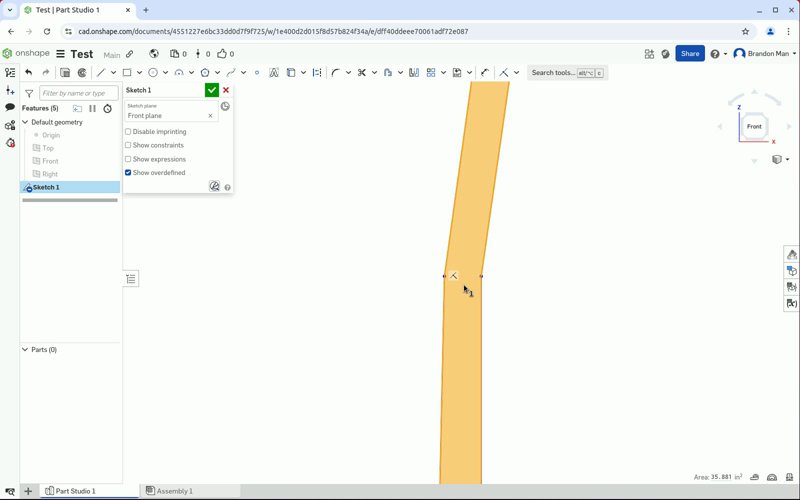
scroll(-6)
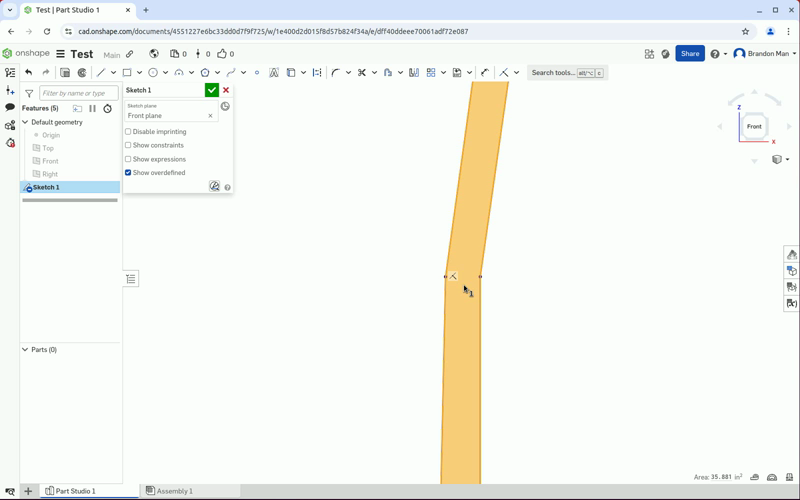
scroll(-6)
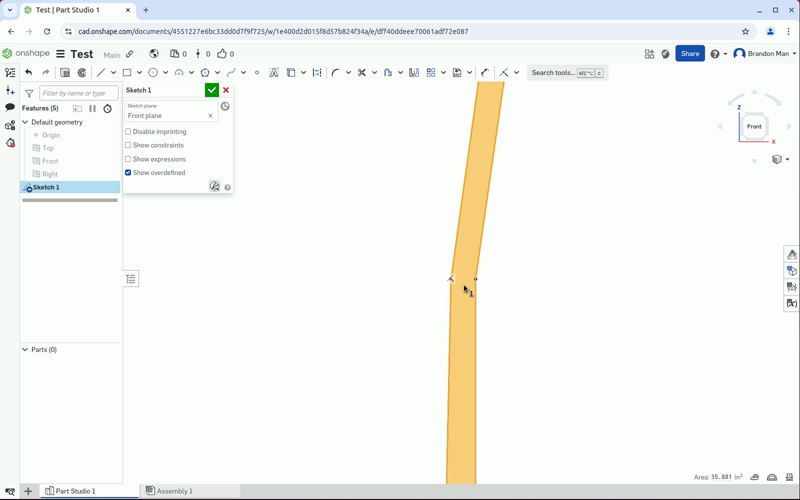
scroll(-6)
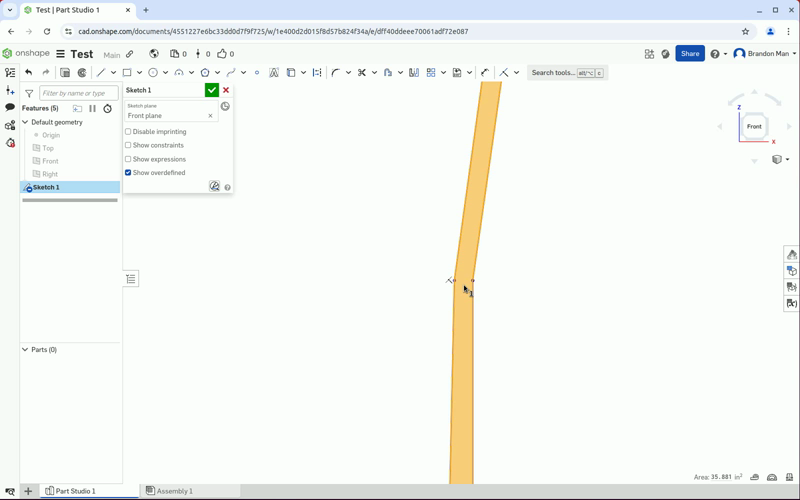
scroll(-6)
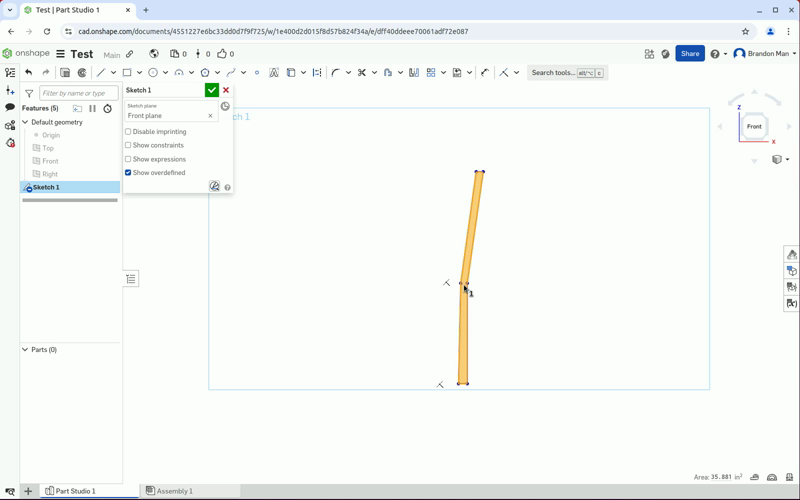
mouse_move(73, 352)
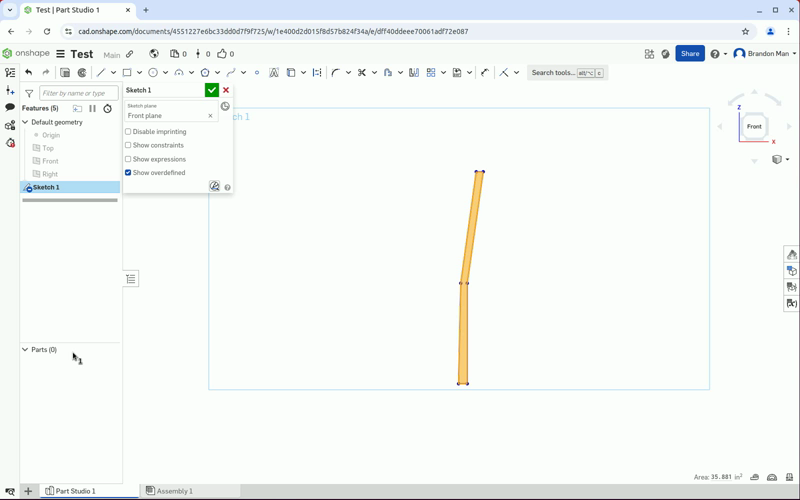
key(shift+y)
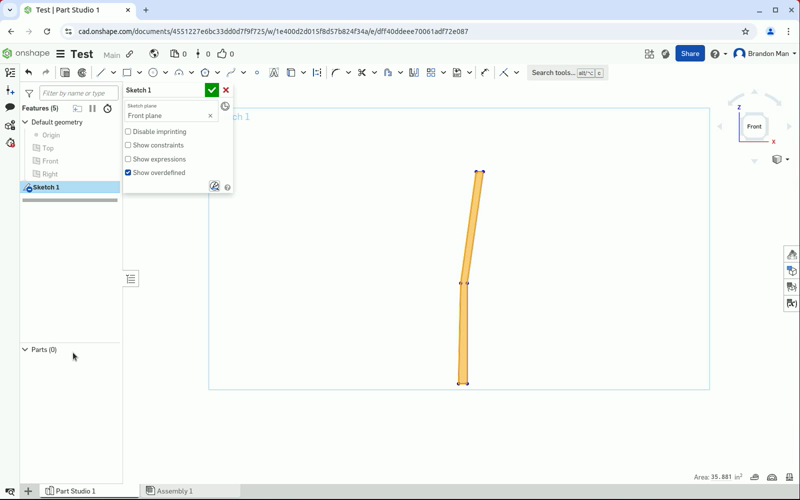
key(shift+e)
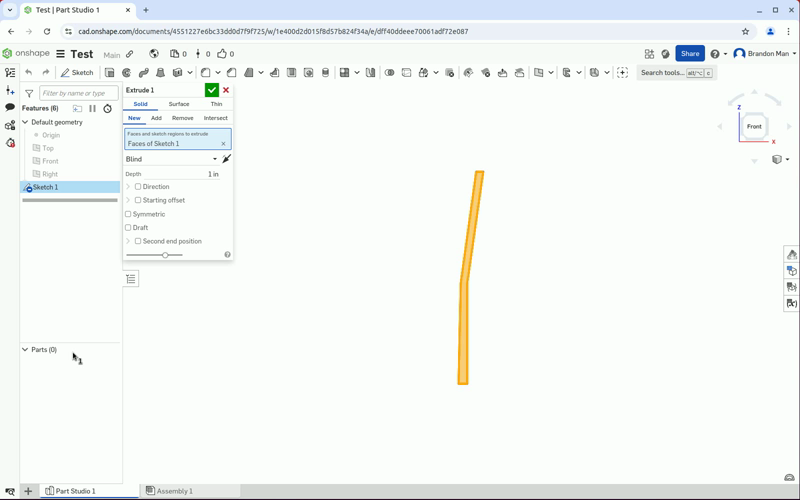
mouse_move(143, 106)
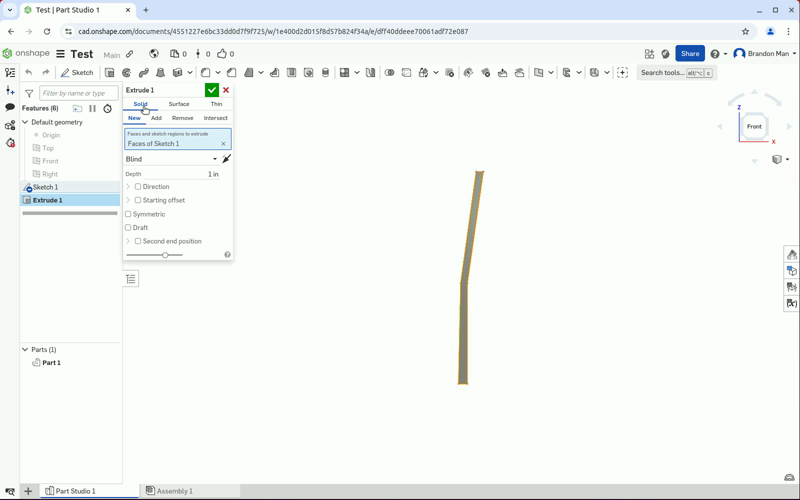
click(143, 106)
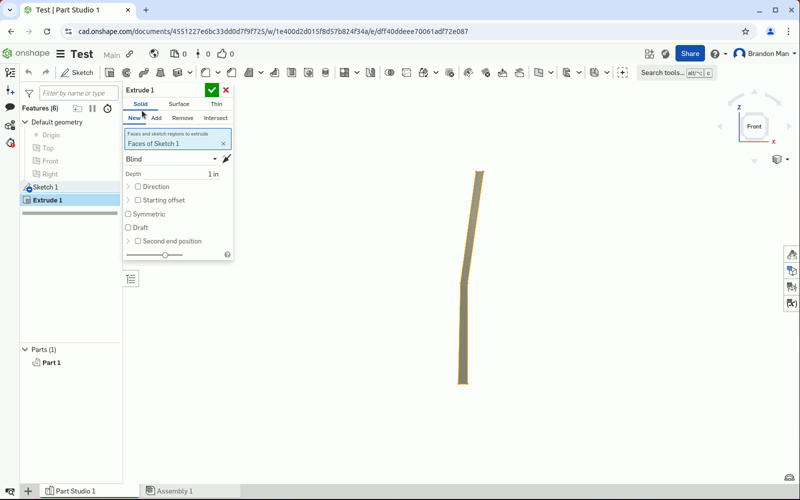
mouse_move(137, 120)
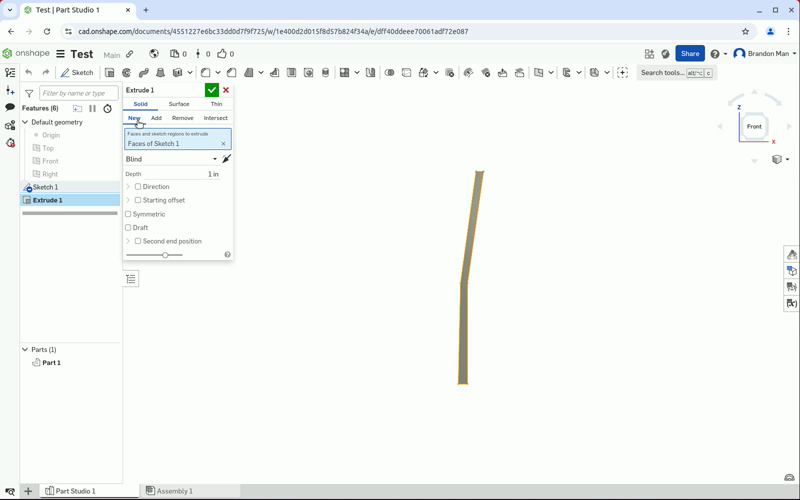
click(137, 120)
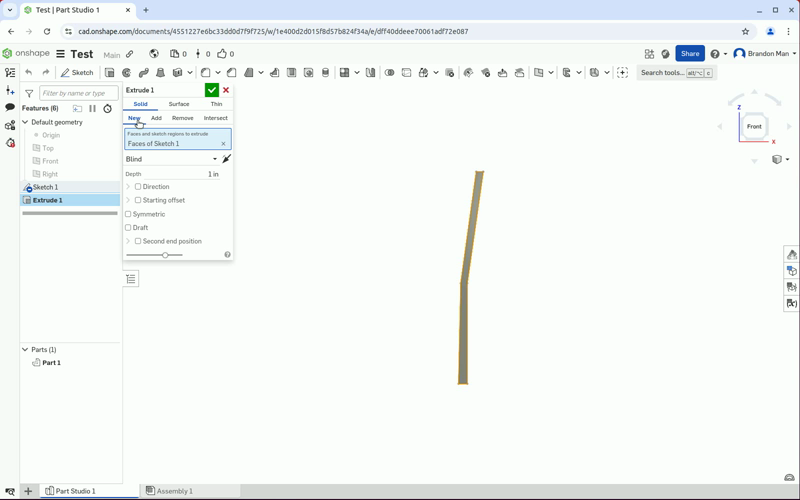
key(tab, 4)
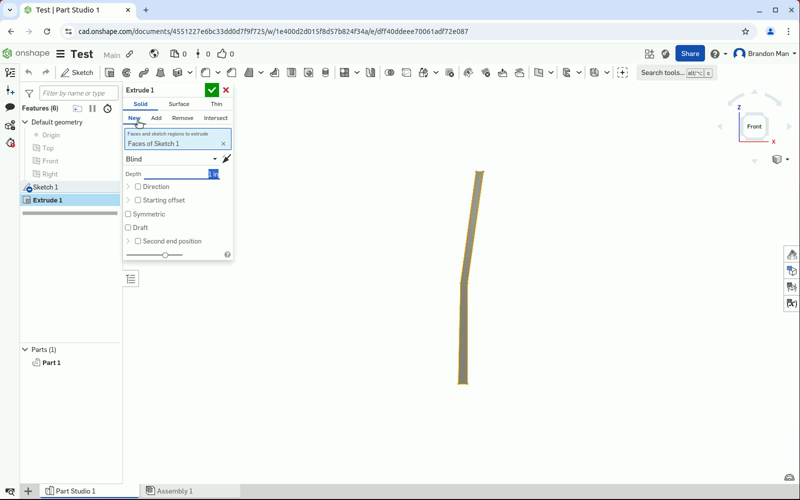
text(1.444)
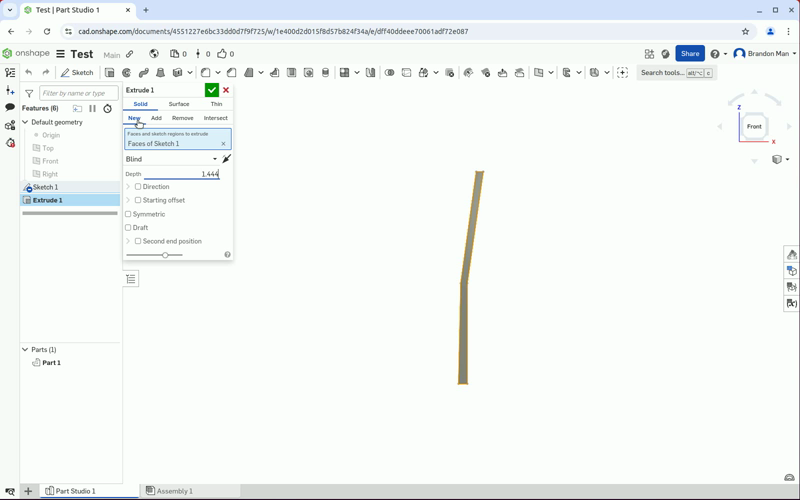
key(enter)
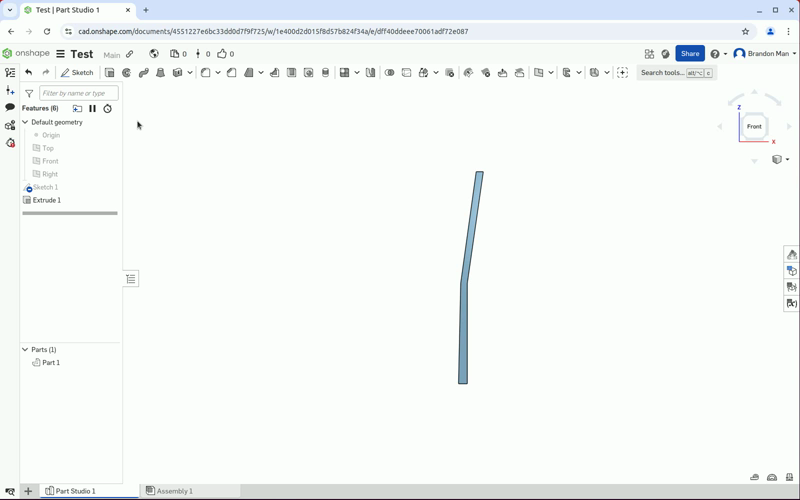
key(shift+h)
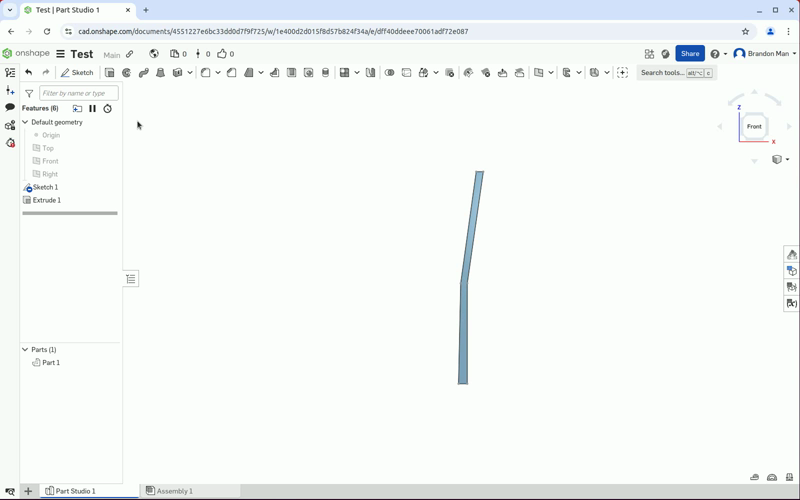
key(shift+h)
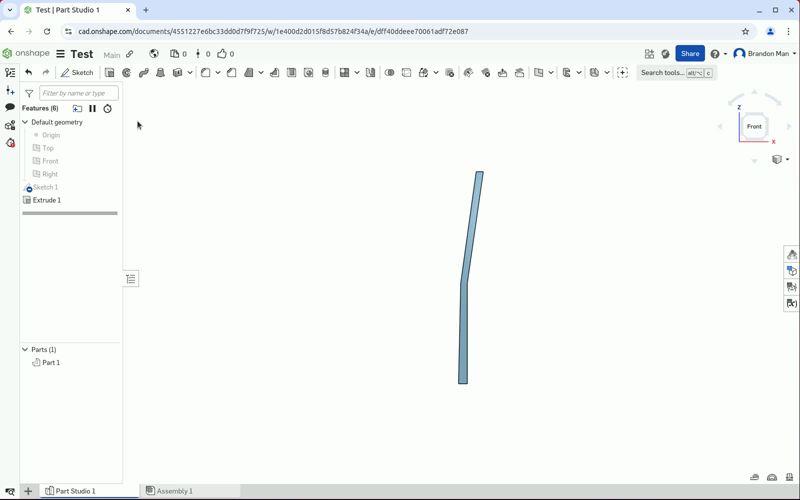
mouse_move(73, 189)
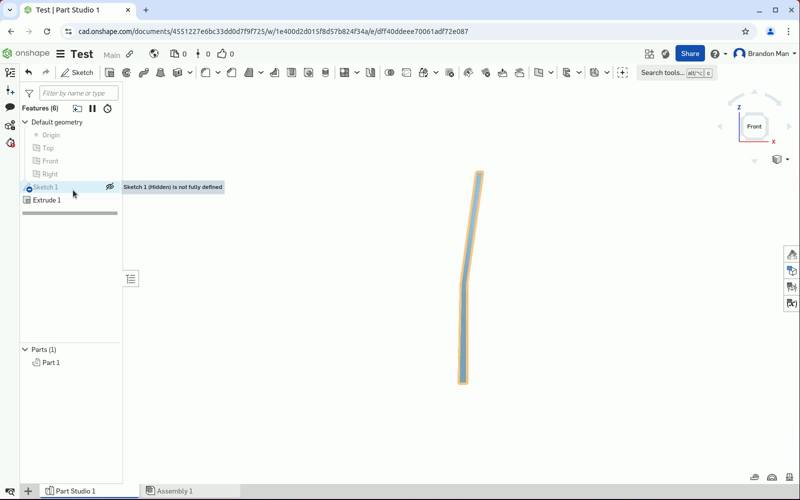
click(73, 189)
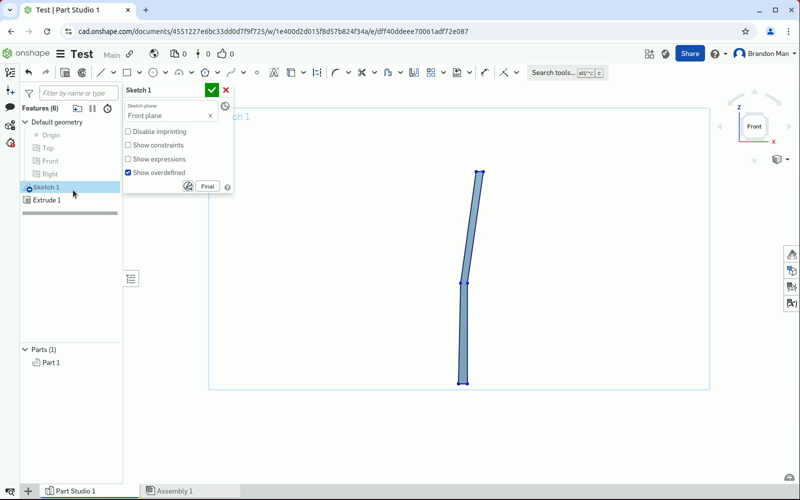
mouse_move(229, 92)
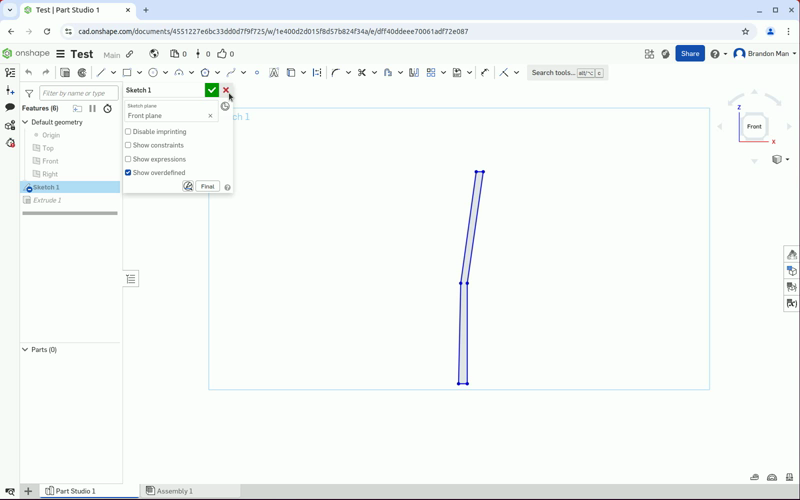
click(229, 92)
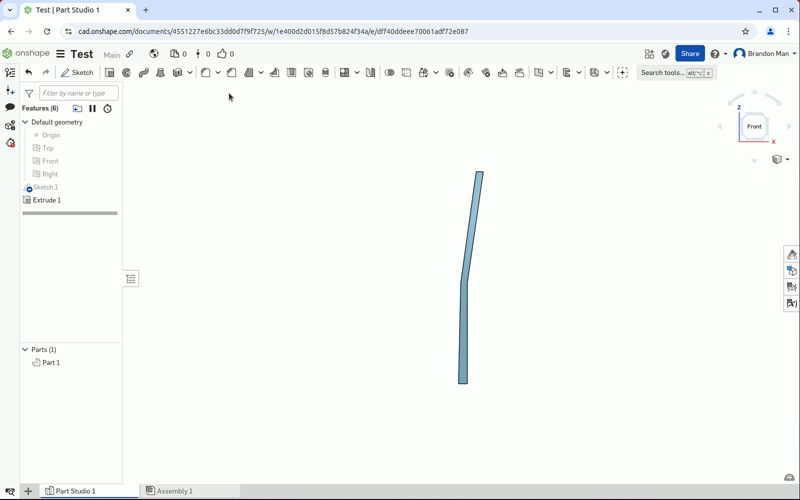
mouse_move(541, 75)
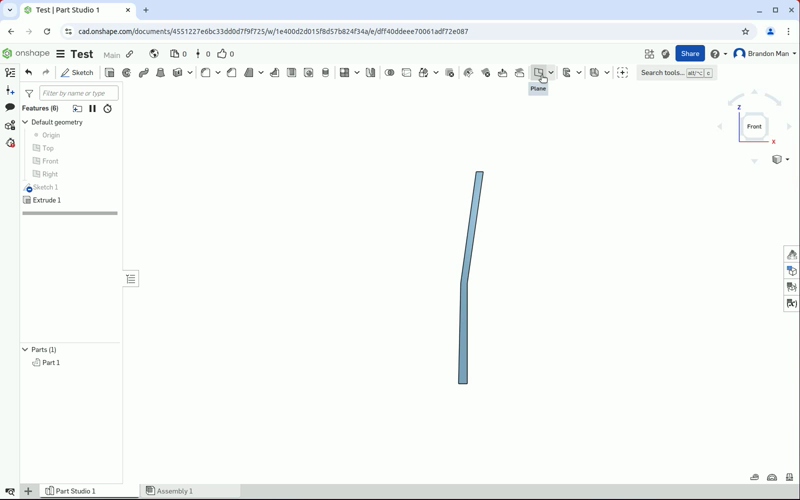
click(541, 75)
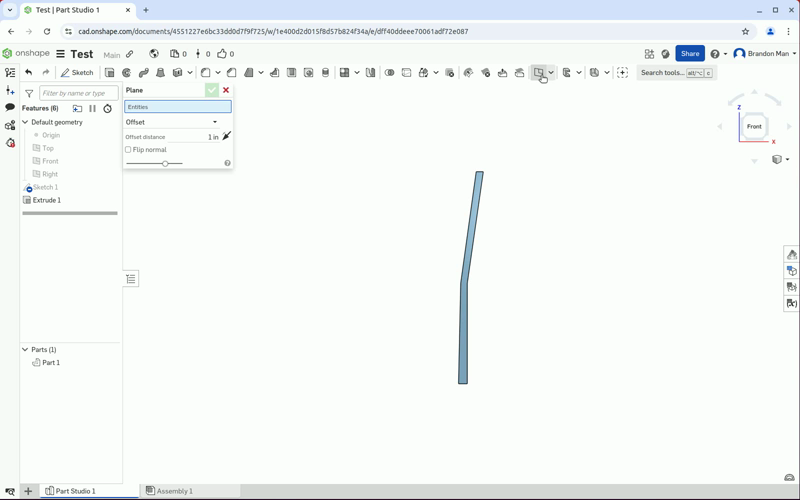
mouse_move(73, 163)
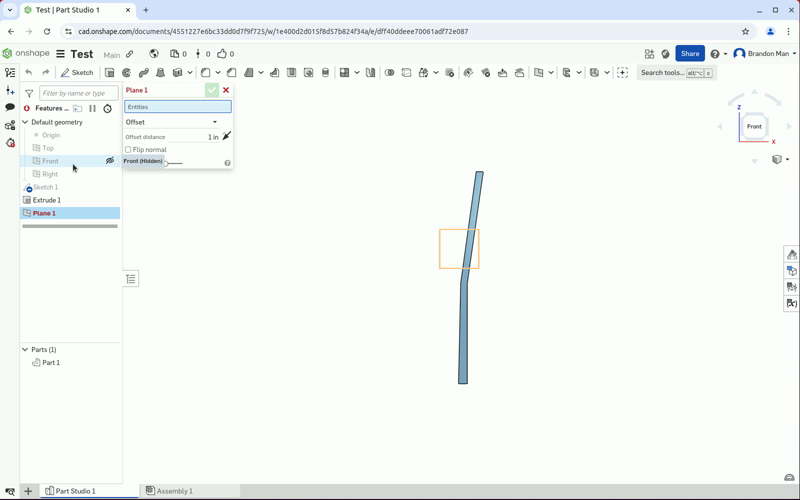
click(73, 163)
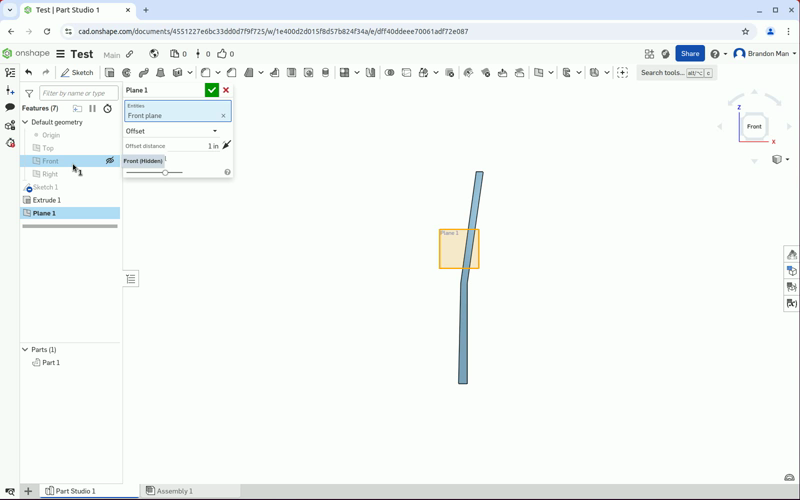
key(tab, 2)
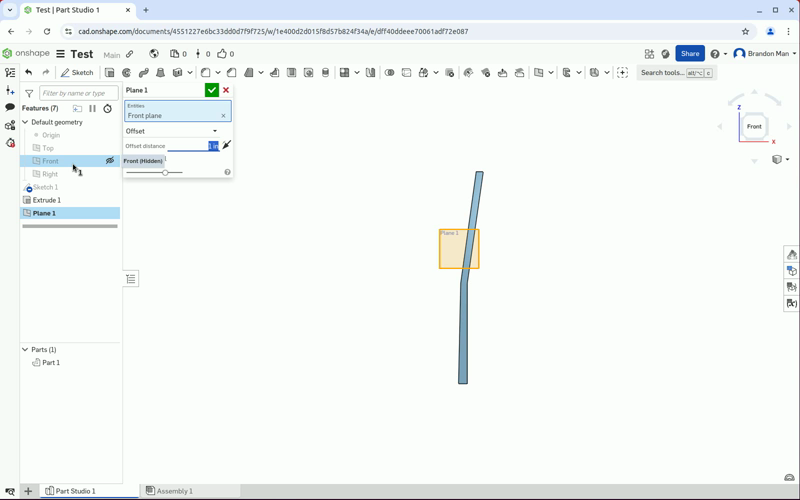
text(1.448)
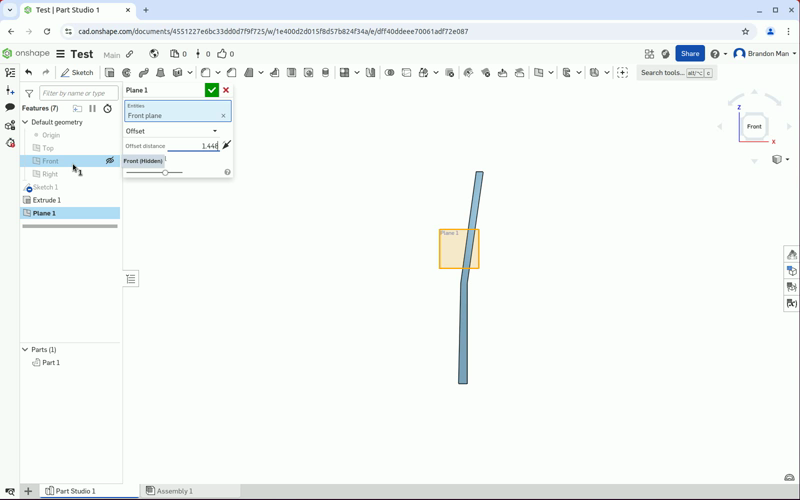
key(enter, 2)
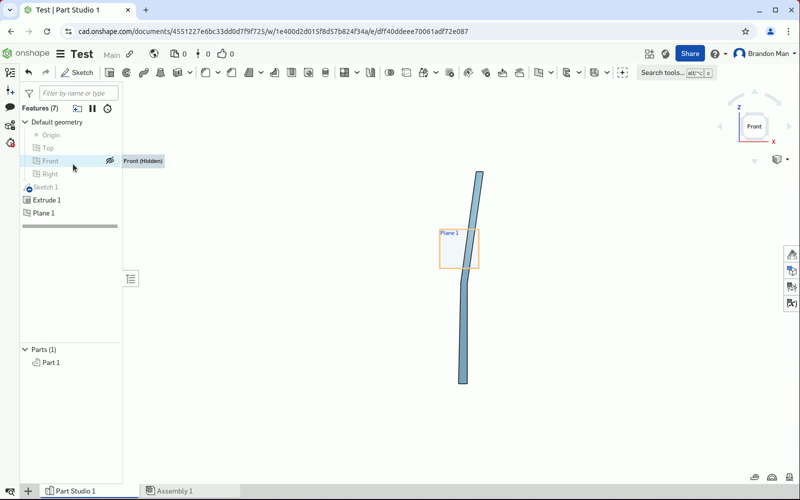
key(shift+s)
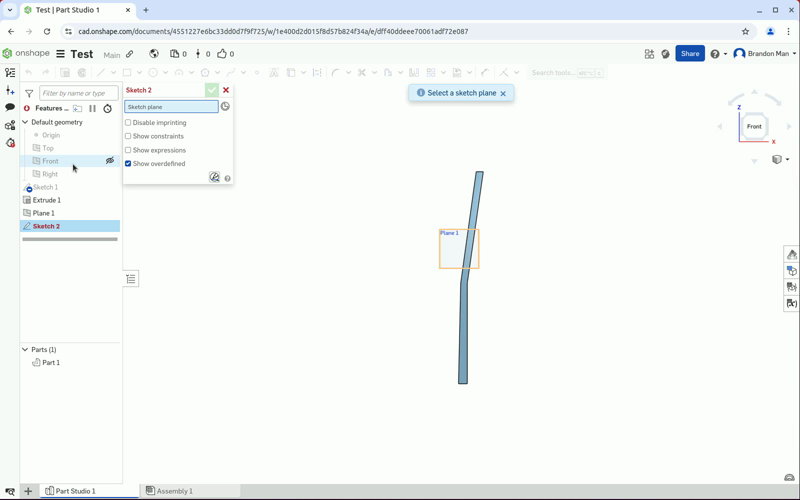
mouse_move(73, 215)
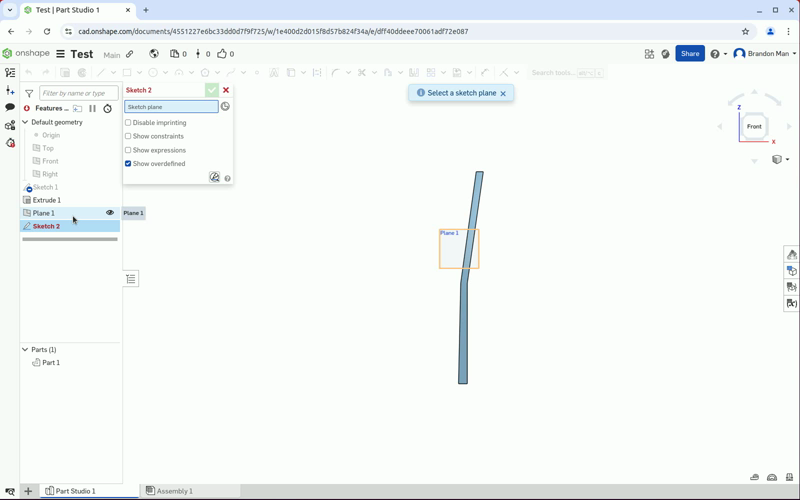
click(73, 215)
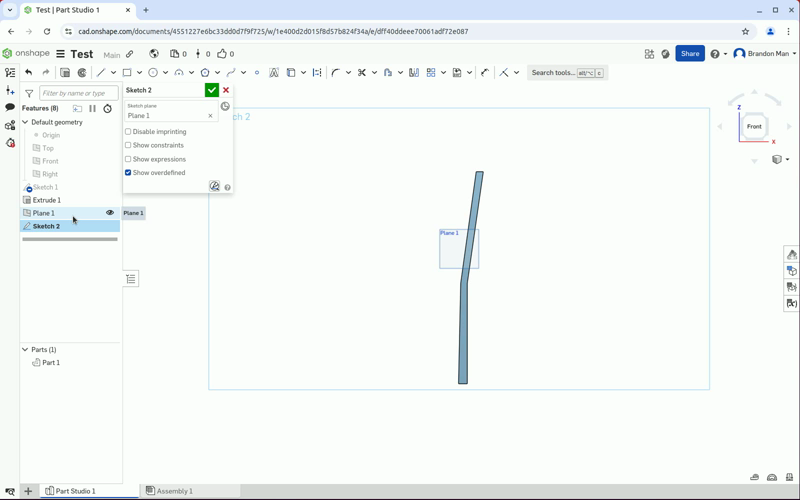
mouse_move(73, 352)
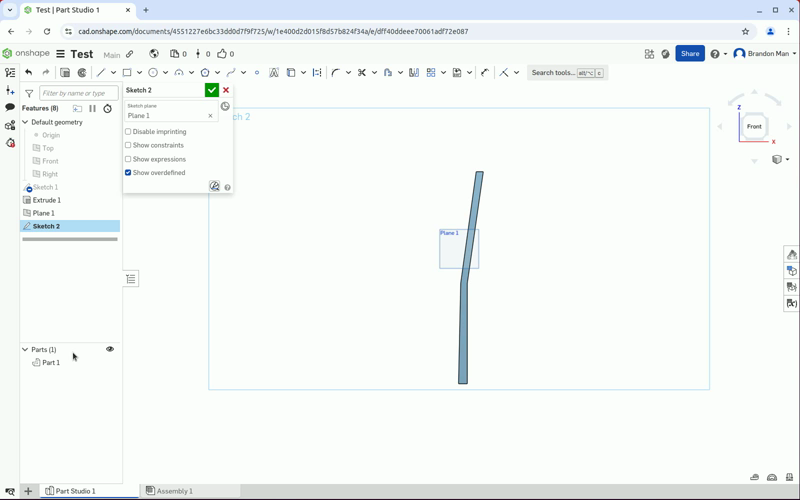
key(y)
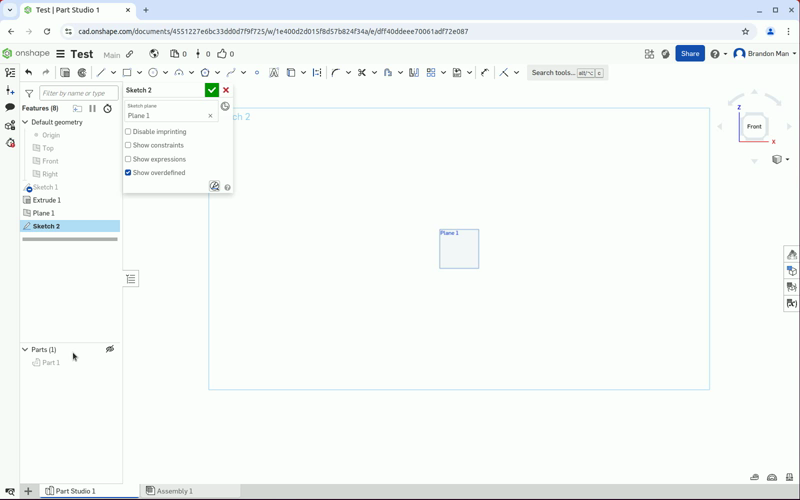
key(l)
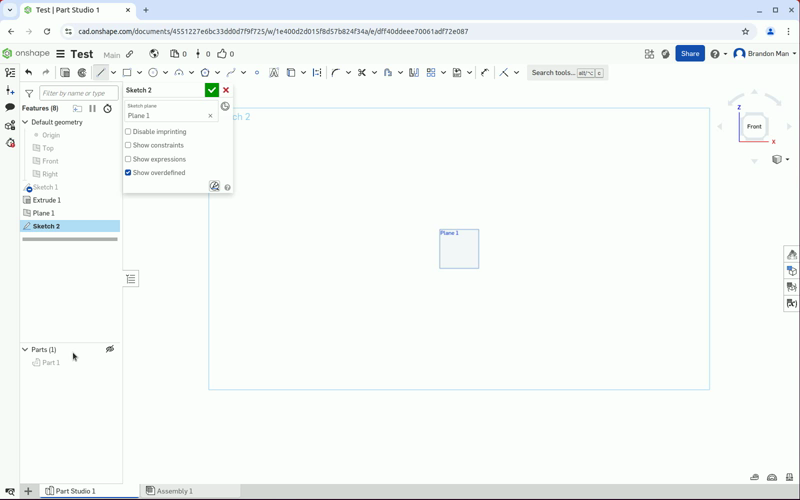
key_down(shift)
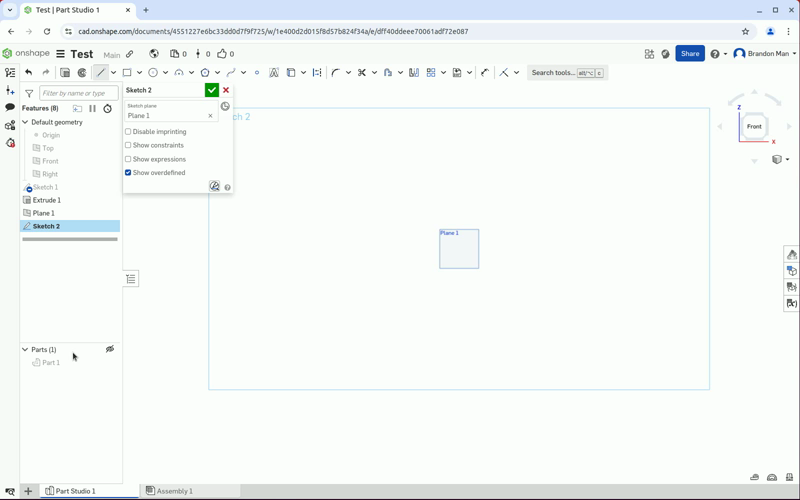
mouse_move(463, 294)
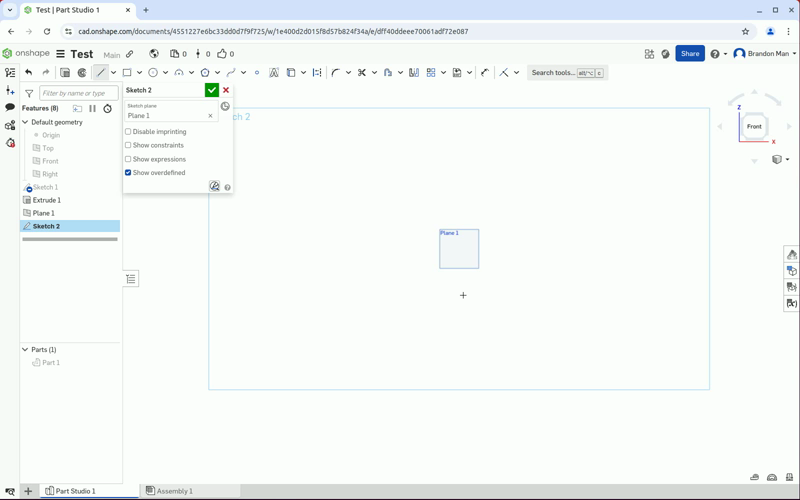
click(463, 294)
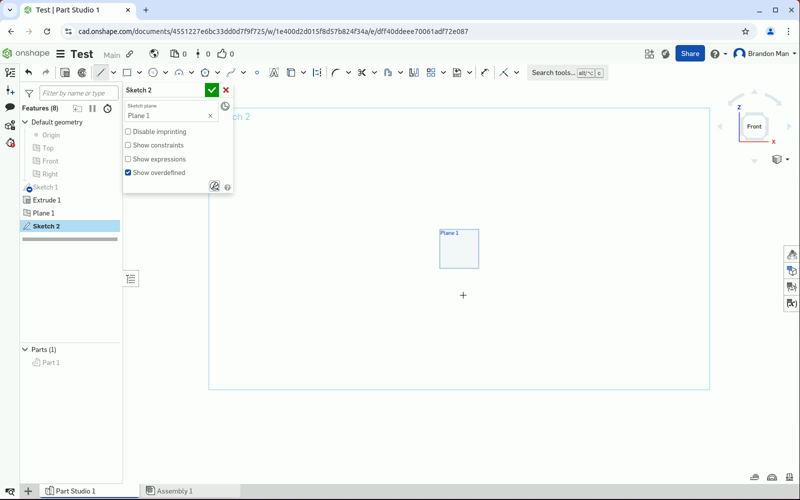
key_up(shift)
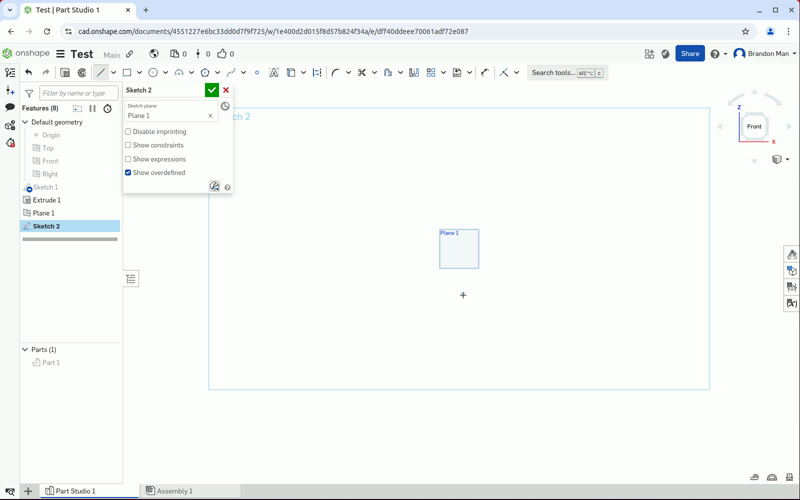
key_down(shift)
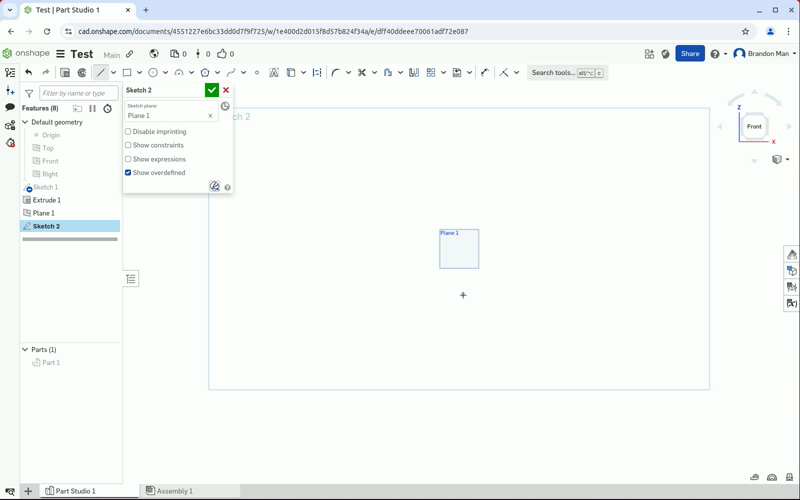
mouse_move(493, 294)
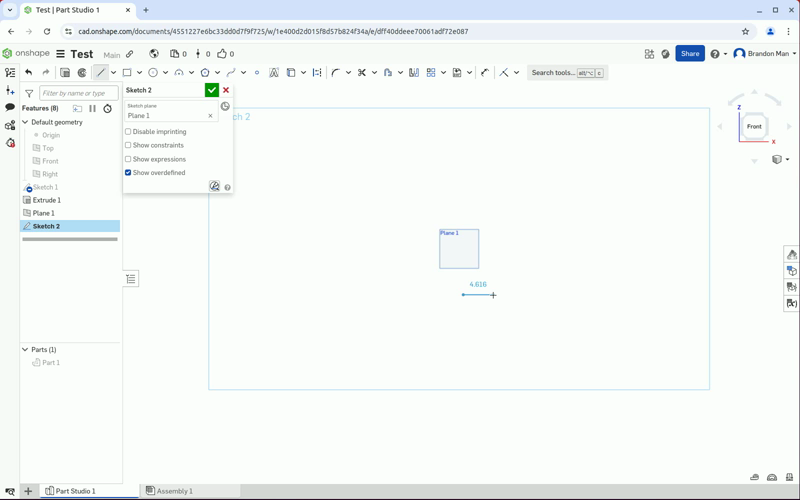
mouse_move(465, 294)
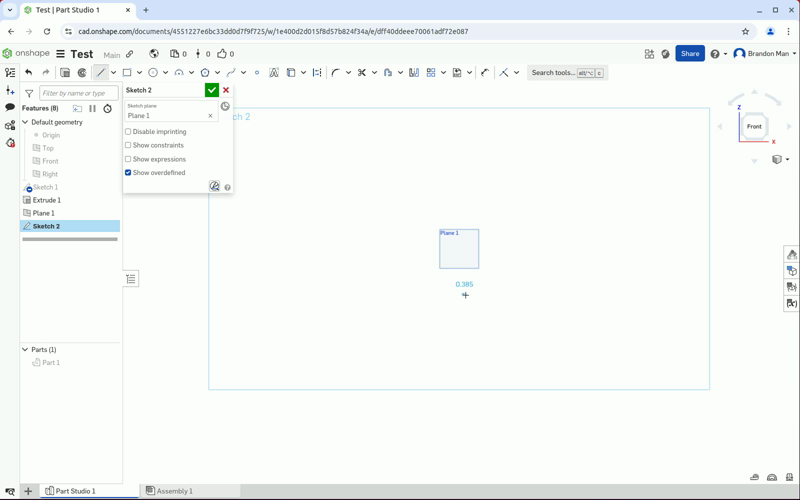
scroll(6)
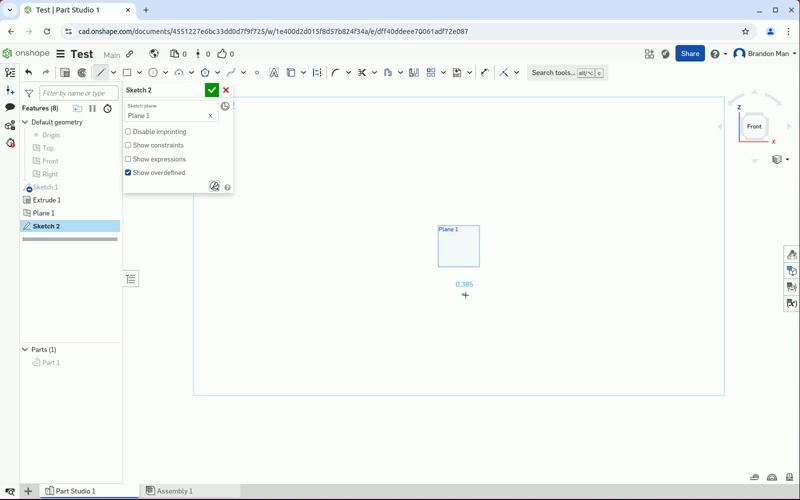
scroll(6)
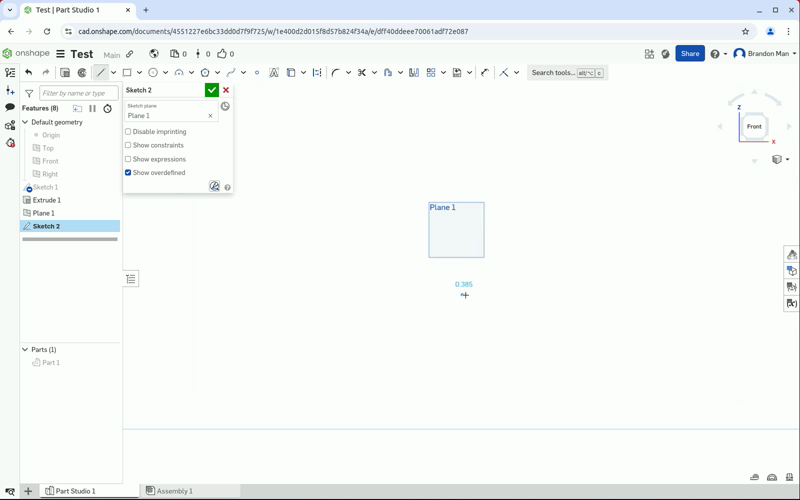
scroll(6)
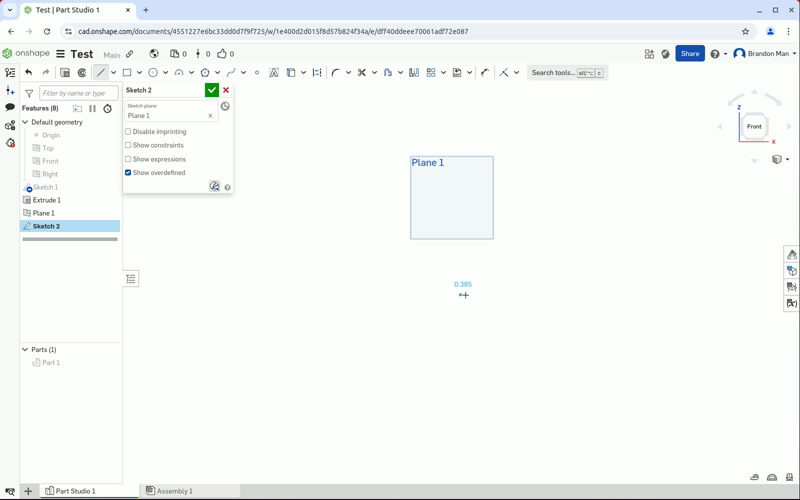
scroll(6)
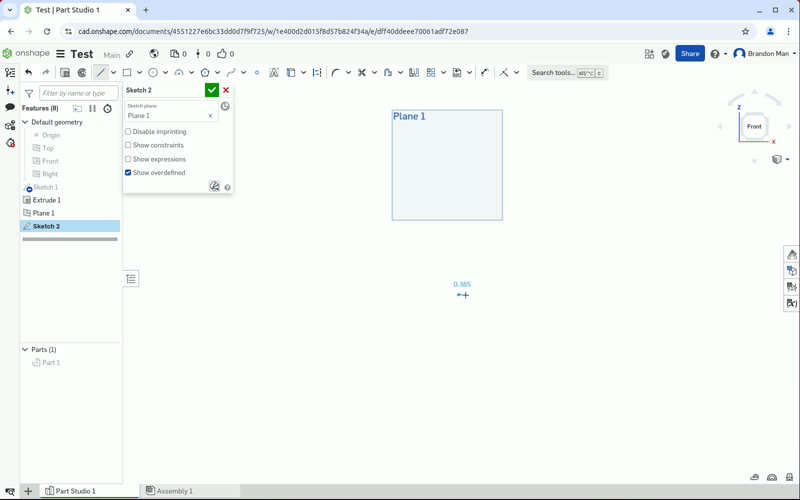
scroll(6)
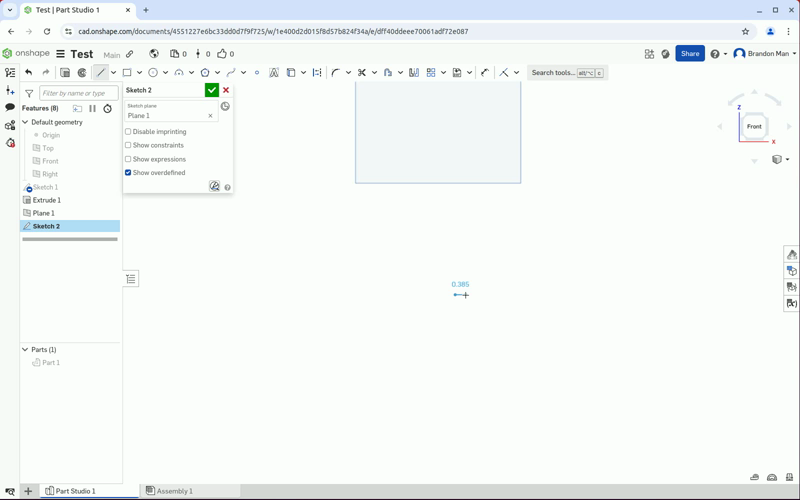
scroll(6)
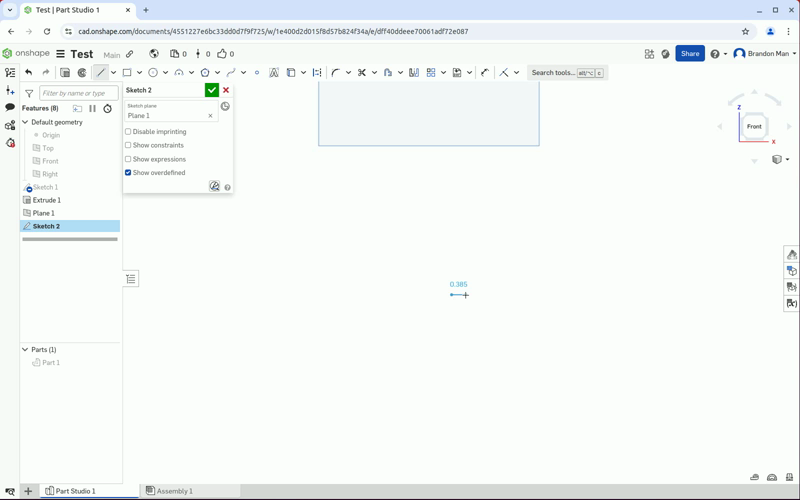
scroll(6)
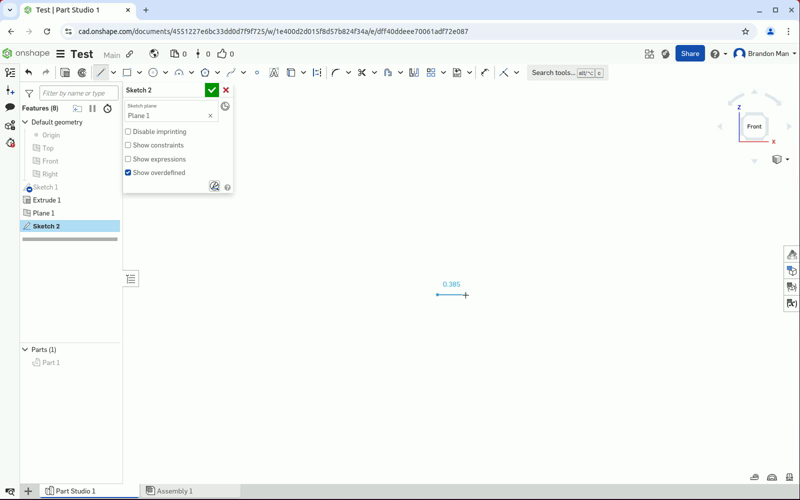
click(465, 294)
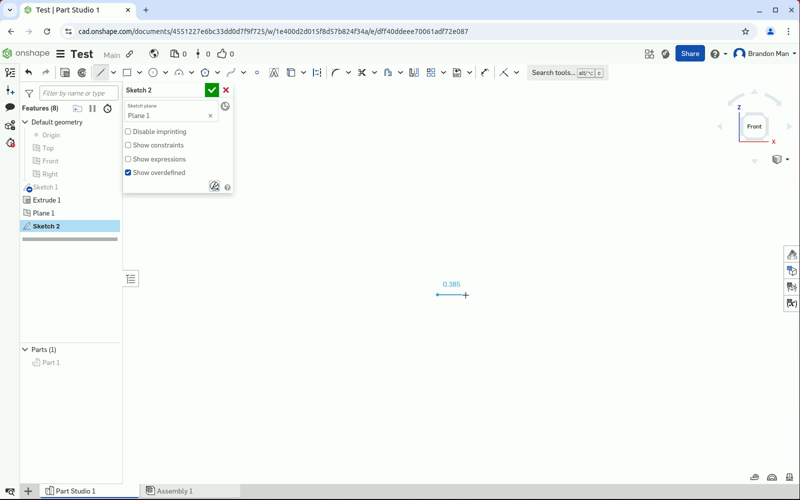
scroll(-6)
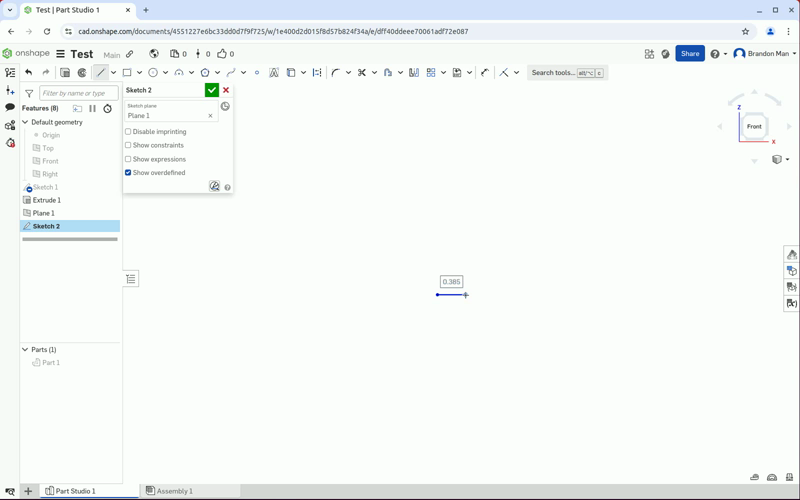
scroll(-6)
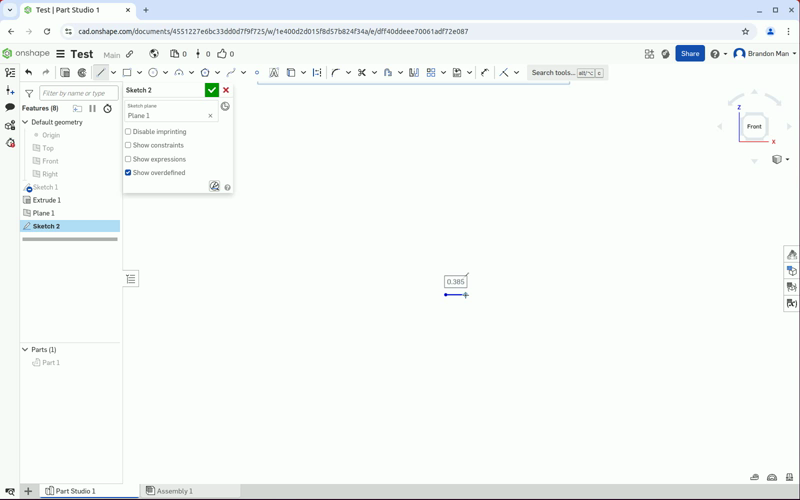
scroll(-6)
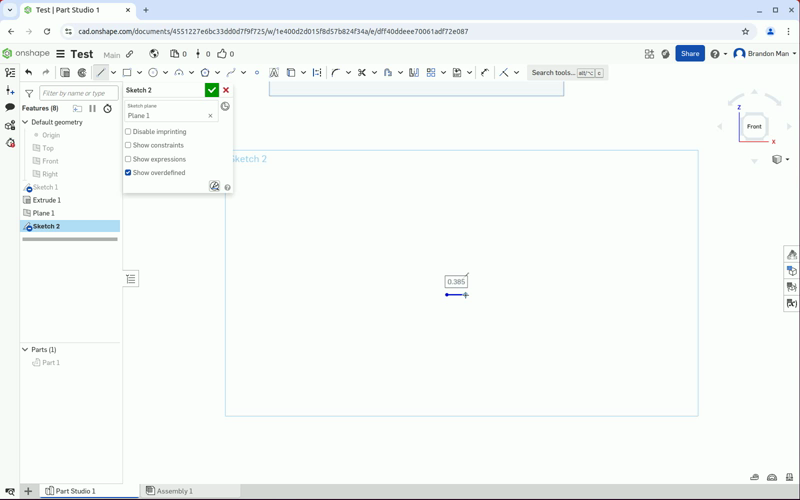
scroll(-6)
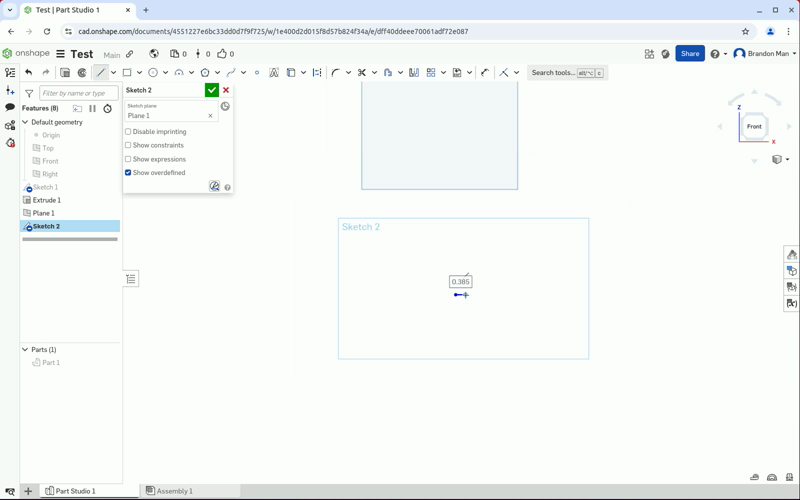
scroll(-6)
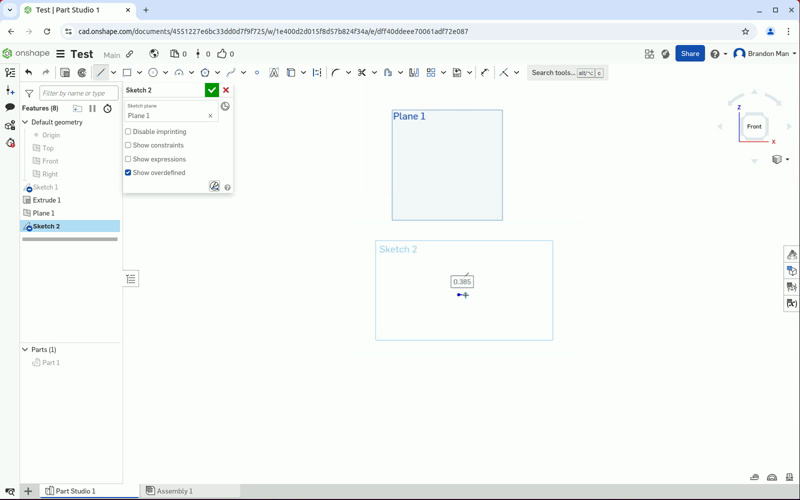
scroll(-6)
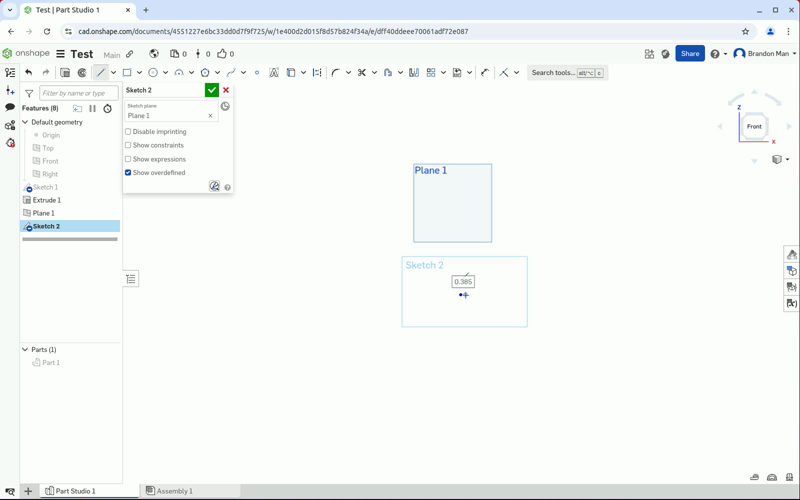
scroll(-6)
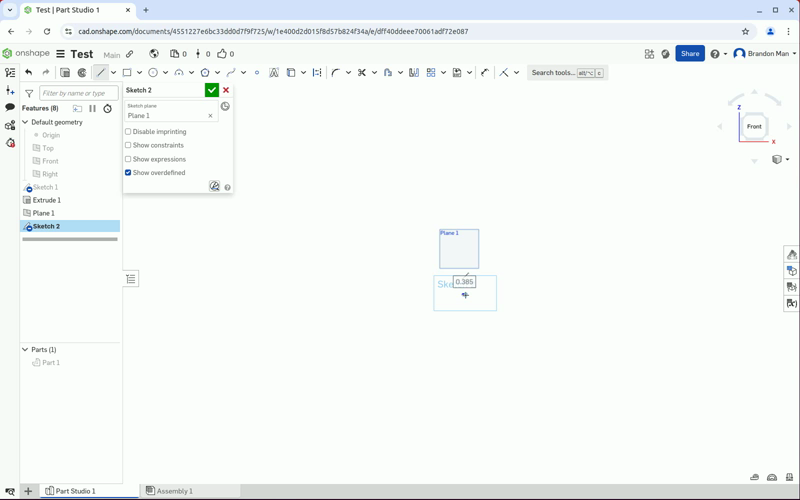
key_up(shift)
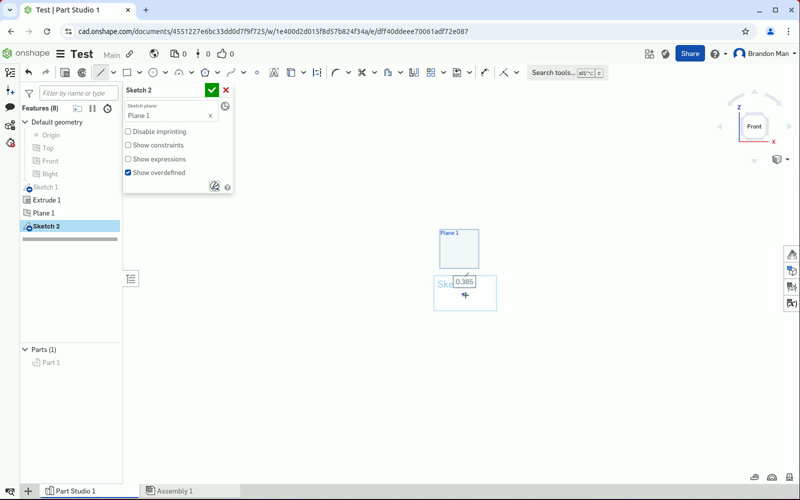
key_down(shift)
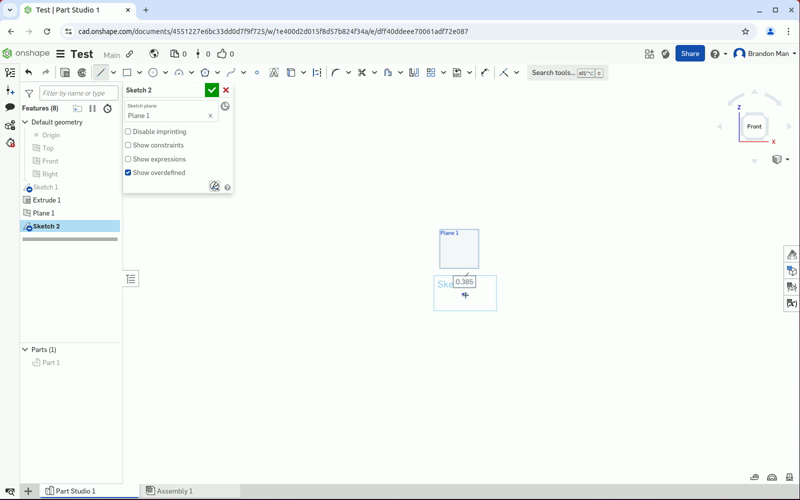
mouse_move(495, 294)
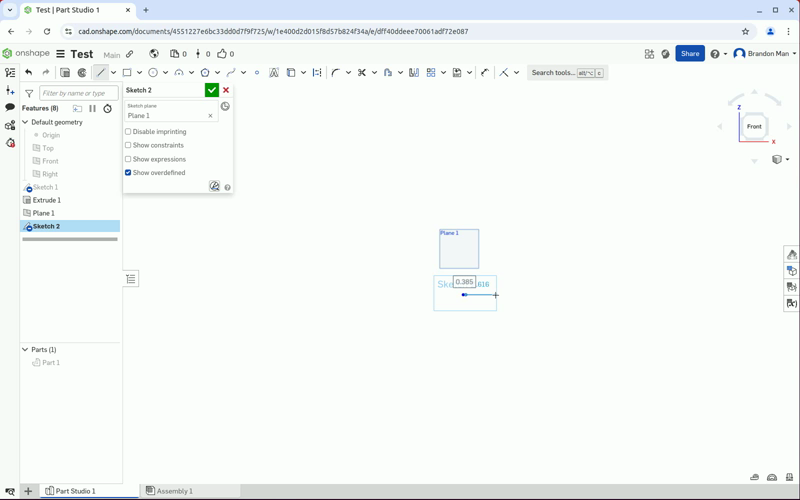
mouse_move(465, 286)
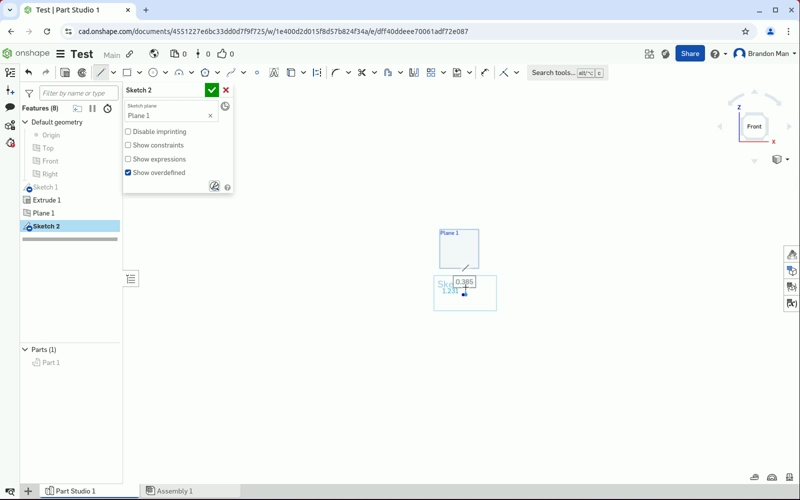
click(465, 286)
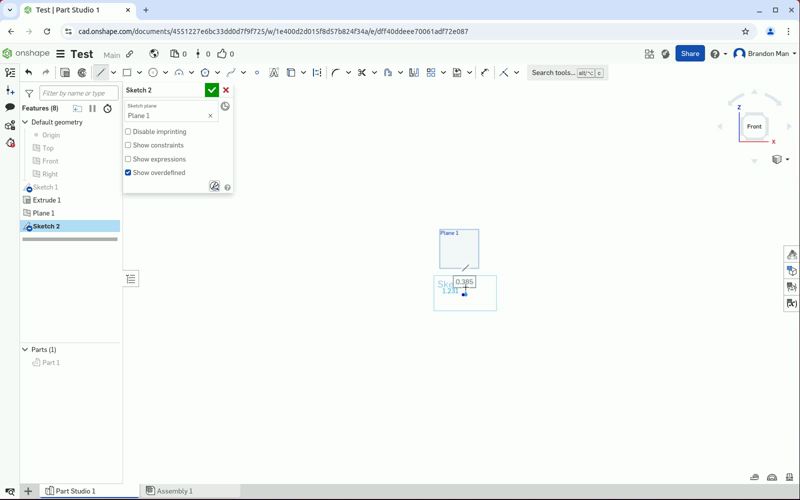
key_up(shift)
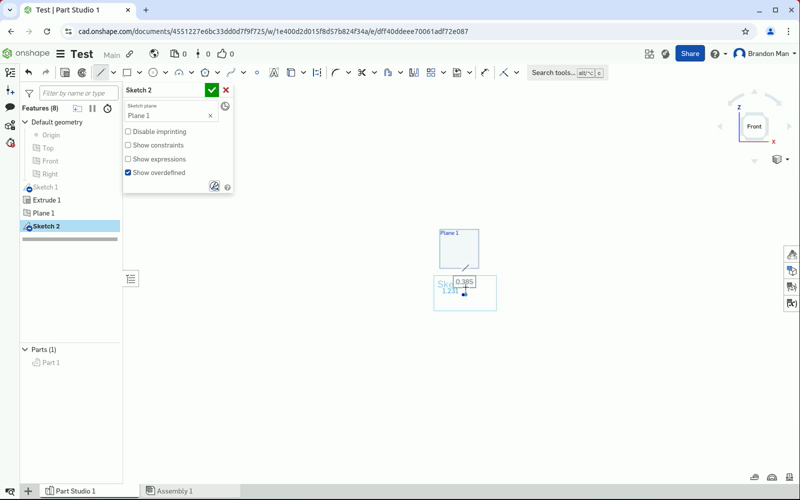
key_down(shift)
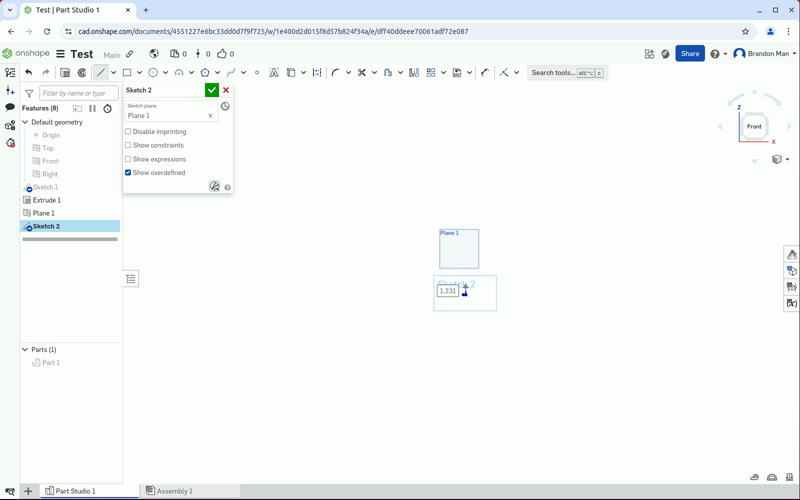
mouse_move(495, 286)
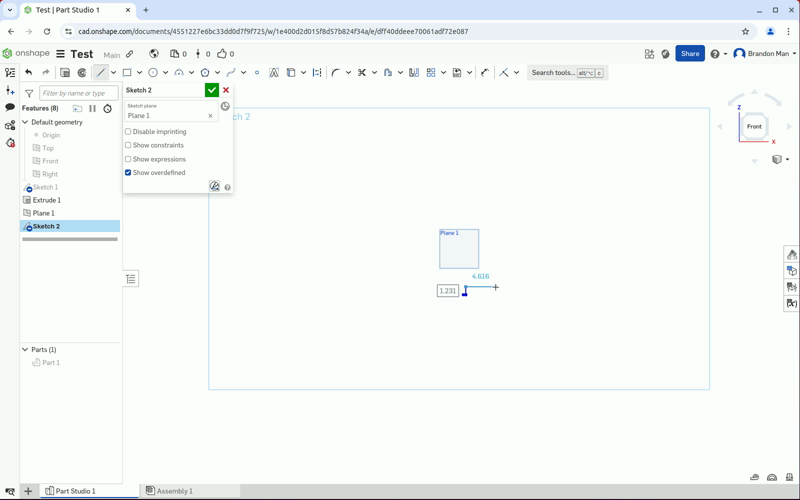
mouse_move(463, 286)
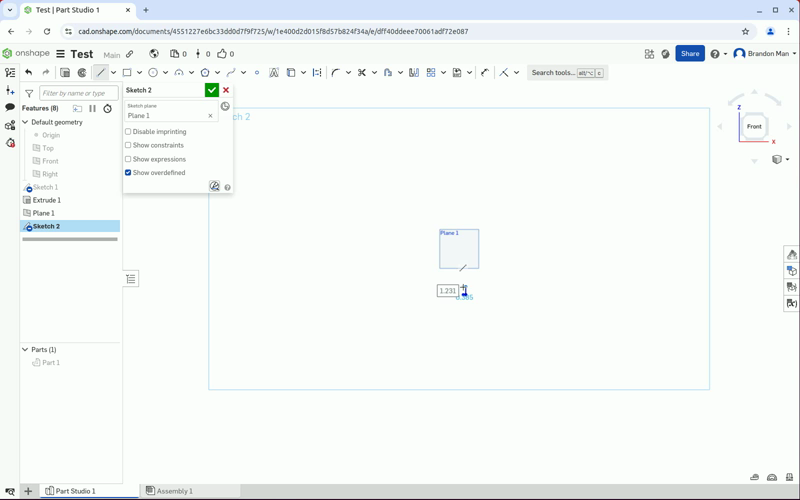
scroll(6)
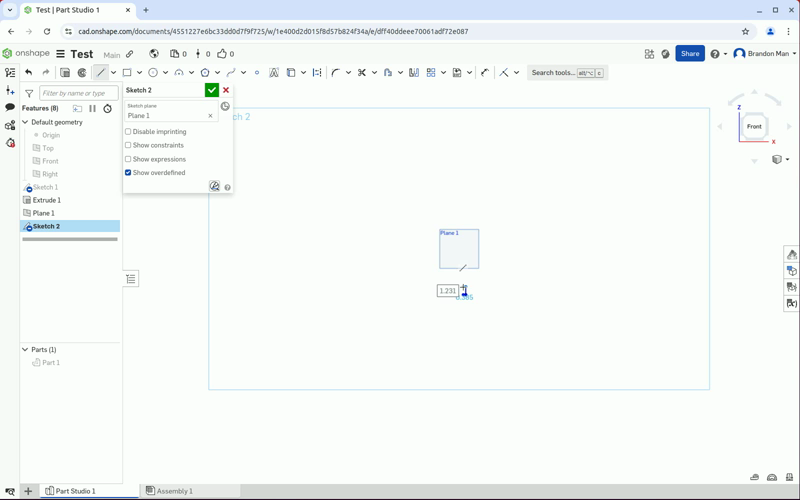
scroll(6)
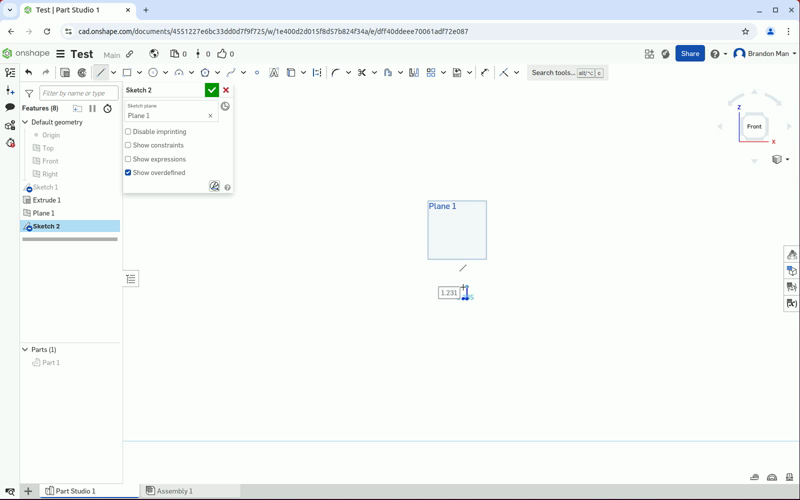
scroll(6)
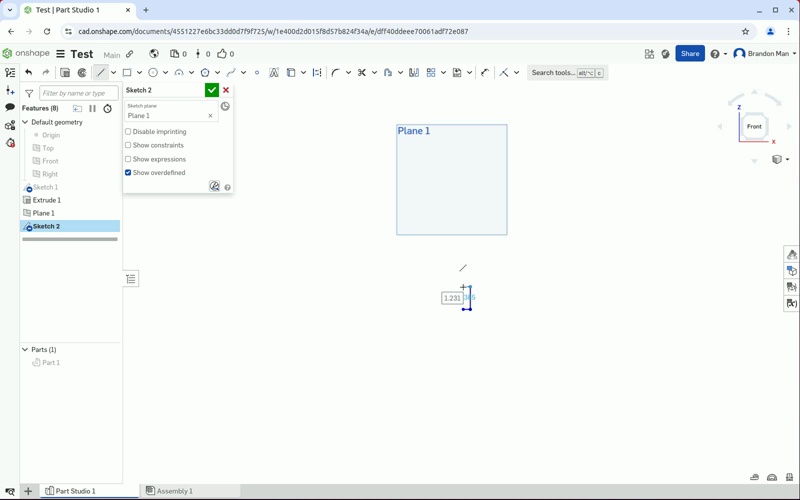
scroll(6)
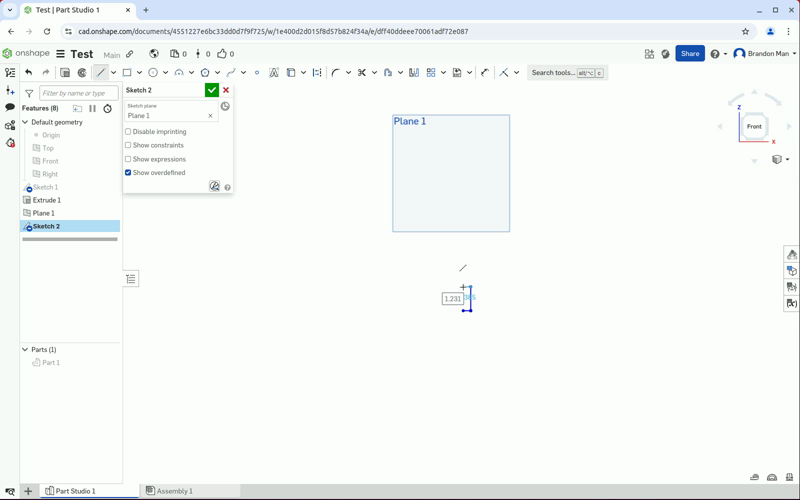
scroll(6)
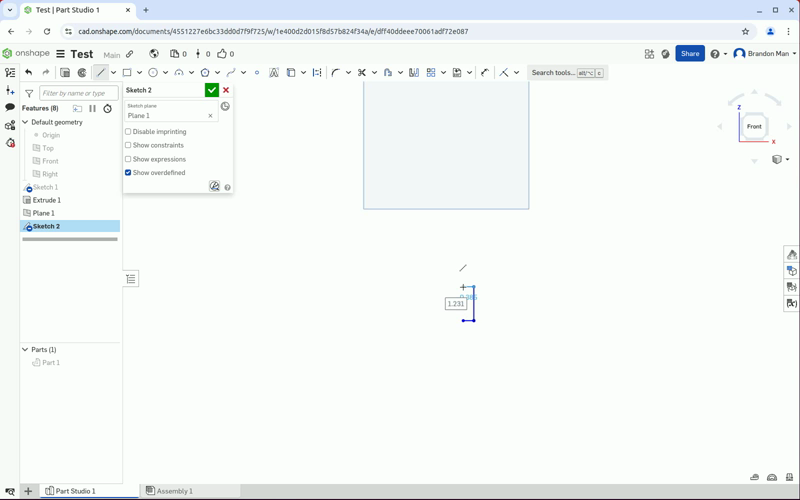
scroll(6)
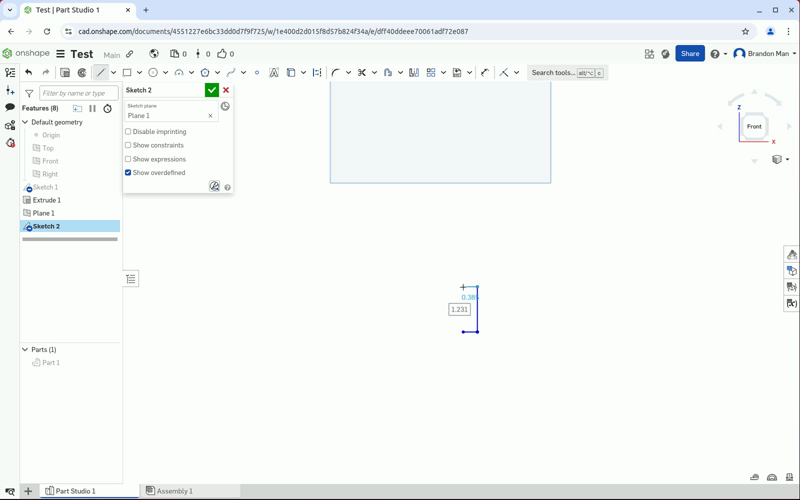
scroll(6)
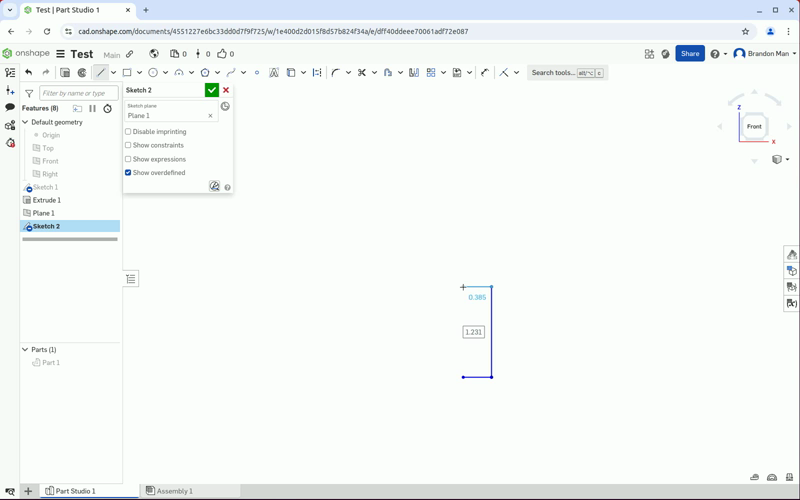
click(463, 286)
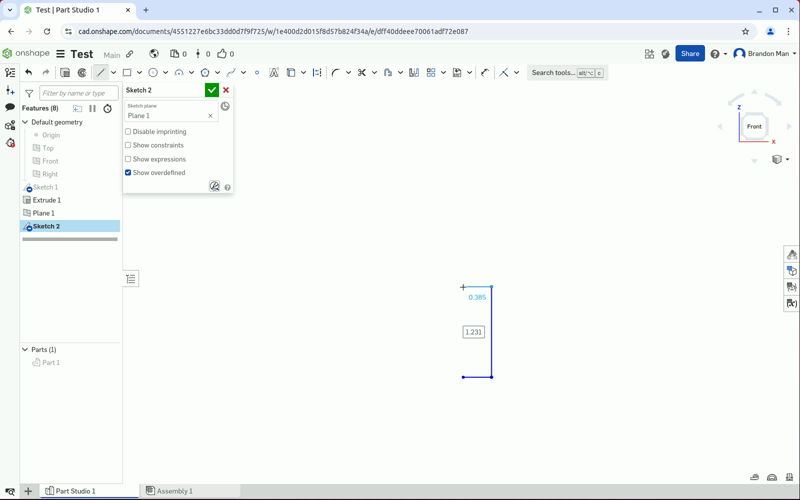
scroll(-6)
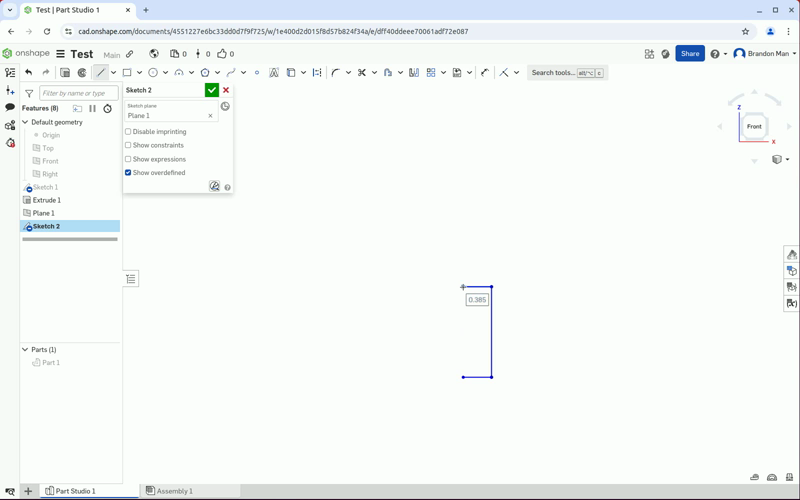
scroll(-6)
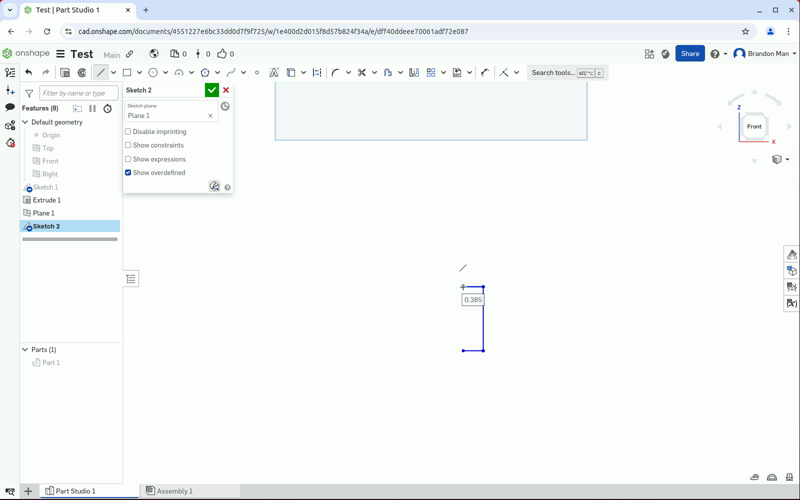
scroll(-6)
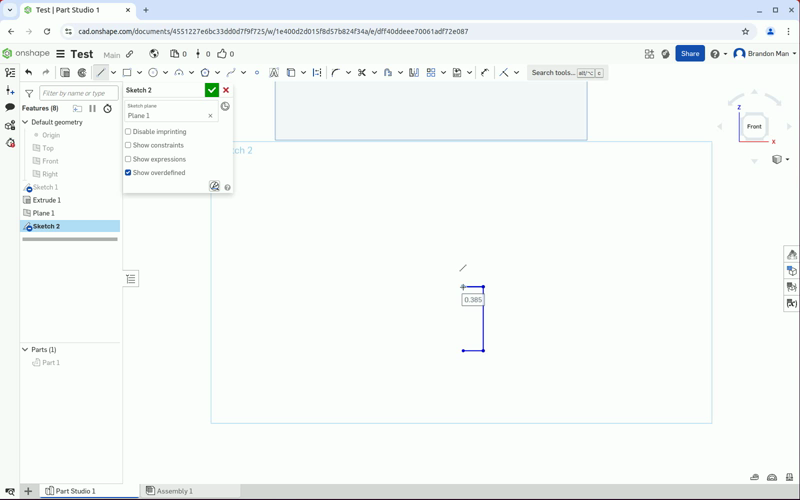
scroll(-6)
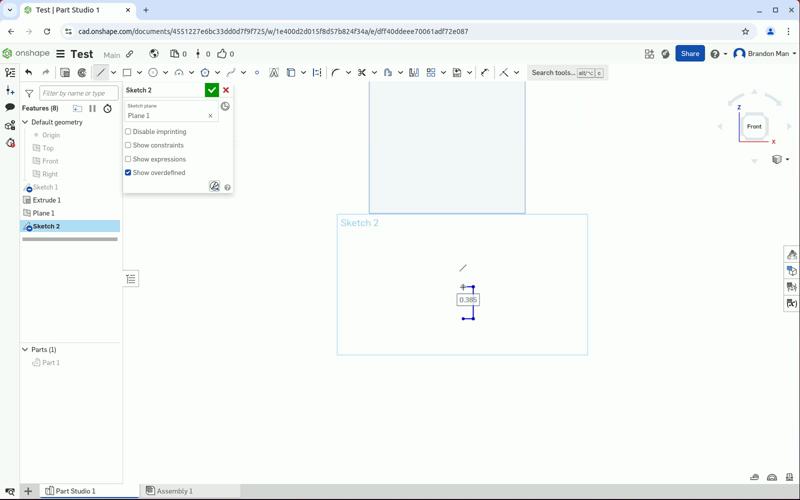
scroll(-6)
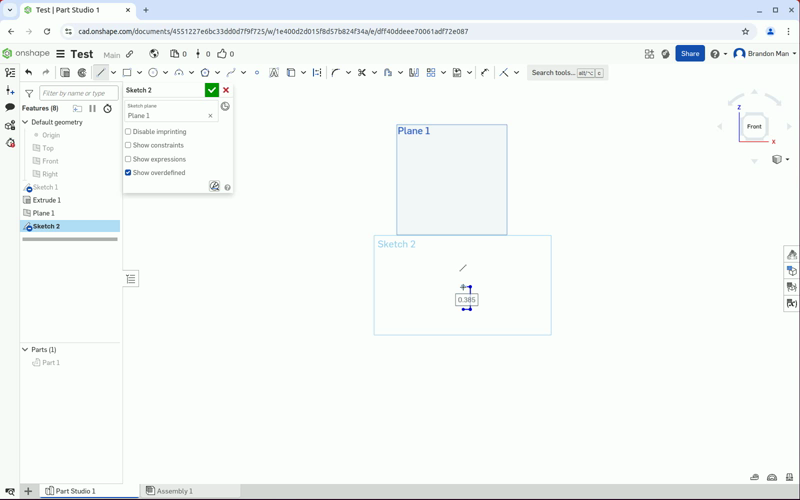
scroll(-6)
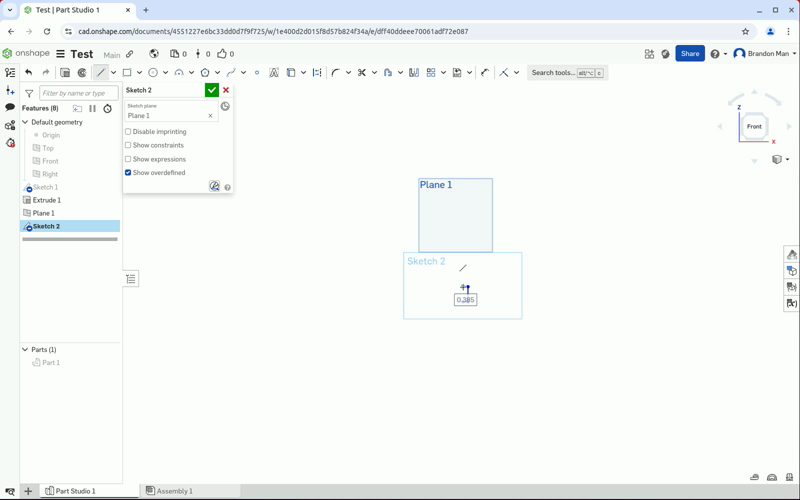
scroll(-6)
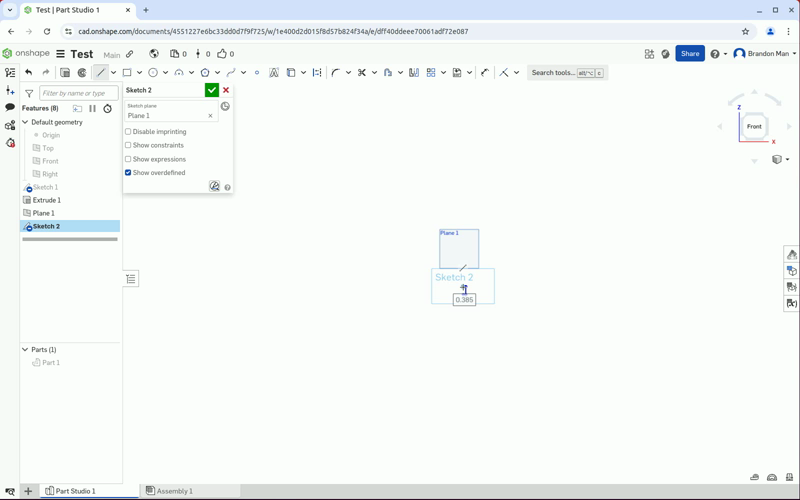
key_up(shift)
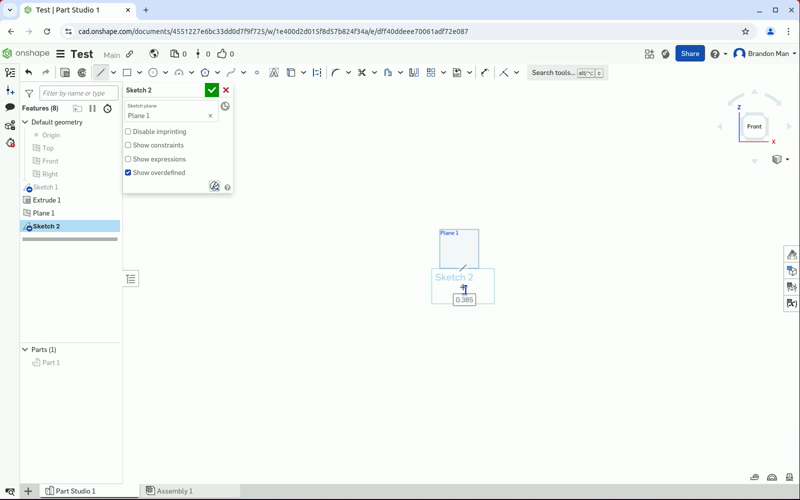
mouse_move(493, 286)
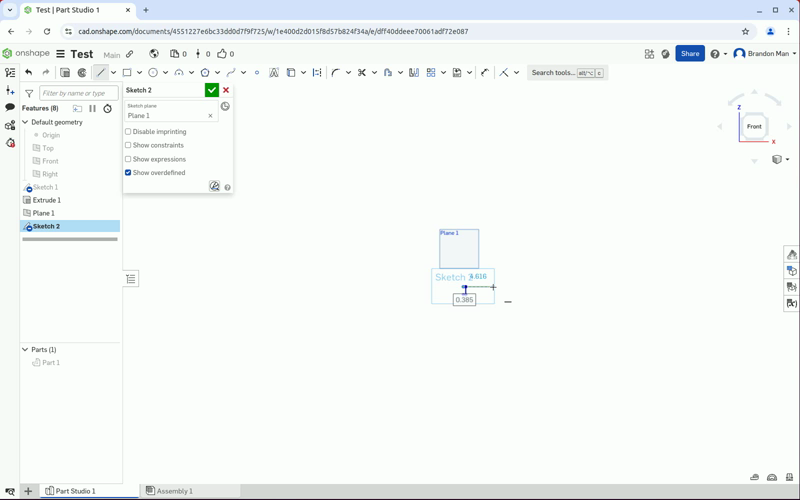
key_down(shift)
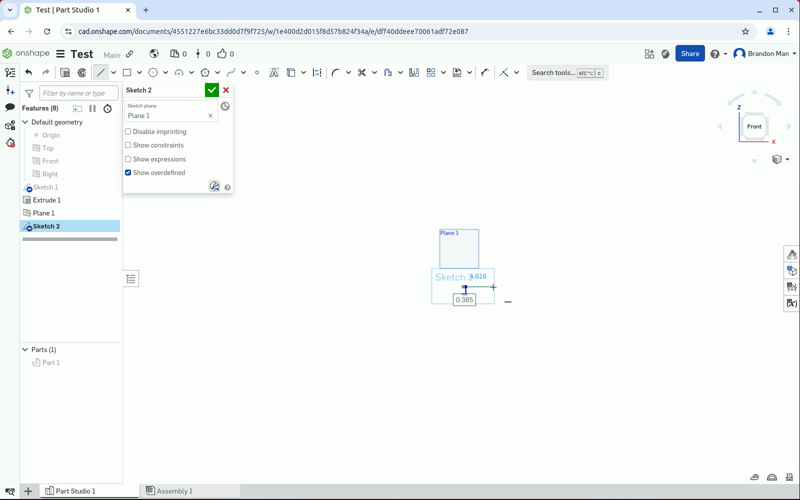
mouse_move(463, 294)
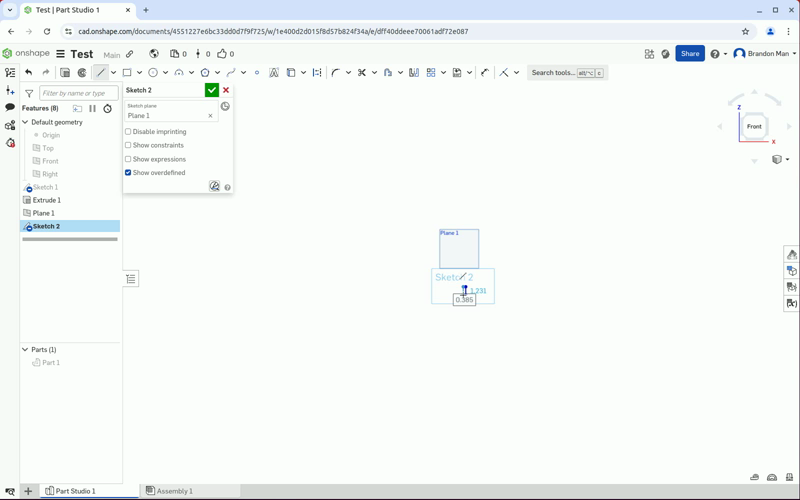
scroll(6)
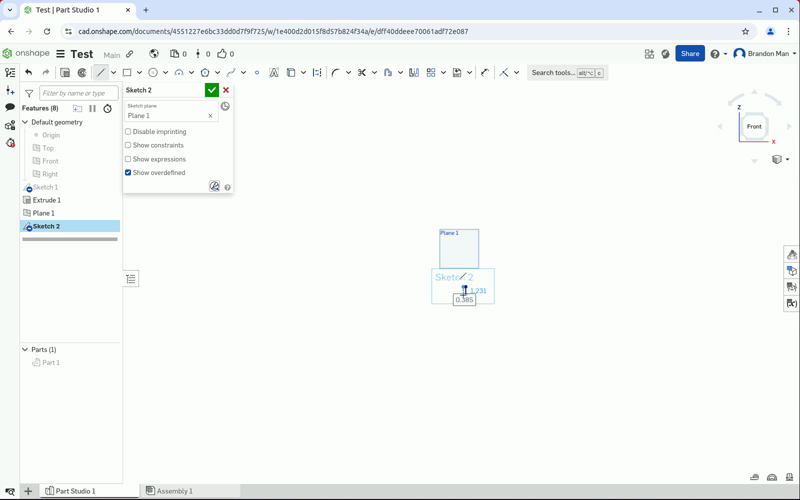
scroll(6)
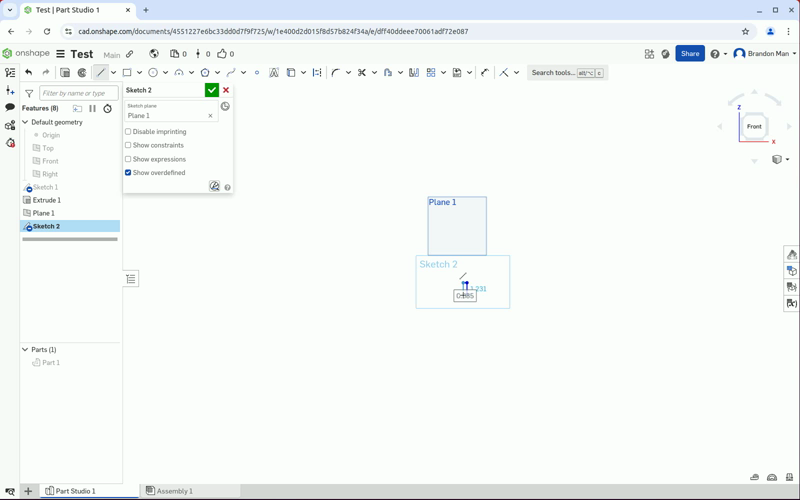
scroll(6)
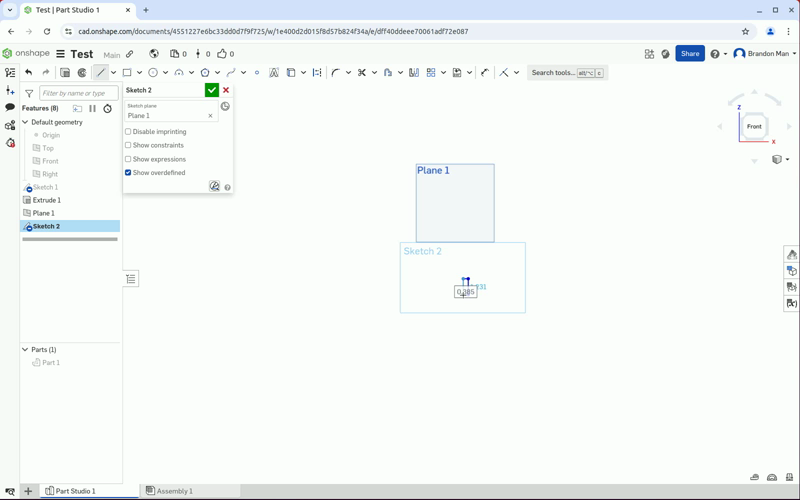
scroll(6)
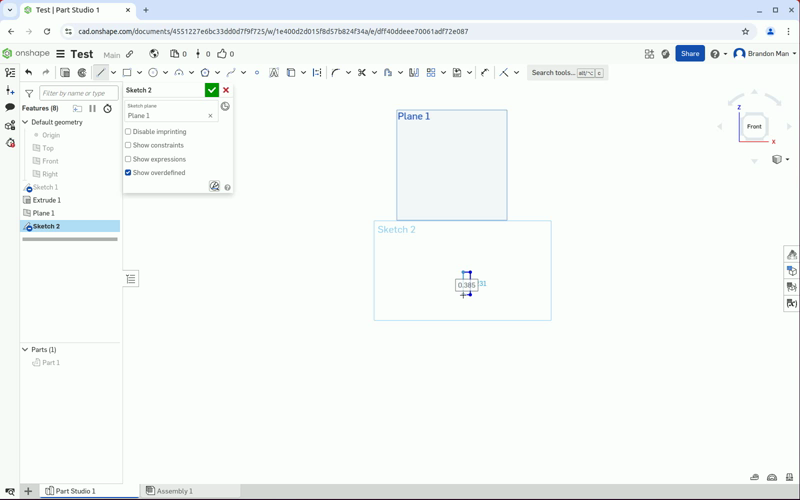
scroll(6)
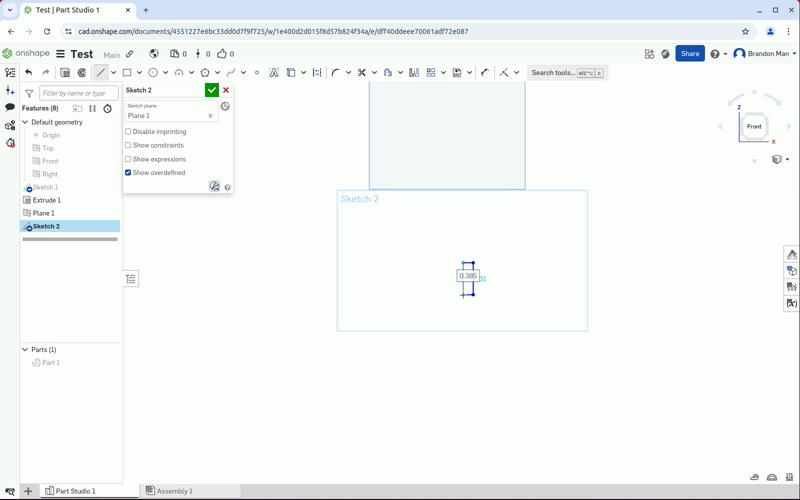
scroll(6)
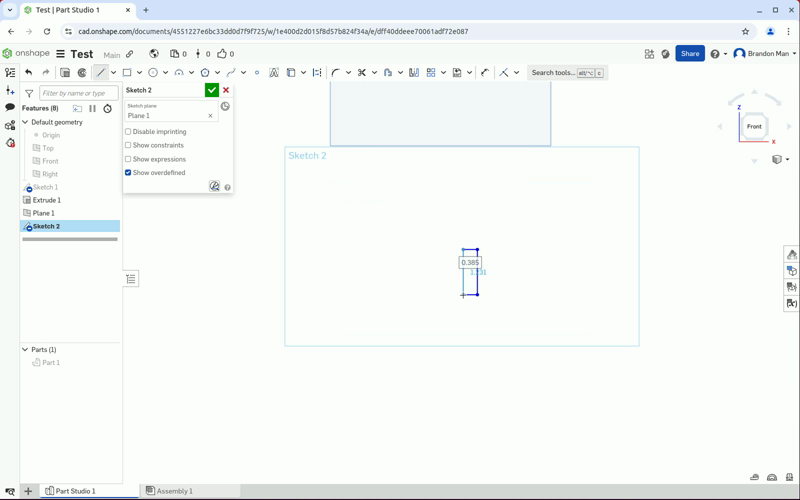
scroll(6)
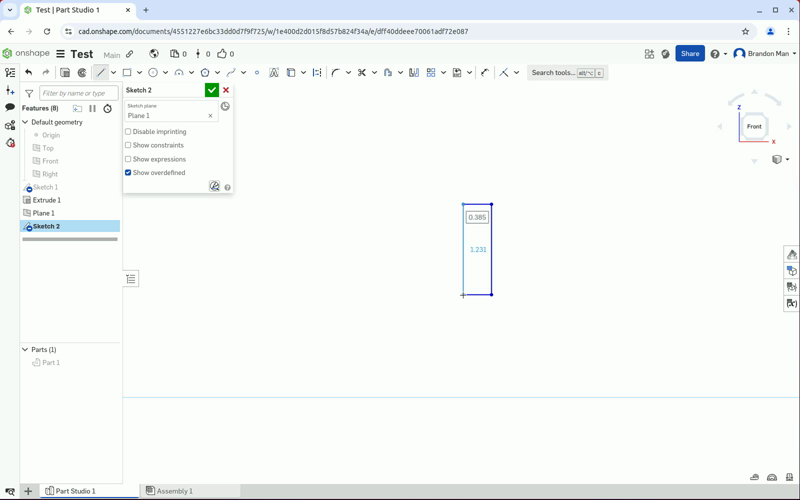
key_up(shift)
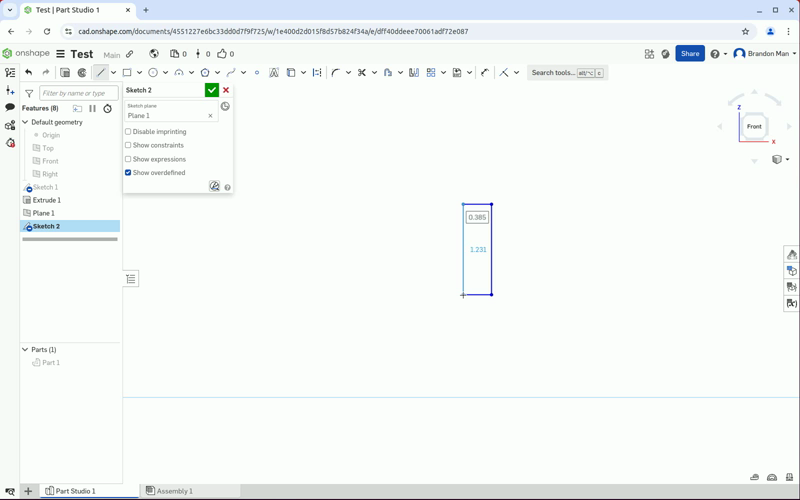
click(463, 294)
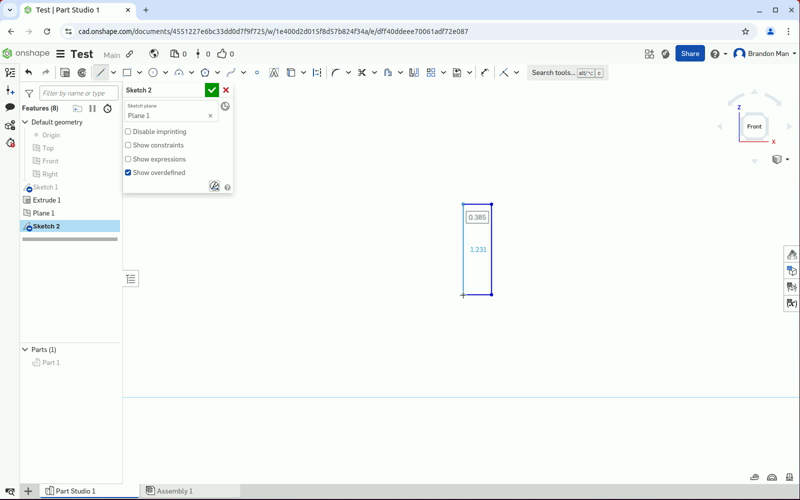
scroll(-6)
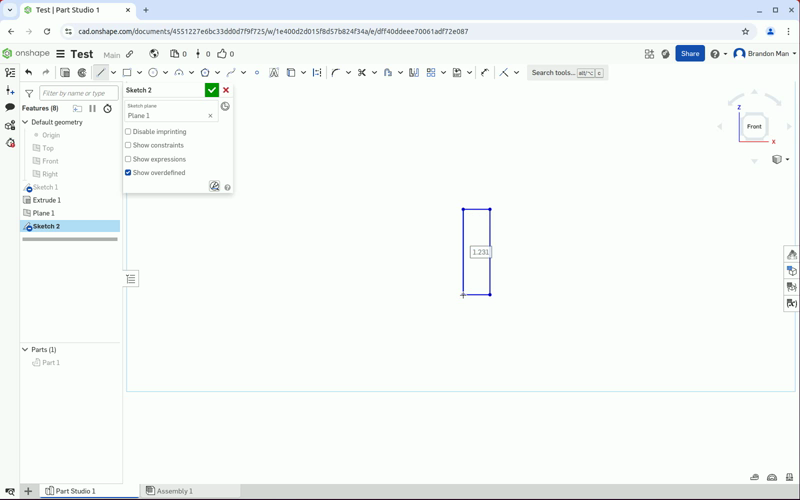
scroll(-6)
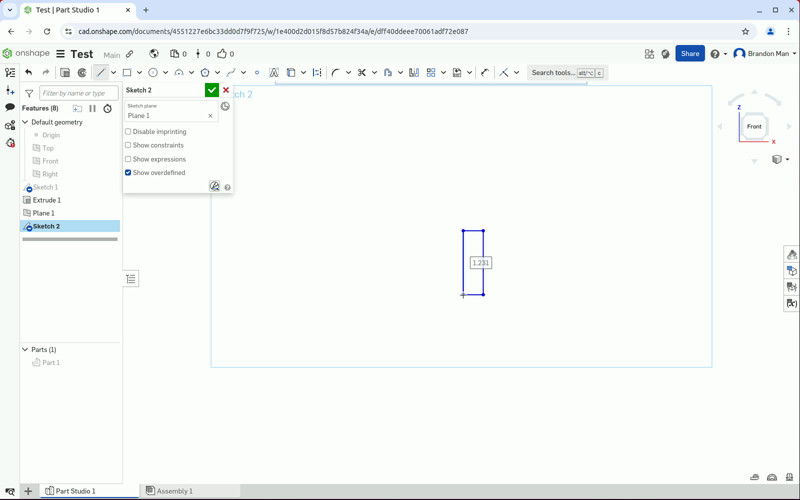
scroll(-6)
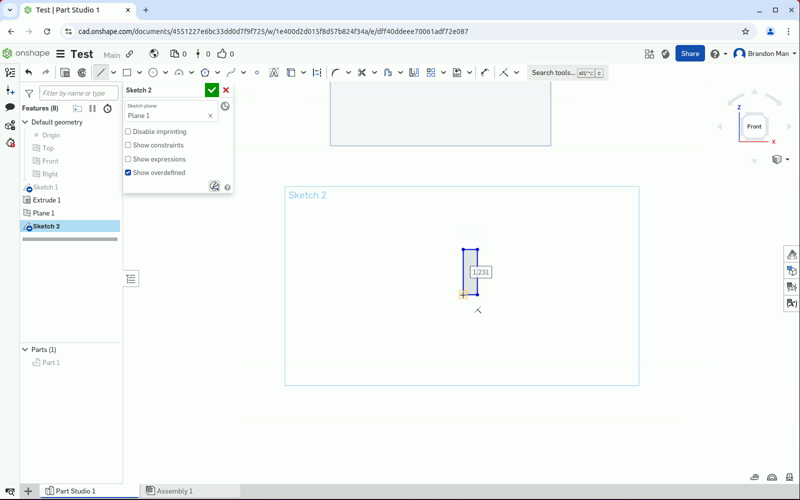
scroll(-6)
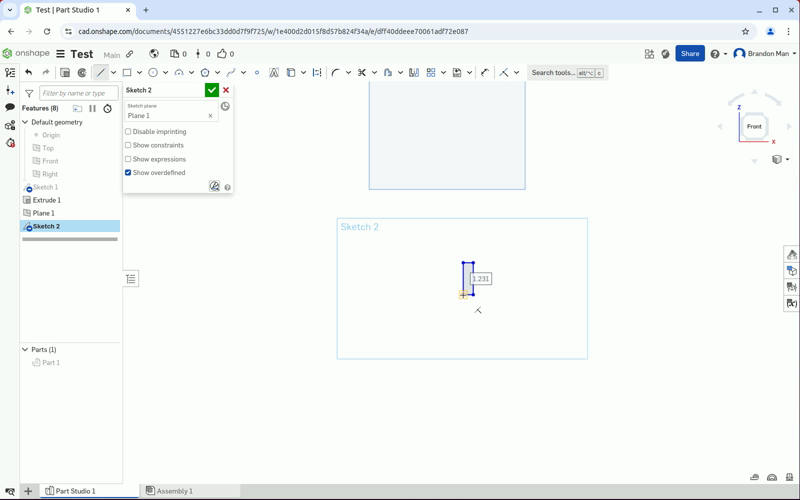
scroll(-6)
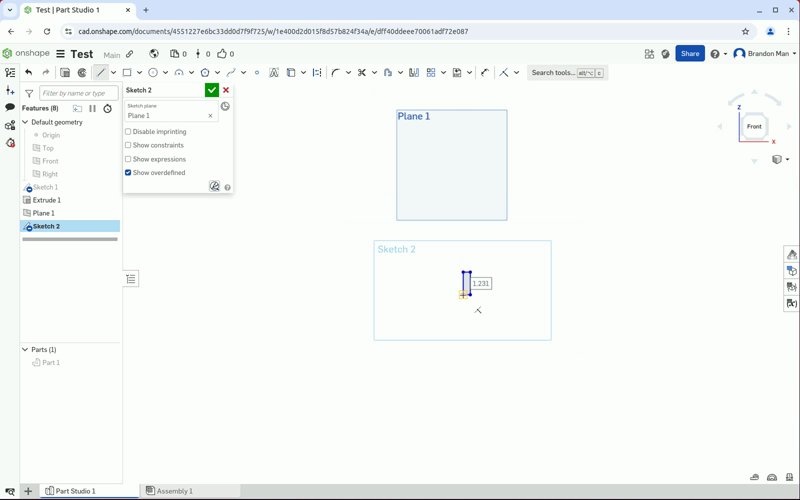
scroll(-6)
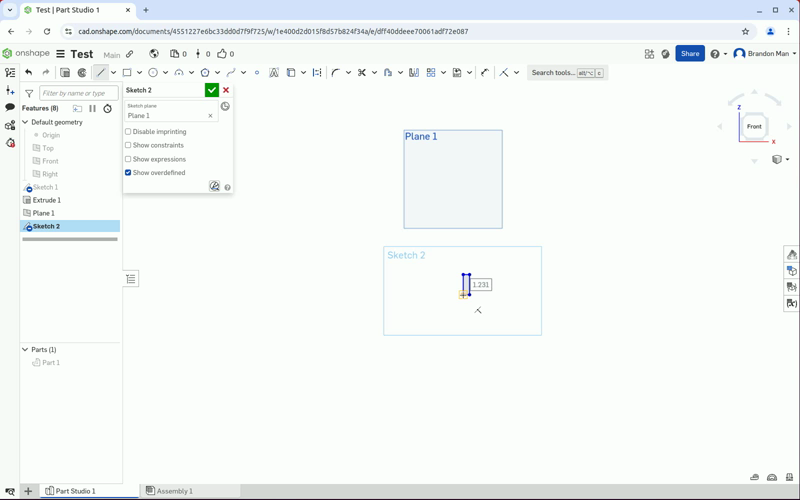
scroll(-6)
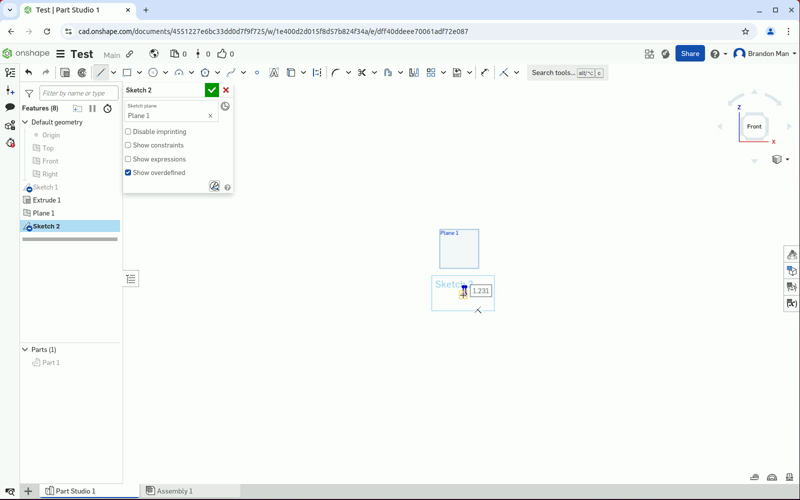
key(esc)
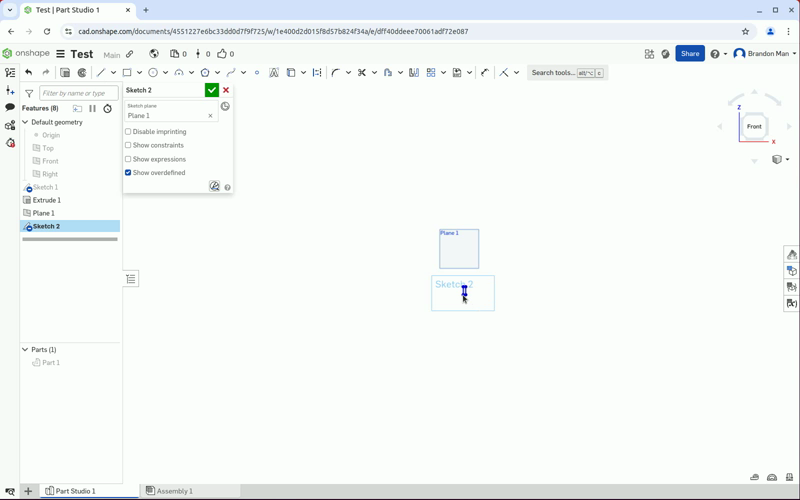
mouse_move(464, 294)
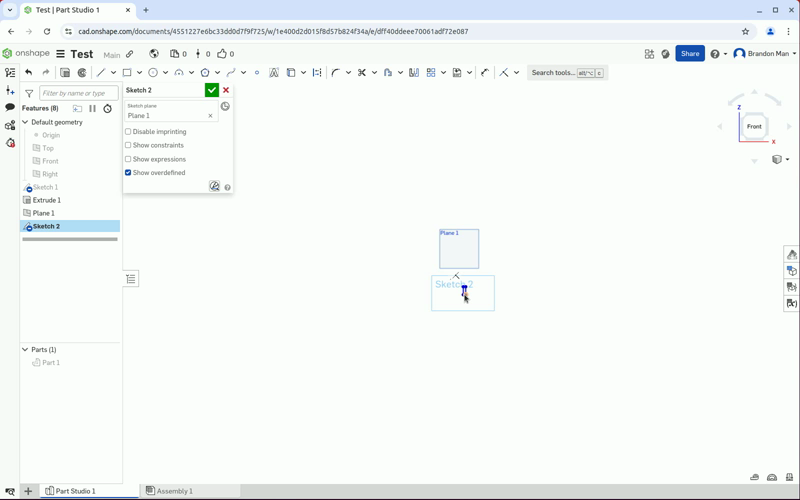
scroll(6)
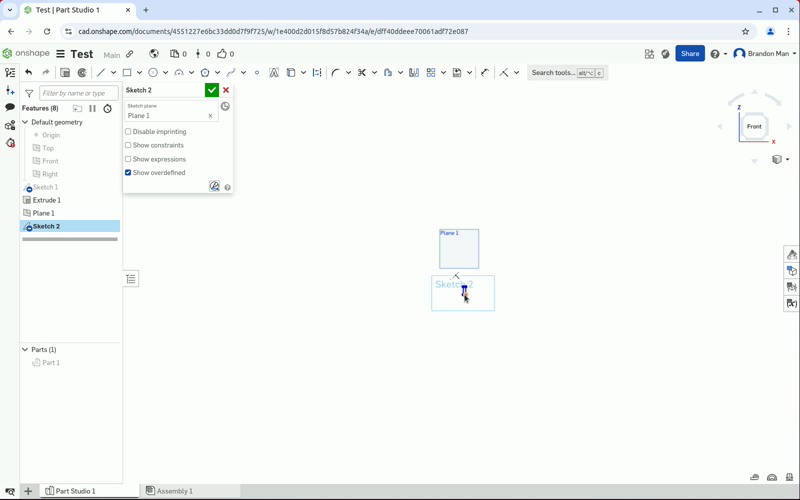
scroll(6)
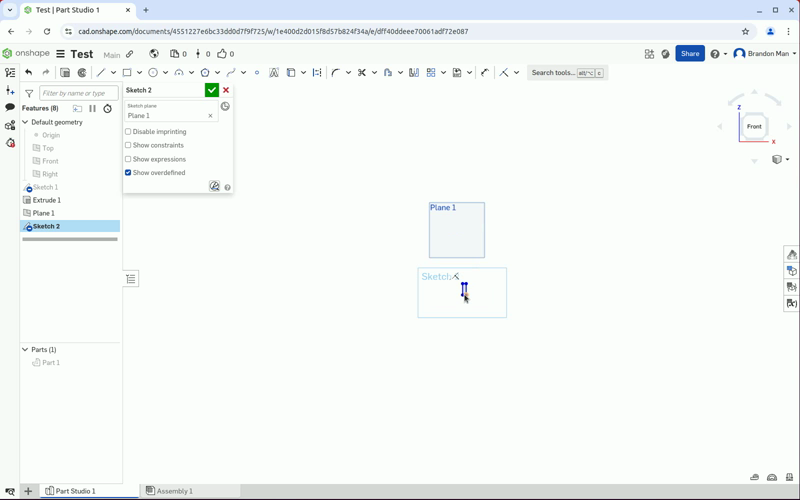
scroll(6)
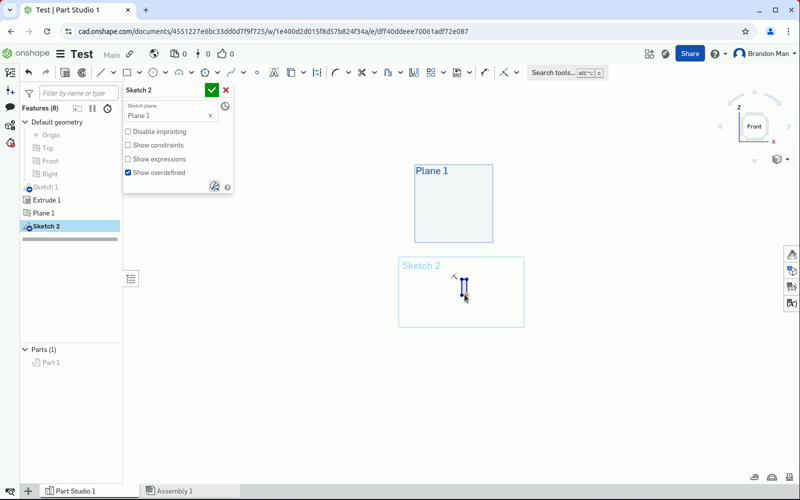
scroll(6)
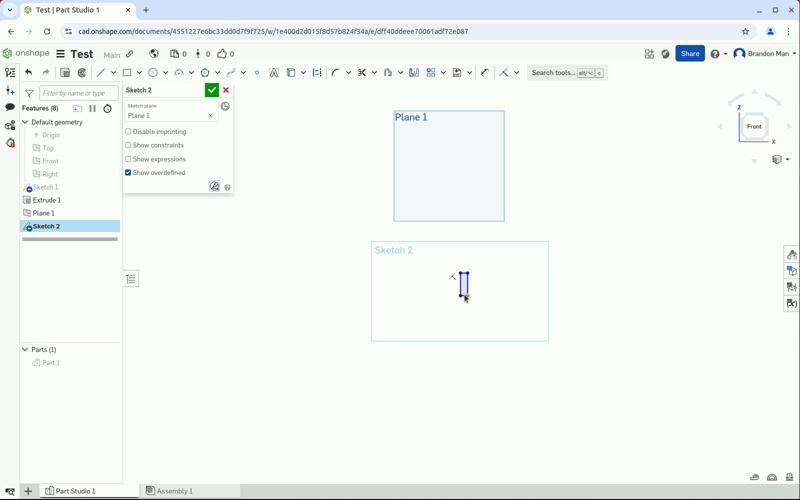
scroll(6)
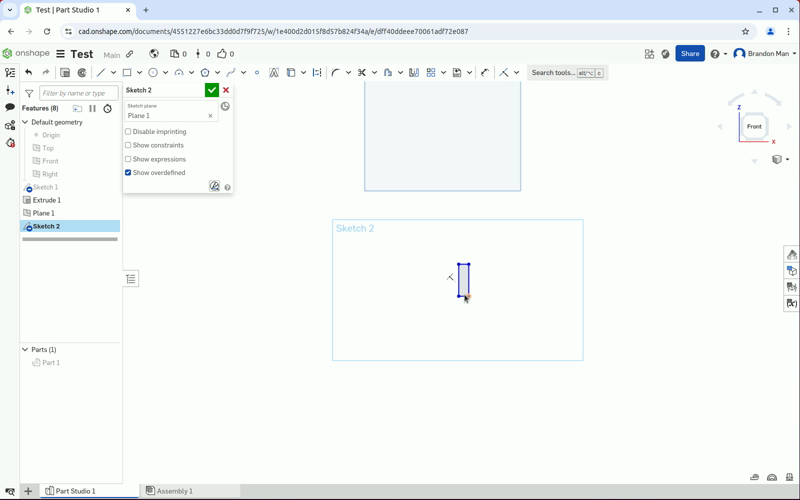
scroll(6)
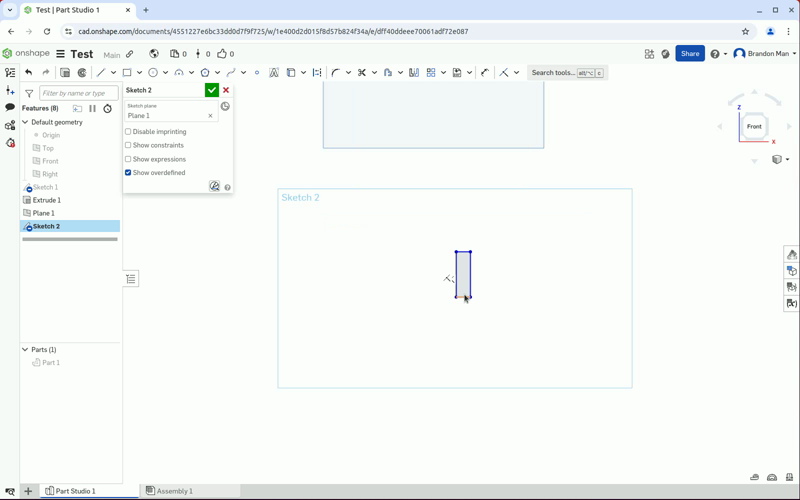
scroll(6)
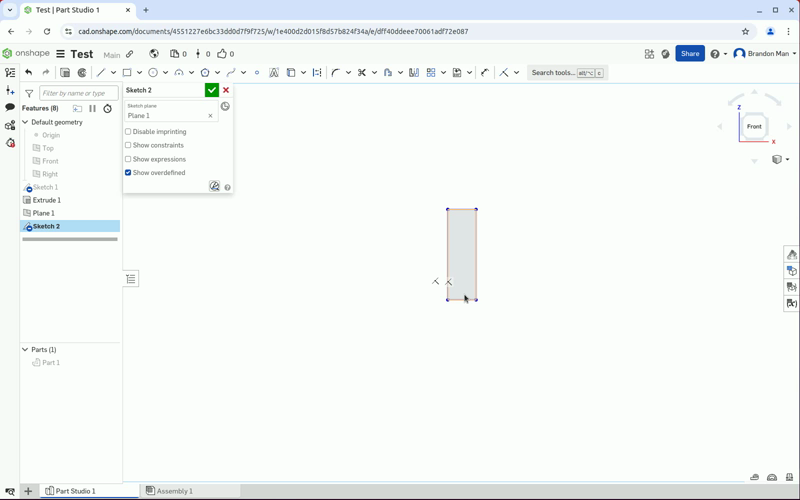
click(464, 294)
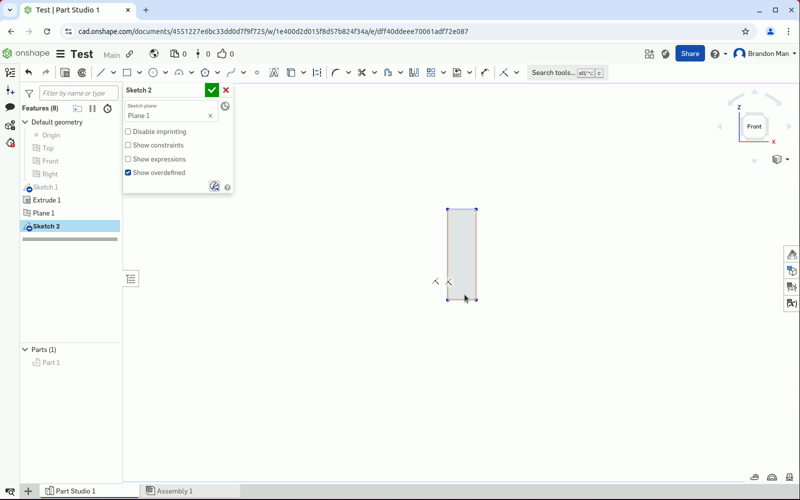
scroll(-6)
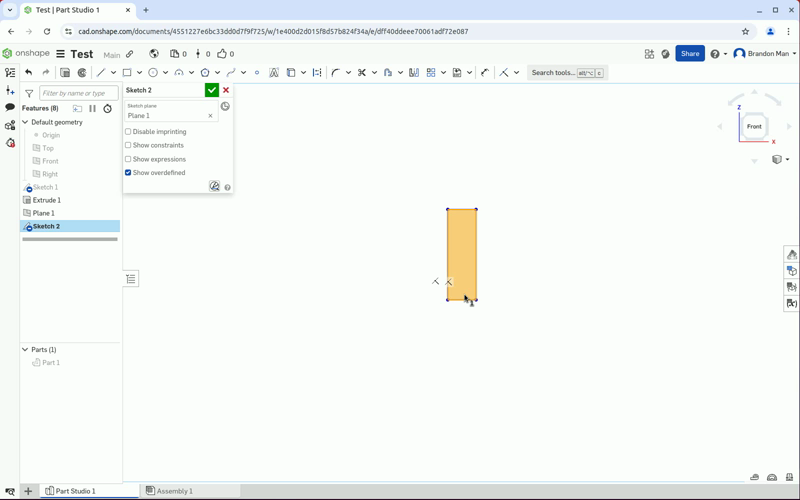
scroll(-6)
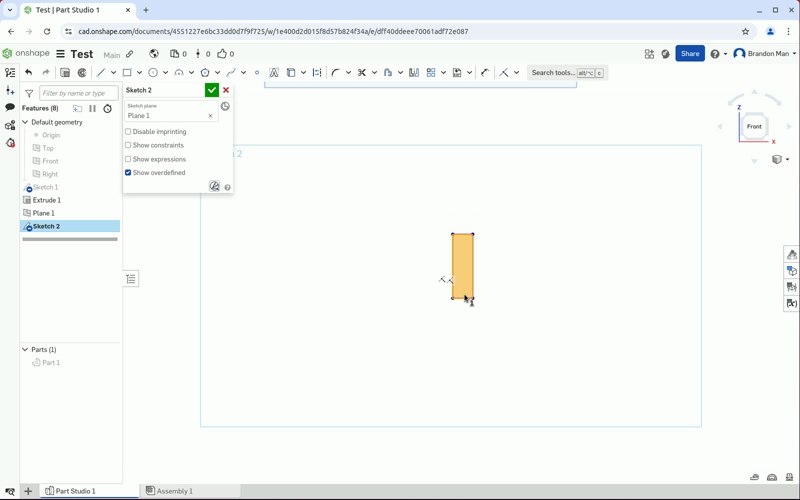
scroll(-6)
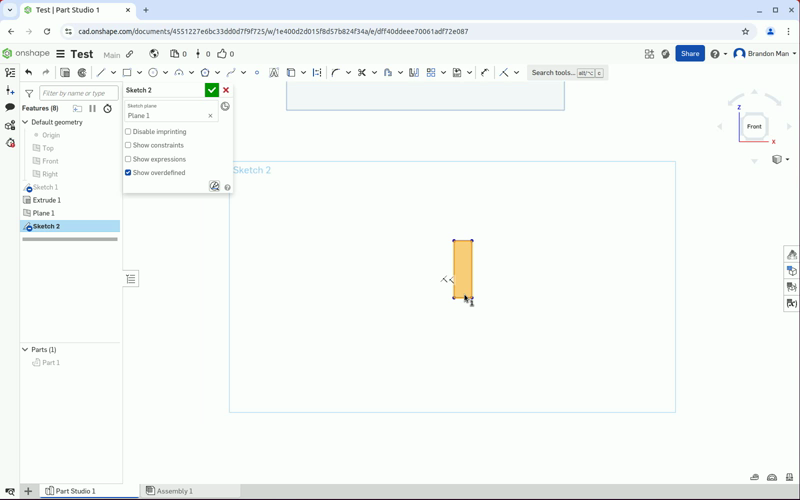
scroll(-6)
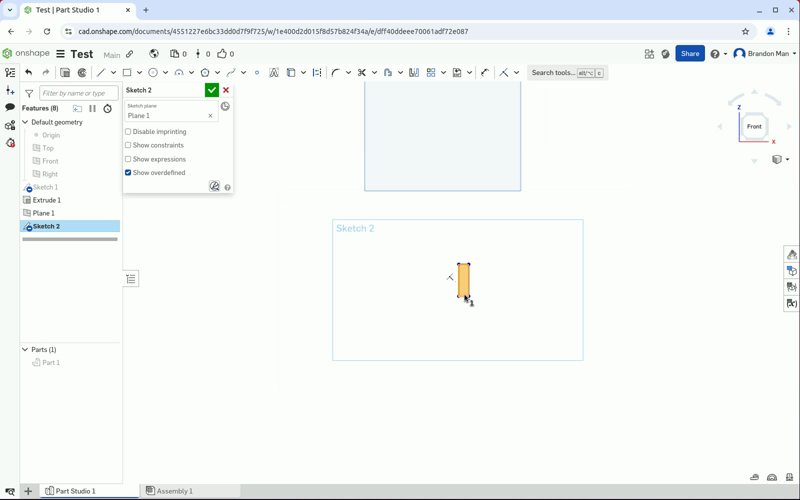
scroll(-6)
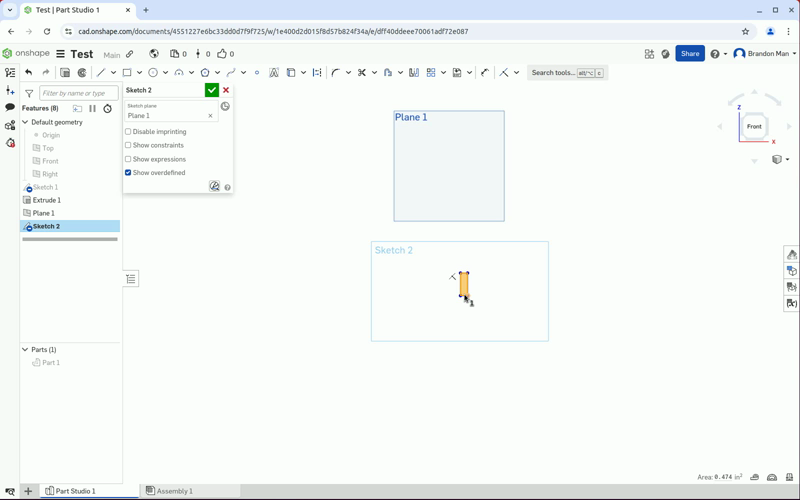
scroll(-6)
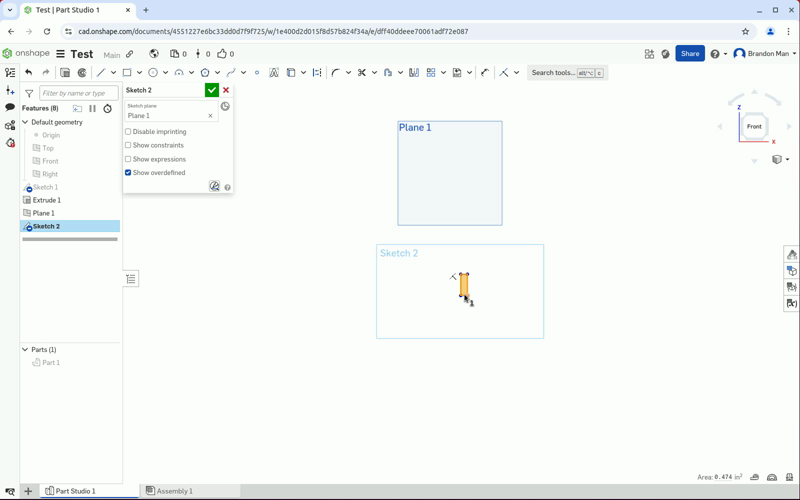
scroll(-6)
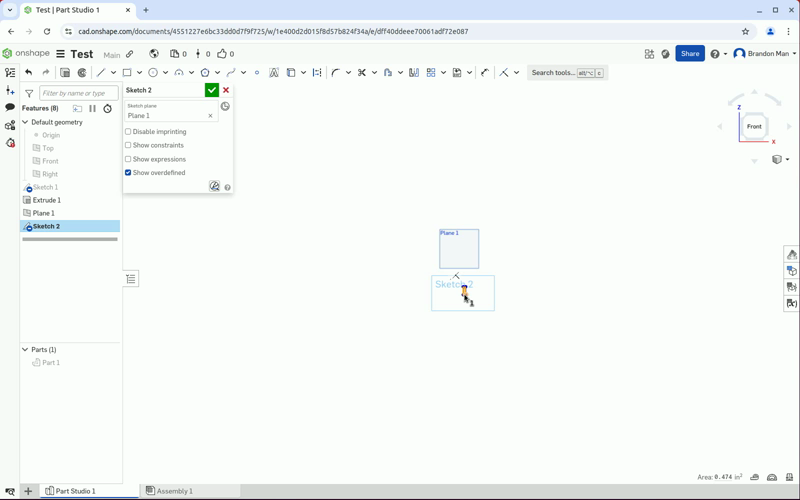
mouse_move(73, 352)
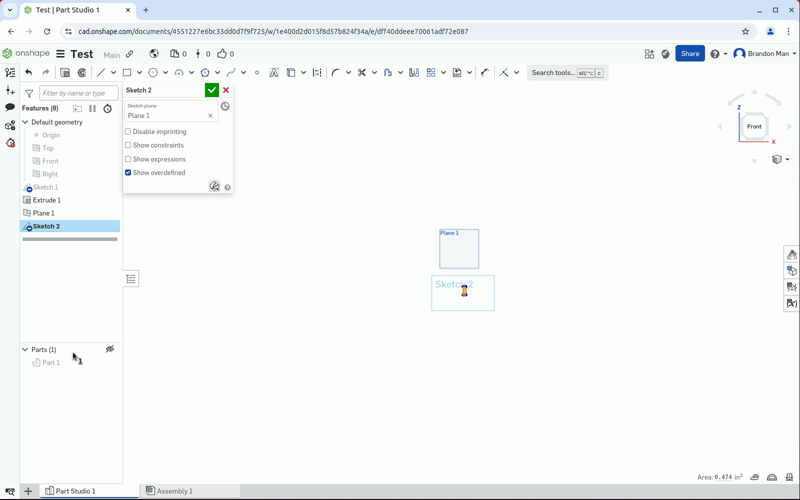
key(shift+y)
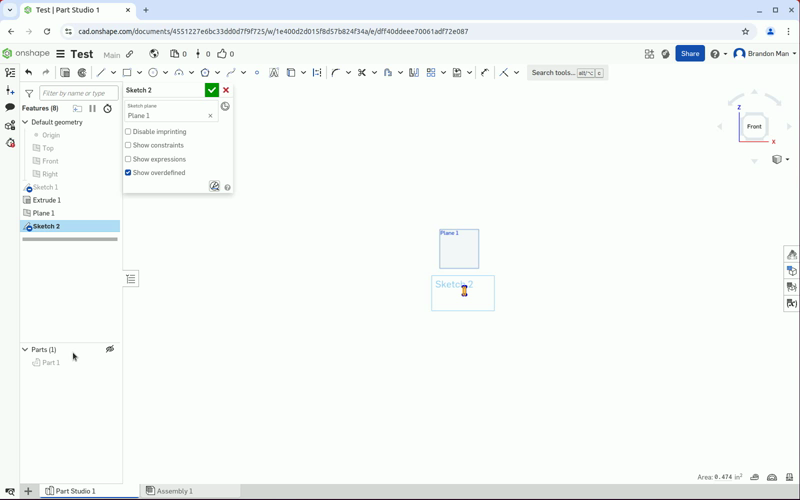
key(shift+e)
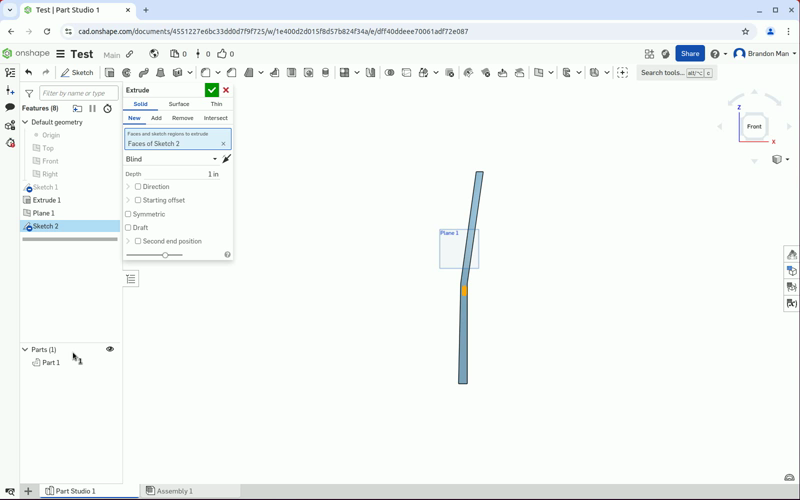
mouse_move(143, 106)
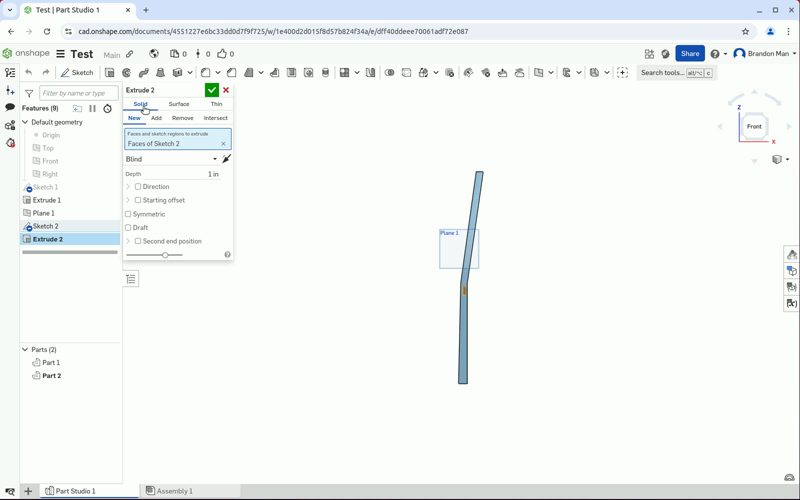
click(143, 106)
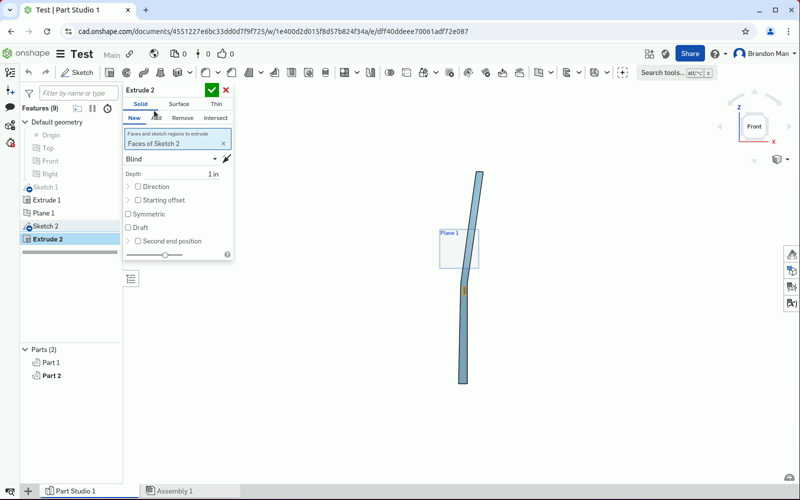
mouse_move(186, 120)
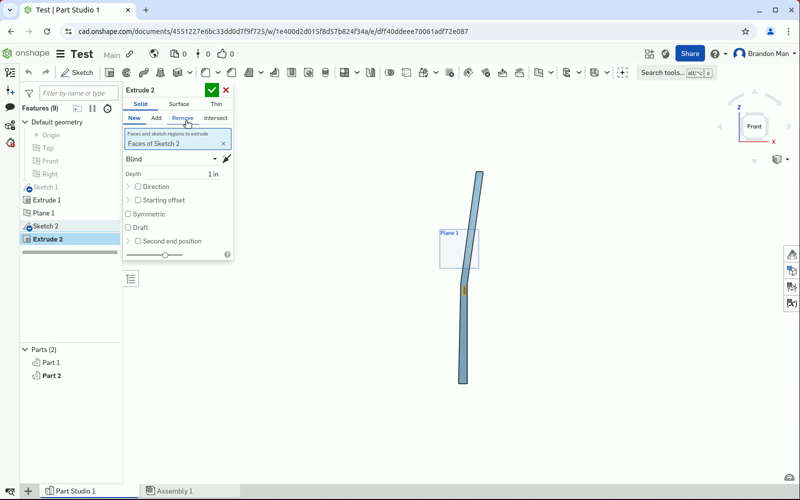
click(186, 120)
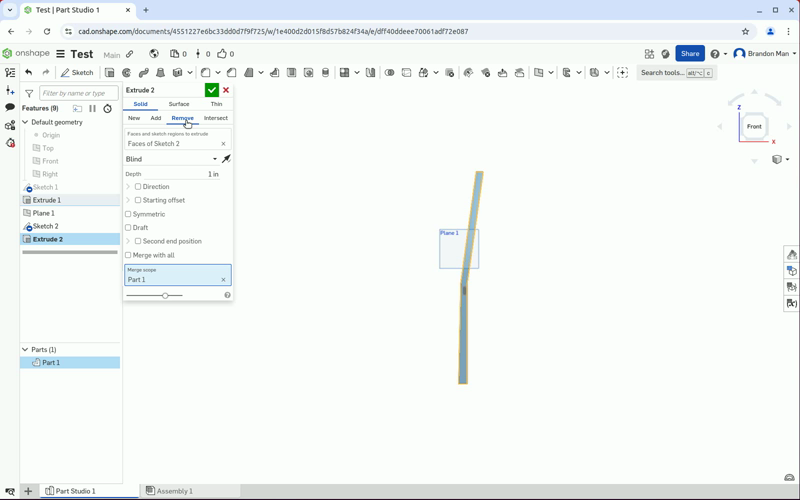
key(tab, 4)
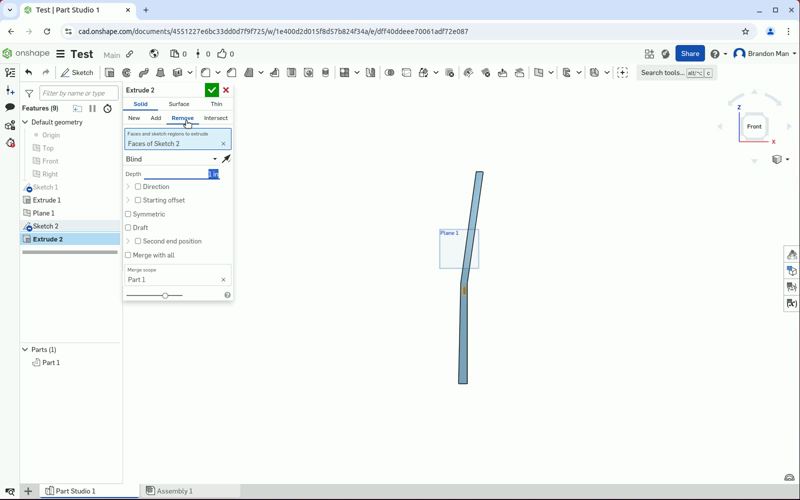
text(0.481)
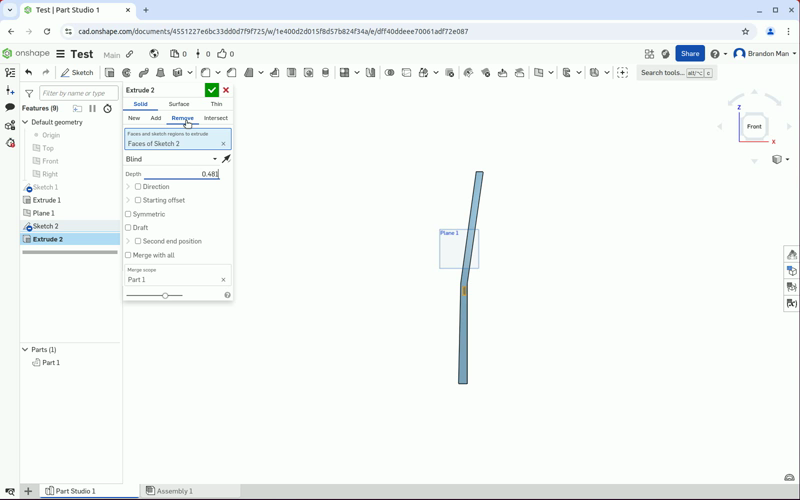
key(tab, 6)
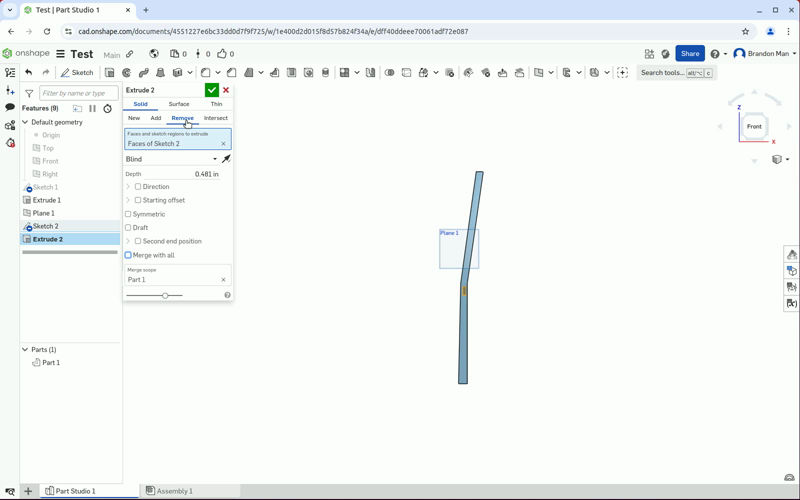
key(space)
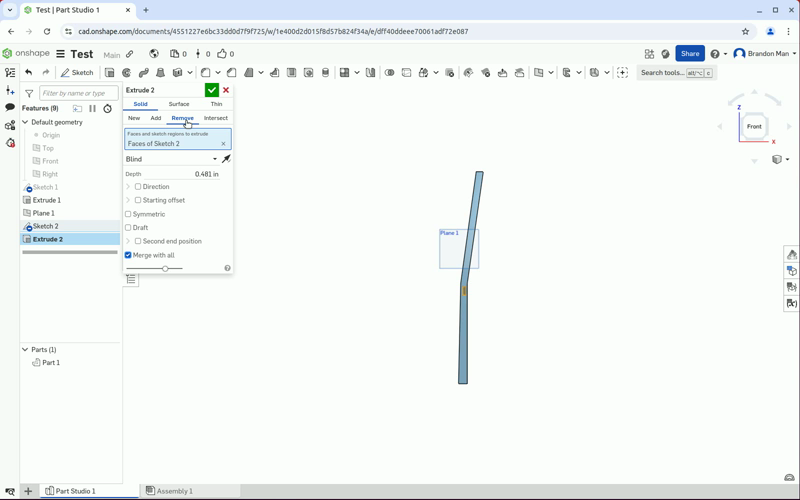
key(enter)
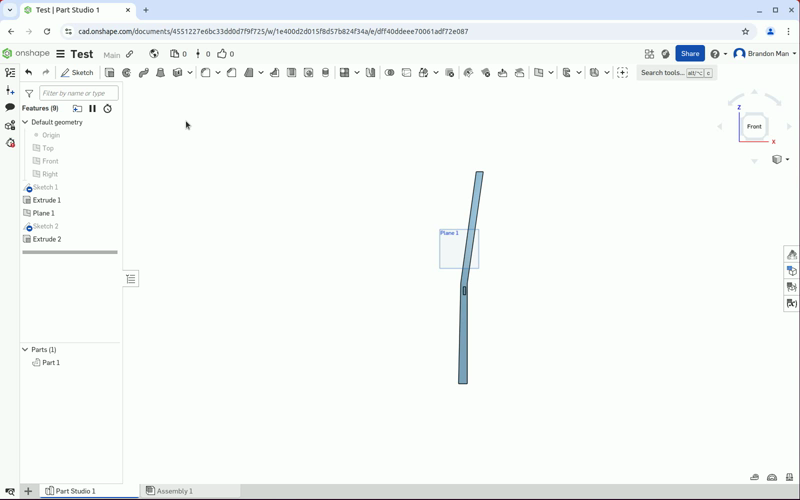
key(shift+h)
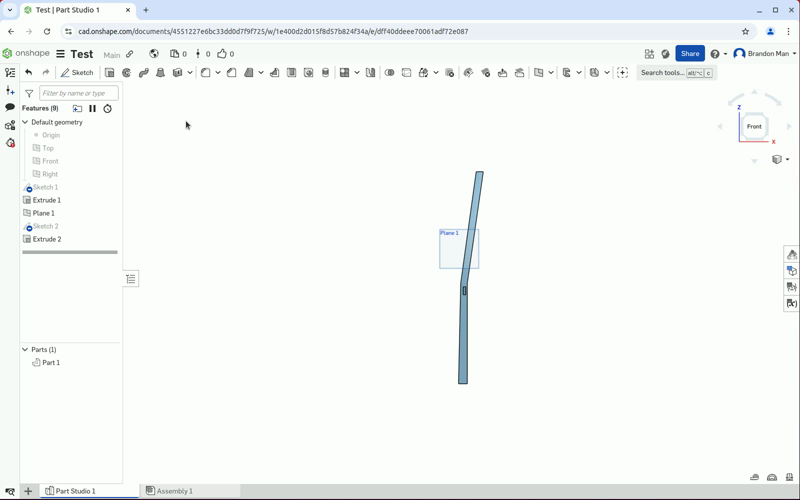
key(shift+h)
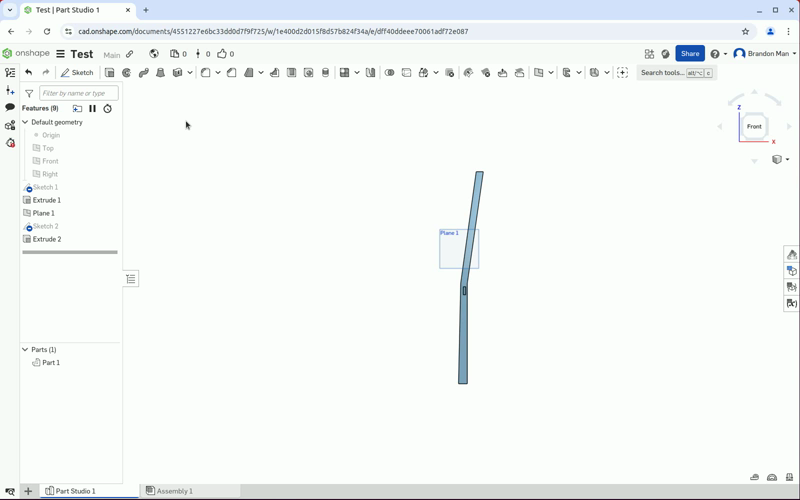
mouse_move(73, 189)
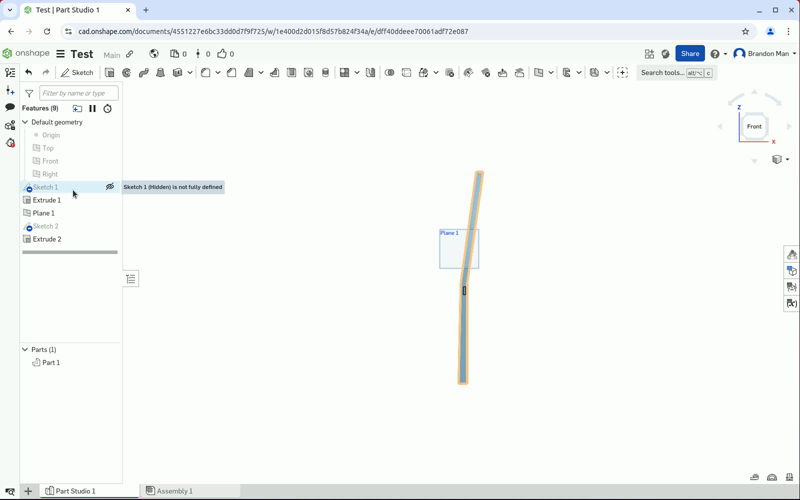
click(73, 189)
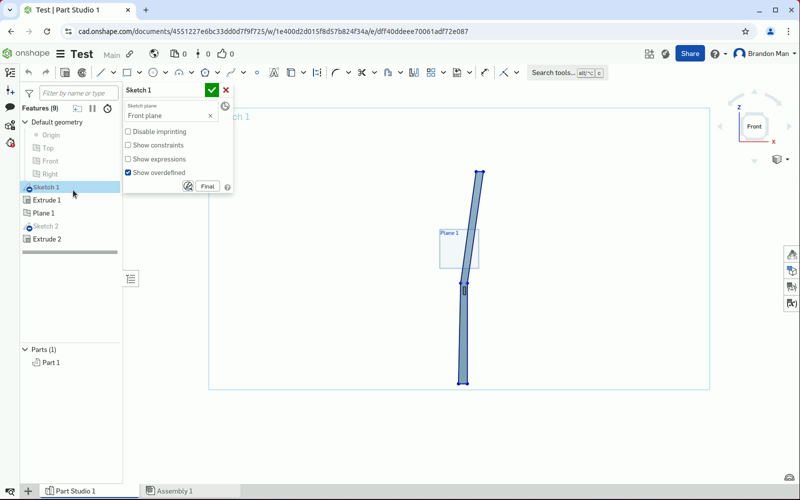
mouse_move(229, 92)
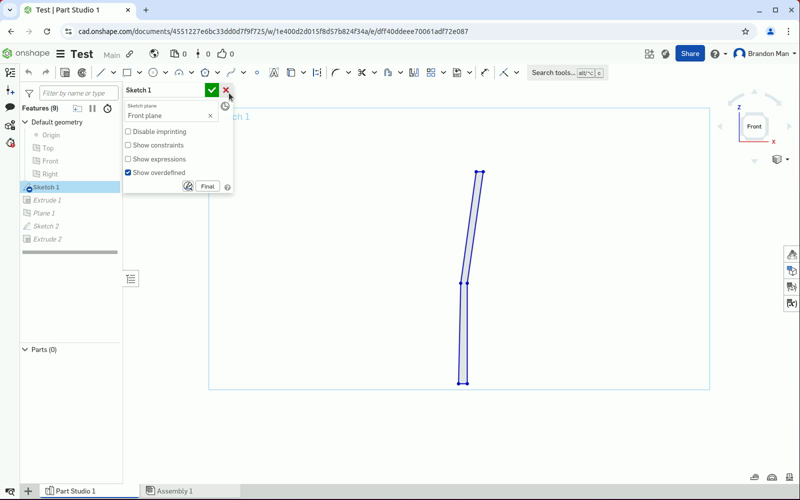
click(229, 92)
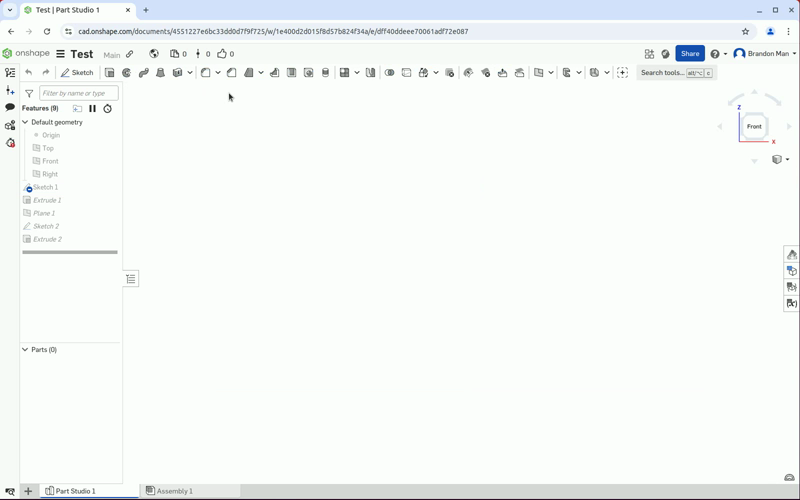
key(shift+s)
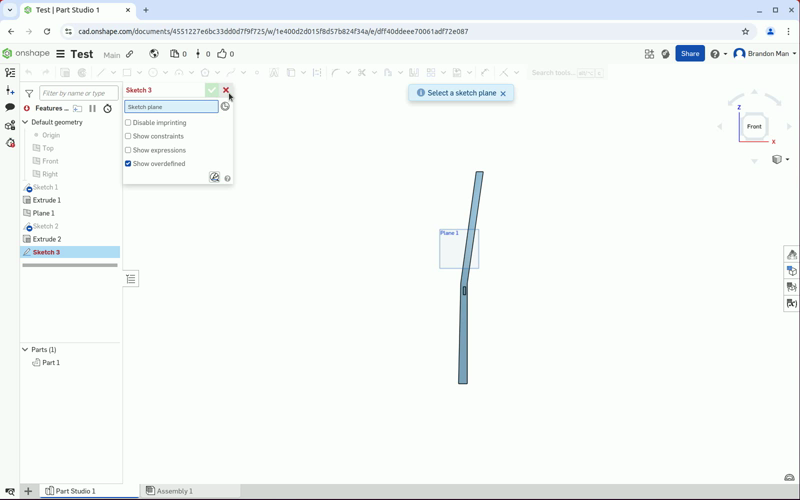
mouse_move(73, 215)
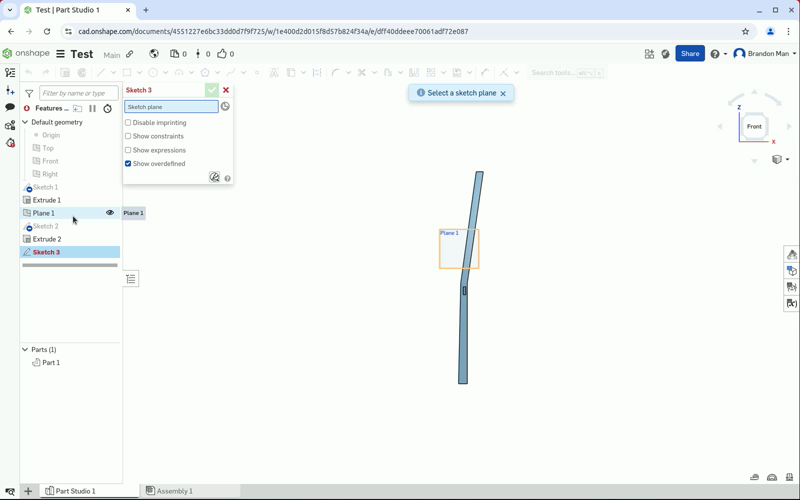
click(73, 215)
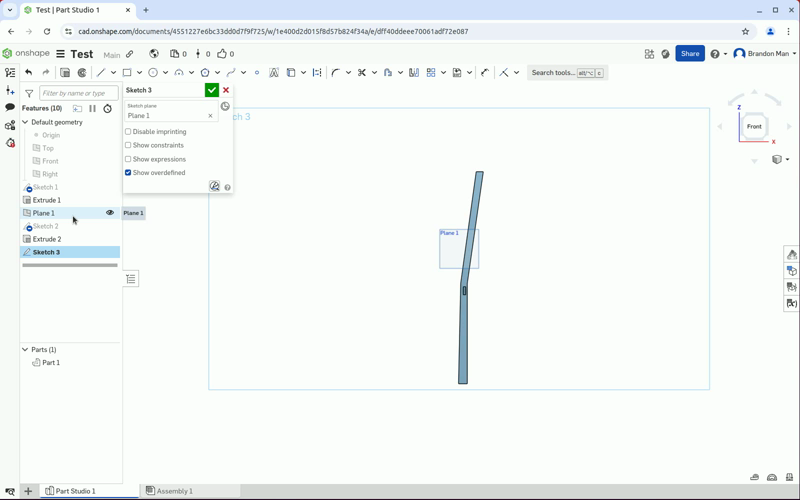
mouse_move(73, 352)
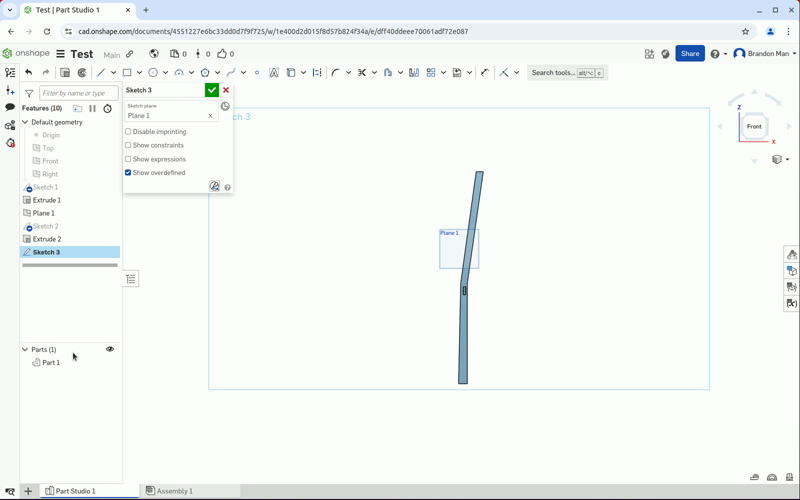
key(y)
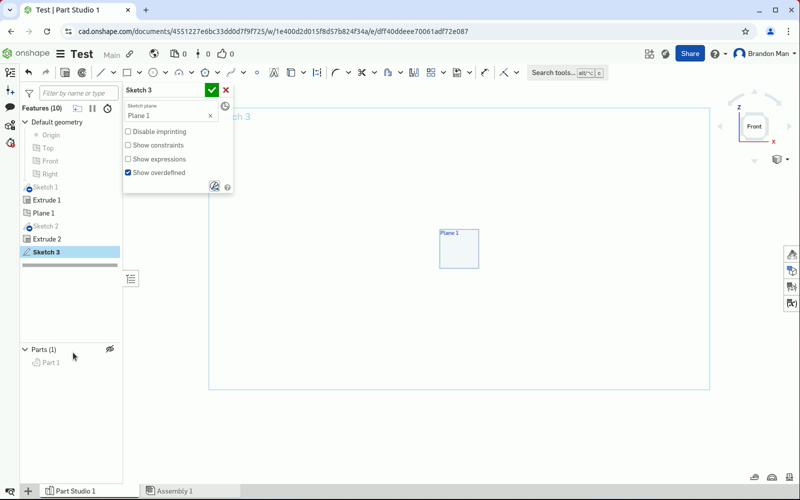
key(l)
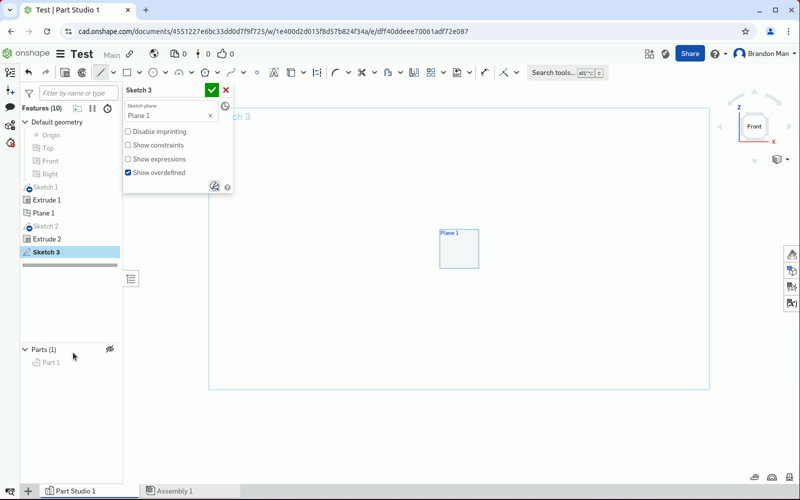
key_down(shift)
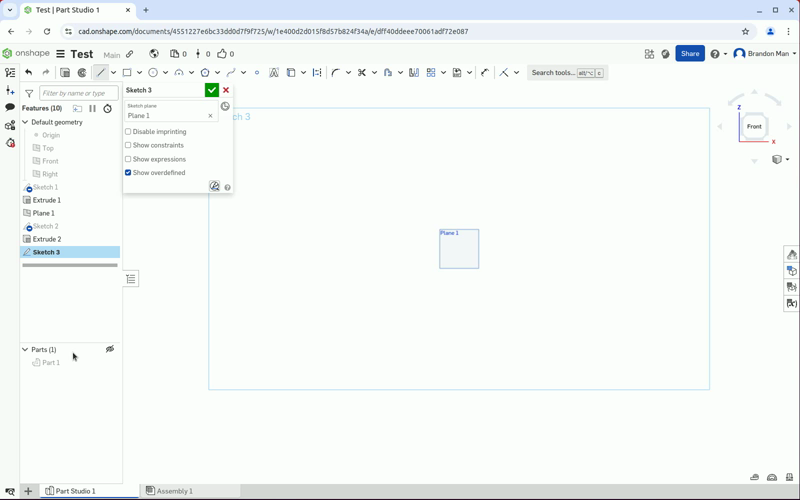
mouse_move(476, 186)
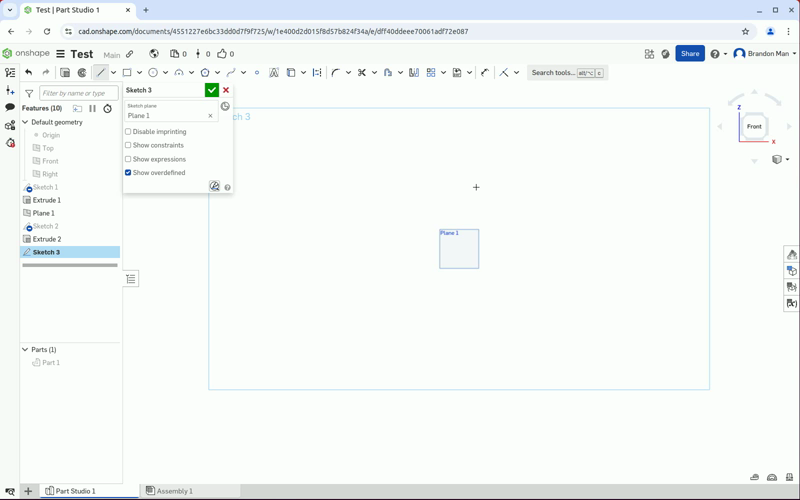
click(476, 186)
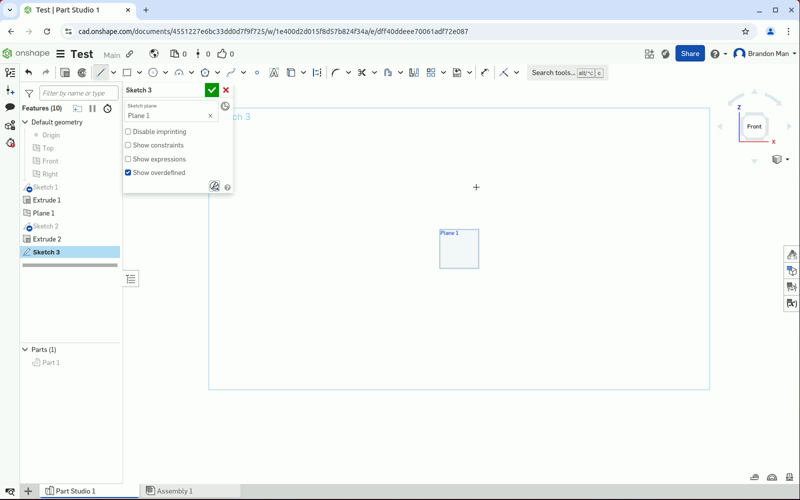
key_up(shift)
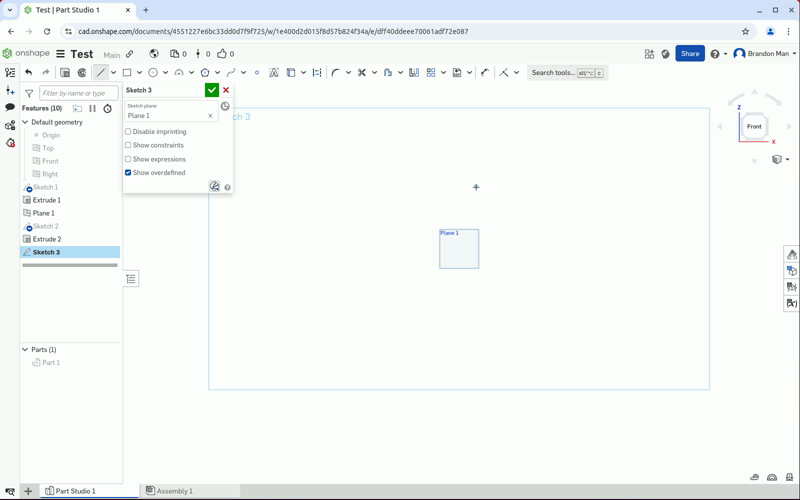
key_down(shift)
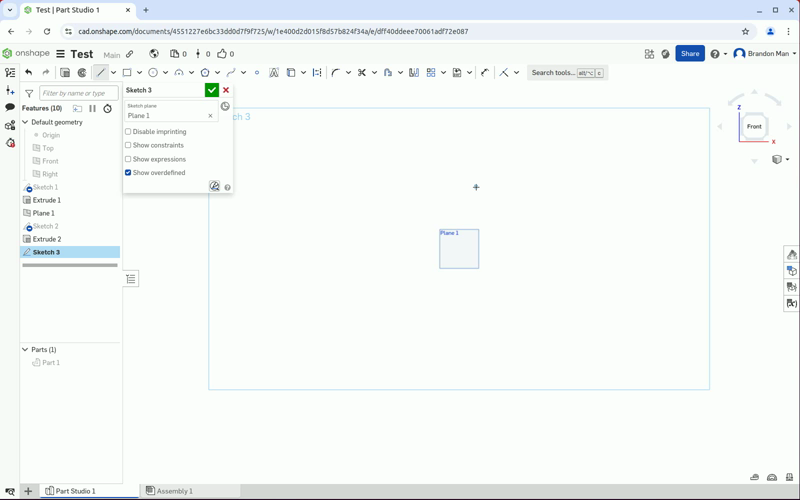
mouse_move(506, 186)
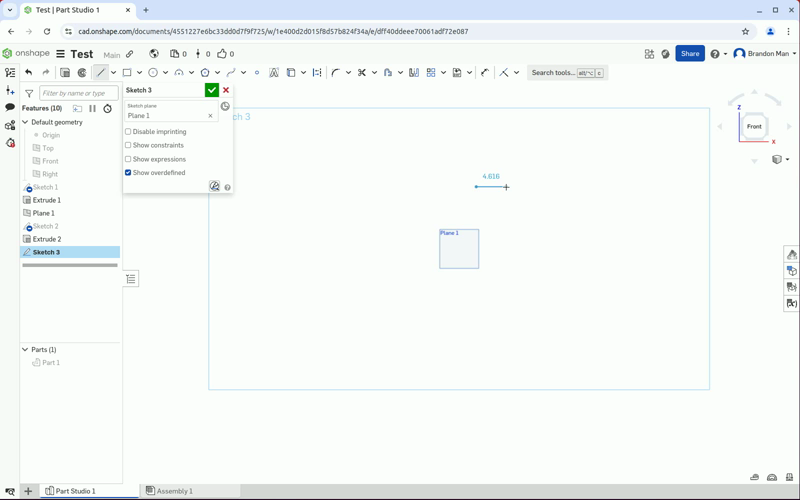
mouse_move(479, 187)
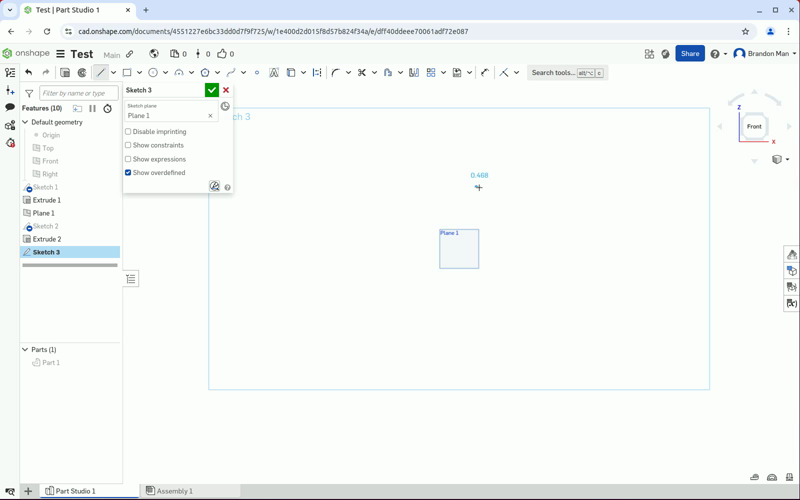
scroll(6)
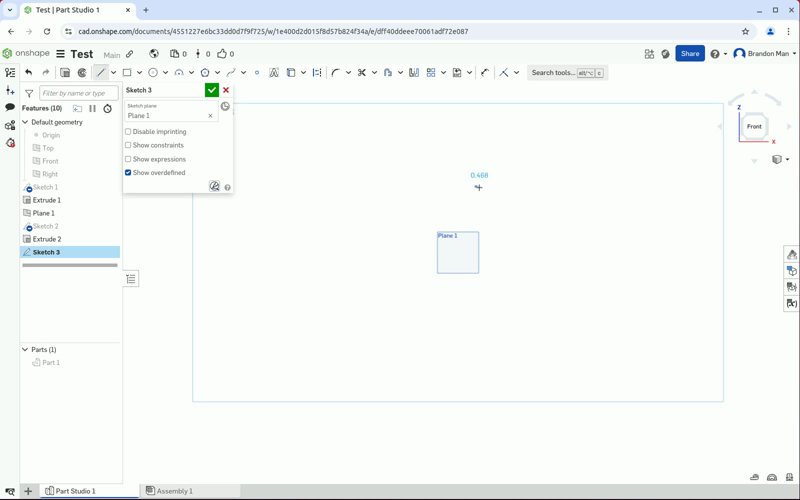
scroll(6)
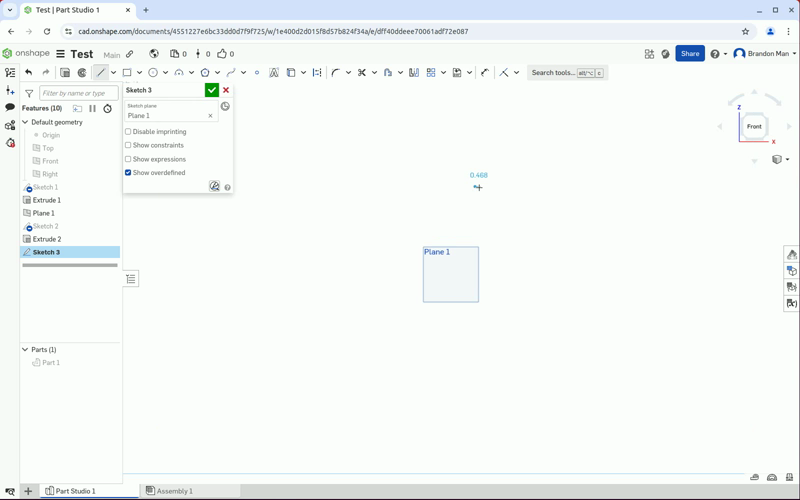
scroll(6)
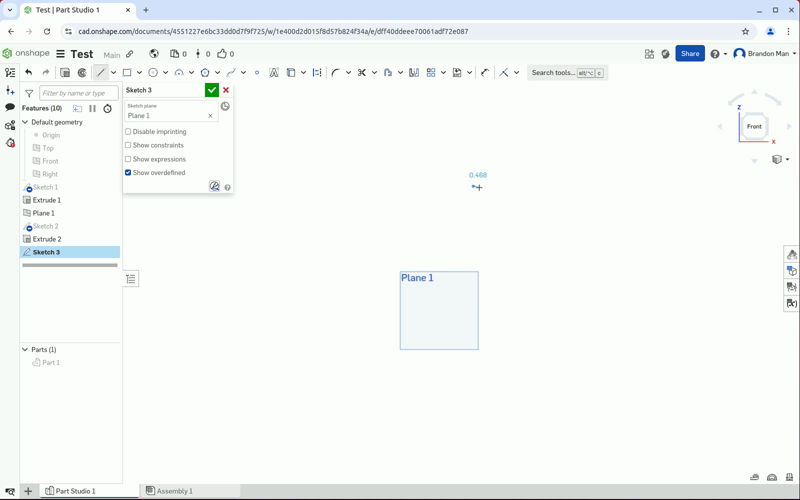
scroll(6)
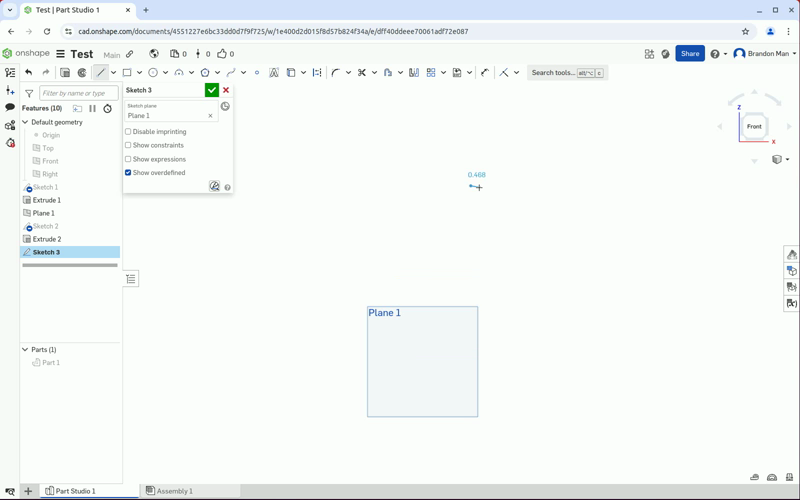
scroll(6)
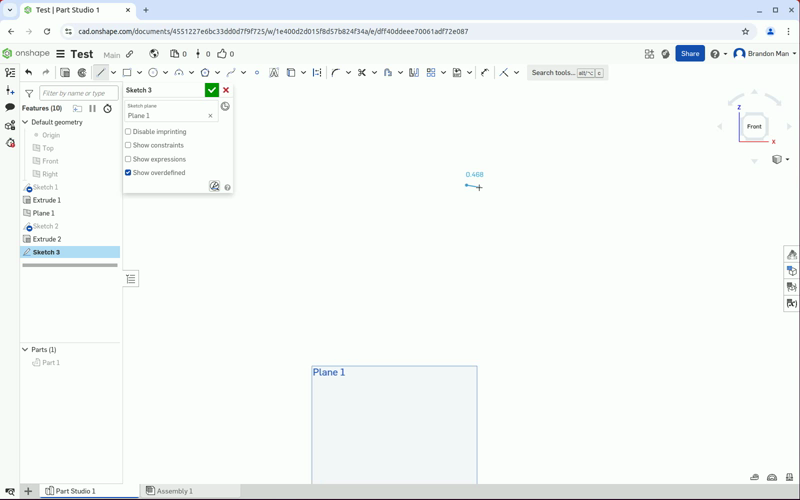
scroll(6)
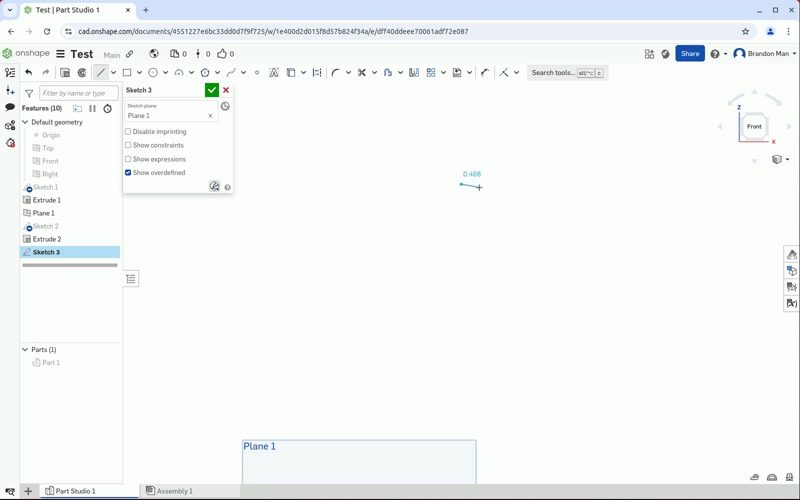
scroll(6)
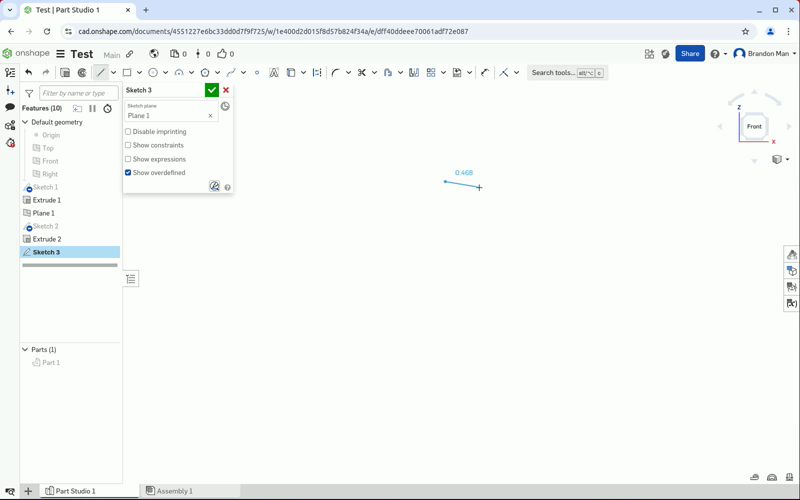
click(479, 187)
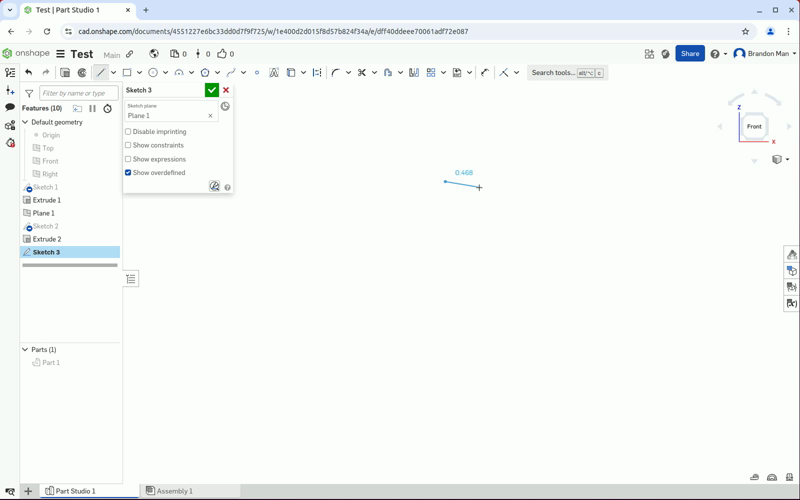
scroll(-6)
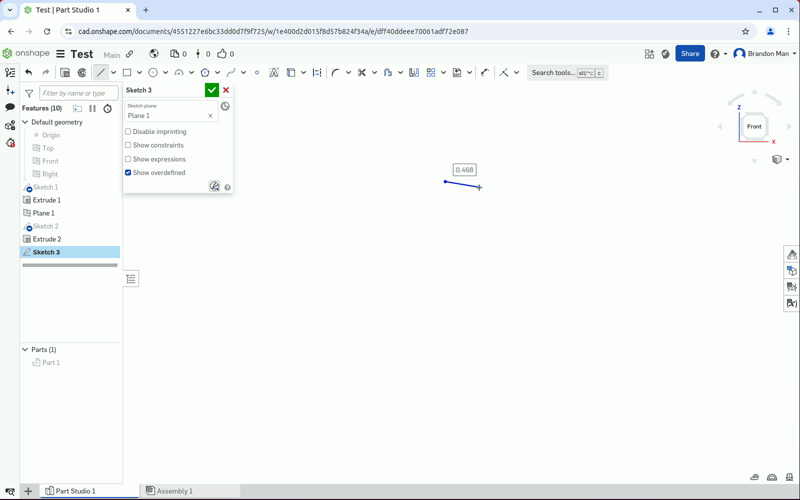
scroll(-6)
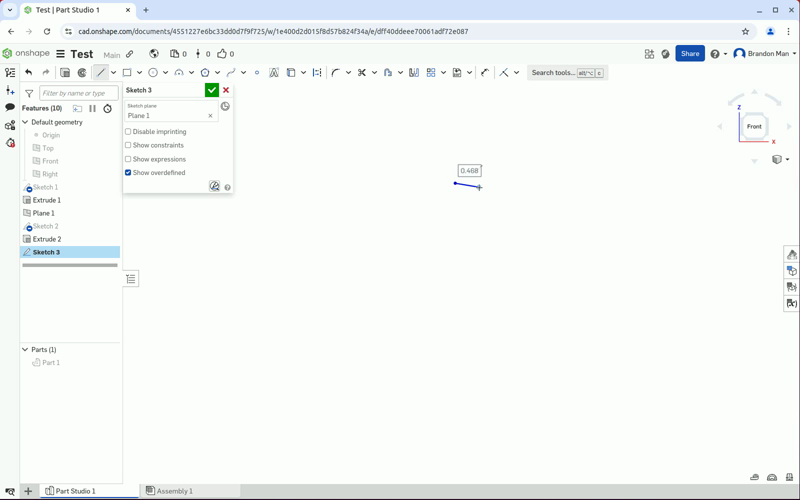
scroll(-6)
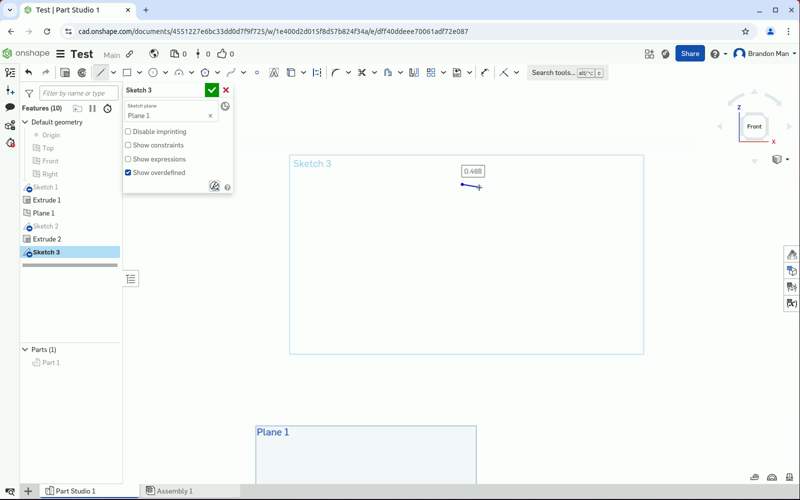
scroll(-6)
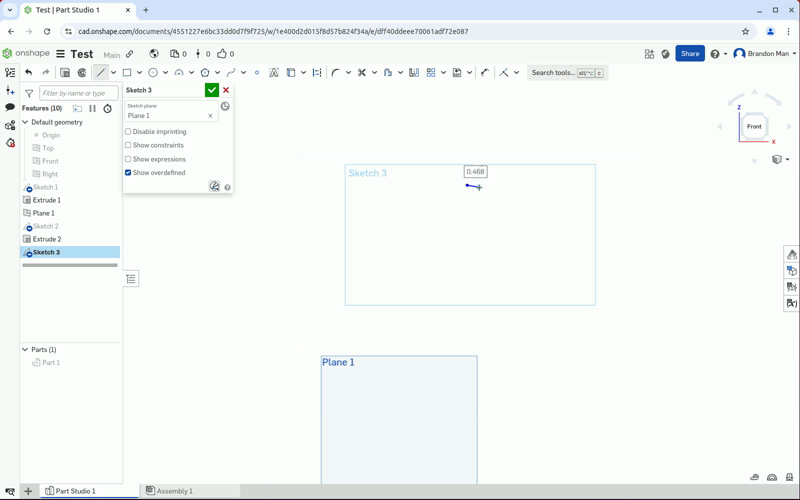
scroll(-6)
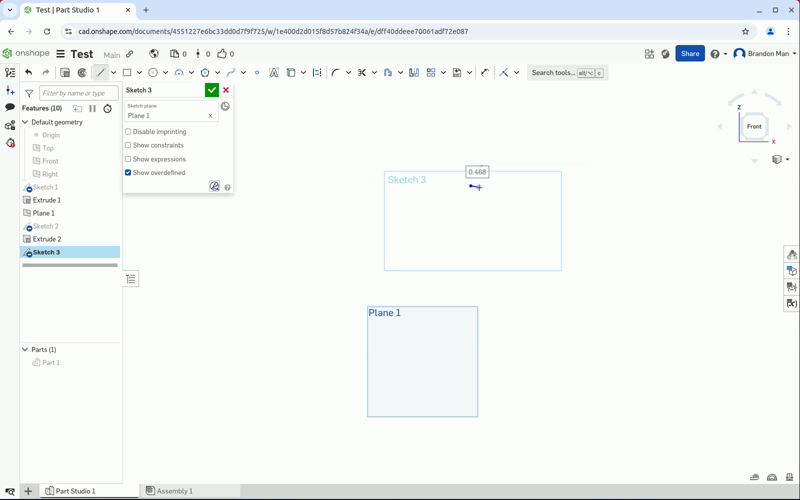
scroll(-6)
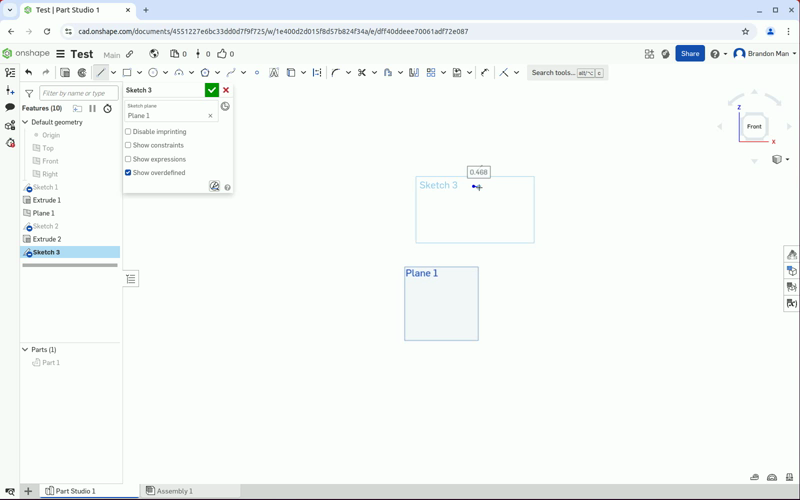
scroll(-6)
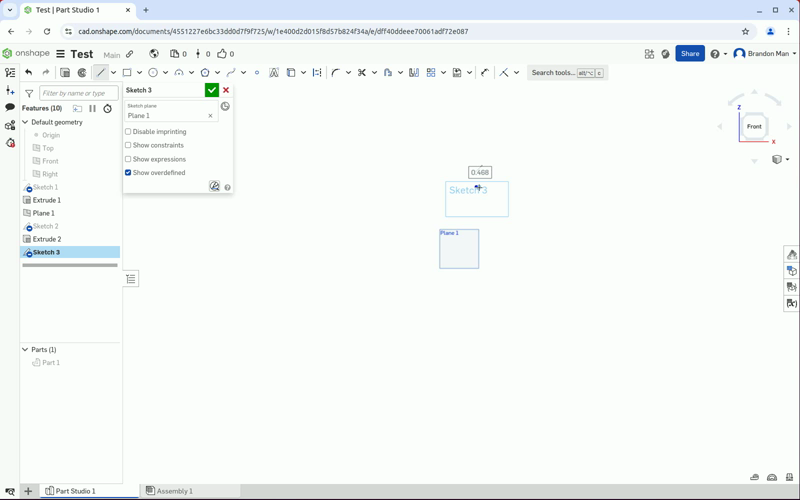
key_up(shift)
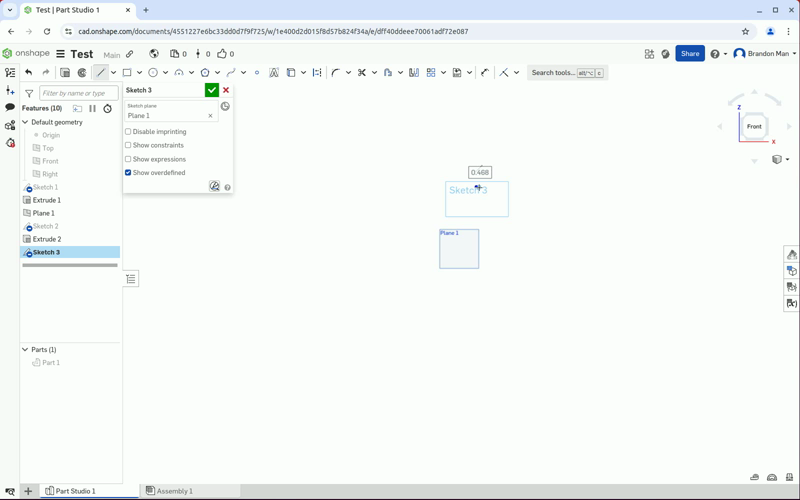
key_down(shift)
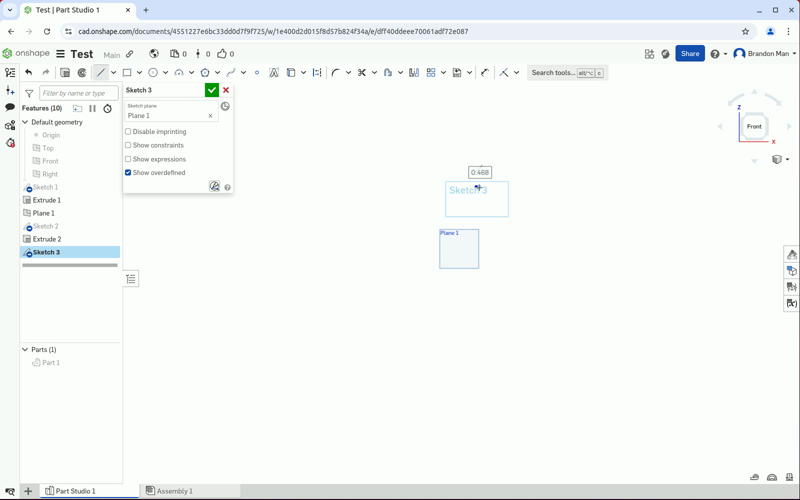
mouse_move(509, 187)
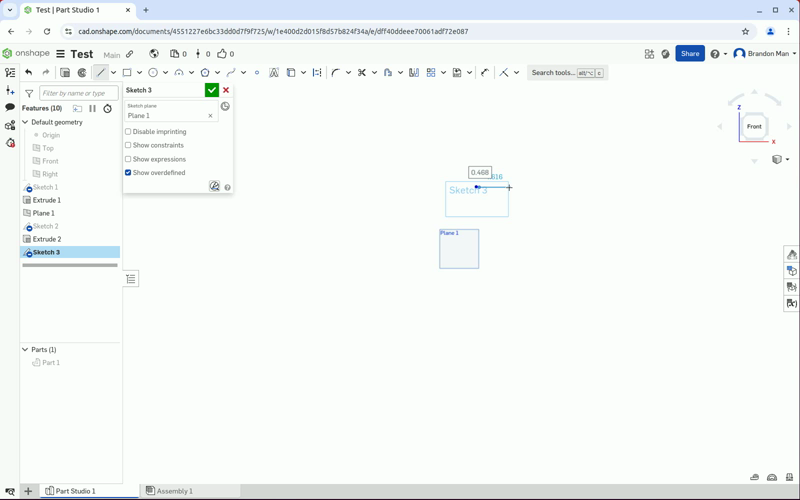
mouse_move(479, 181)
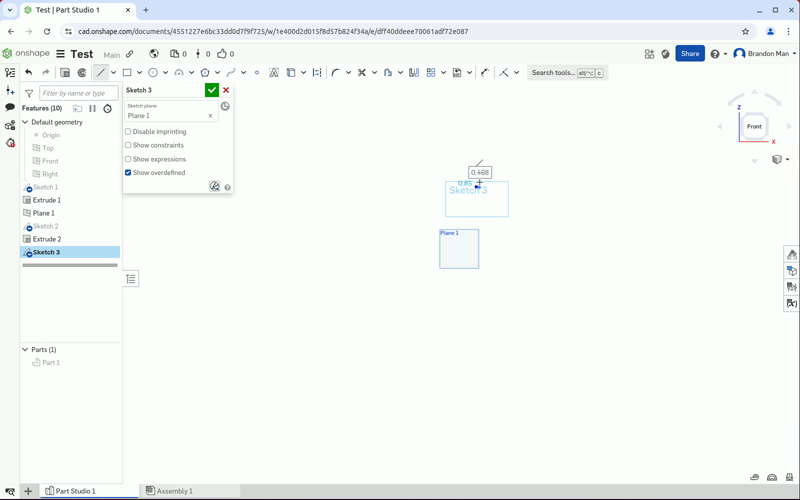
scroll(6)
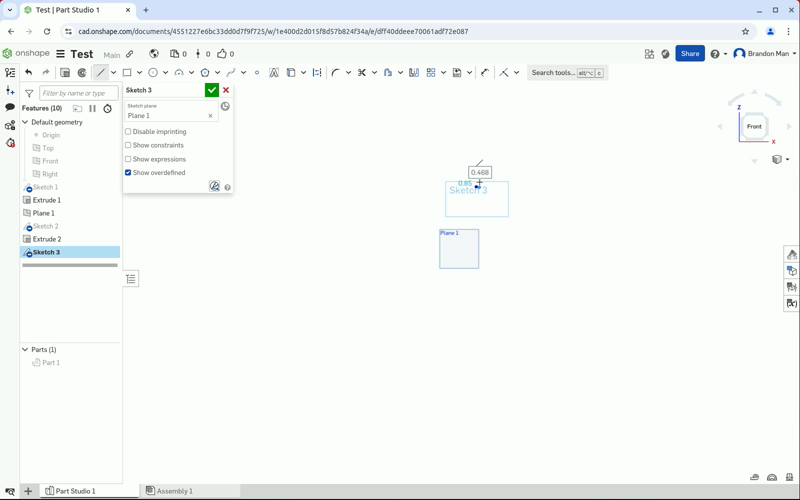
scroll(6)
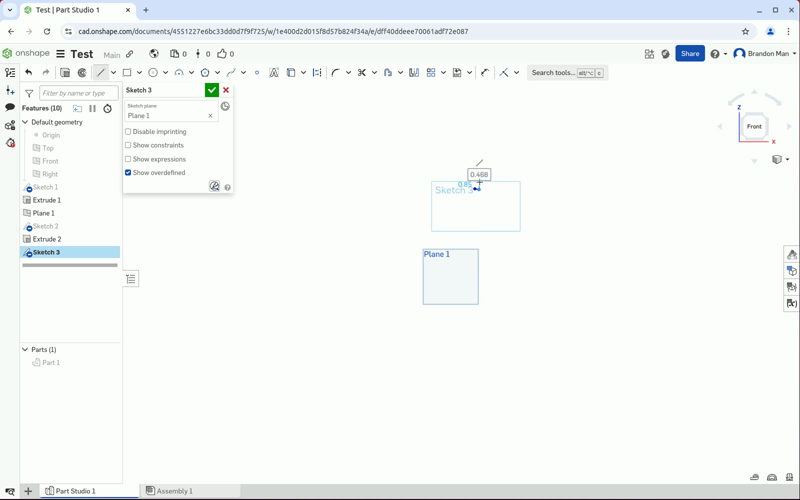
scroll(6)
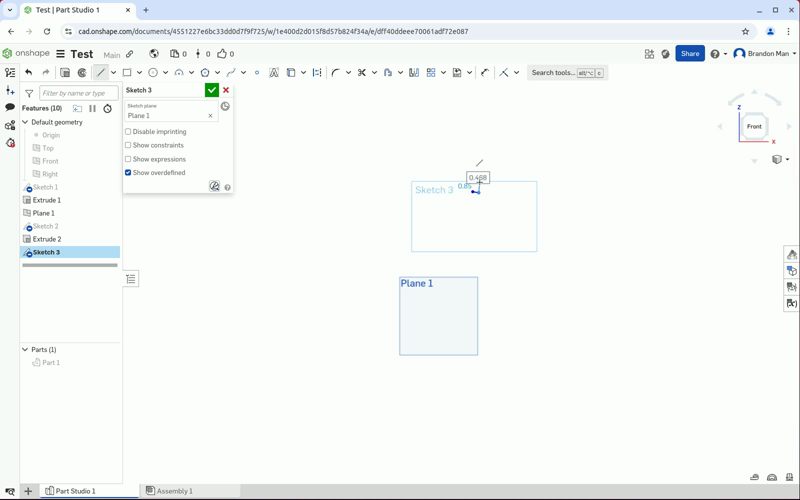
scroll(6)
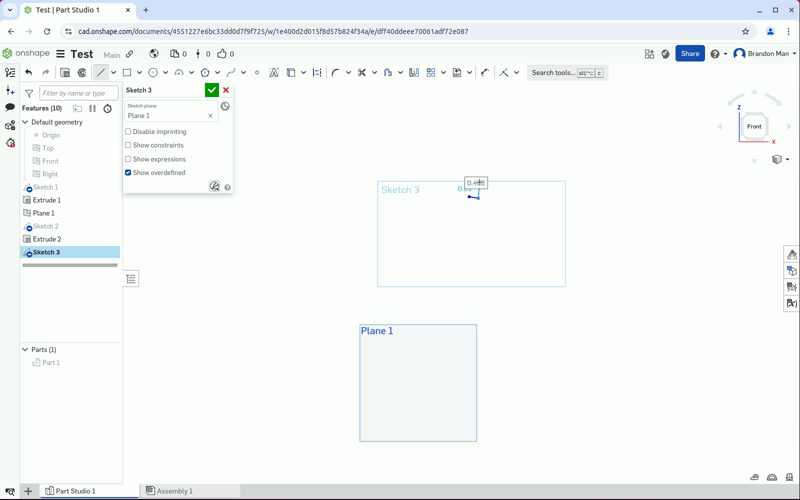
scroll(6)
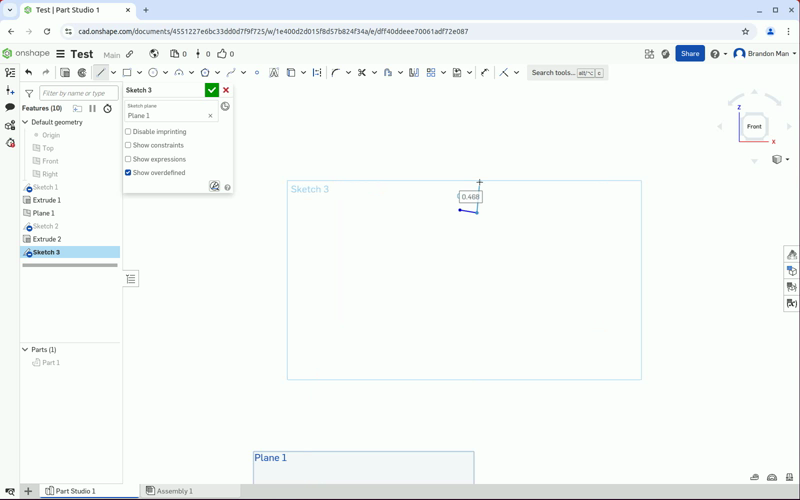
scroll(6)
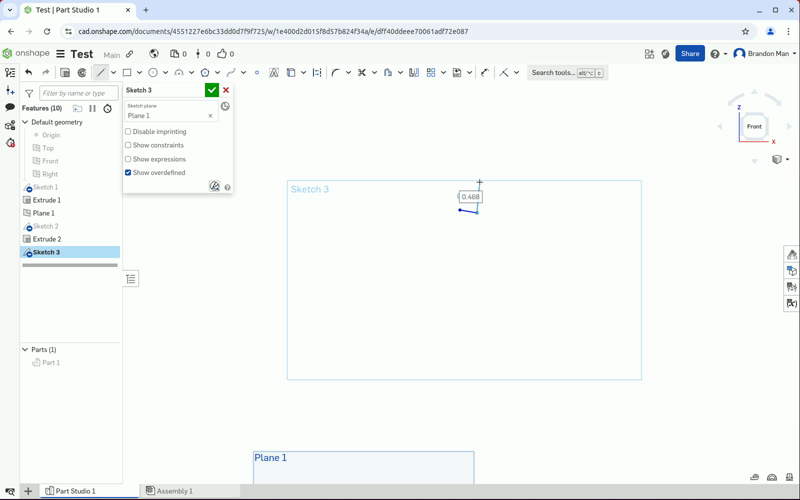
scroll(6)
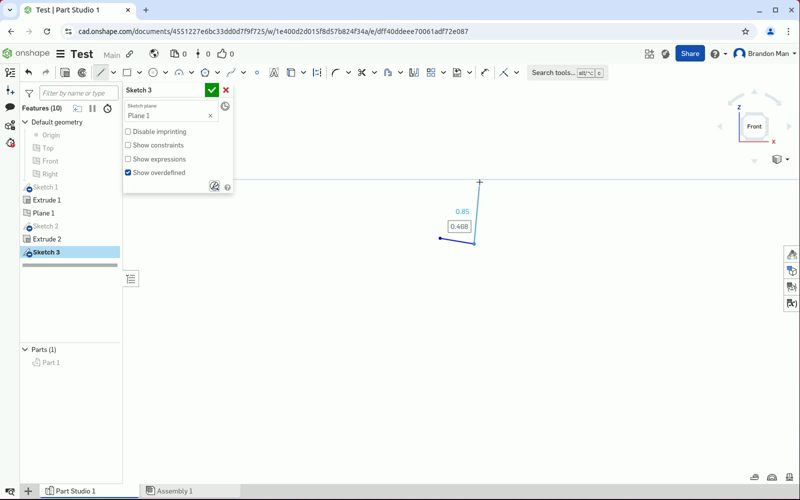
click(479, 181)
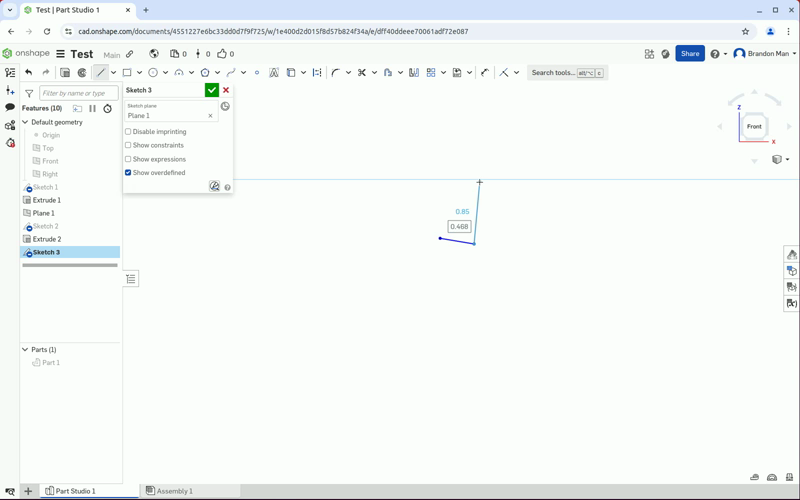
scroll(-6)
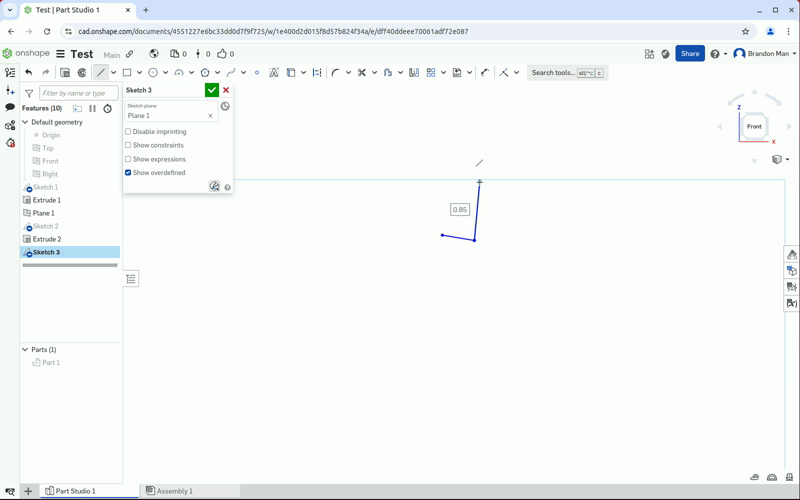
scroll(-6)
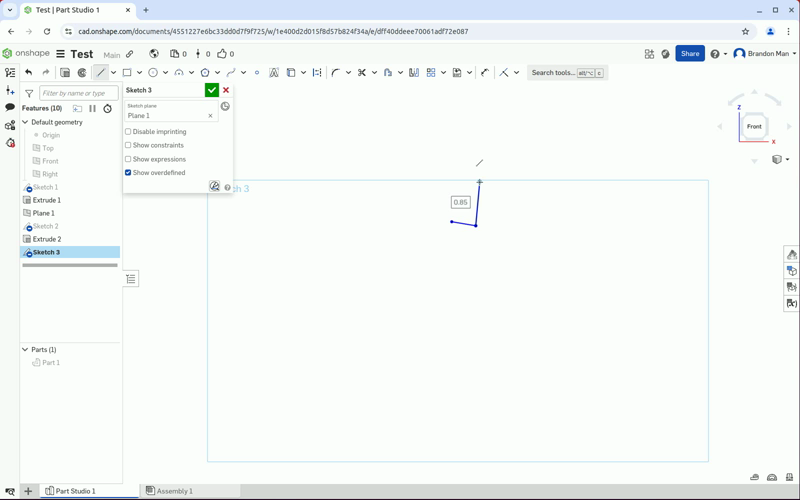
scroll(-6)
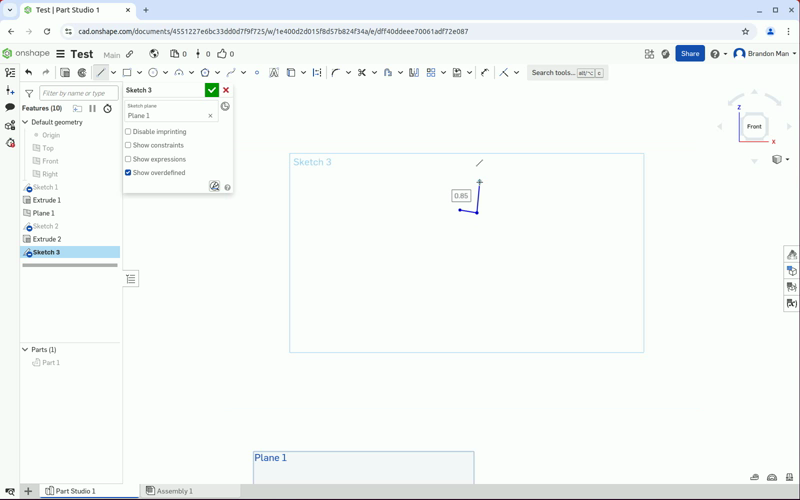
scroll(-6)
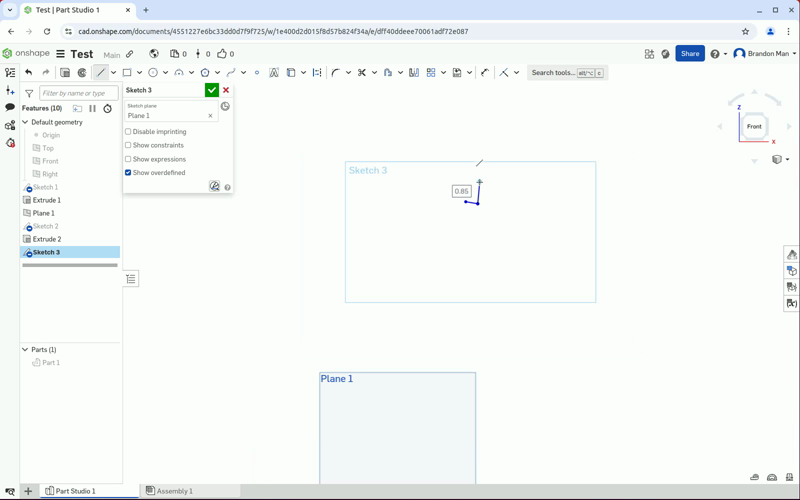
scroll(-6)
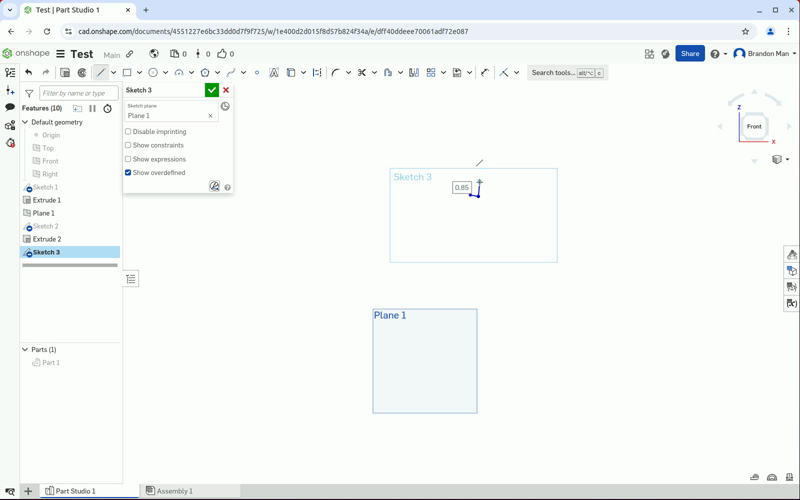
scroll(-6)
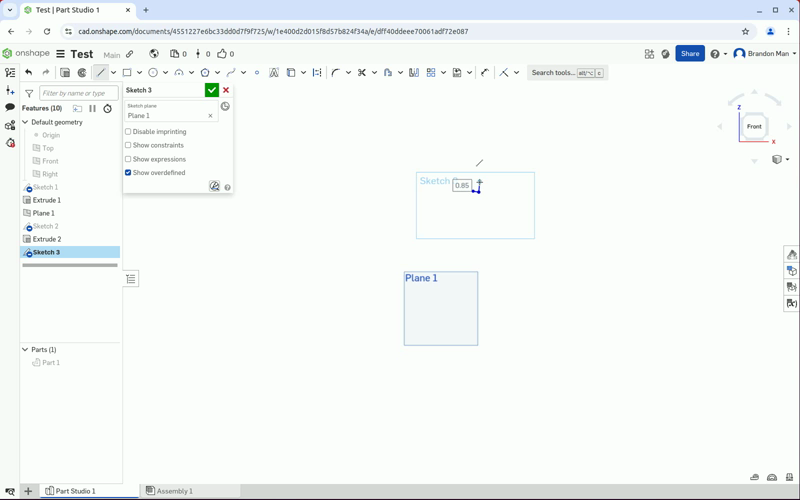
scroll(-6)
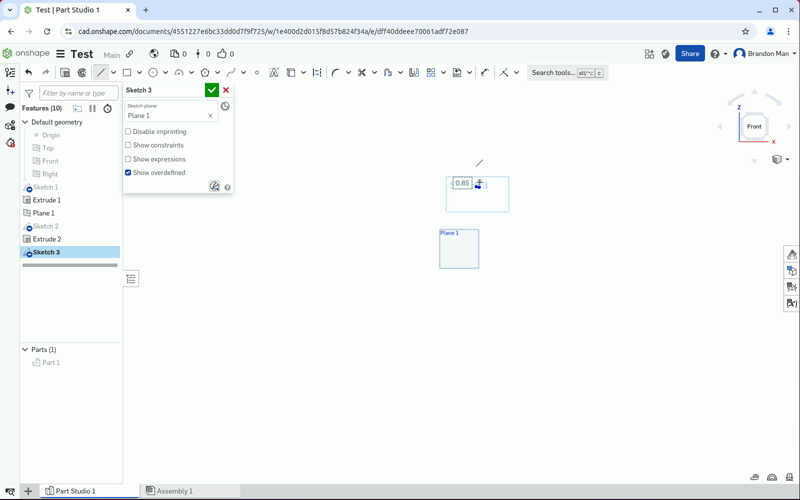
key_up(shift)
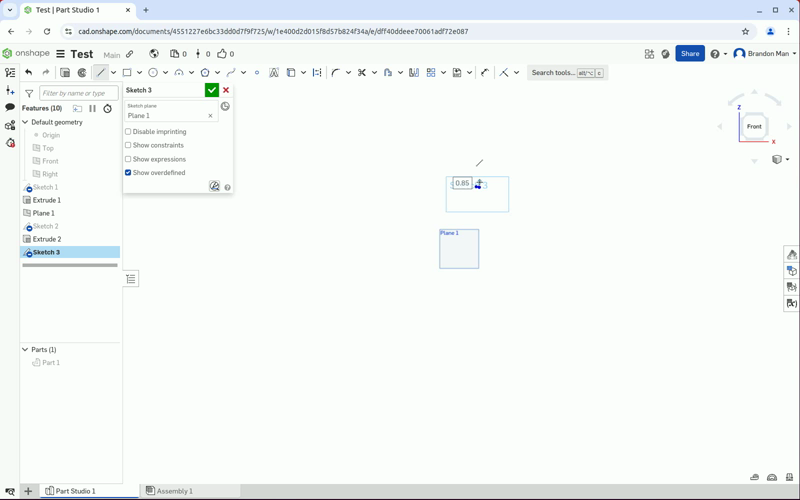
key_down(shift)
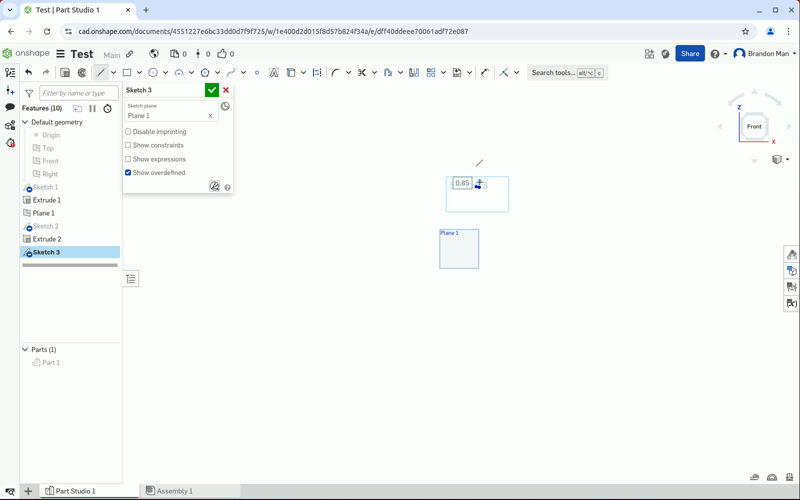
mouse_move(509, 181)
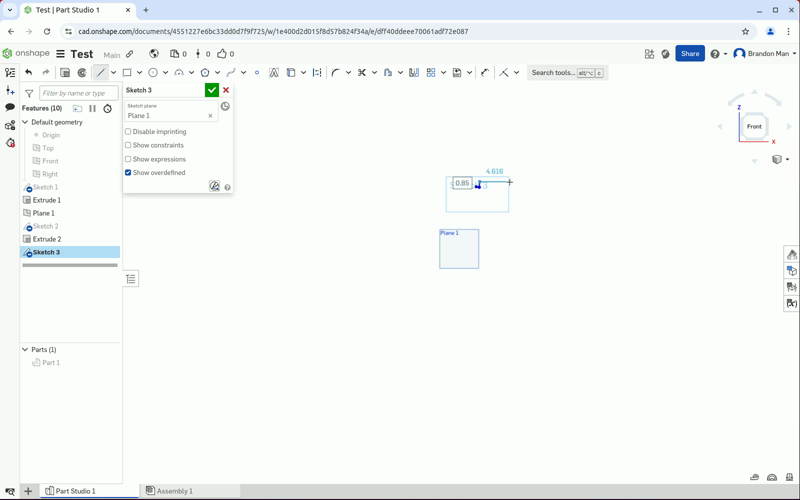
mouse_move(477, 180)
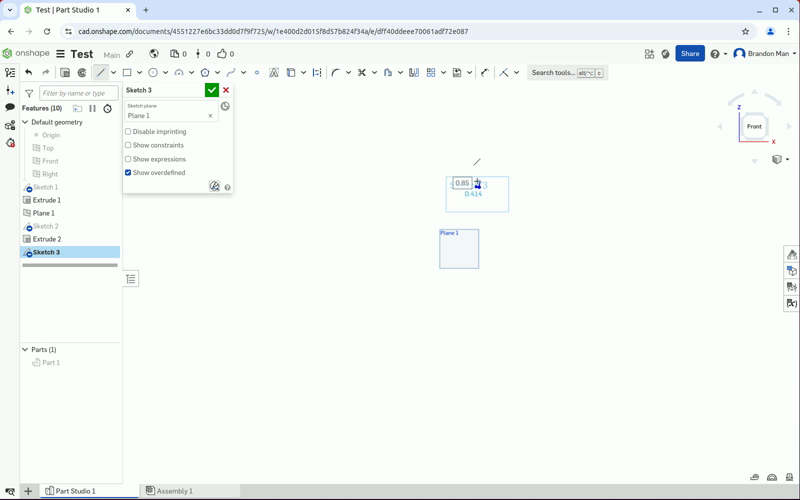
scroll(6)
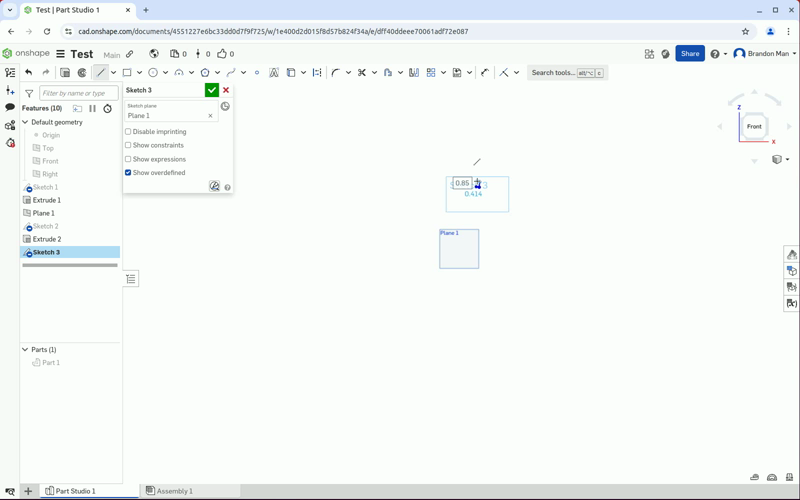
scroll(6)
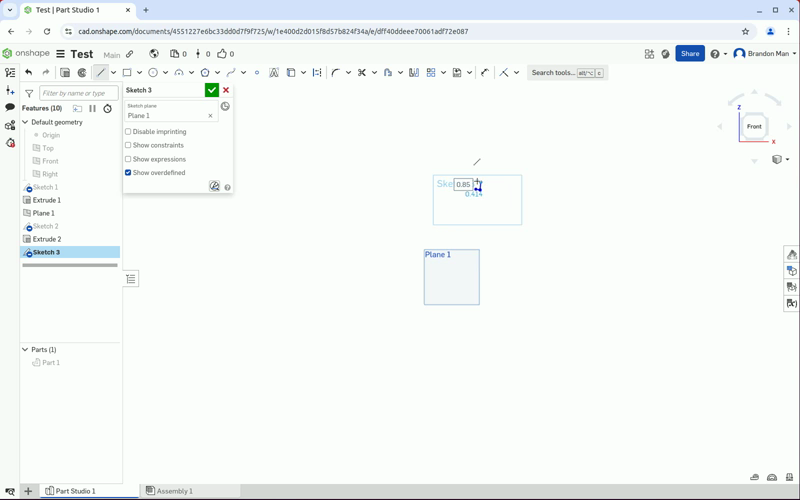
scroll(6)
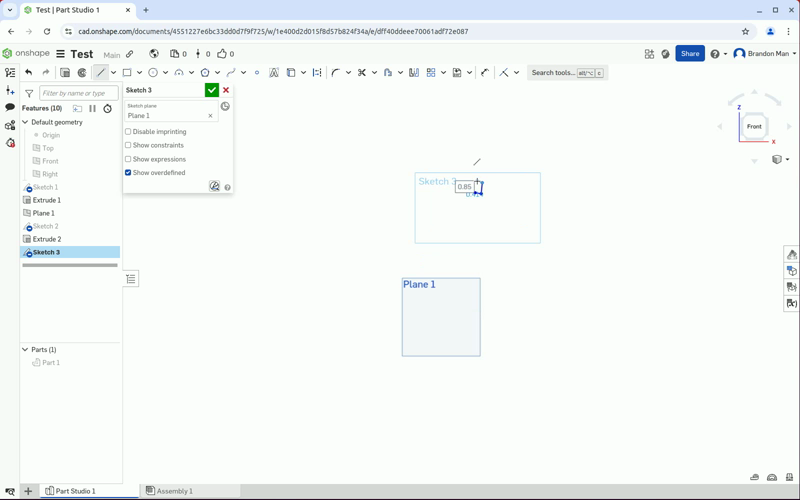
scroll(6)
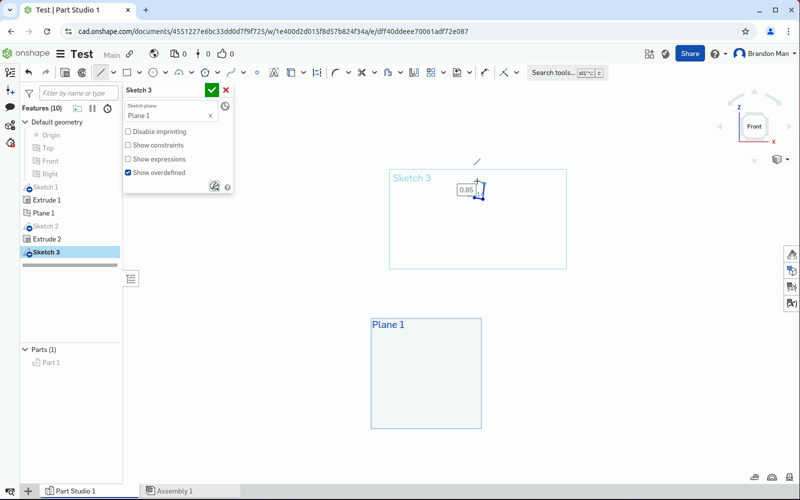
scroll(6)
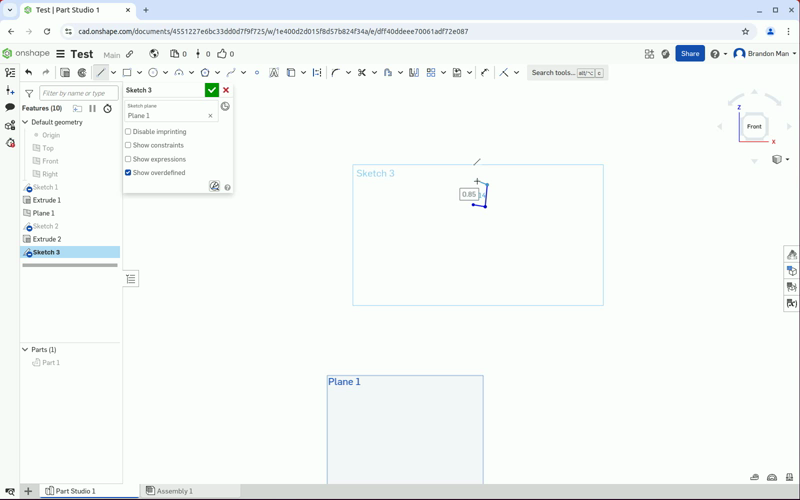
scroll(6)
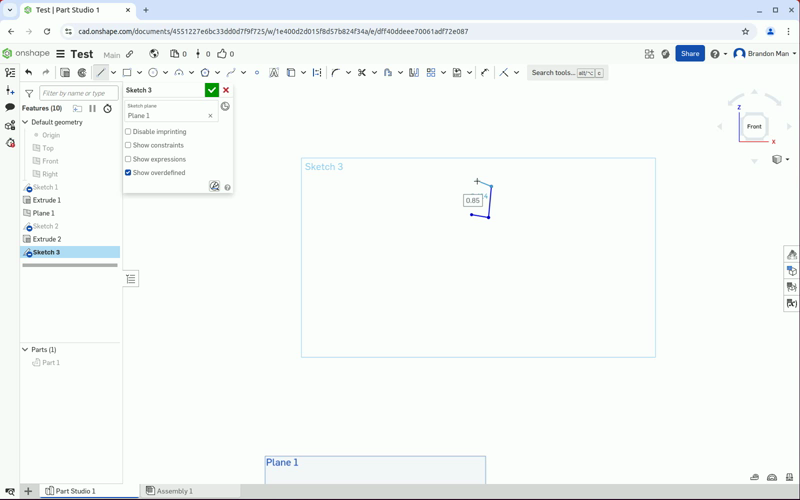
scroll(6)
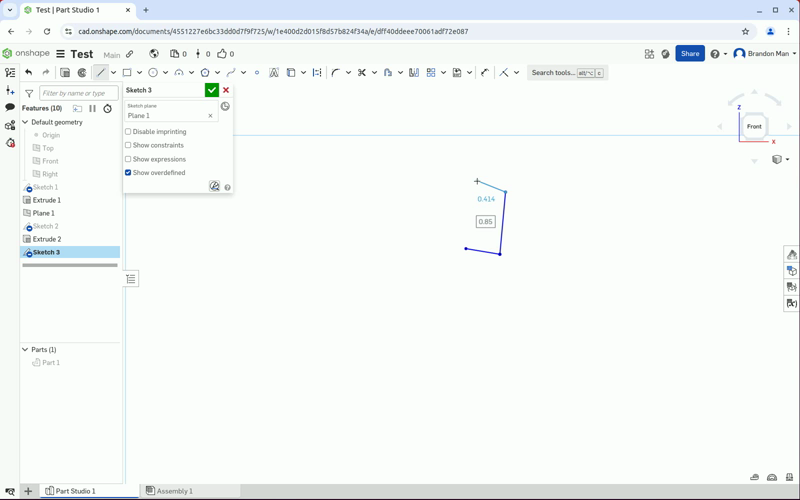
click(477, 180)
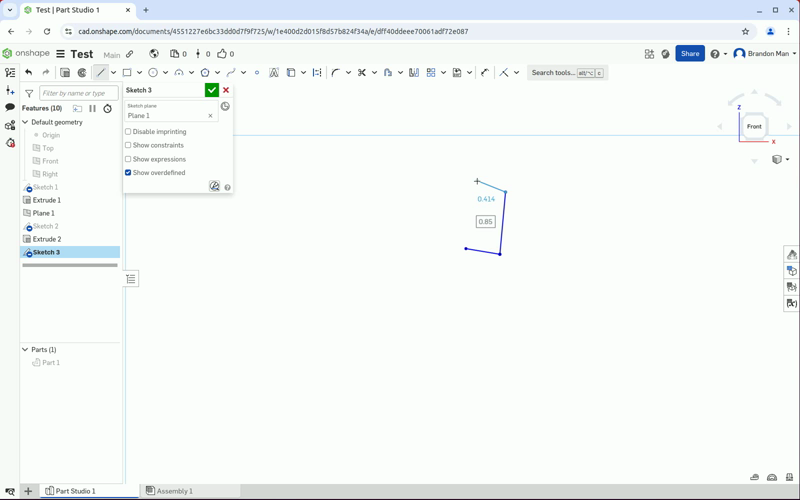
scroll(-6)
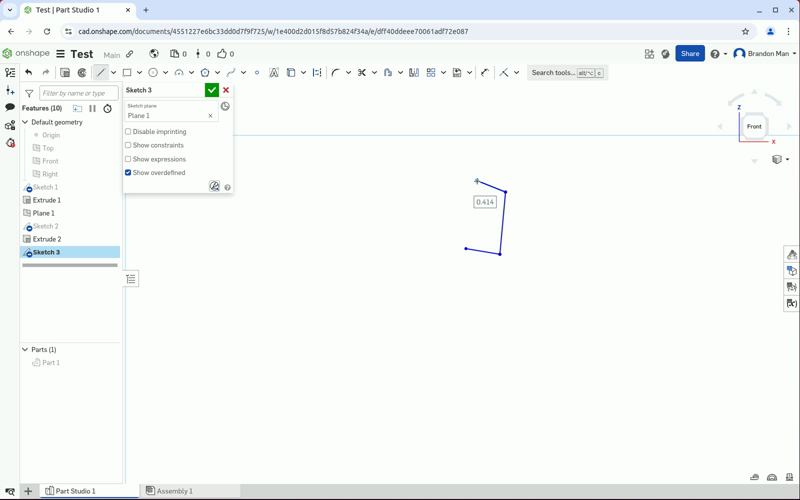
scroll(-6)
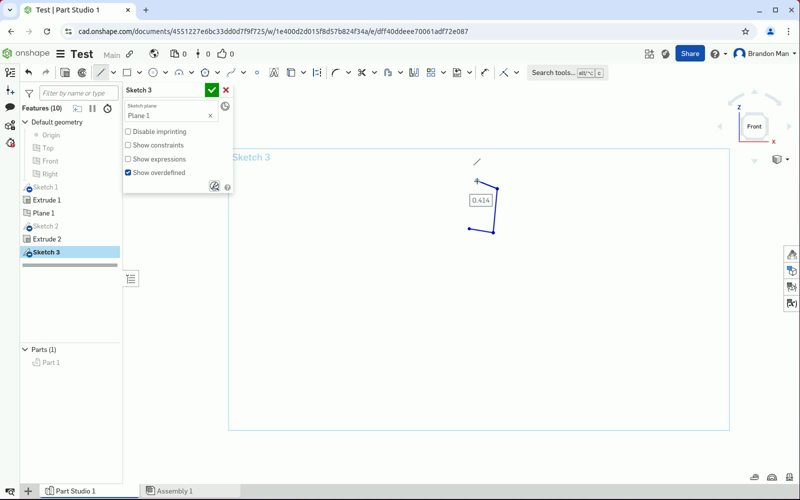
scroll(-6)
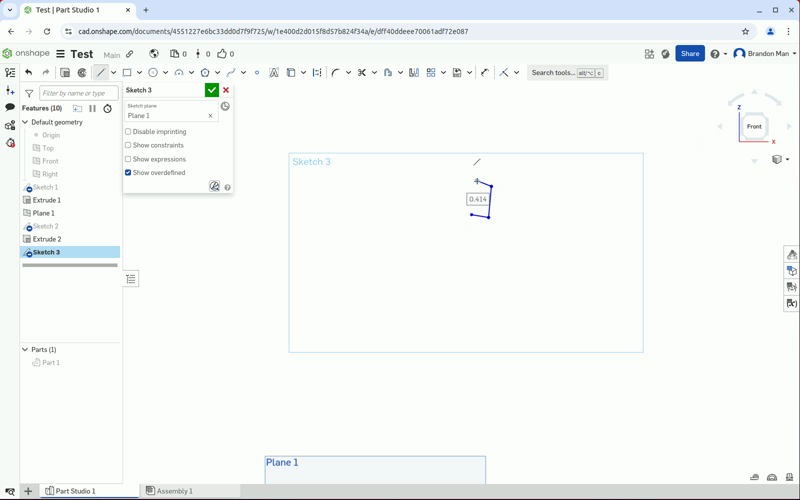
scroll(-6)
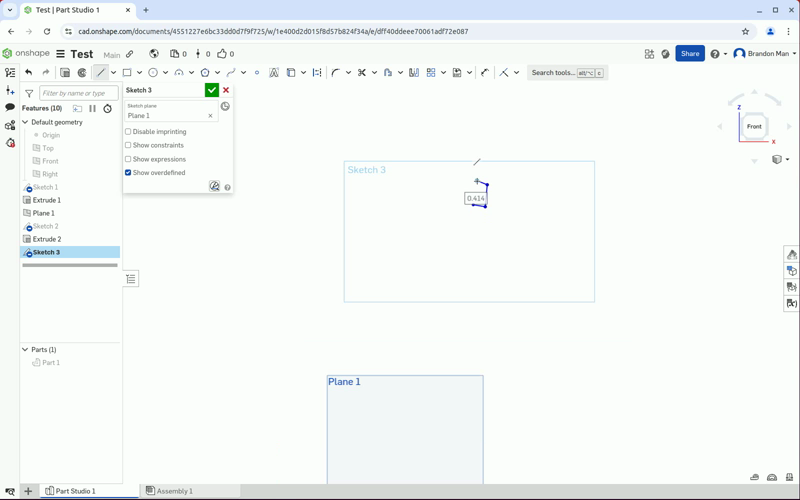
scroll(-6)
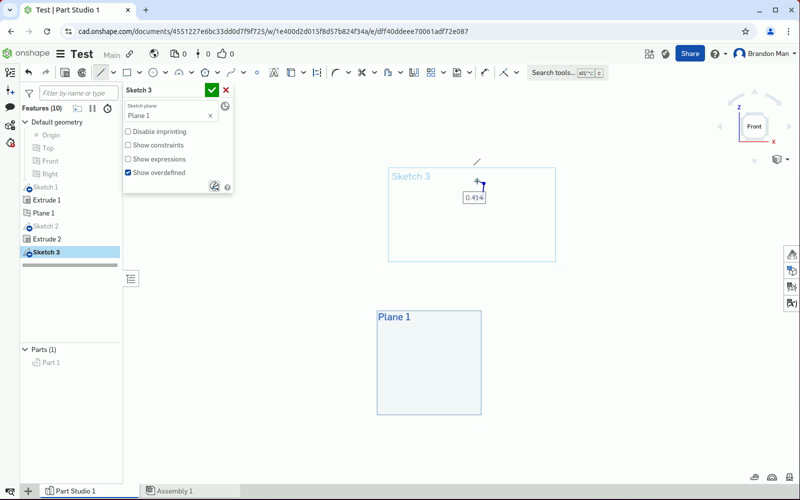
scroll(-6)
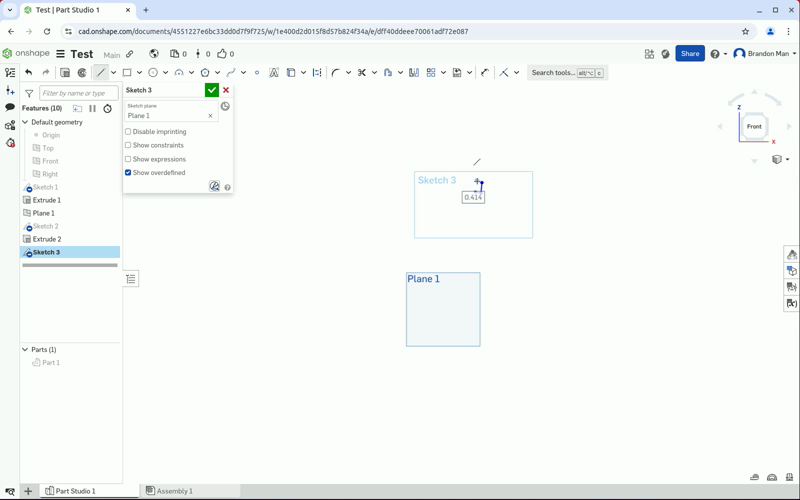
scroll(-6)
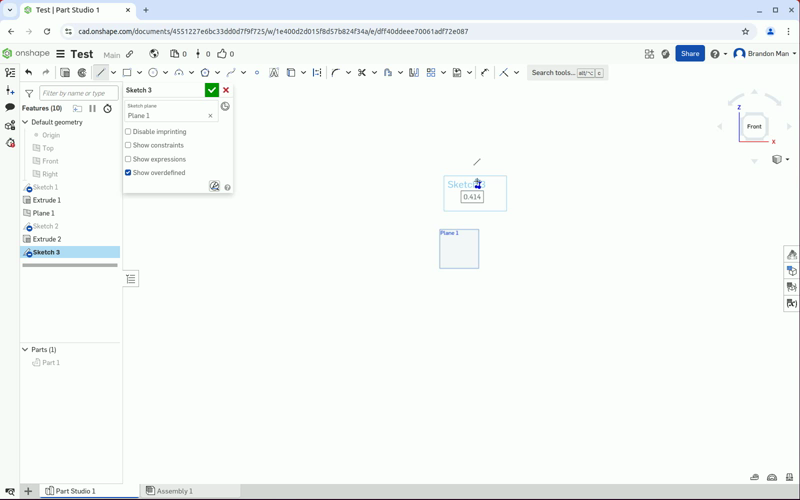
key_up(shift)
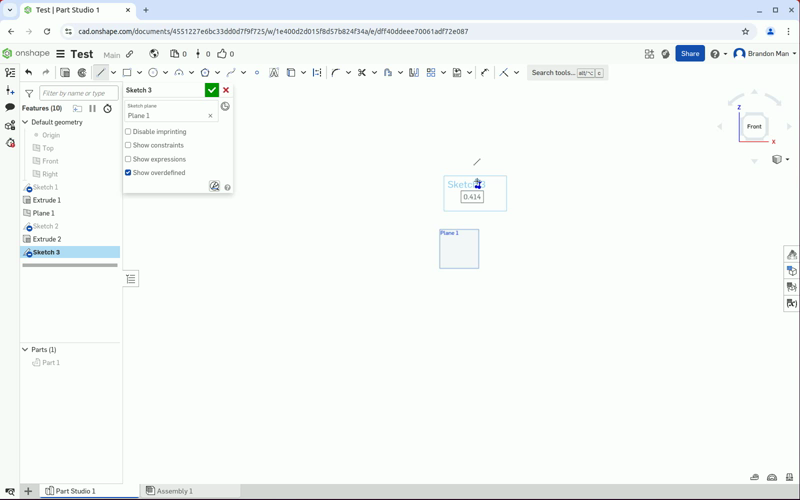
mouse_move(507, 180)
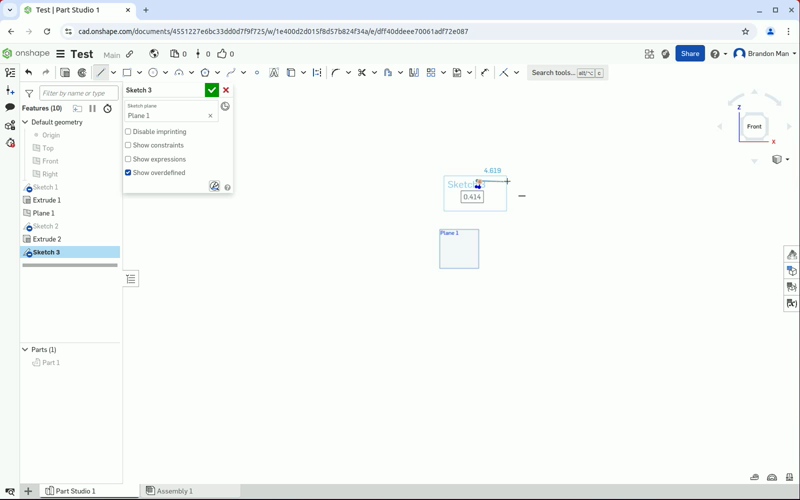
key_down(shift)
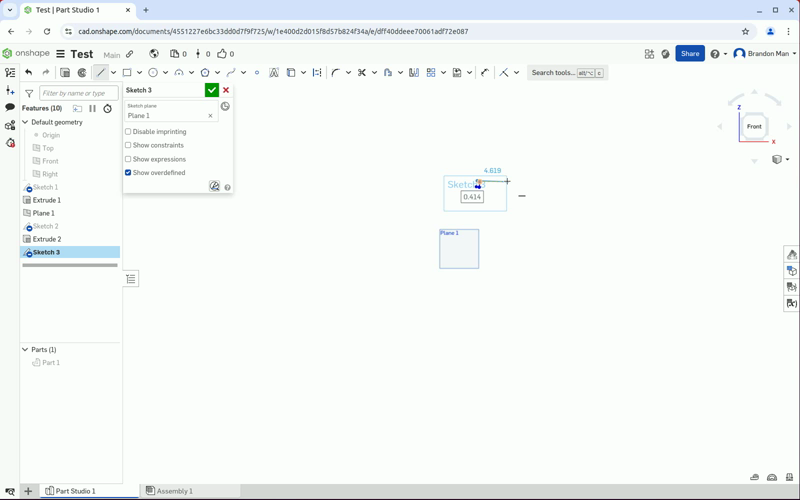
mouse_move(476, 186)
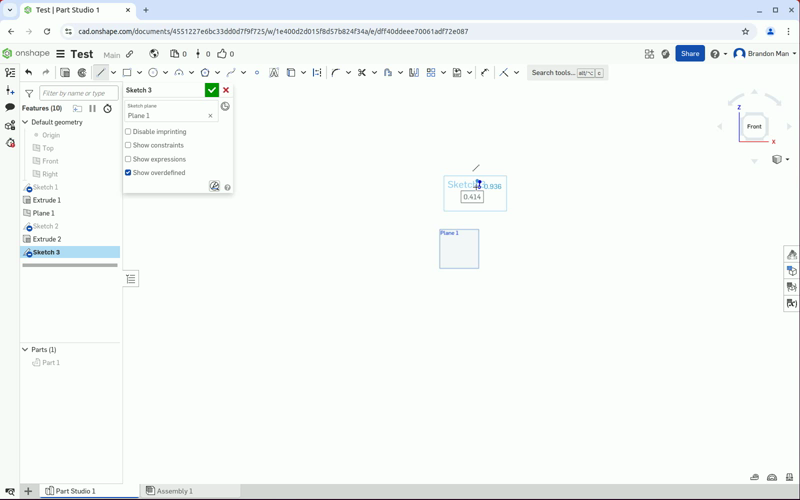
scroll(6)
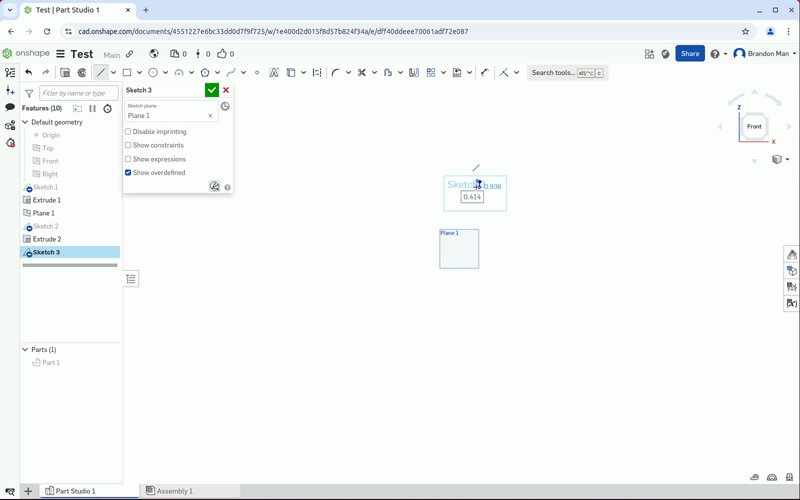
scroll(6)
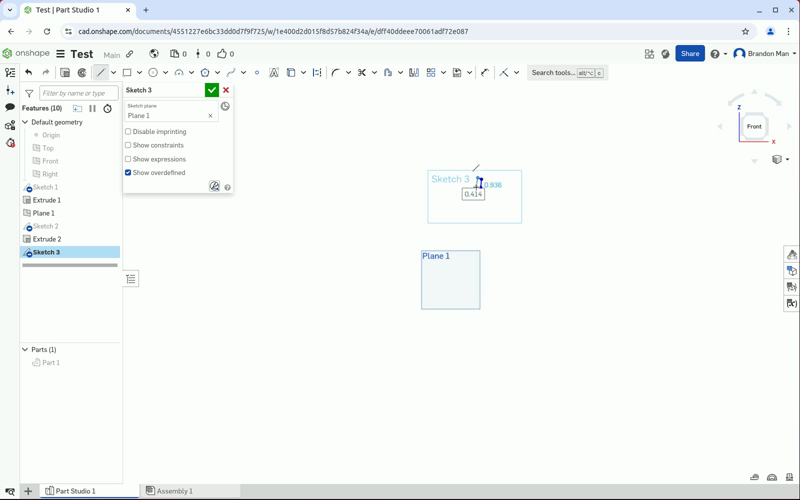
scroll(6)
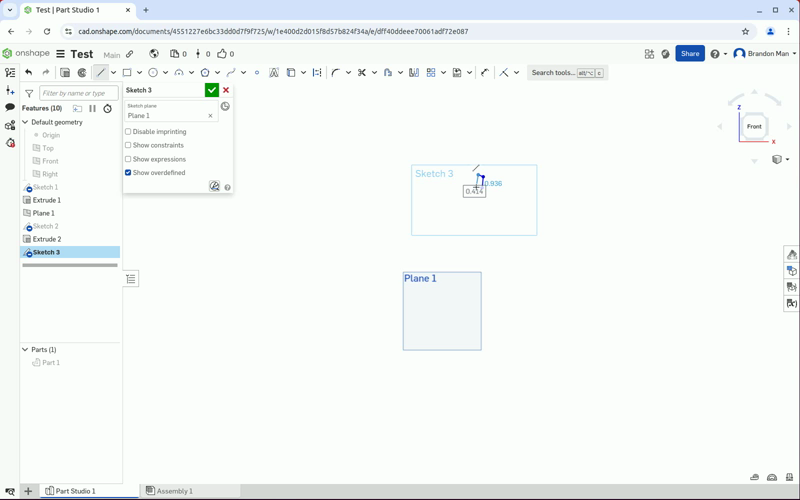
scroll(6)
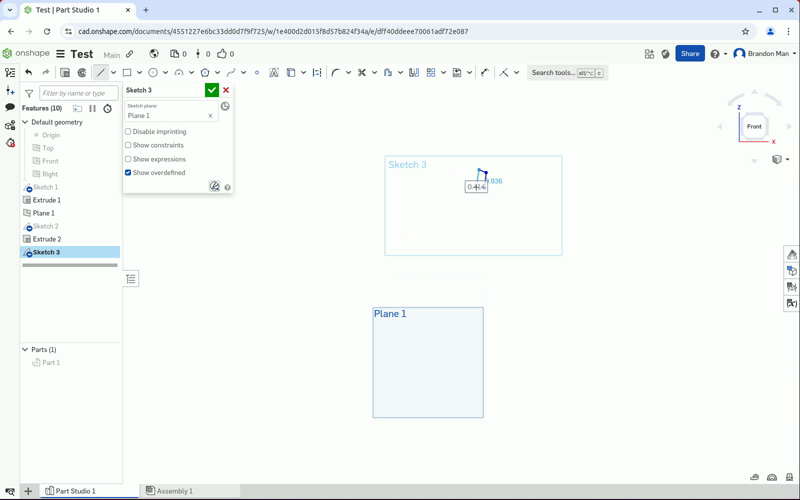
scroll(6)
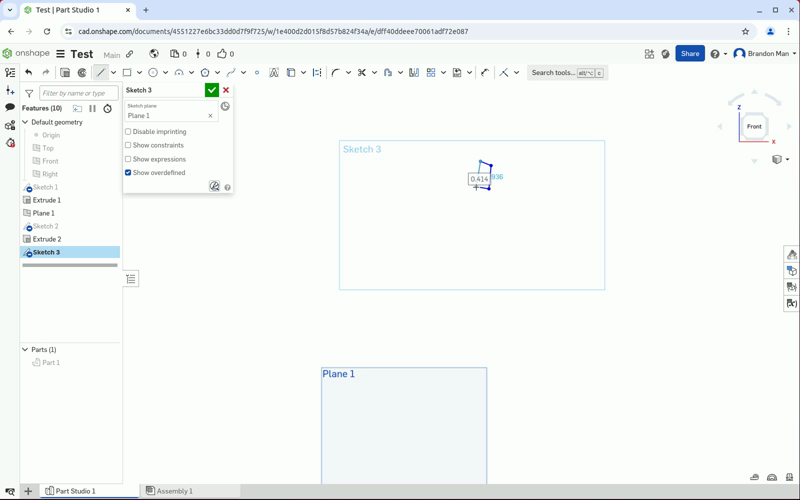
scroll(6)
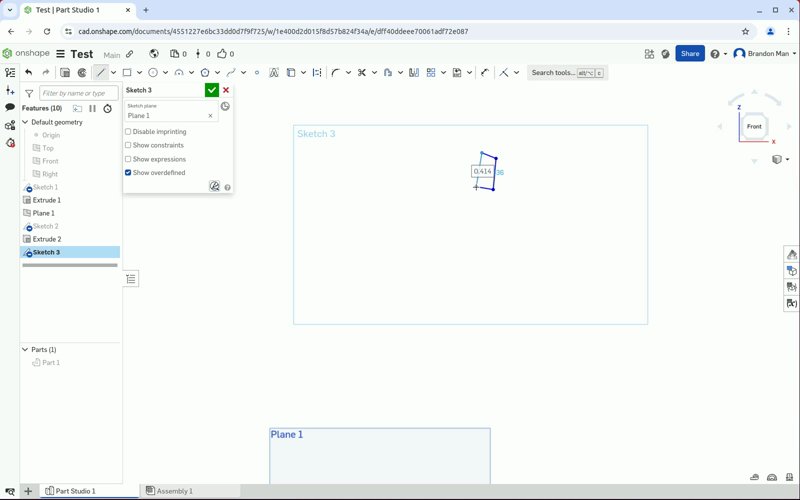
scroll(6)
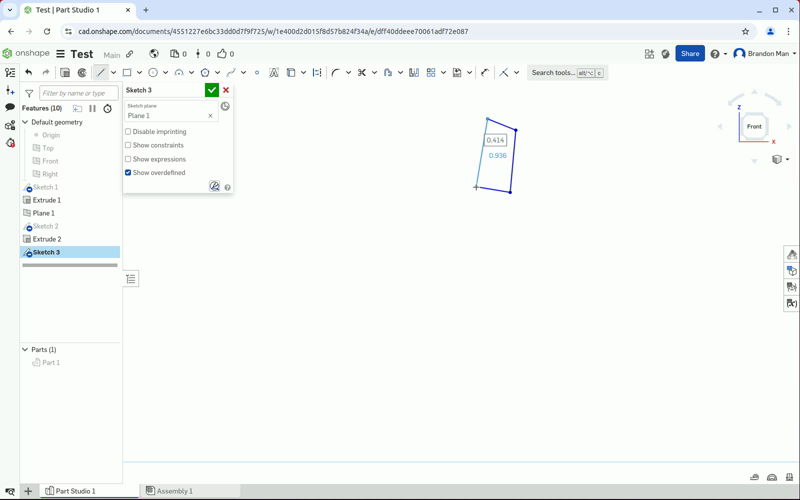
key_up(shift)
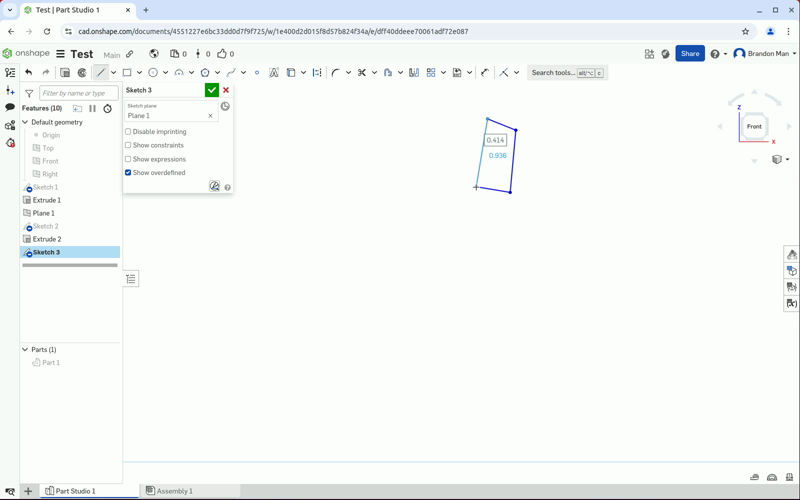
click(476, 186)
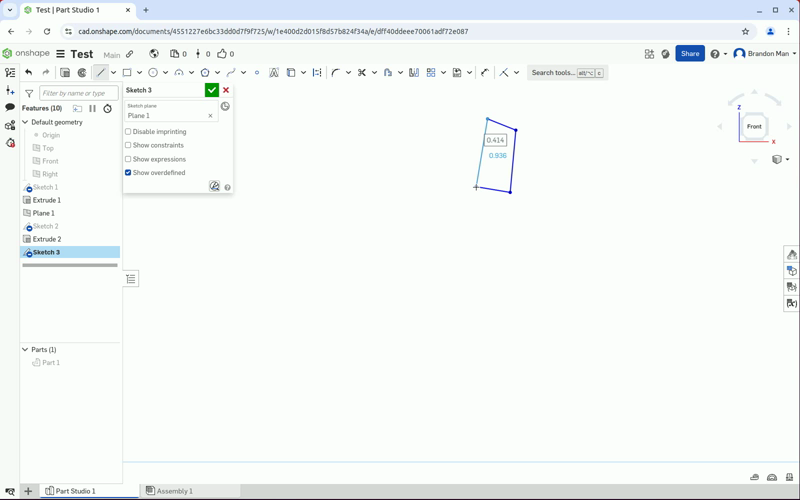
scroll(-6)
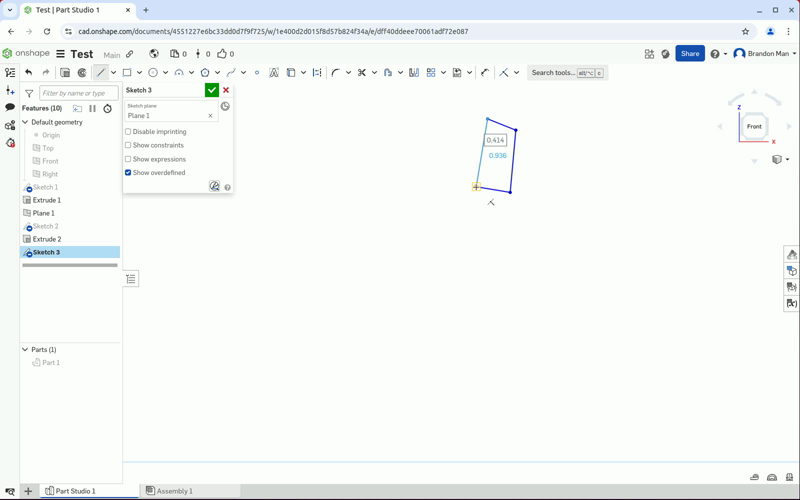
scroll(-6)
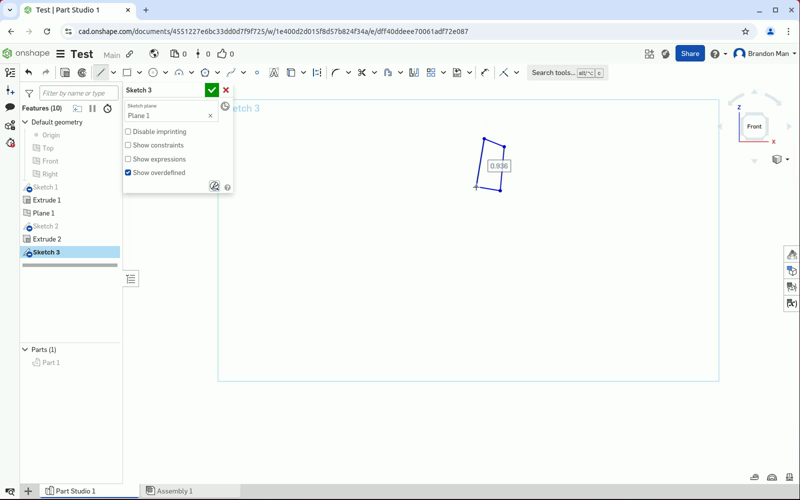
scroll(-6)
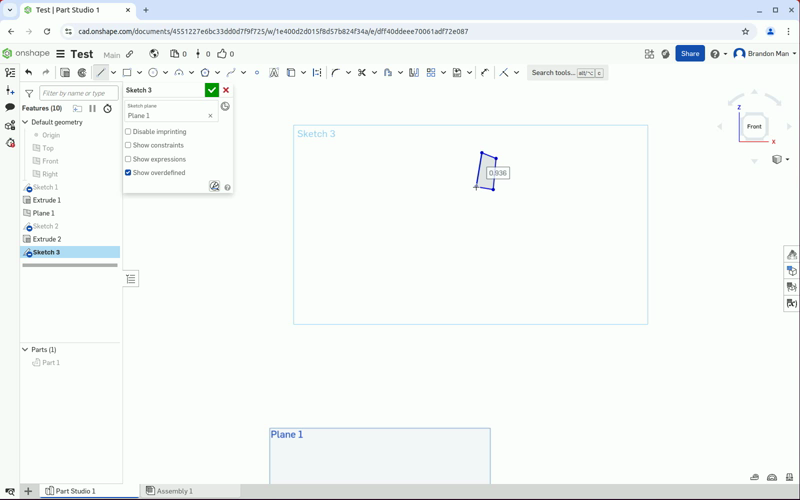
scroll(-6)
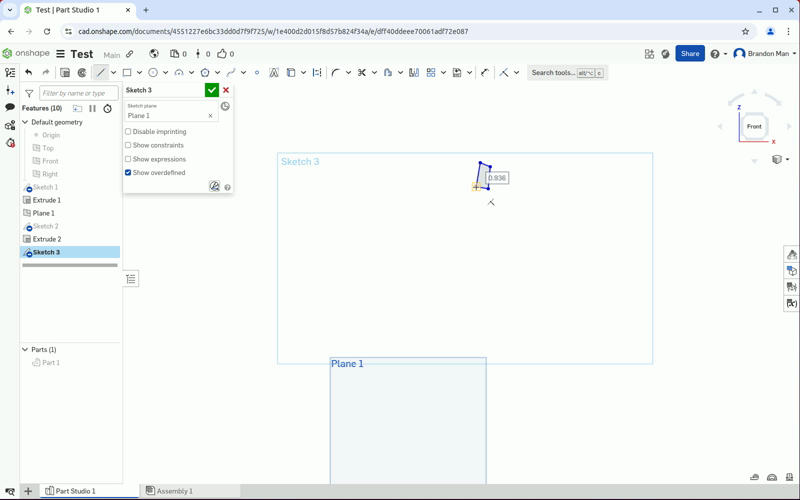
scroll(-6)
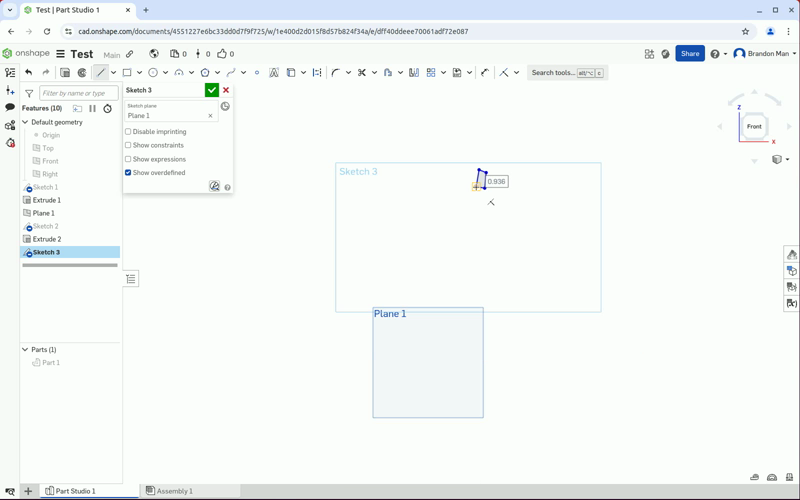
scroll(-6)
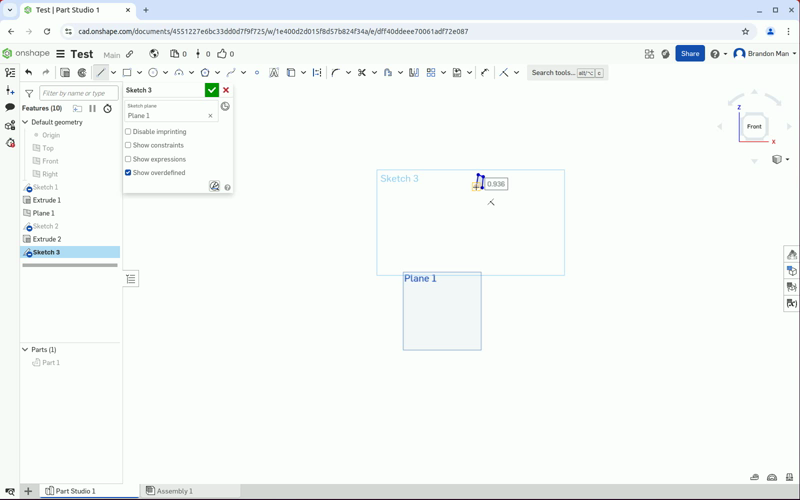
scroll(-6)
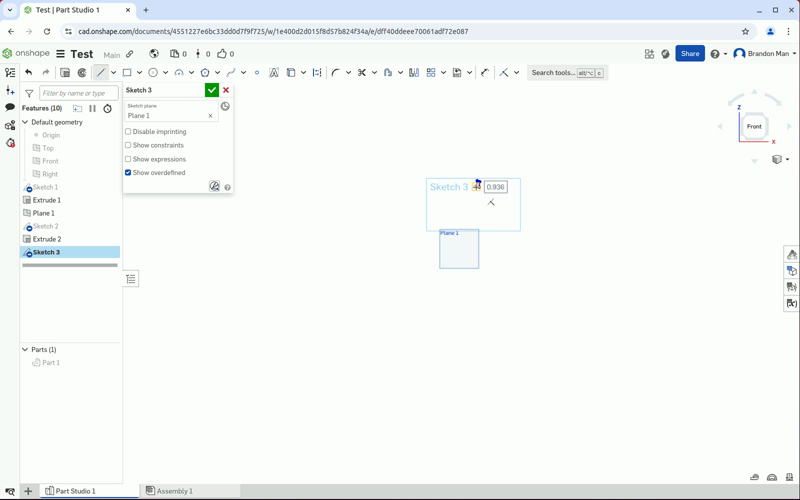
key(esc)
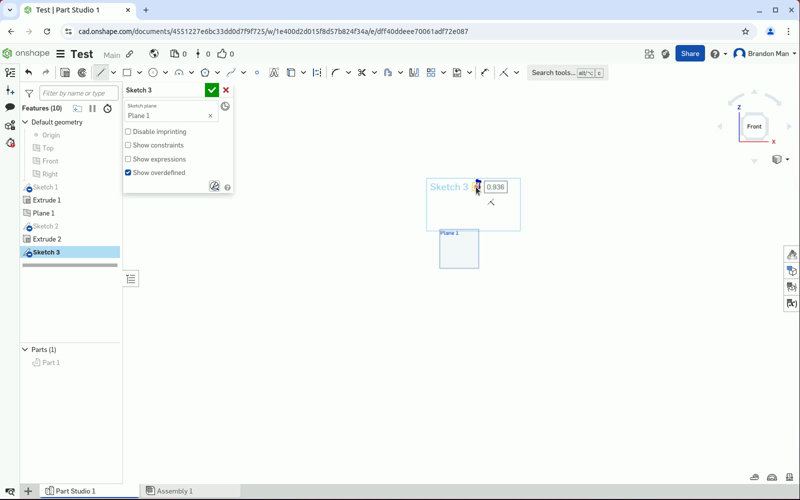
mouse_move(477, 184)
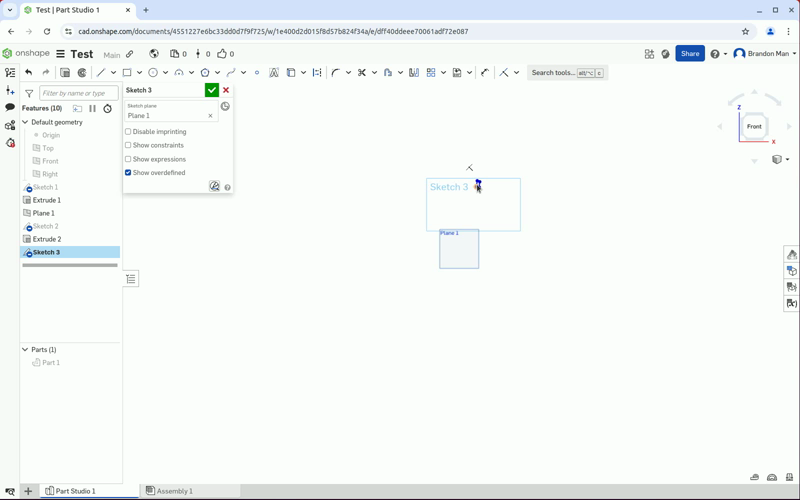
scroll(6)
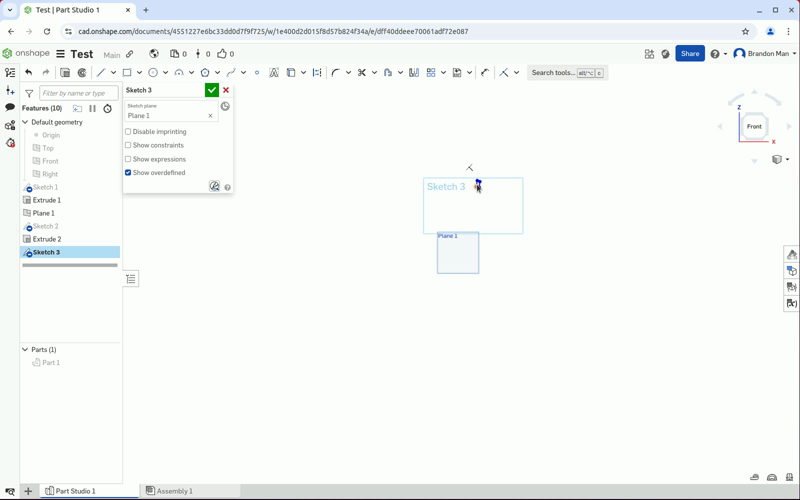
scroll(6)
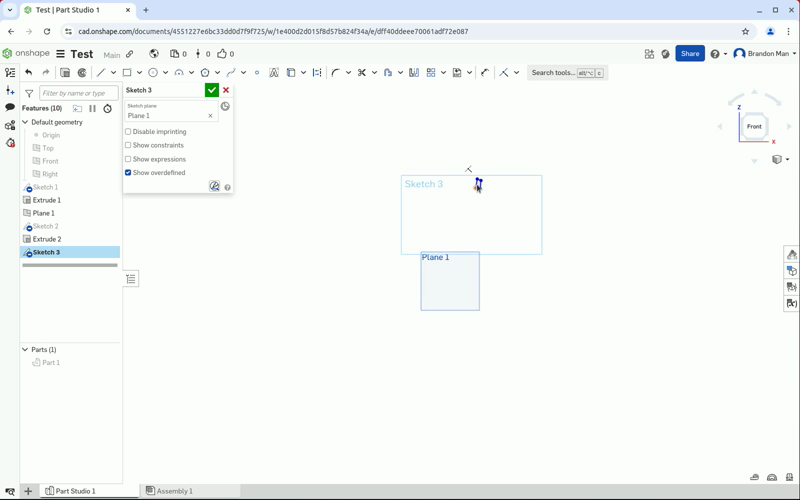
scroll(6)
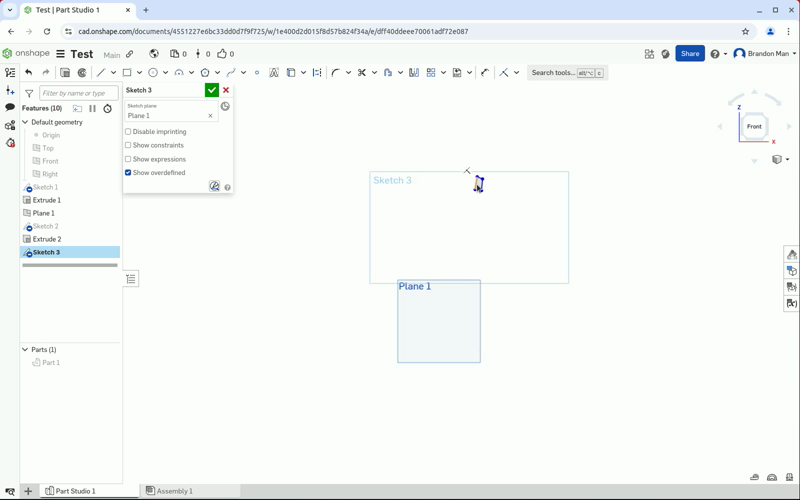
scroll(6)
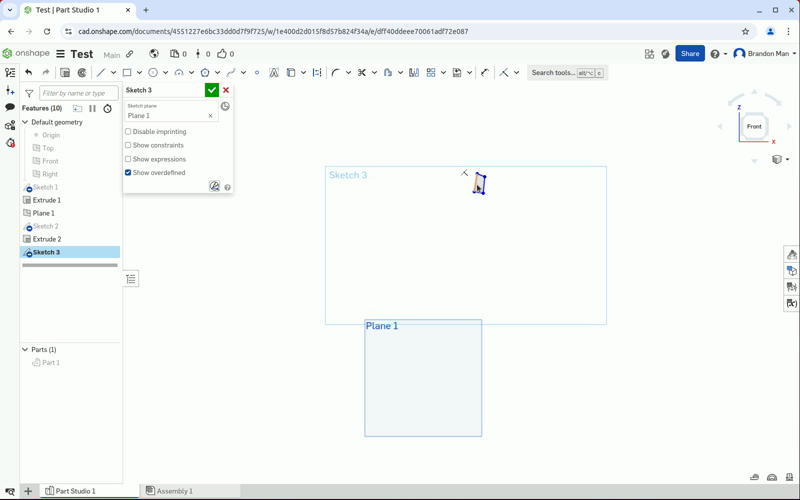
scroll(6)
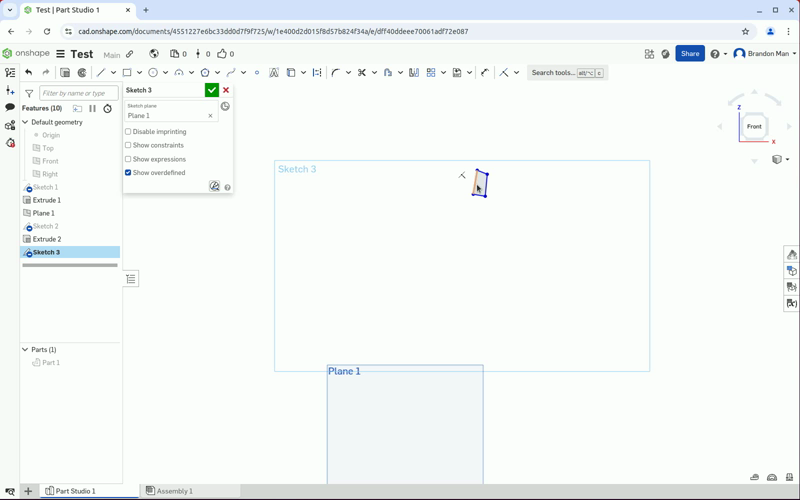
scroll(6)
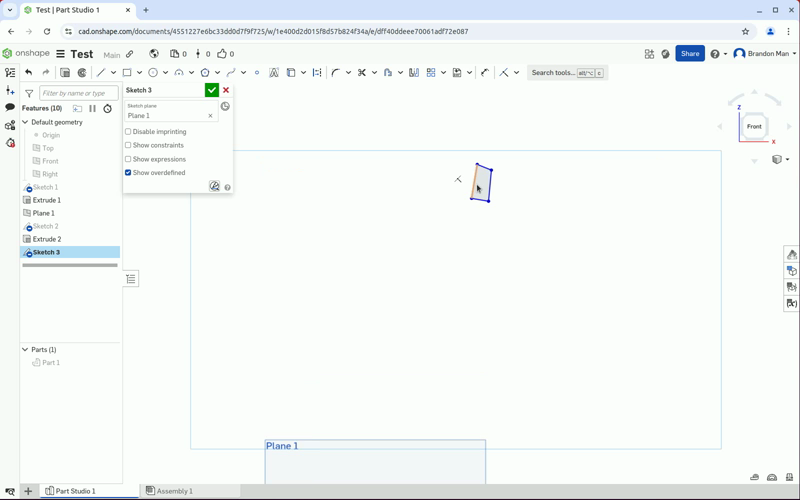
scroll(6)
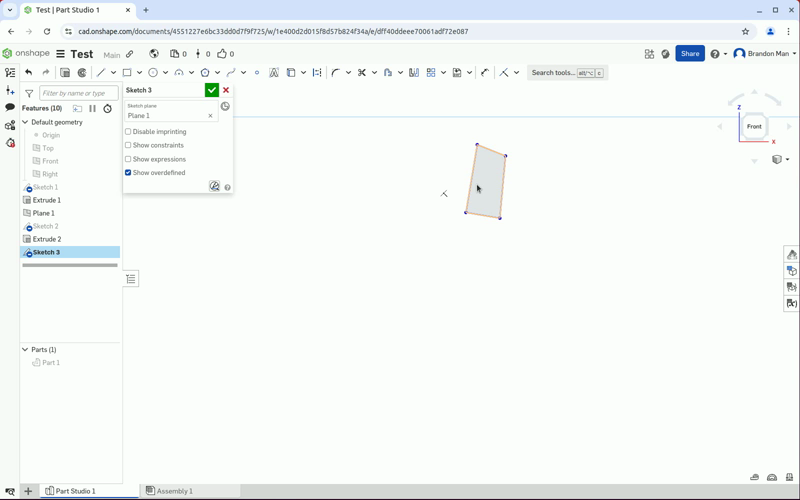
click(477, 184)
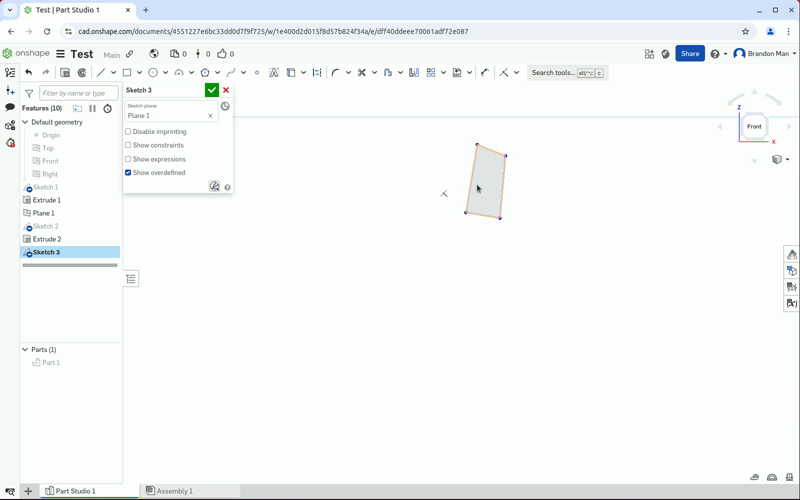
scroll(-6)
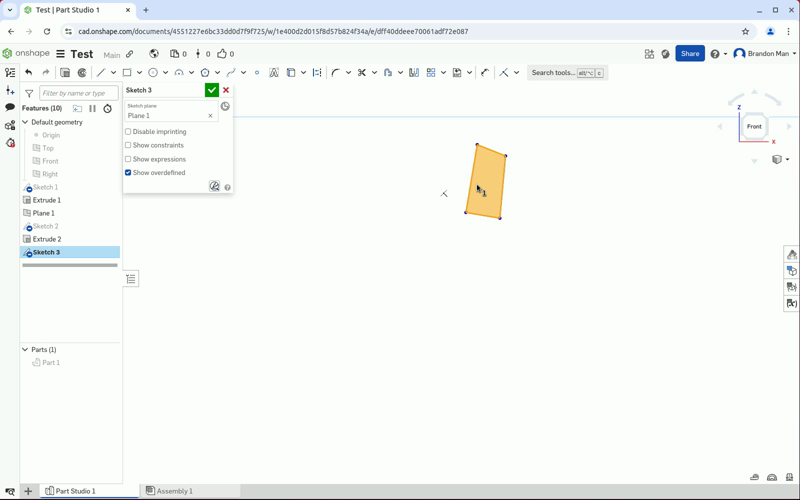
scroll(-6)
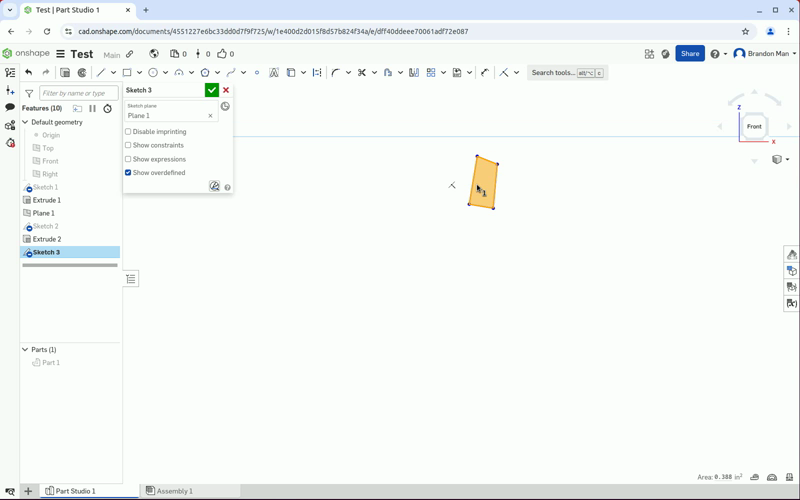
scroll(-6)
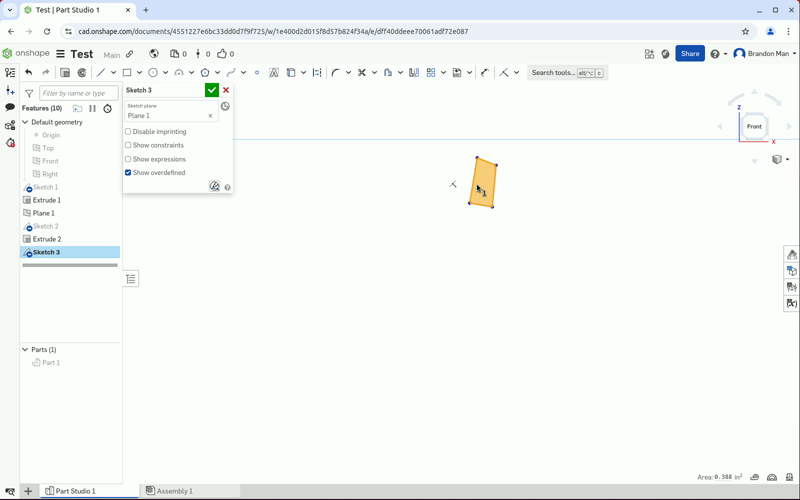
scroll(-6)
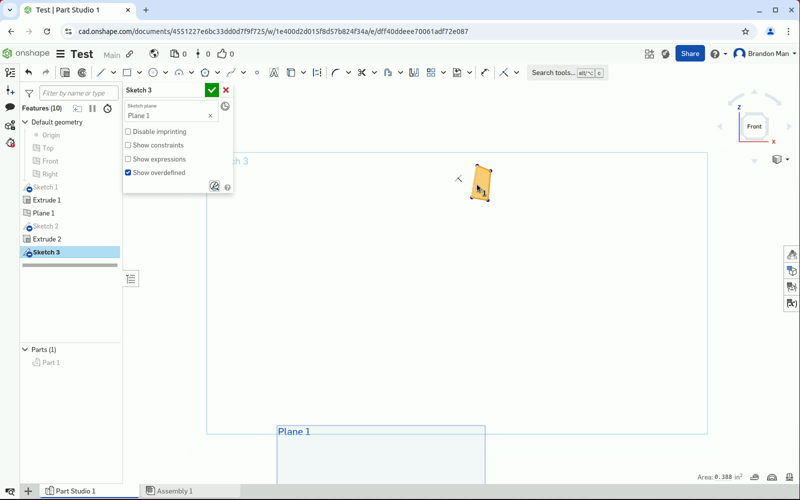
scroll(-6)
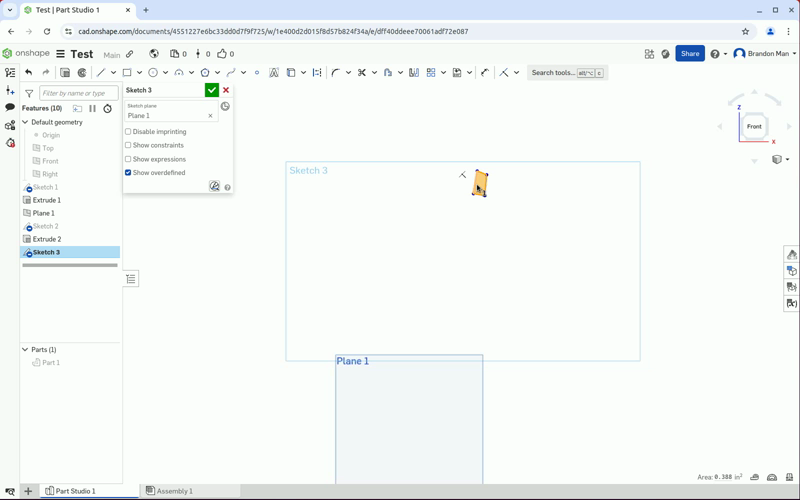
scroll(-6)
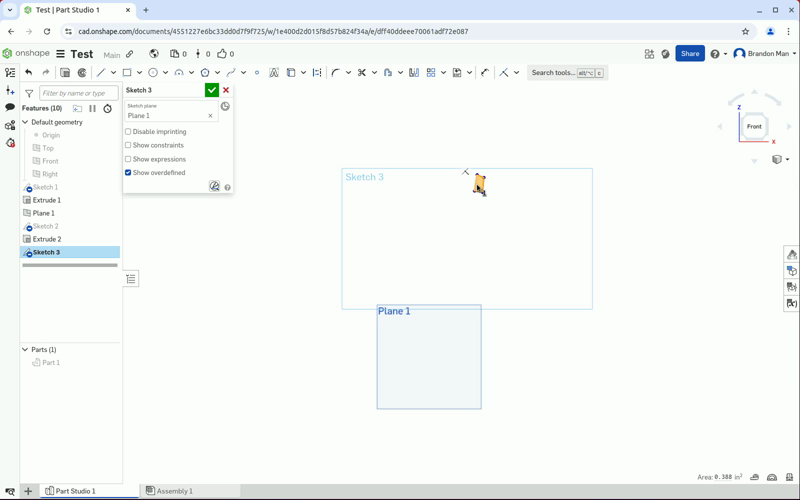
scroll(-6)
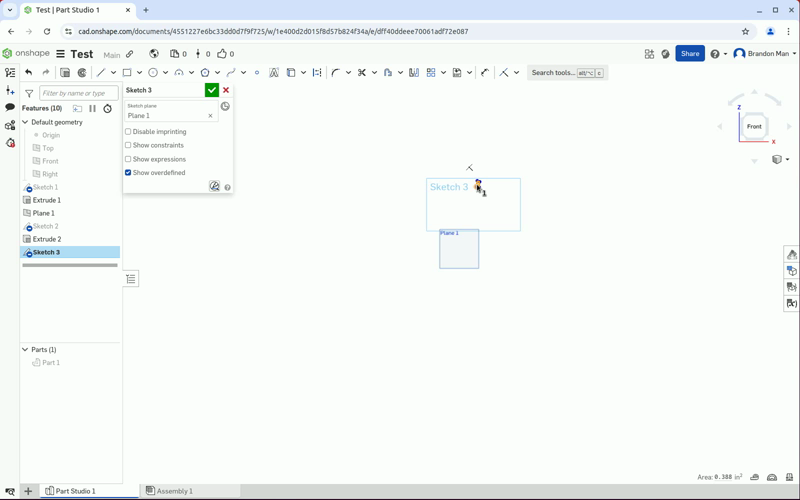
mouse_move(73, 352)
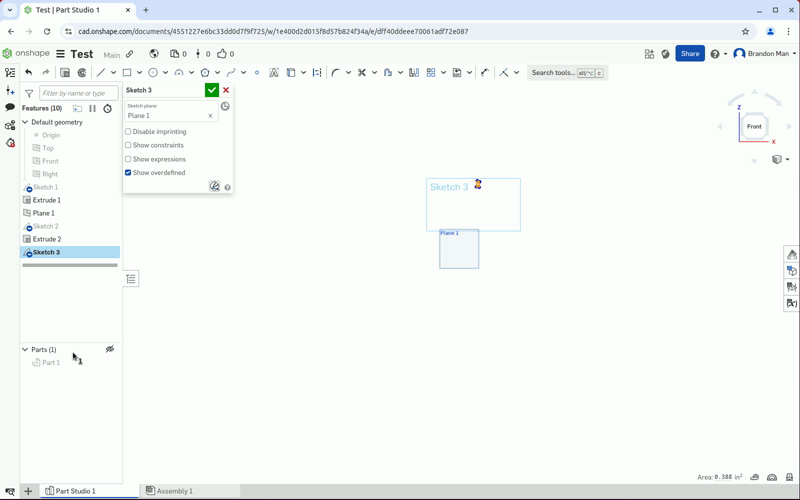
key(shift+y)
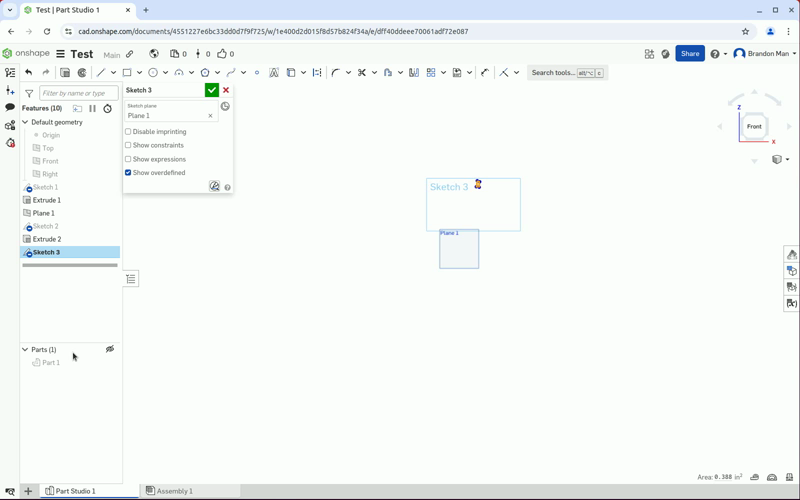
key(shift+e)
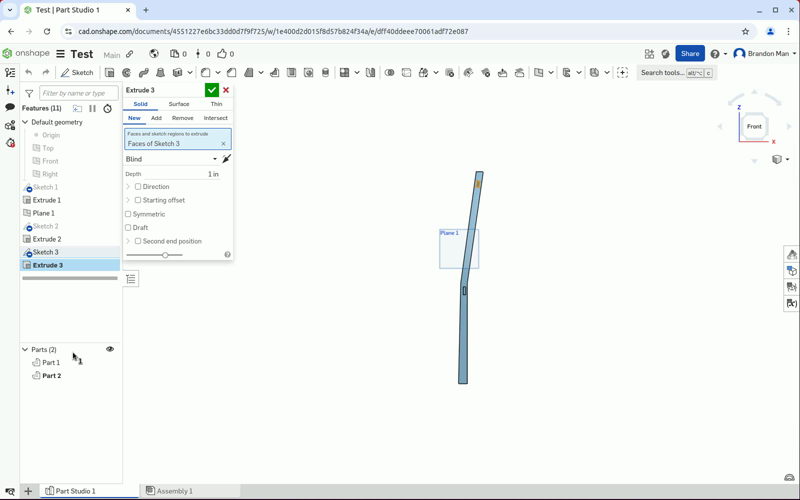
mouse_move(143, 106)
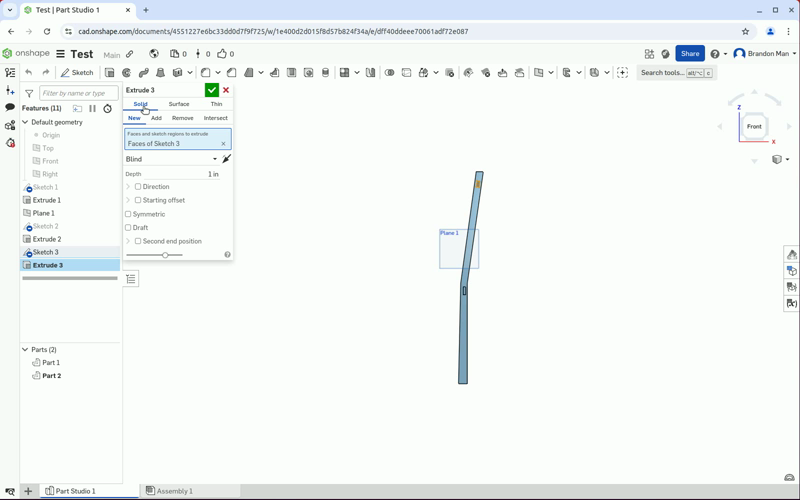
click(143, 106)
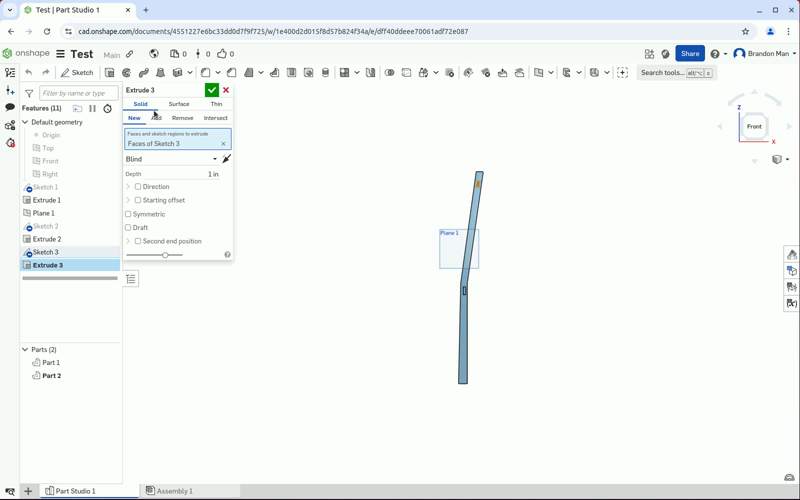
mouse_move(186, 120)
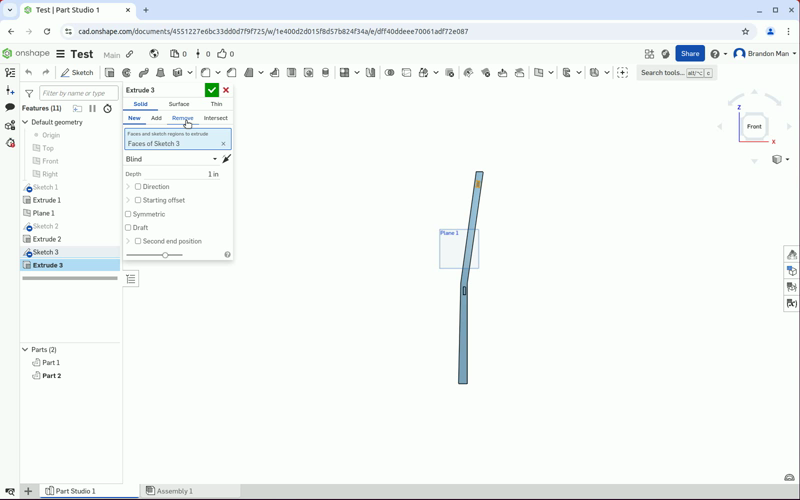
click(186, 120)
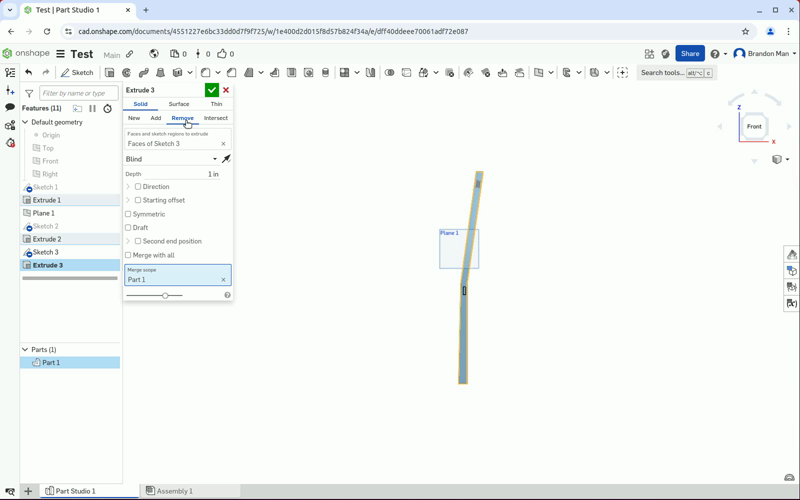
key(tab, 4)
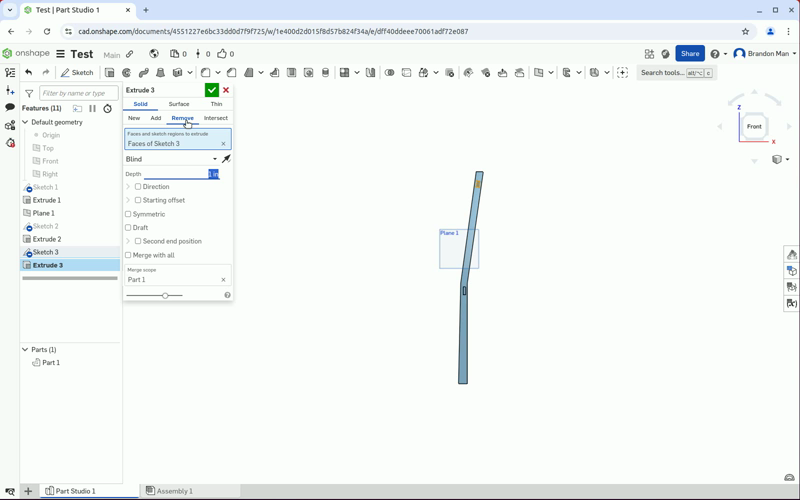
text(0.481)
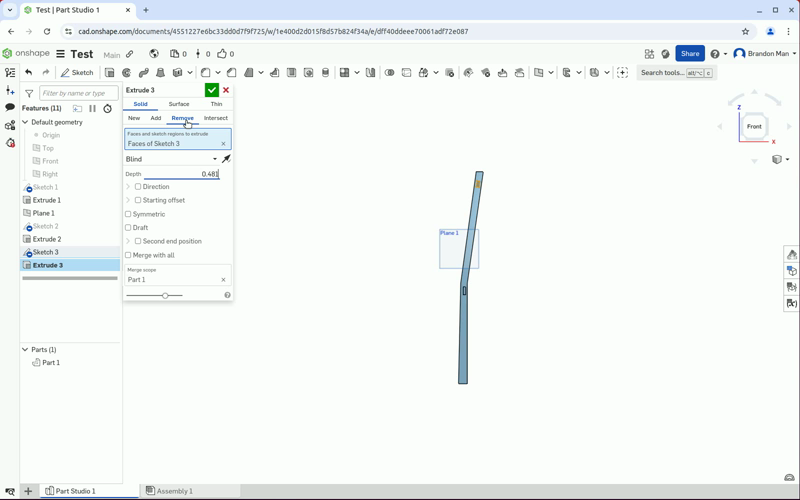
key(tab, 6)
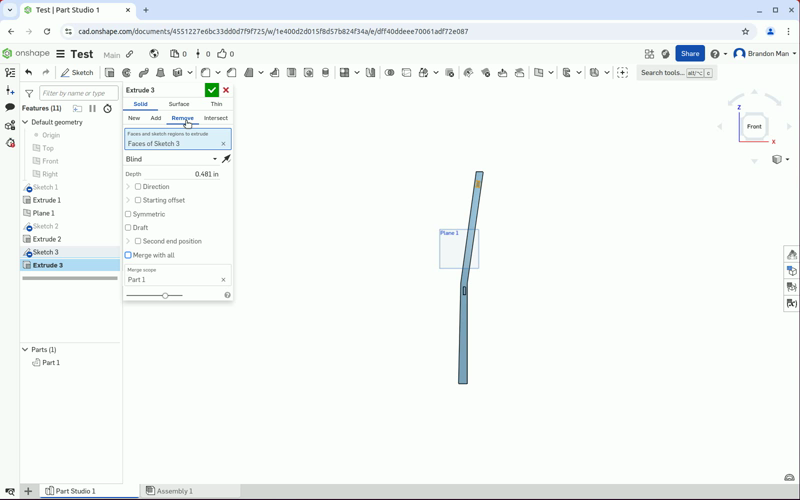
key(space)
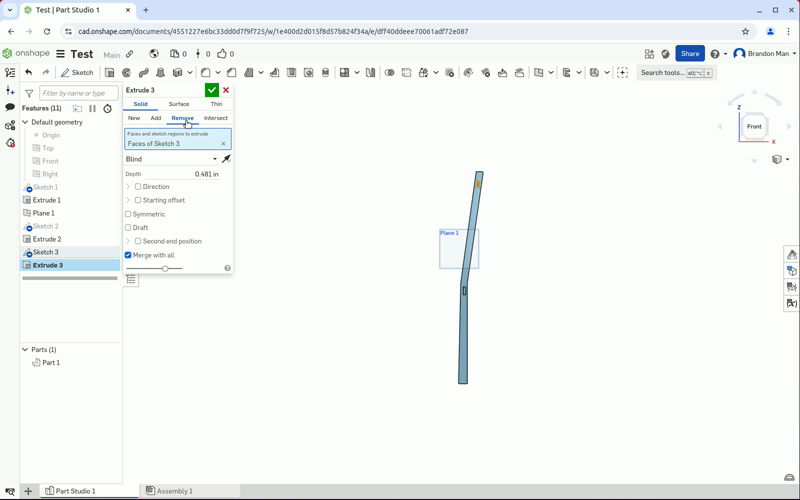
key(enter)
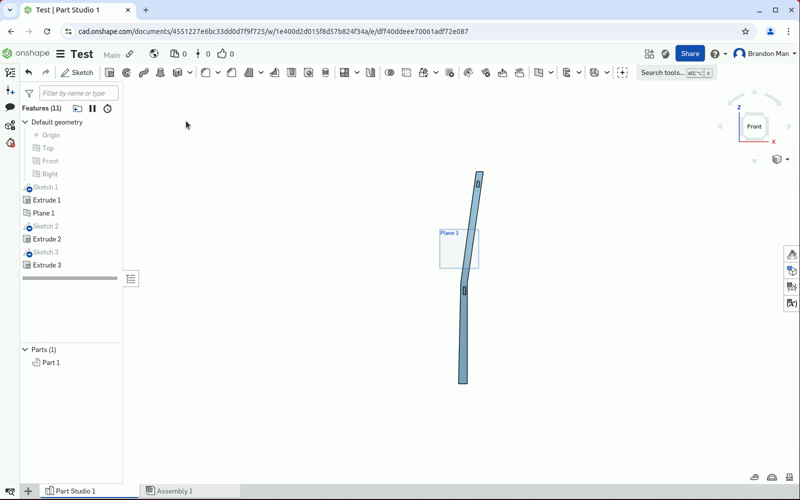
key(shift+h)
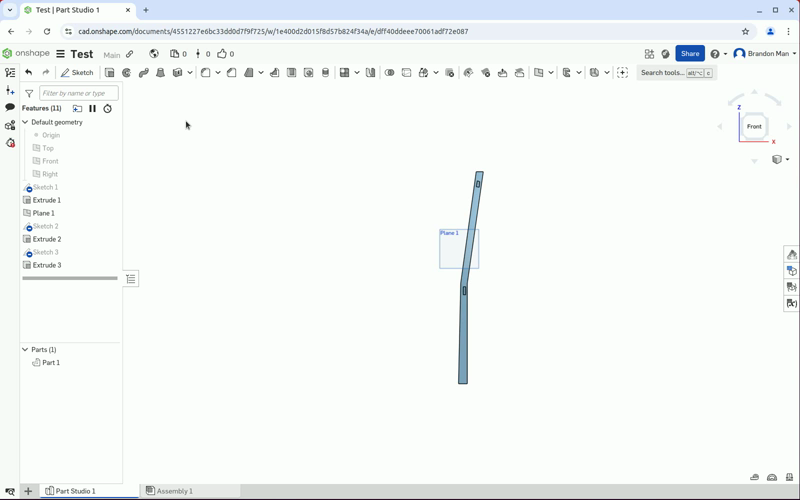
key(shift+h)
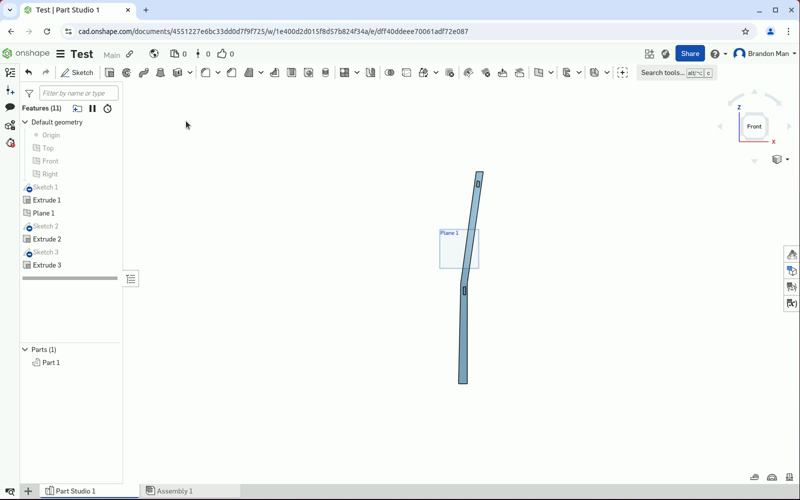
mouse_move(73, 189)
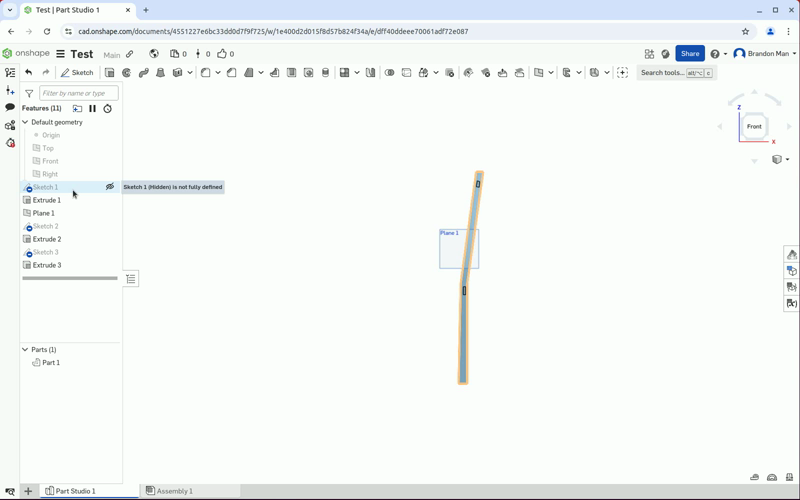
click(73, 189)
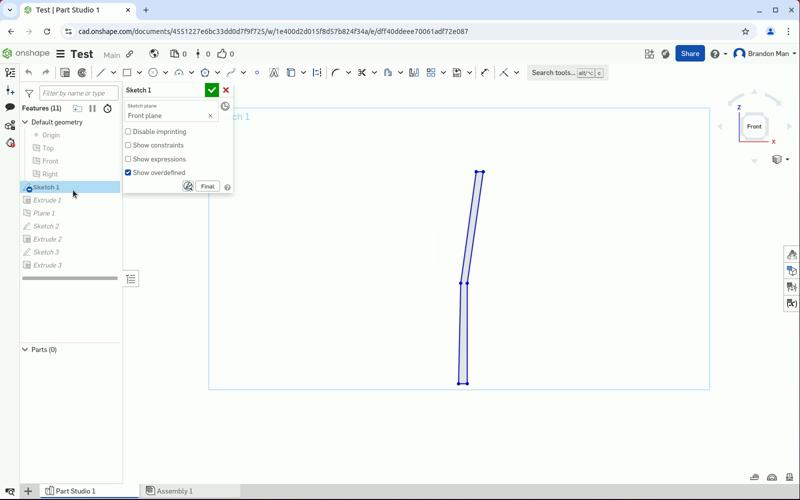
mouse_move(229, 92)
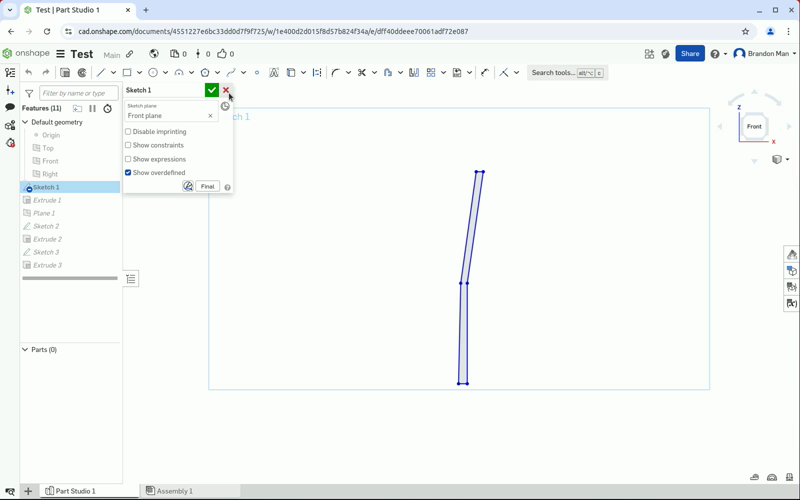
click(229, 92)
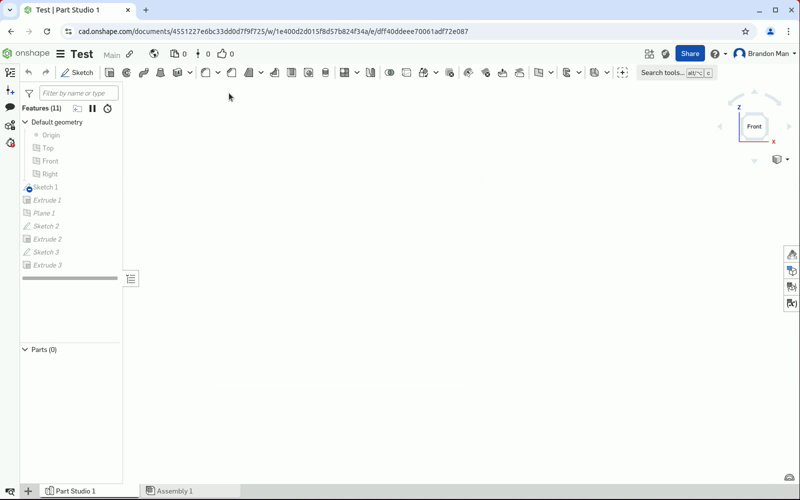
key(shift+s)
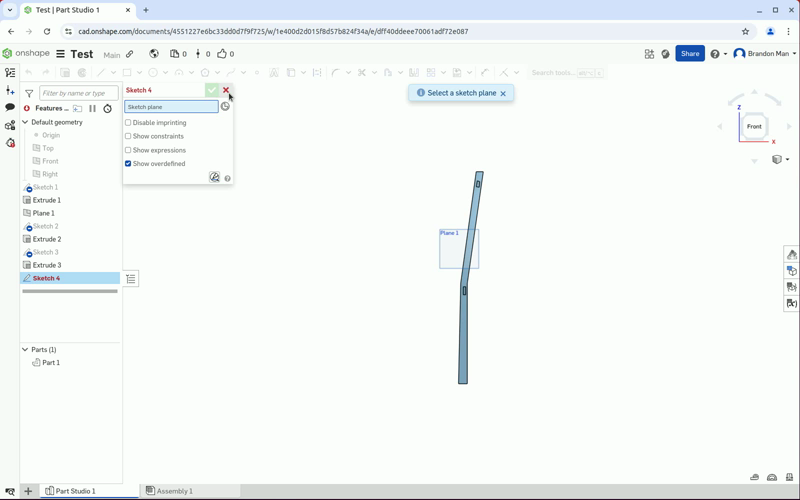
mouse_move(73, 215)
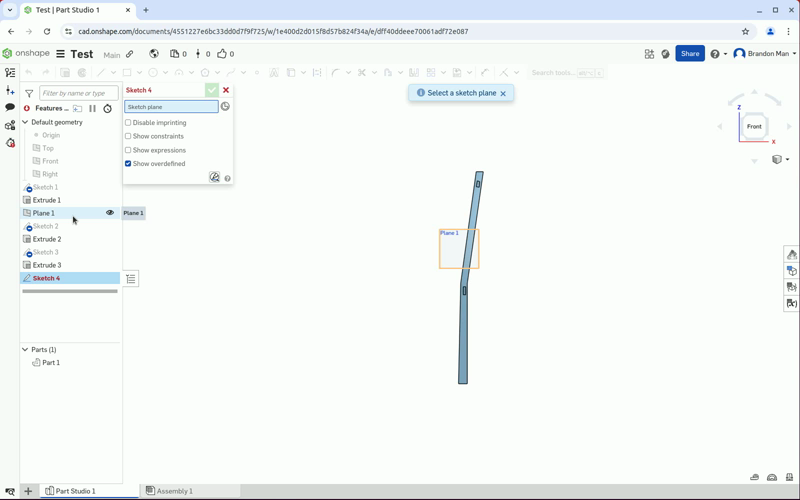
click(73, 215)
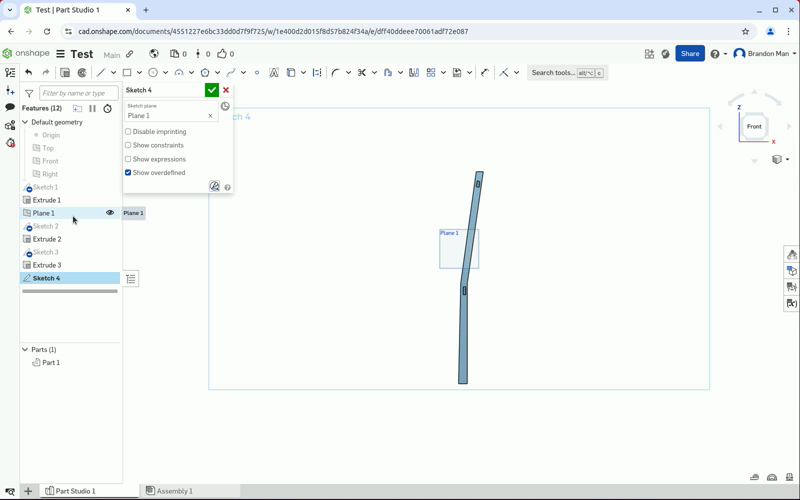
mouse_move(73, 352)
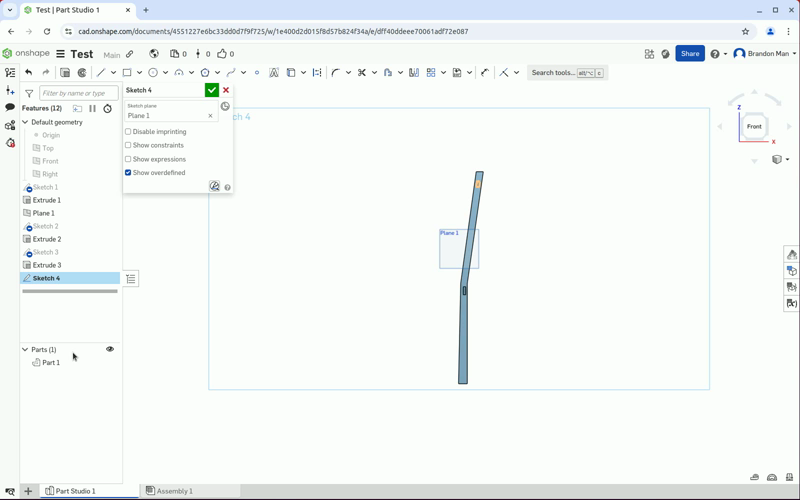
key(y)
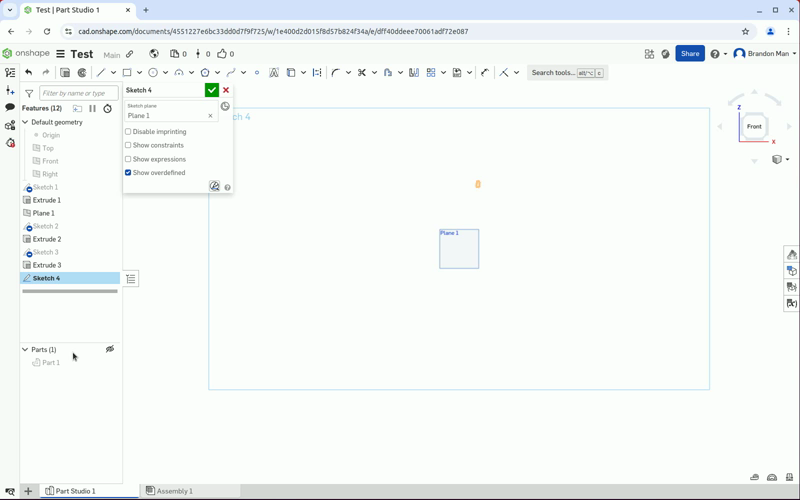
key(l)
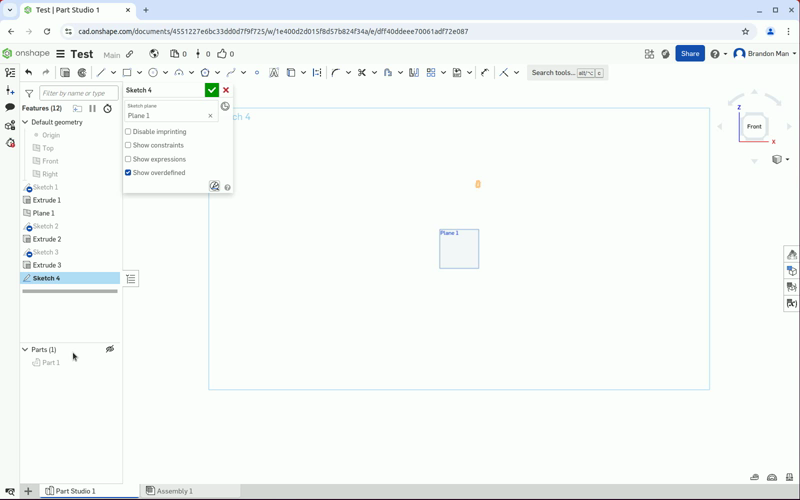
key_down(shift)
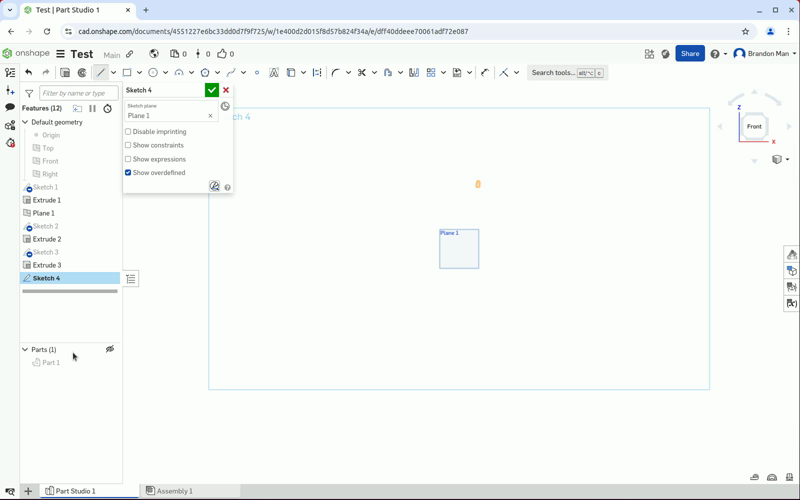
mouse_move(474, 201)
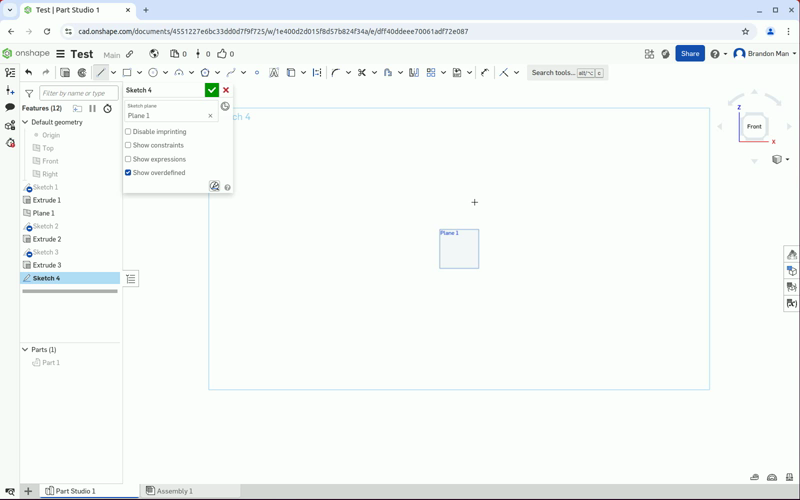
click(474, 201)
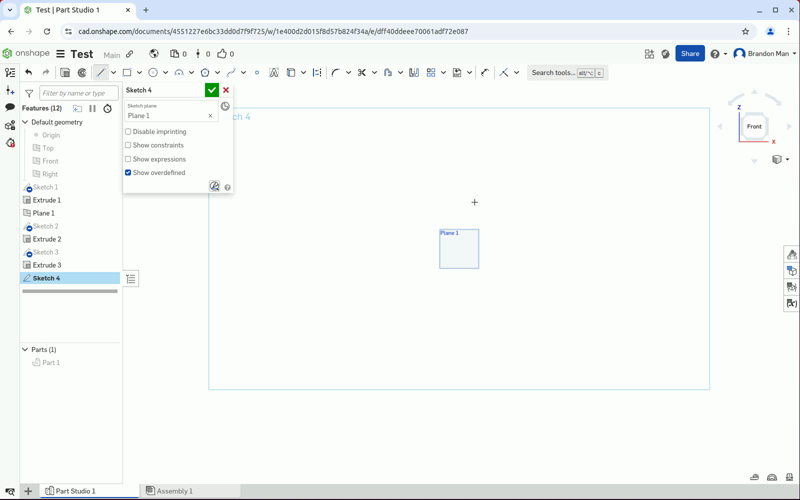
key_up(shift)
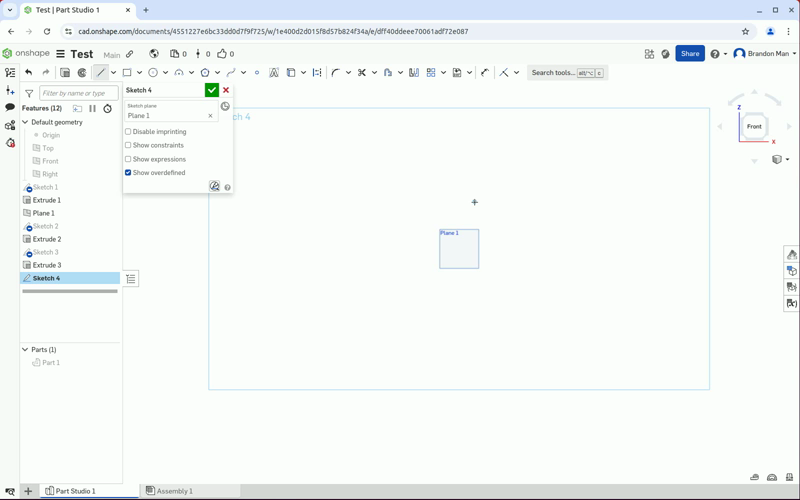
key_down(shift)
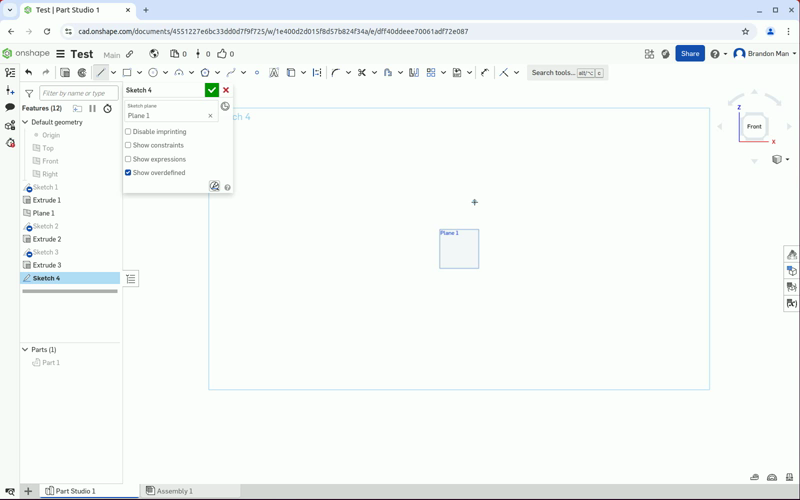
mouse_move(504, 201)
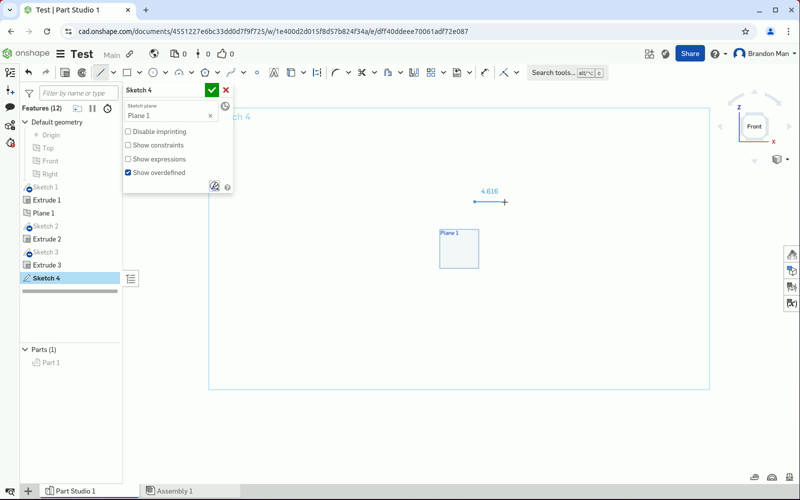
mouse_move(477, 202)
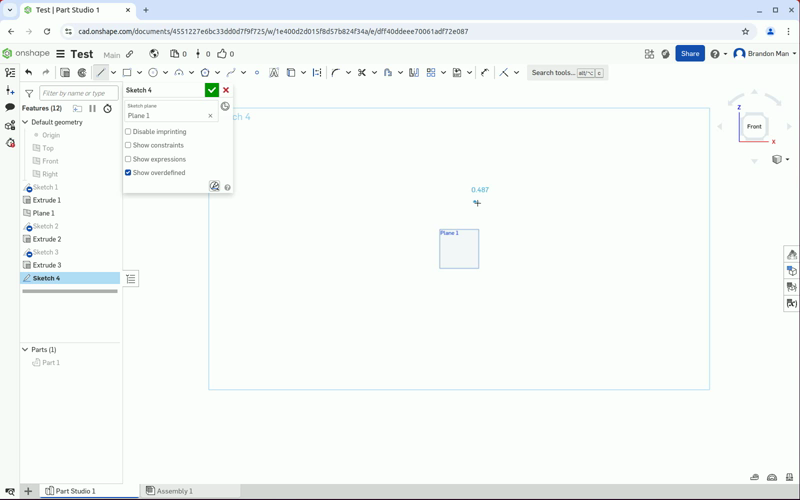
scroll(6)
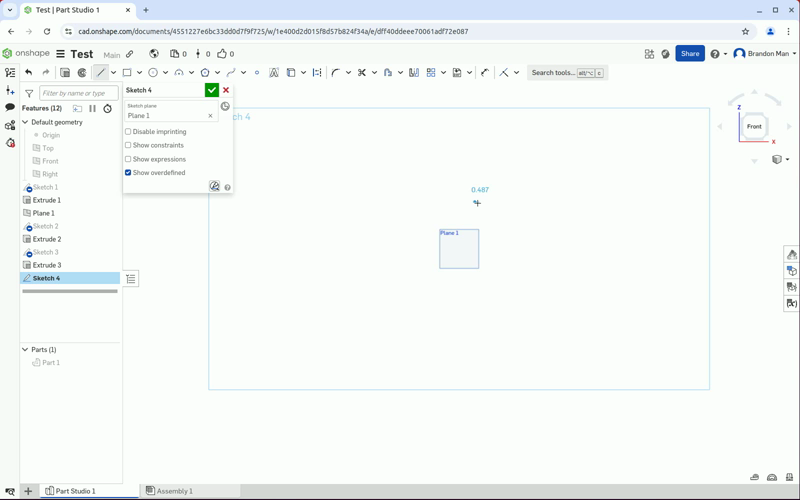
scroll(6)
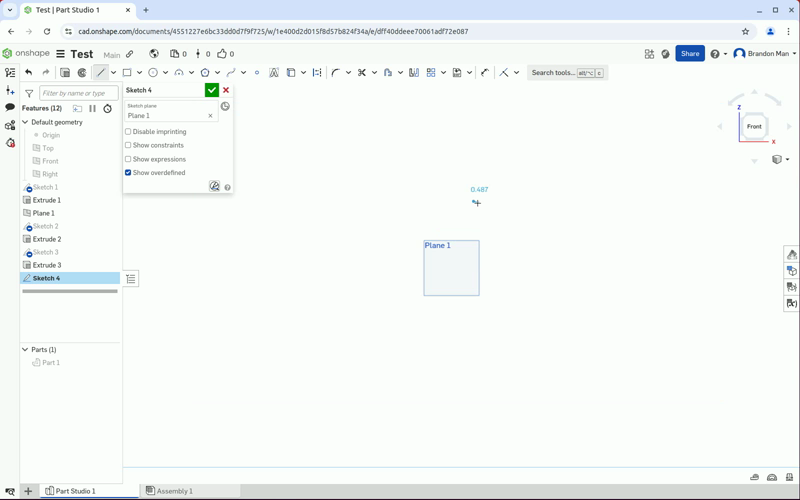
scroll(6)
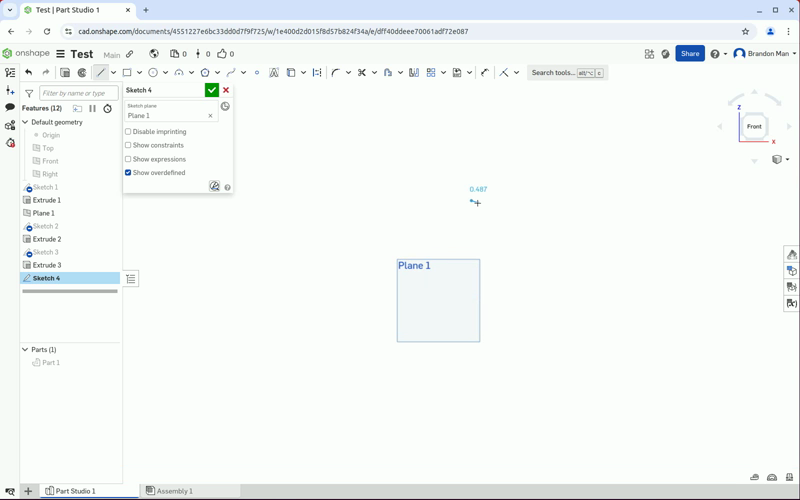
scroll(6)
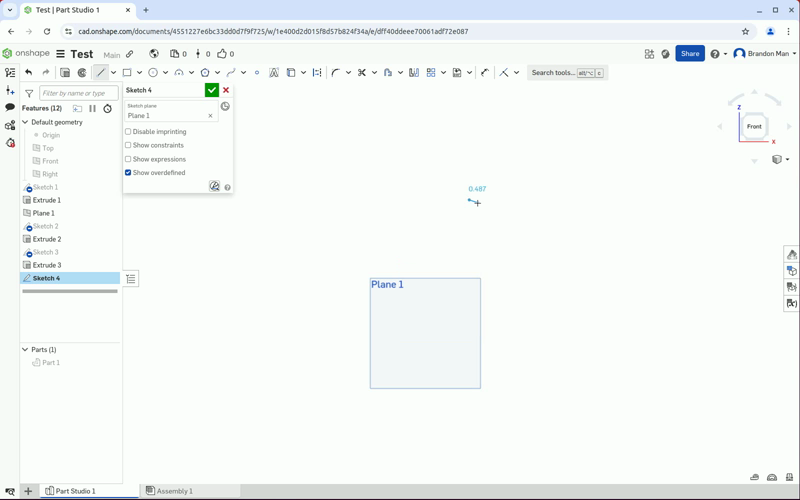
scroll(6)
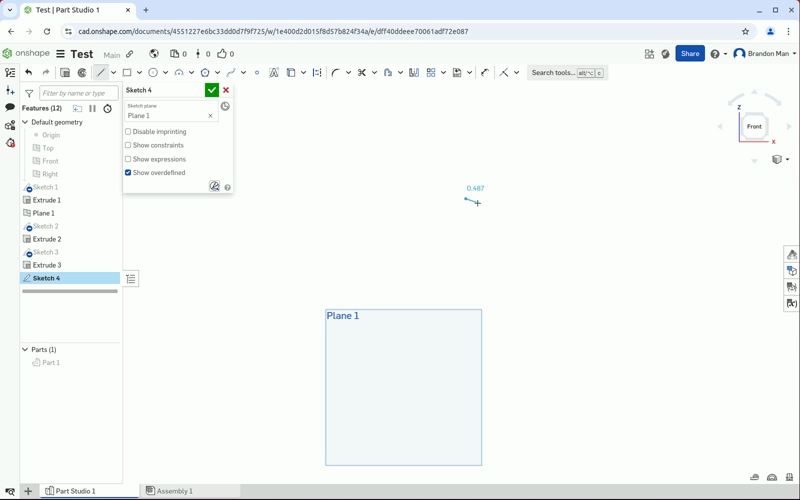
scroll(6)
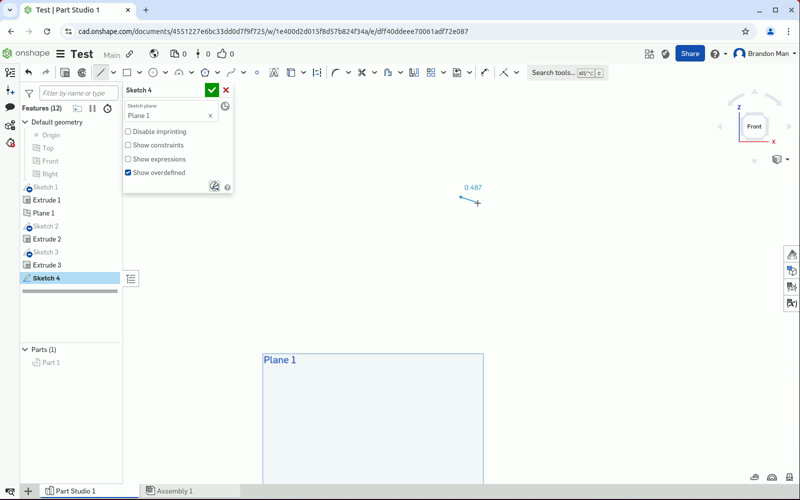
scroll(6)
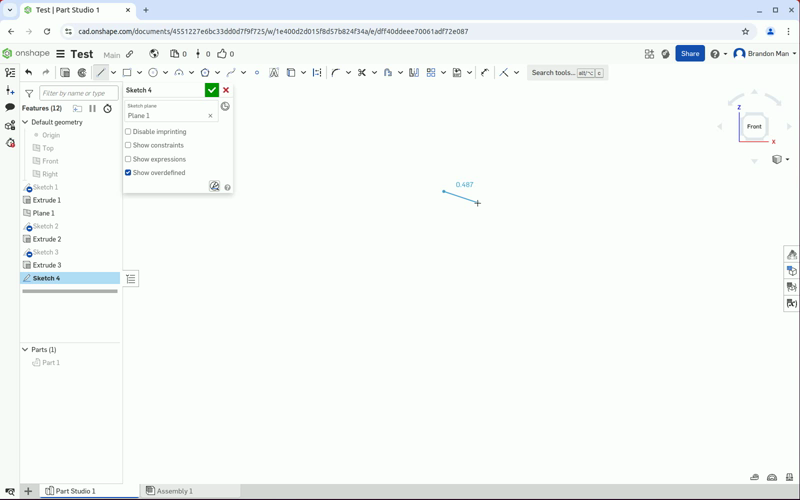
click(477, 202)
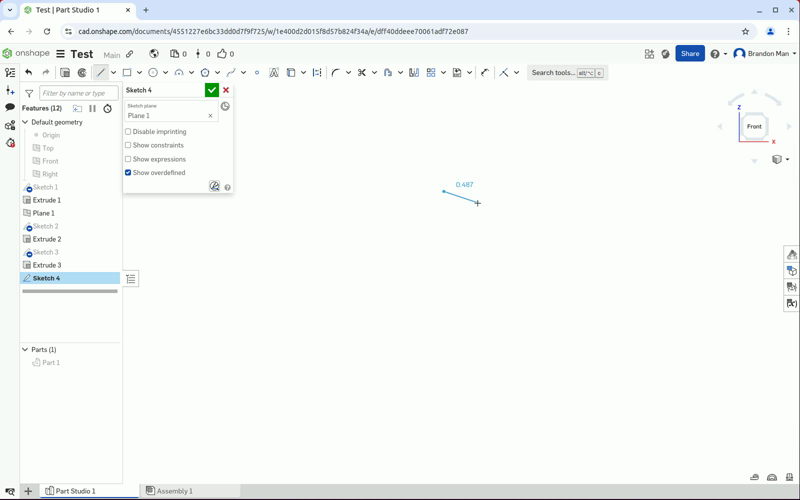
scroll(-6)
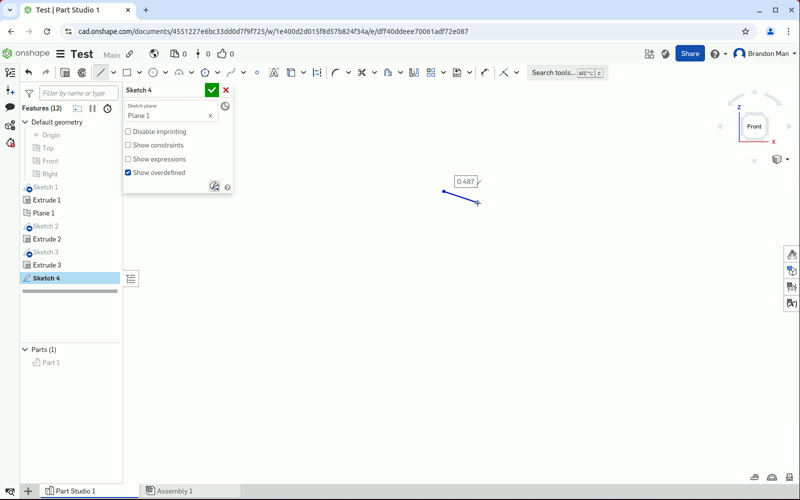
scroll(-6)
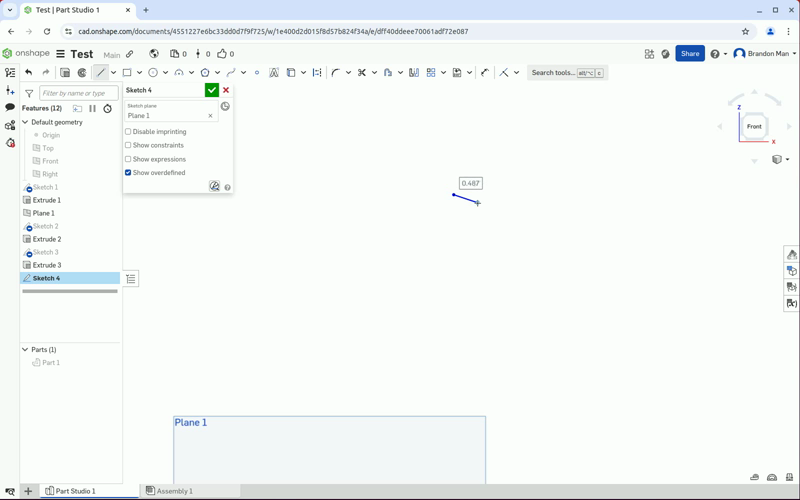
scroll(-6)
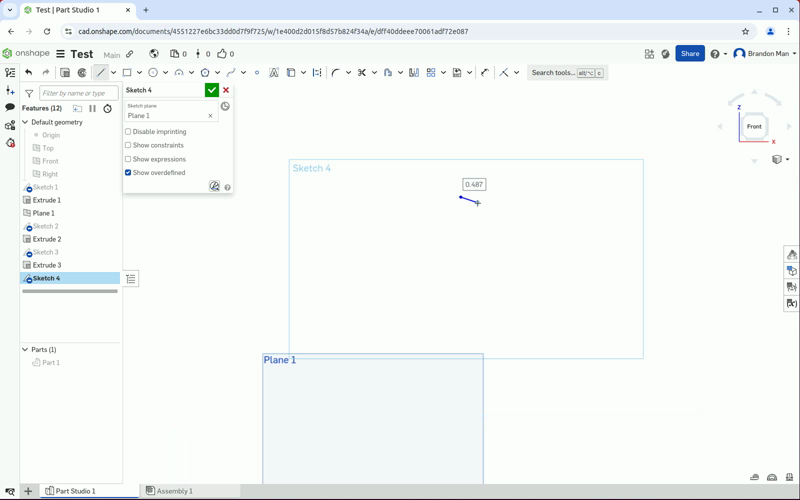
scroll(-6)
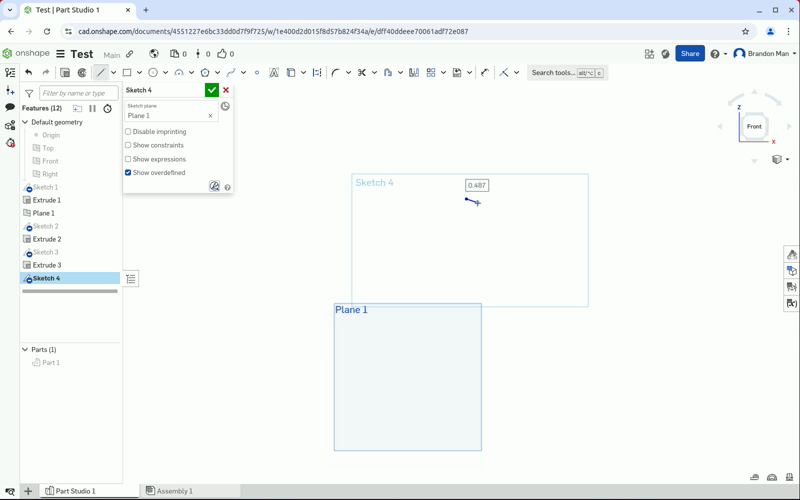
scroll(-6)
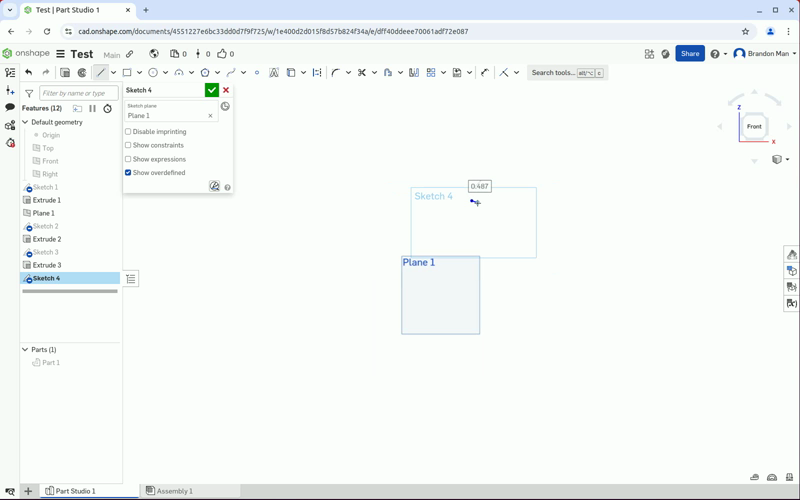
scroll(-6)
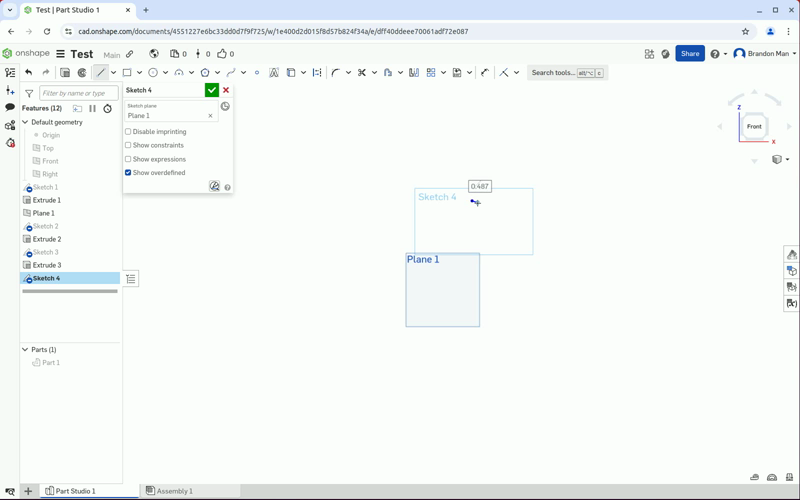
scroll(-6)
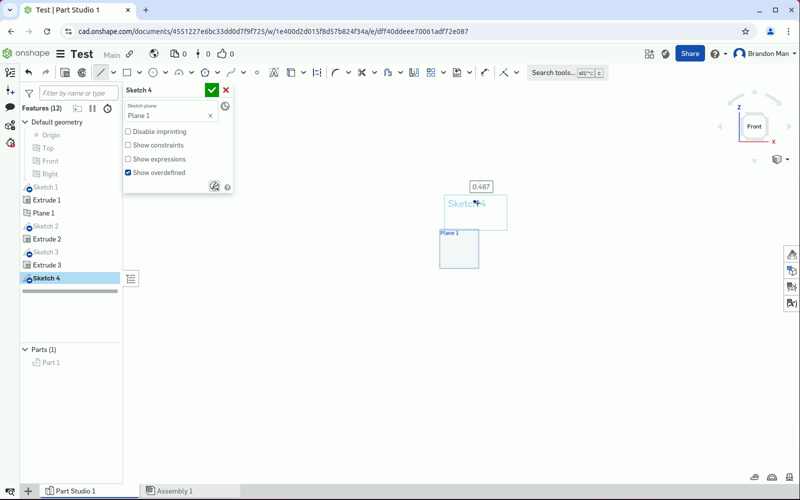
key_up(shift)
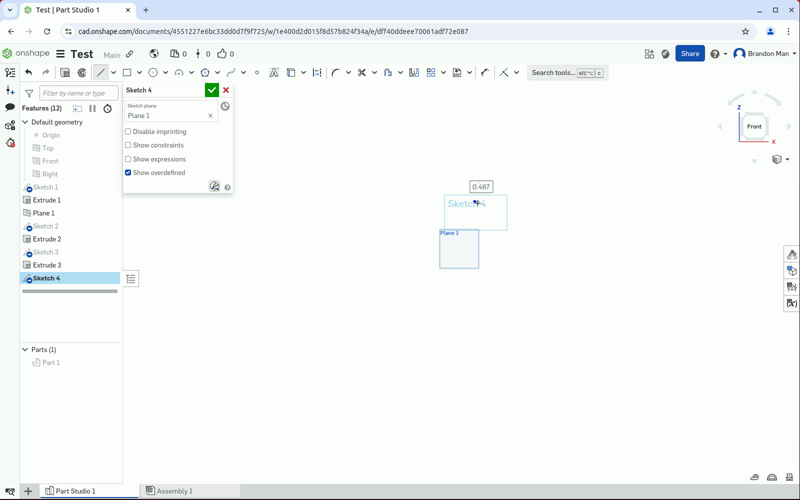
key_down(shift)
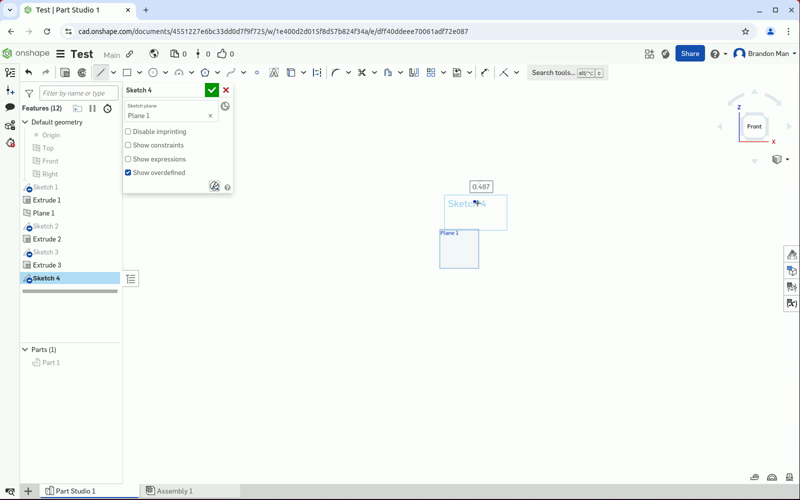
mouse_move(507, 202)
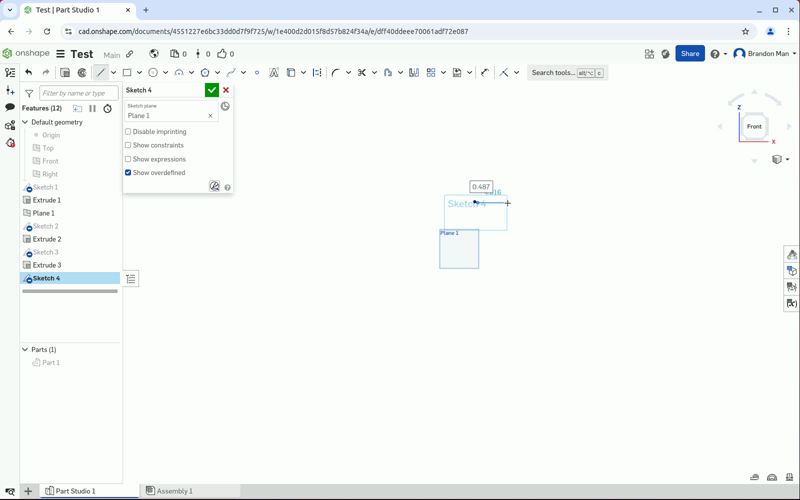
mouse_move(478, 196)
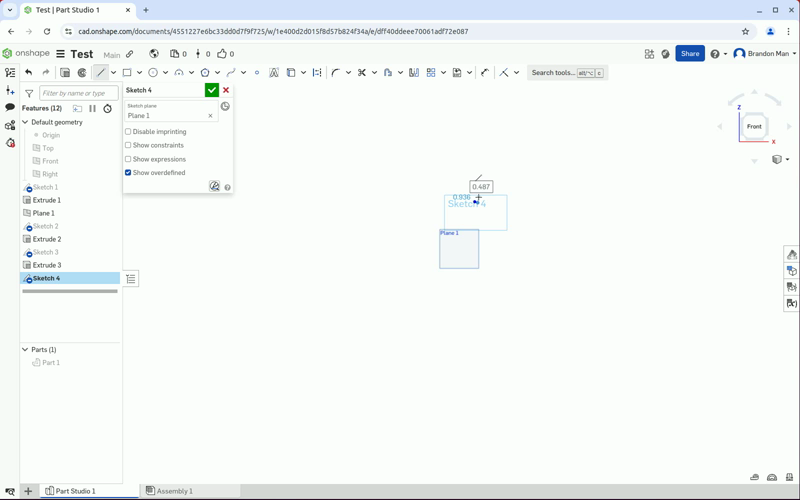
scroll(6)
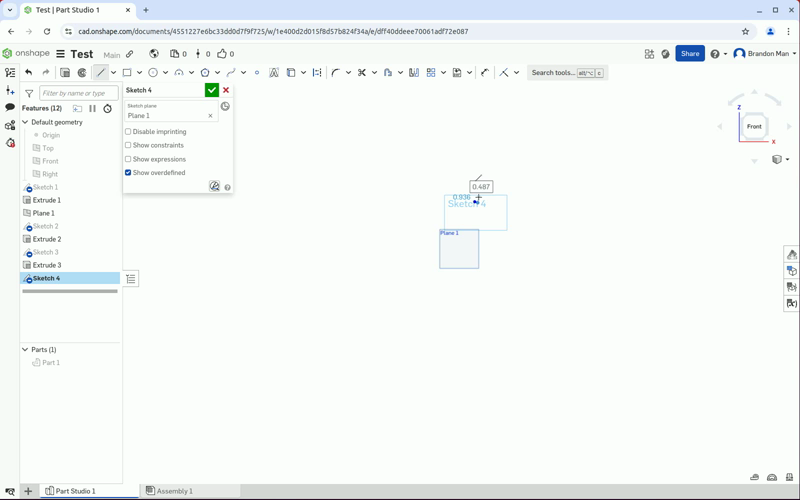
scroll(6)
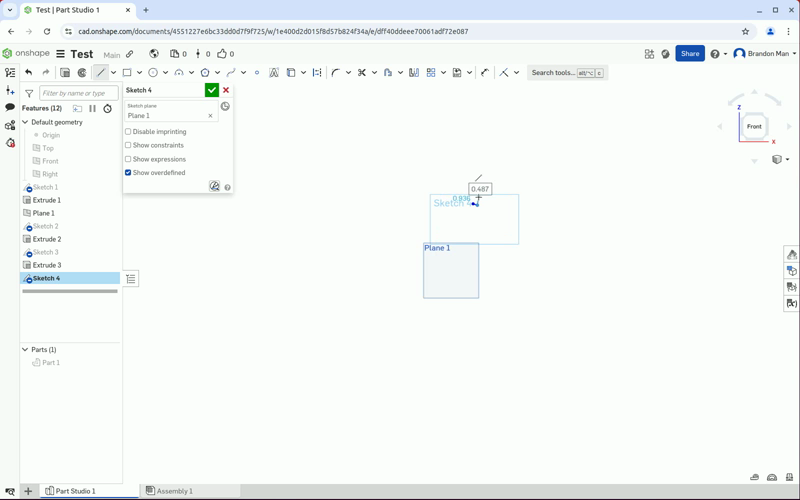
scroll(6)
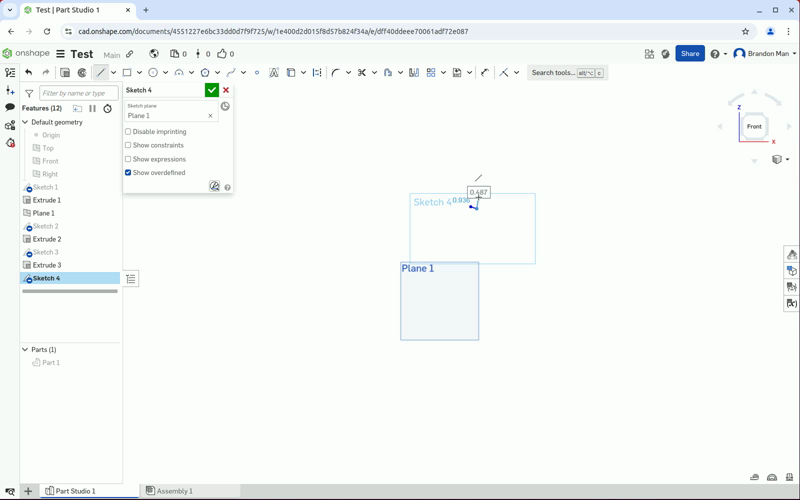
scroll(6)
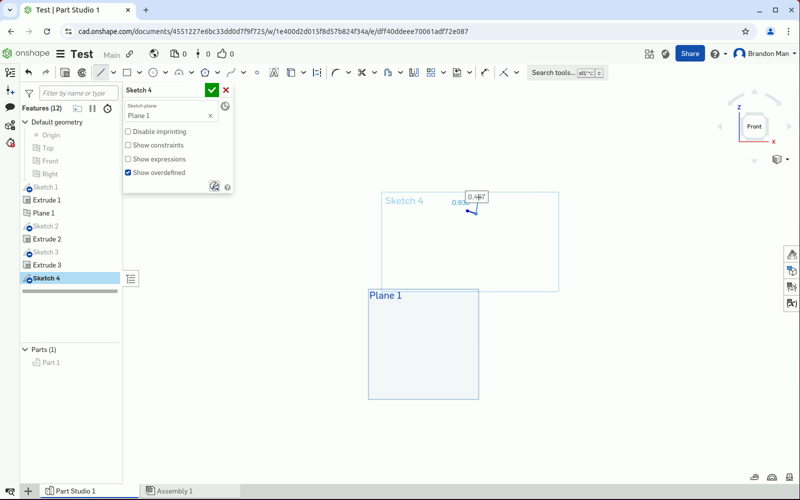
scroll(6)
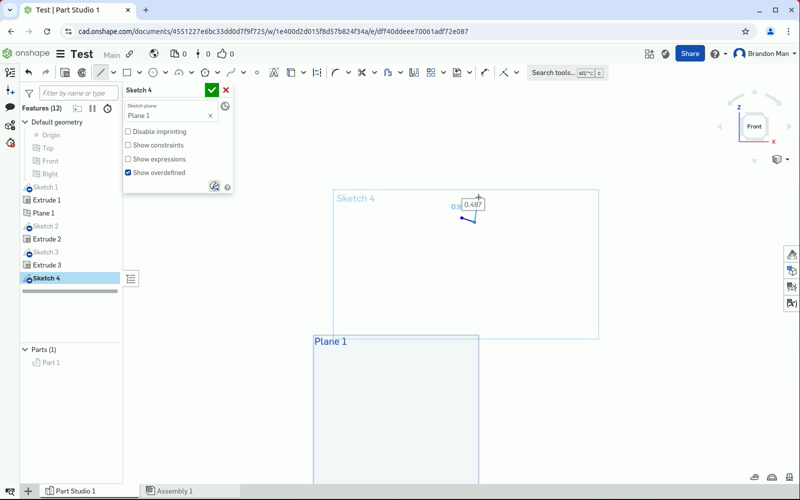
scroll(6)
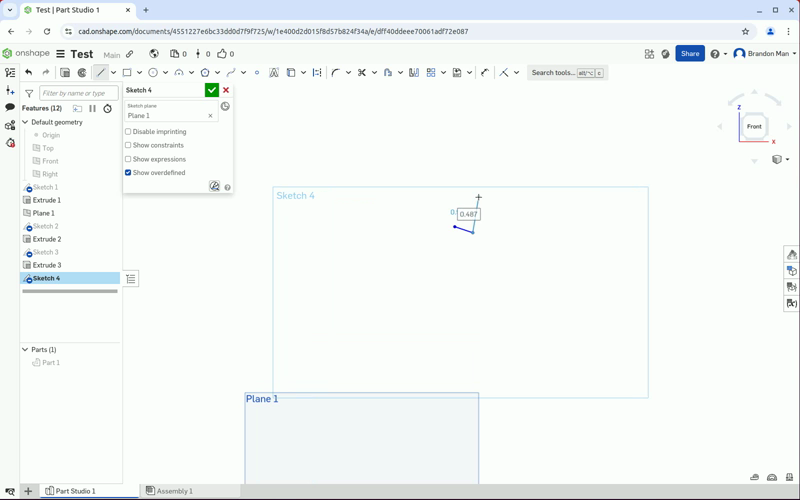
scroll(6)
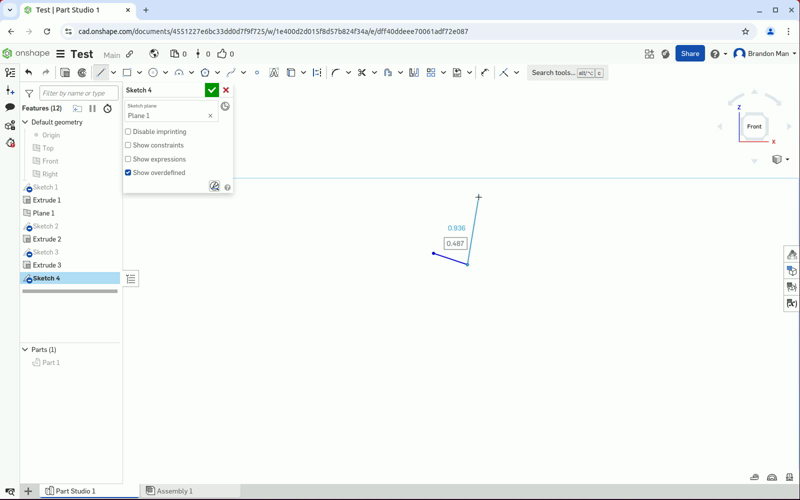
click(478, 196)
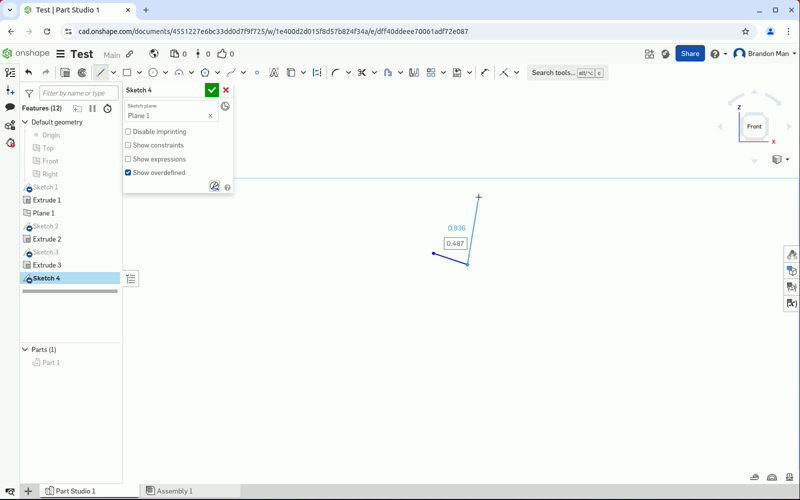
scroll(-6)
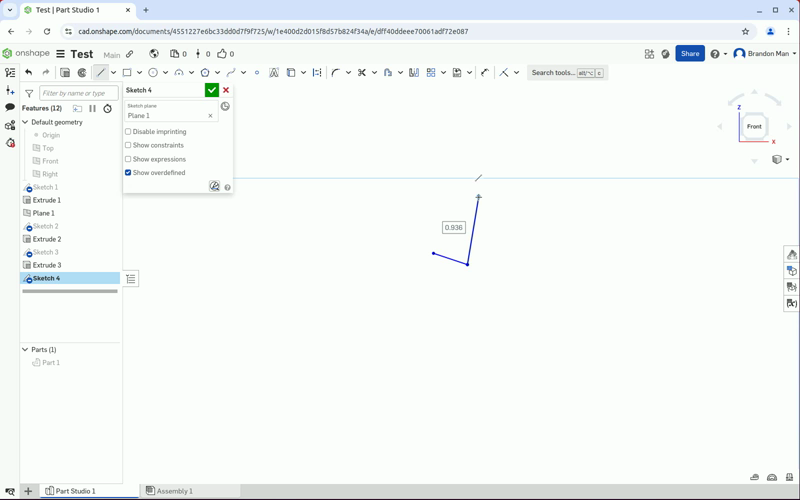
scroll(-6)
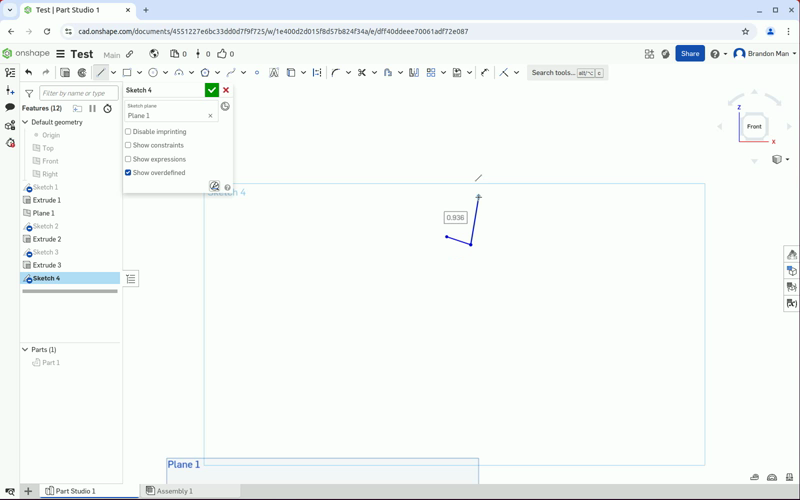
scroll(-6)
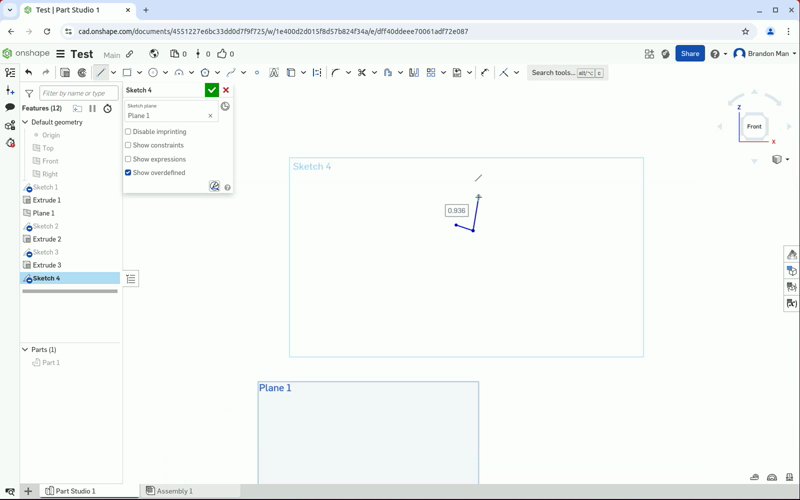
scroll(-6)
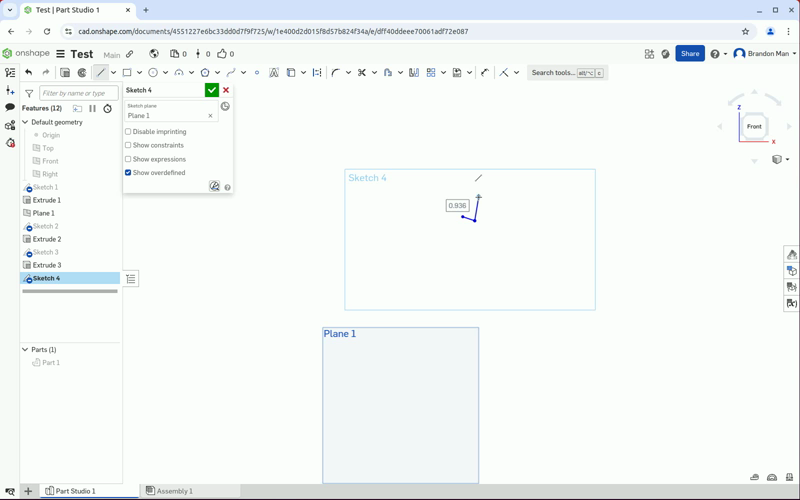
scroll(-6)
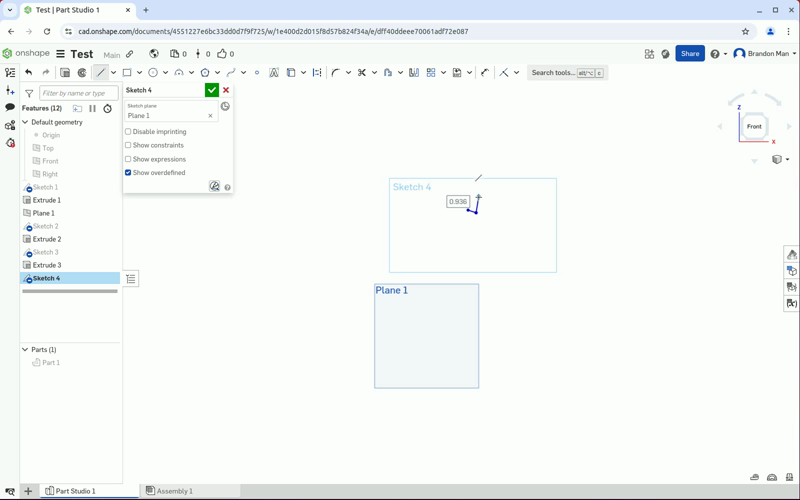
scroll(-6)
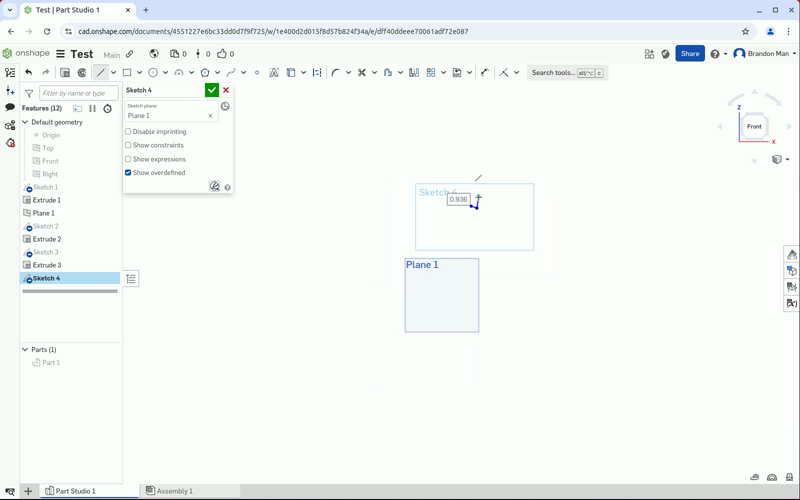
scroll(-6)
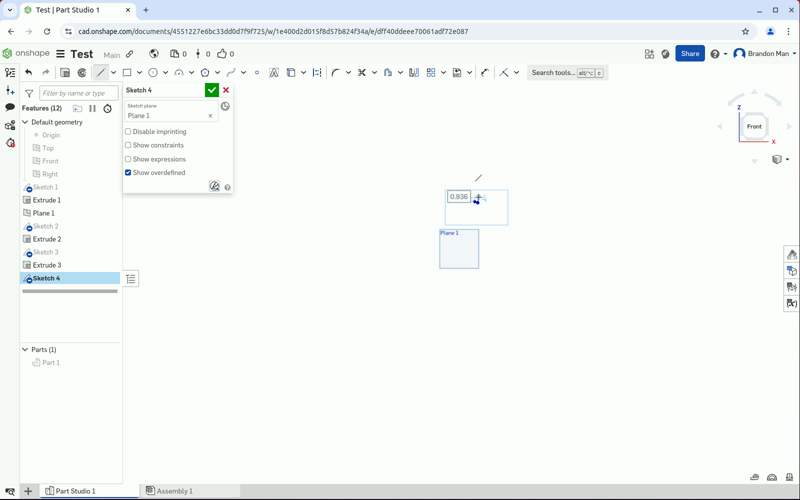
key_up(shift)
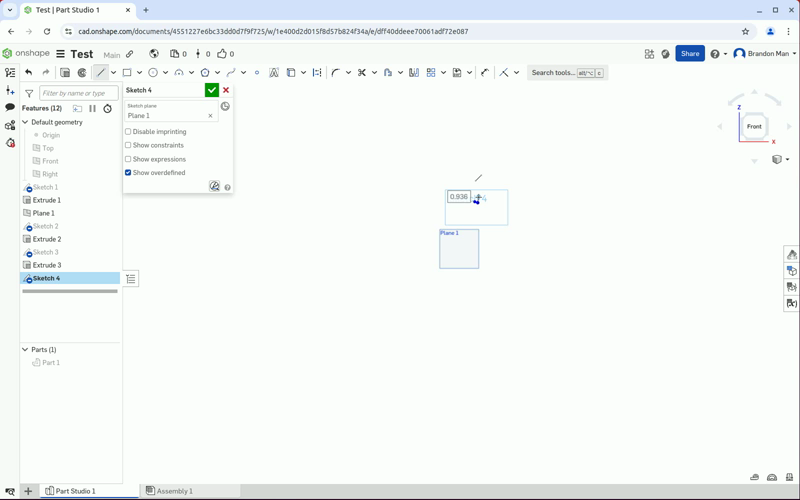
key_down(shift)
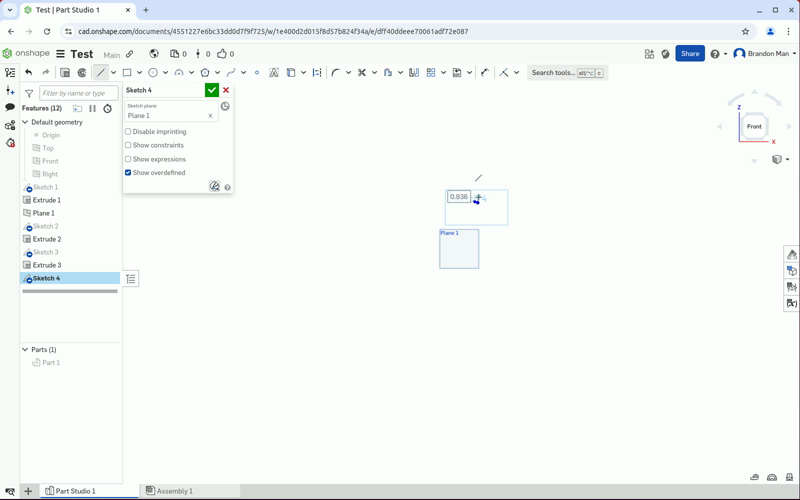
mouse_move(508, 196)
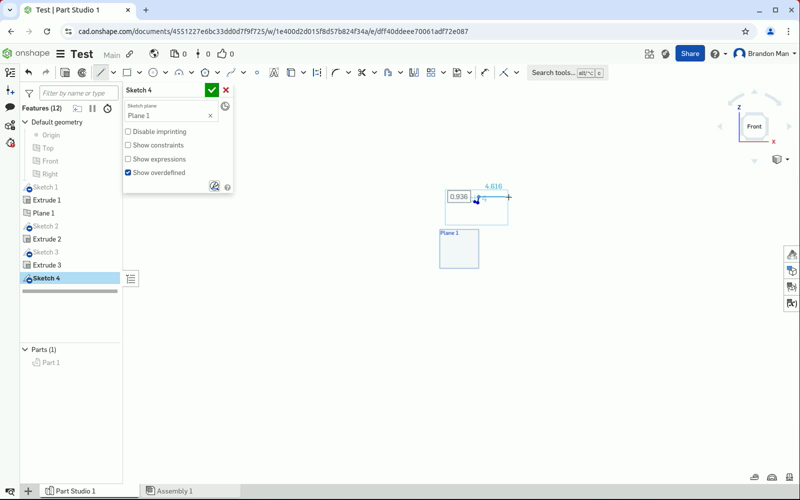
mouse_move(475, 196)
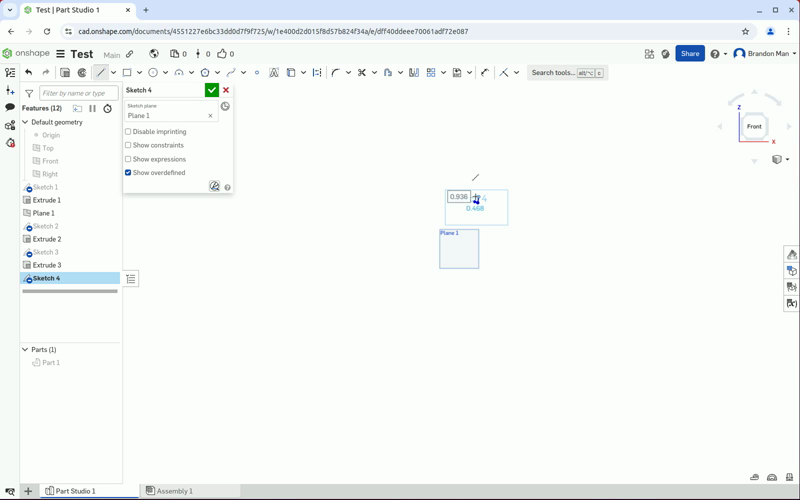
scroll(6)
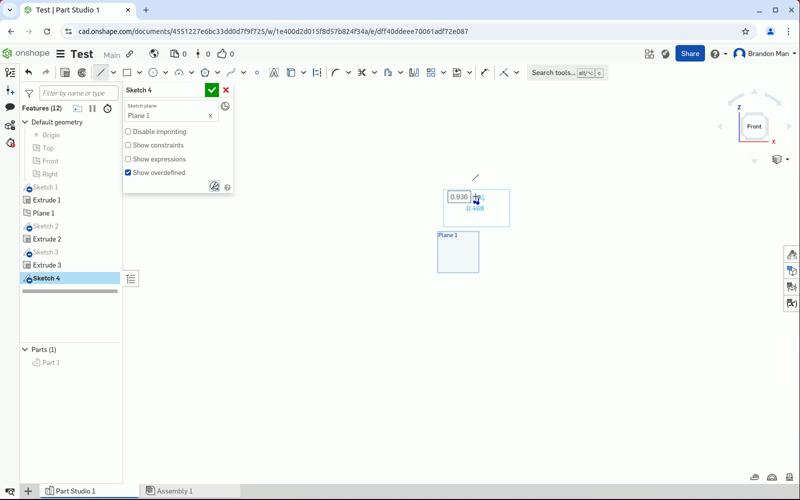
scroll(6)
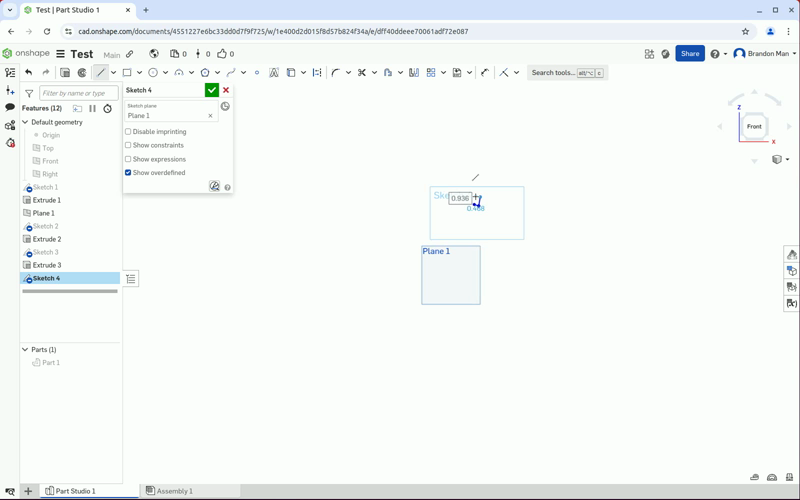
scroll(6)
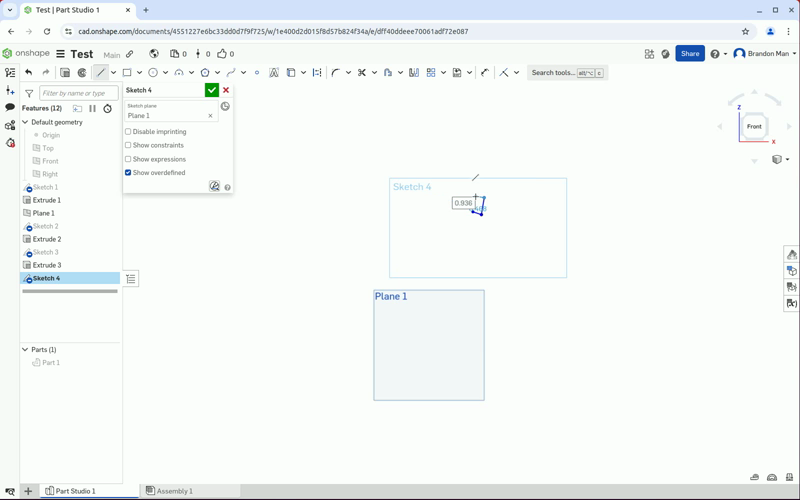
scroll(6)
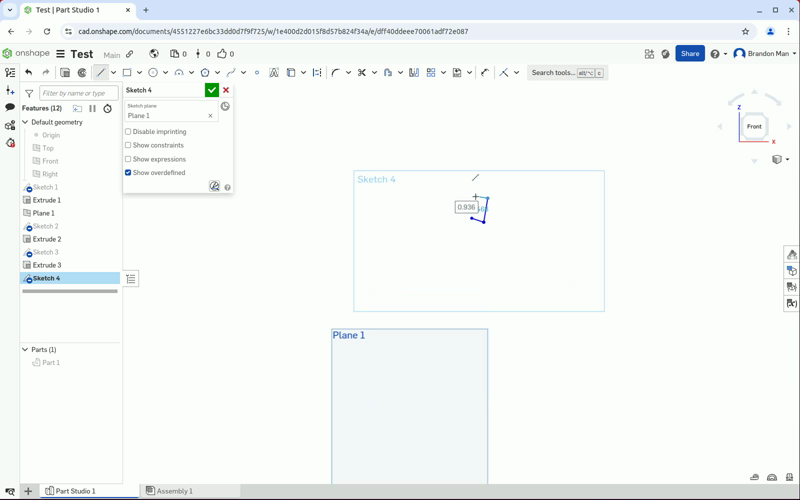
scroll(6)
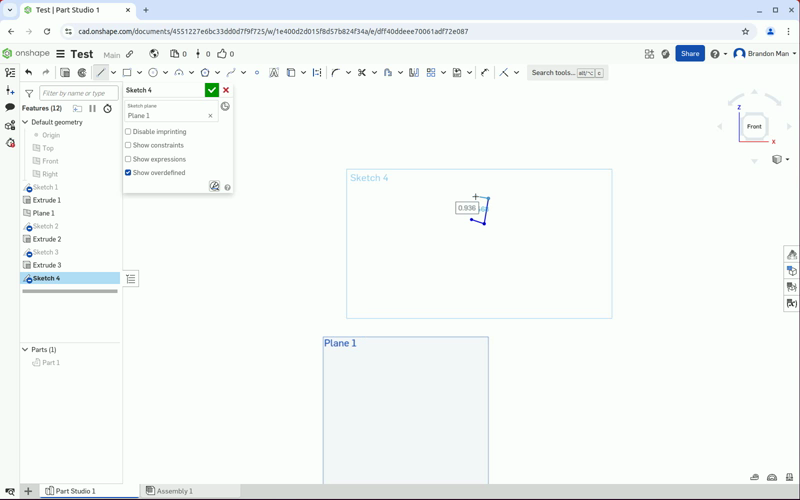
scroll(6)
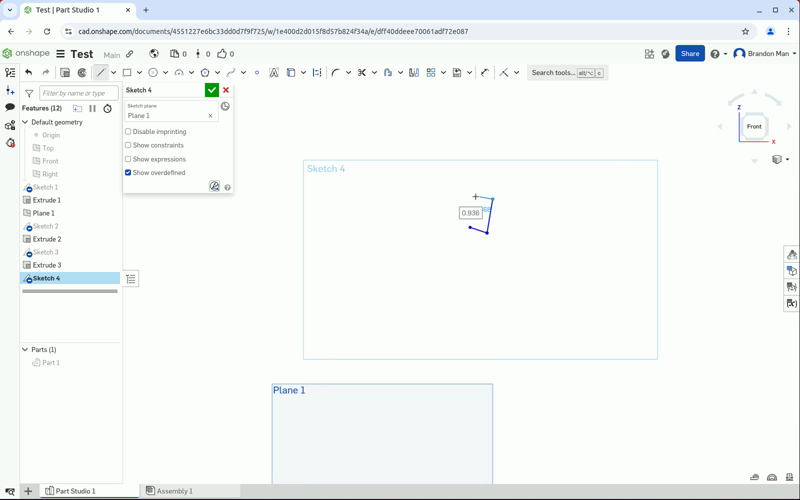
scroll(6)
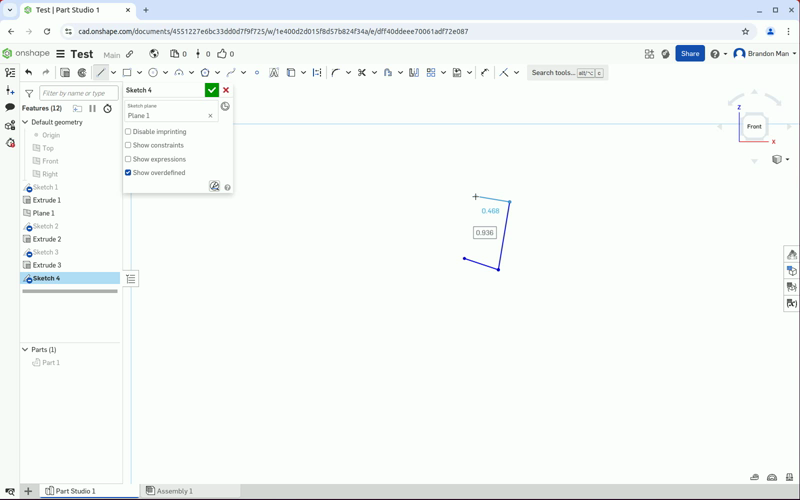
click(475, 196)
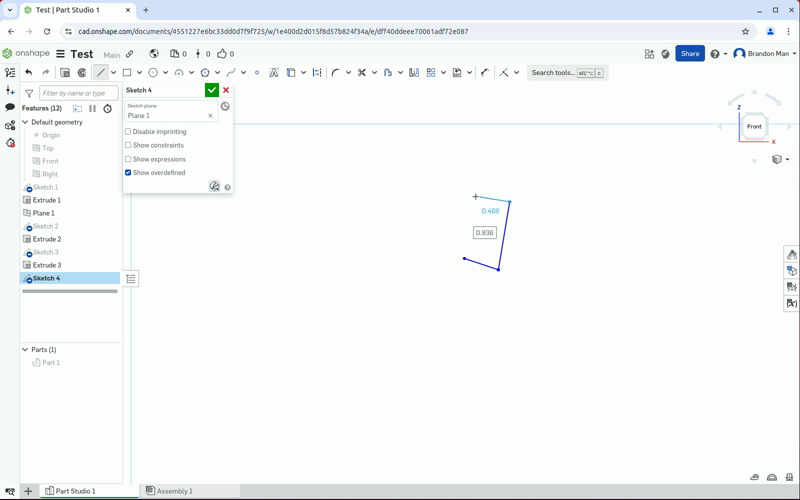
scroll(-6)
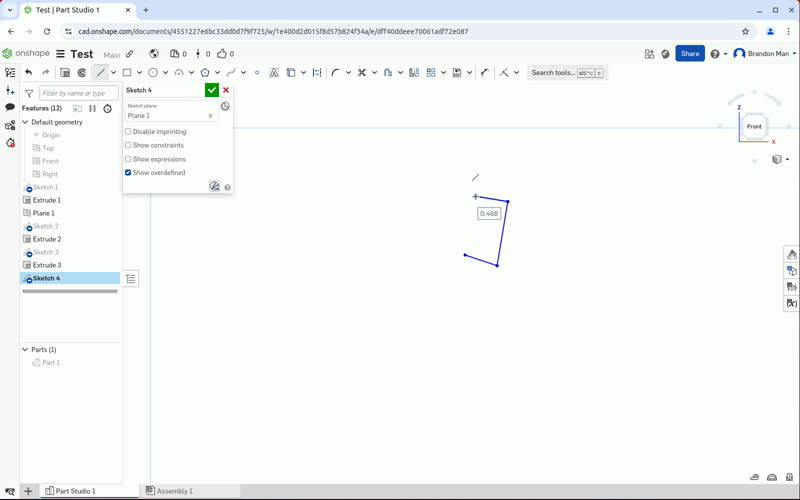
scroll(-6)
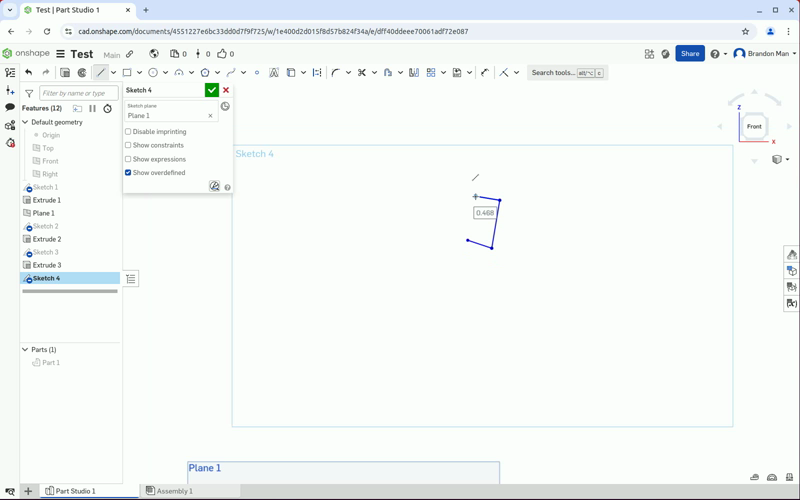
scroll(-6)
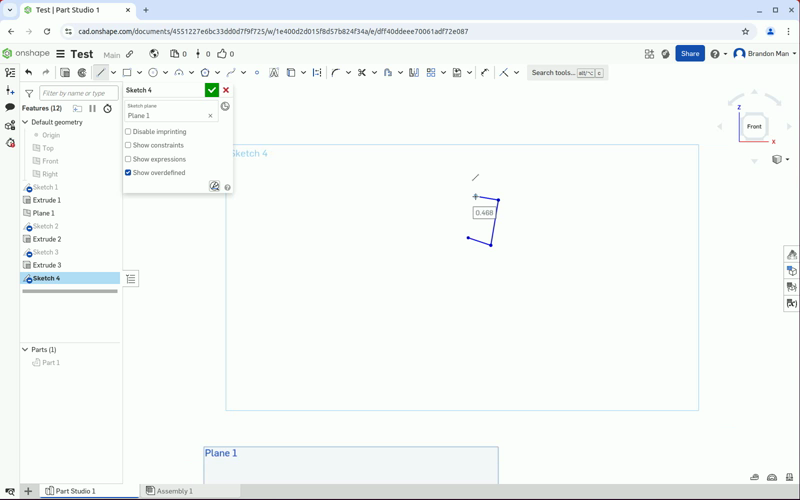
scroll(-6)
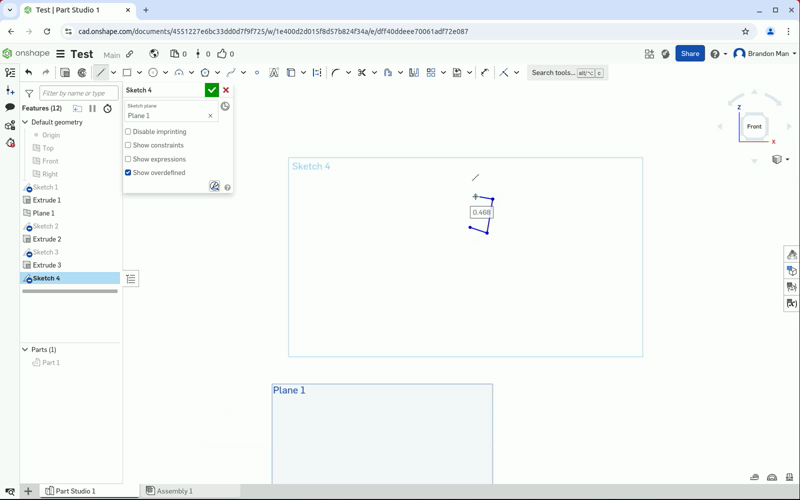
scroll(-6)
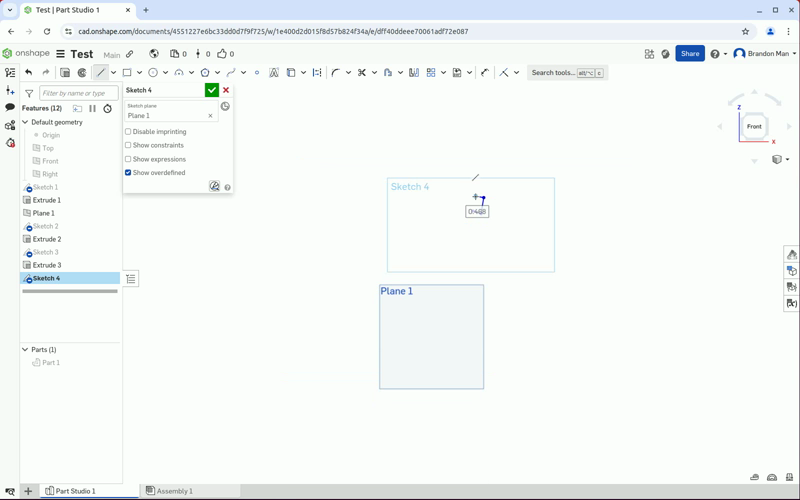
scroll(-6)
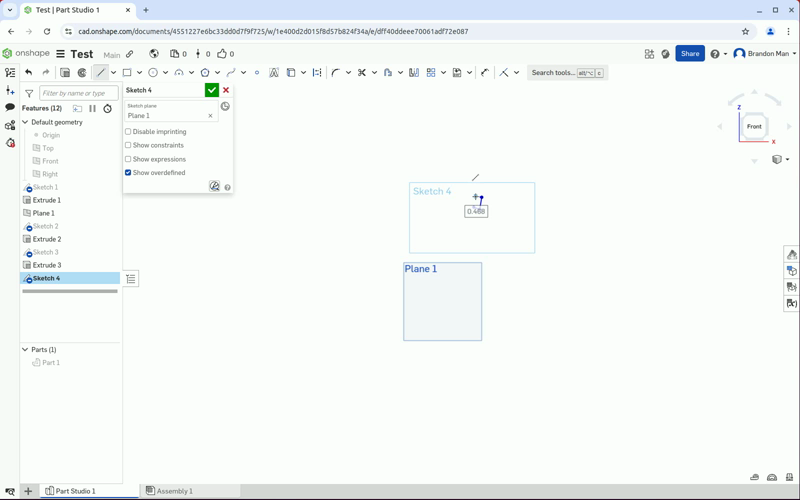
scroll(-6)
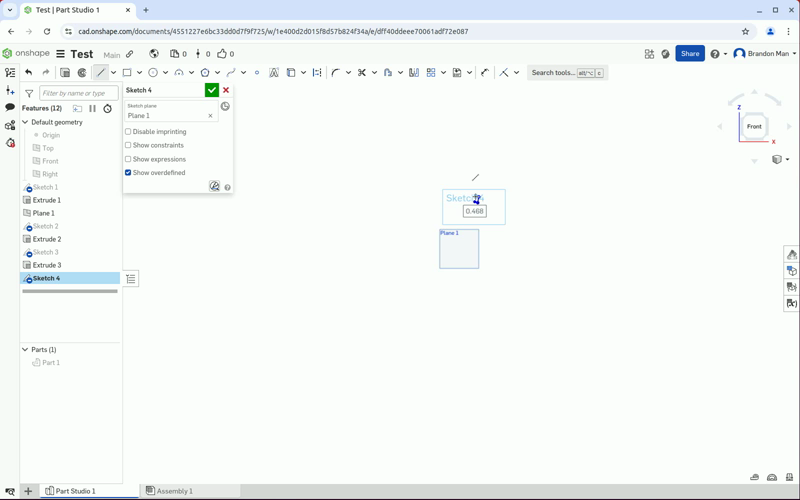
key_up(shift)
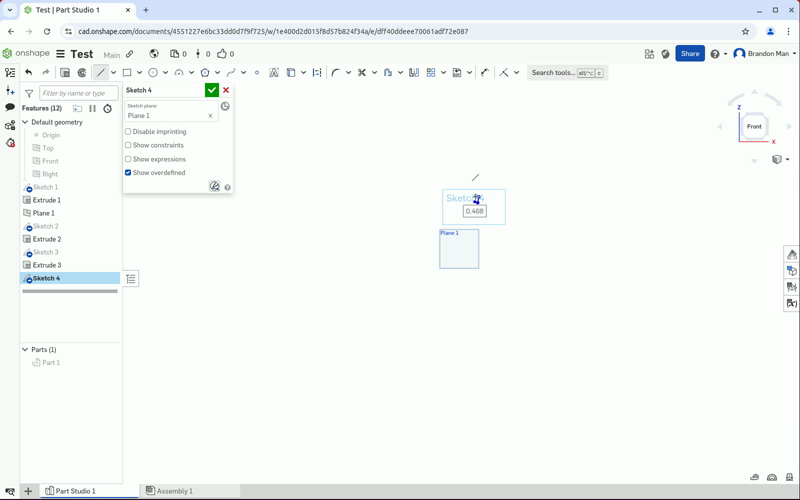
mouse_move(505, 196)
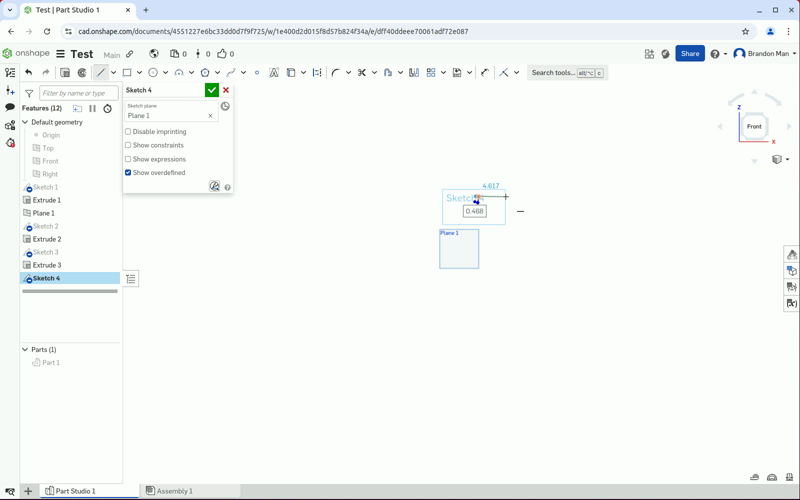
key_down(shift)
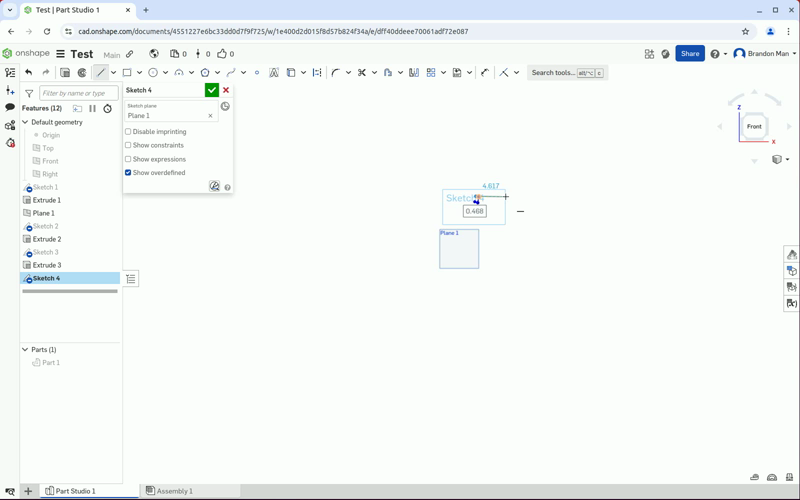
mouse_move(474, 201)
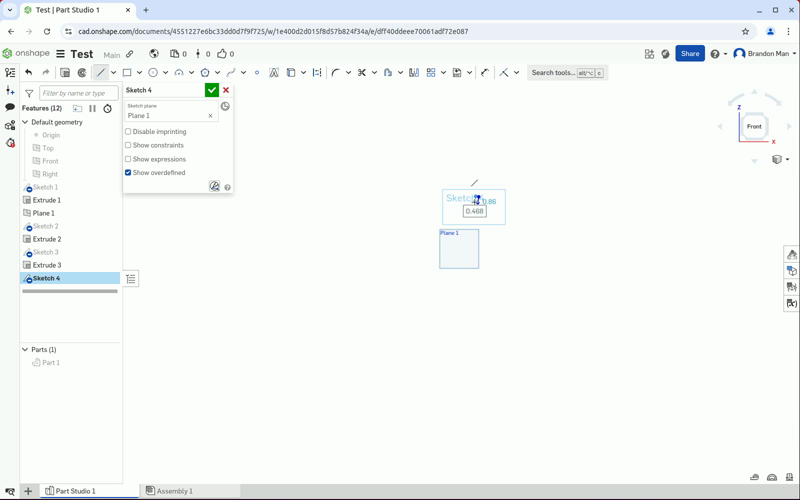
scroll(6)
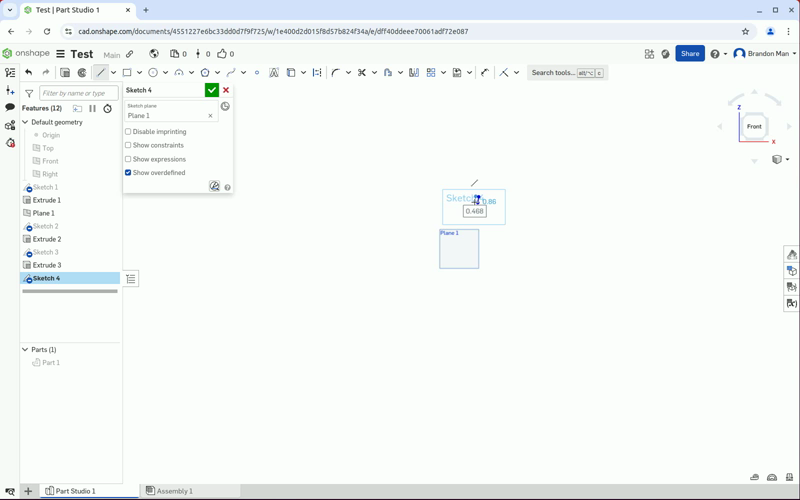
scroll(6)
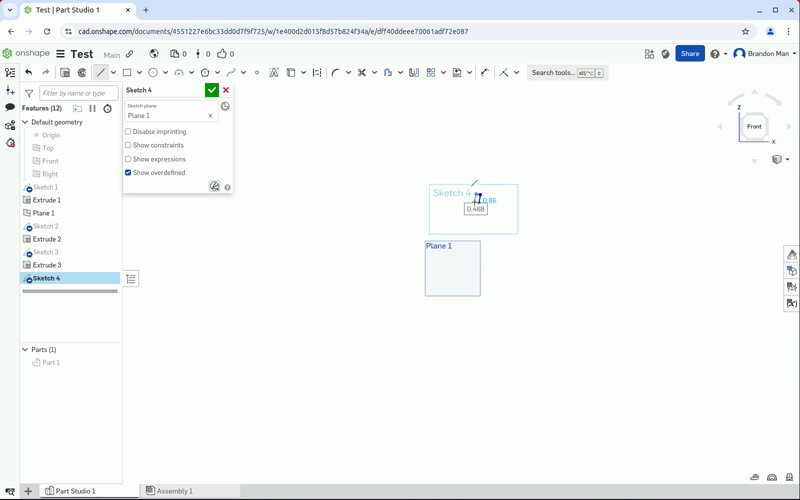
scroll(6)
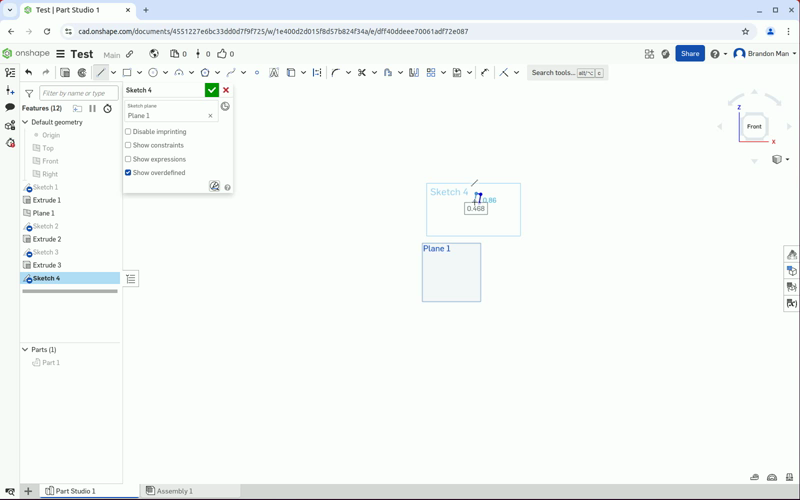
scroll(6)
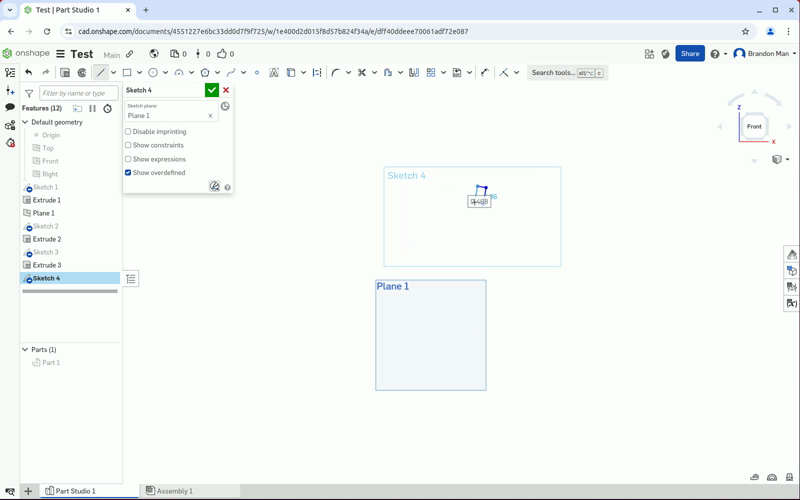
scroll(6)
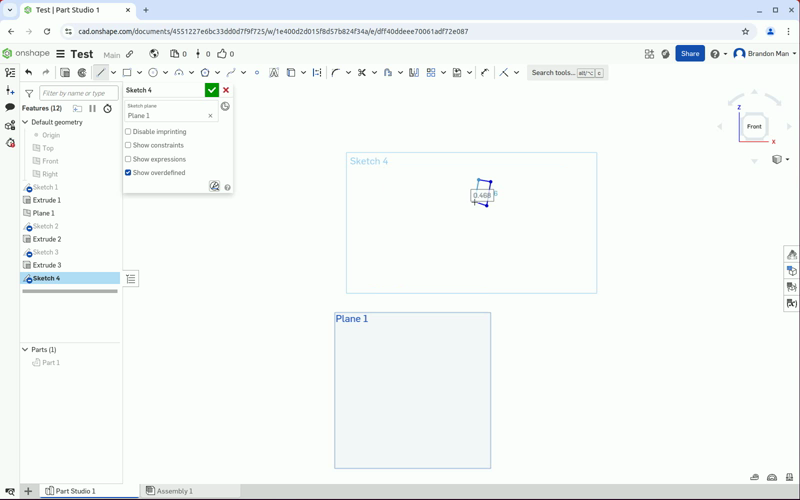
scroll(6)
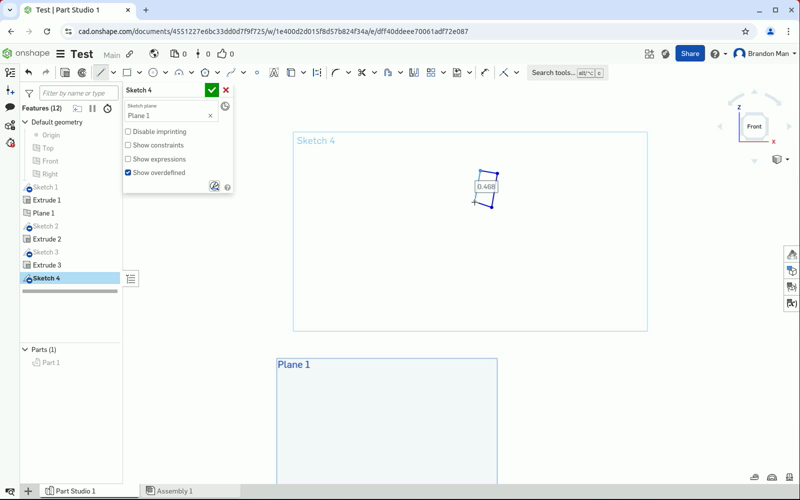
scroll(6)
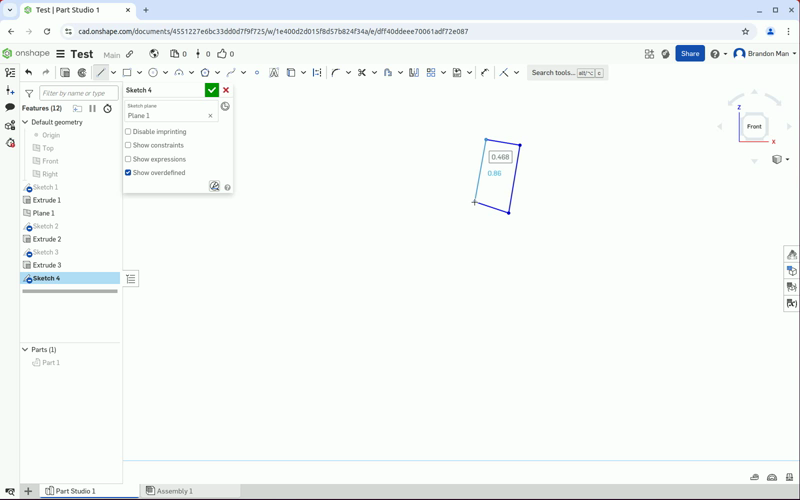
key_up(shift)
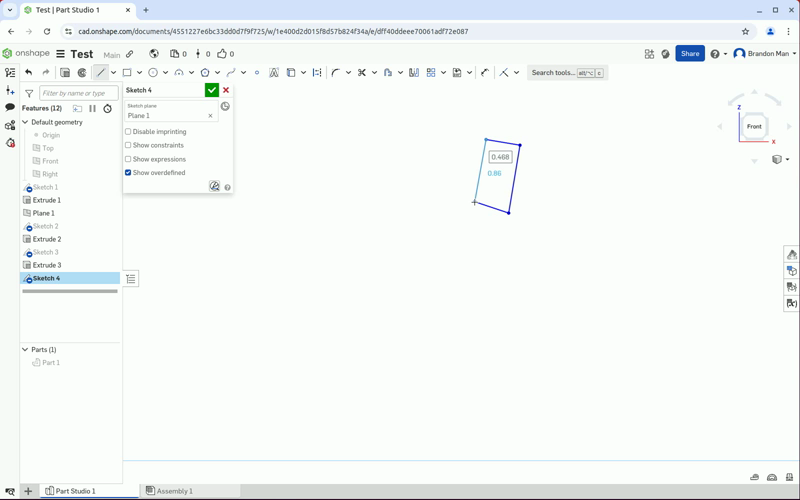
click(474, 201)
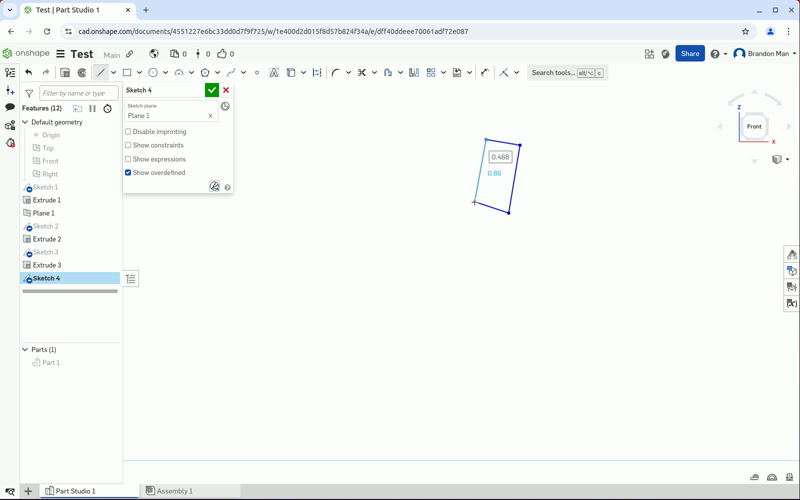
scroll(-6)
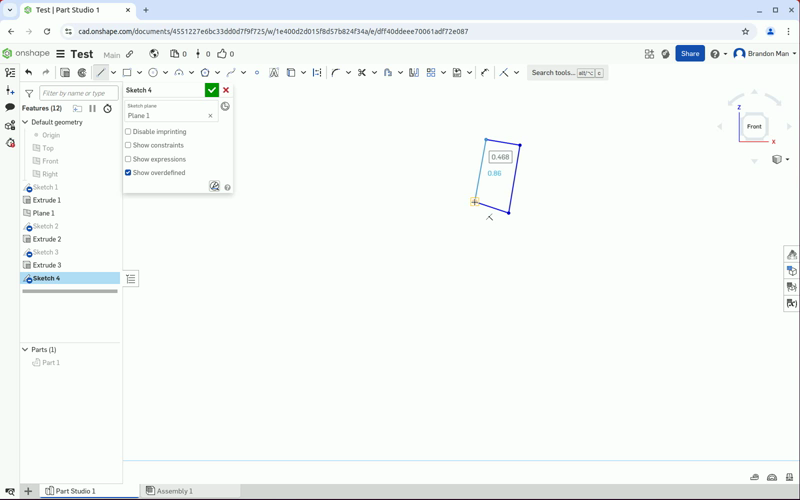
scroll(-6)
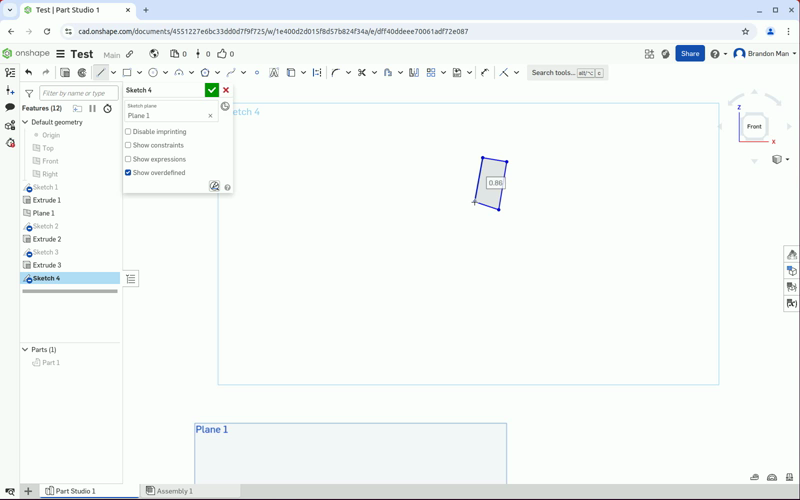
scroll(-6)
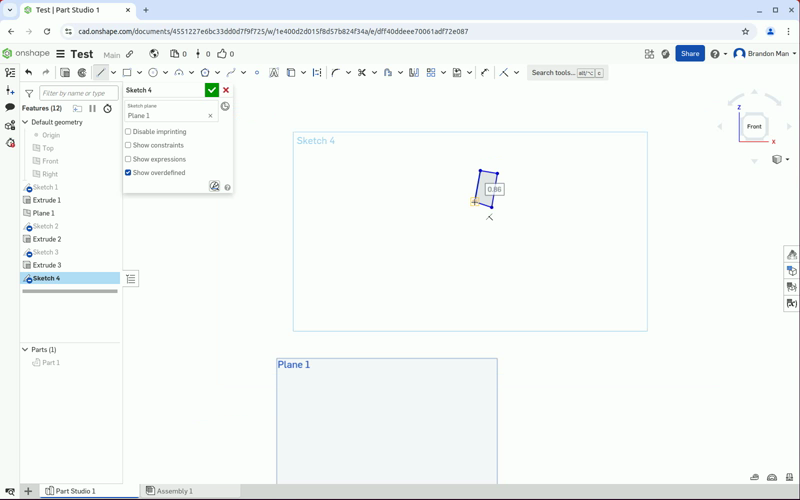
scroll(-6)
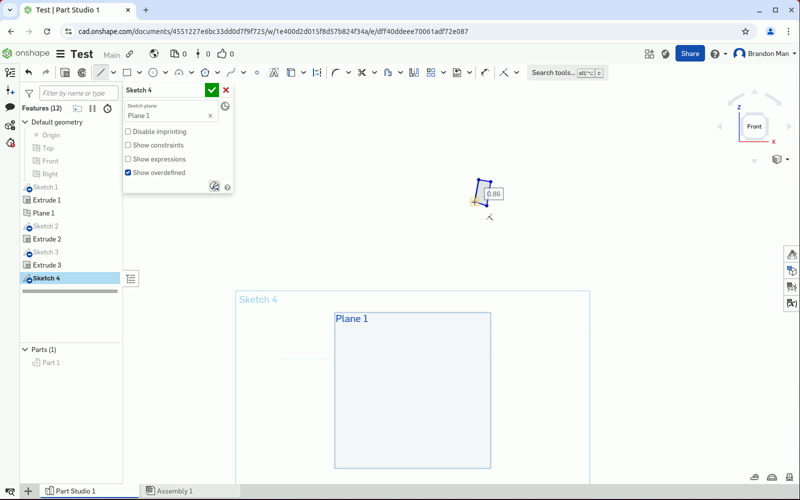
scroll(-6)
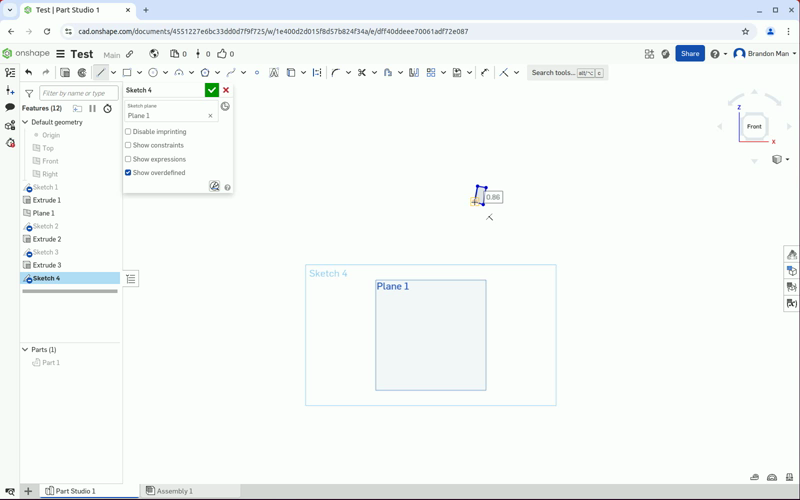
scroll(-6)
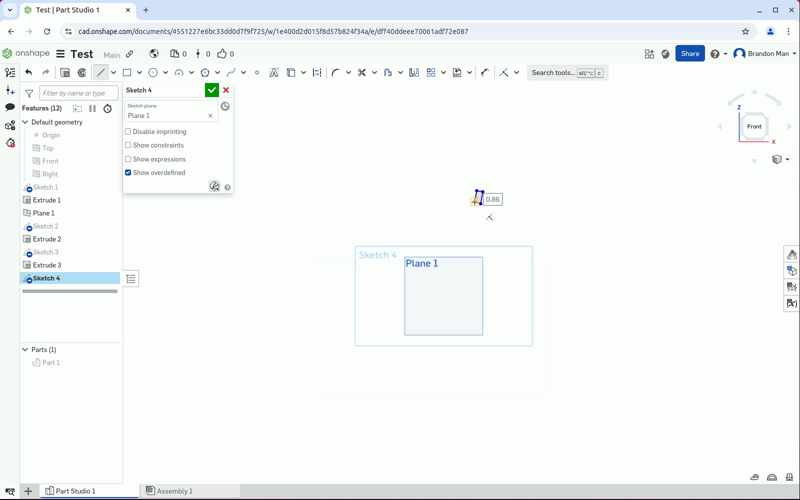
scroll(-6)
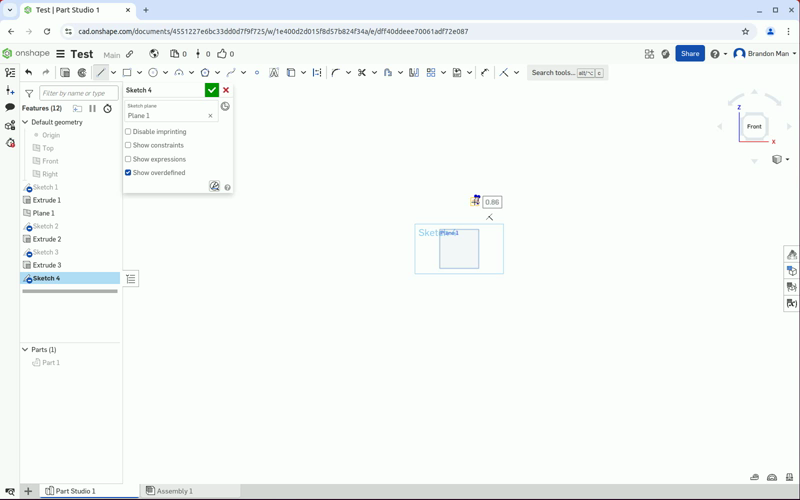
key(esc)
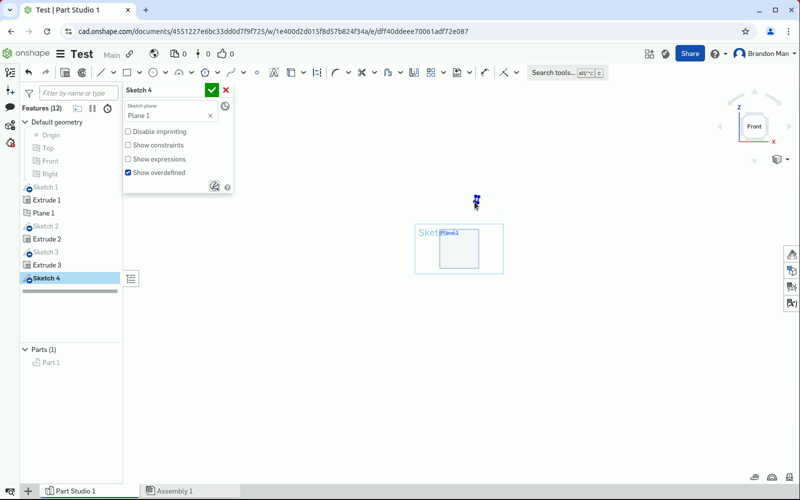
mouse_move(475, 201)
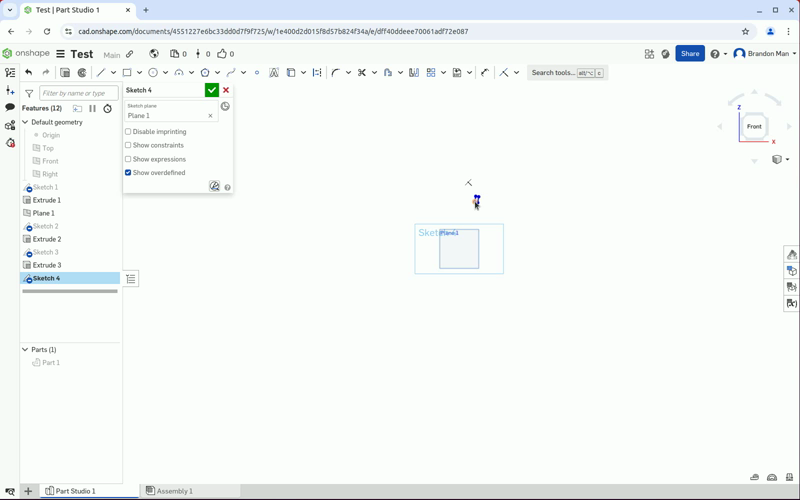
scroll(6)
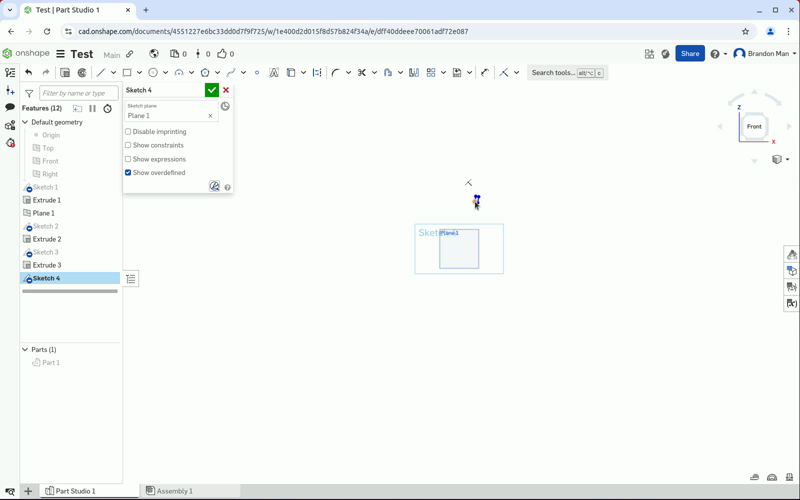
scroll(6)
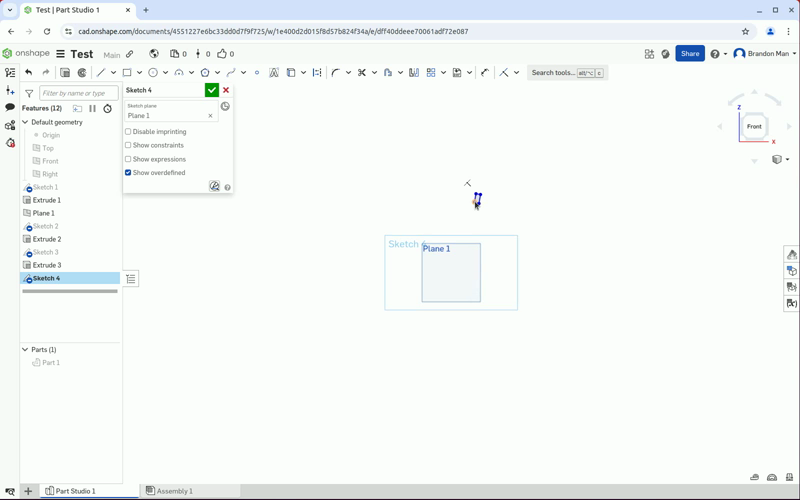
scroll(6)
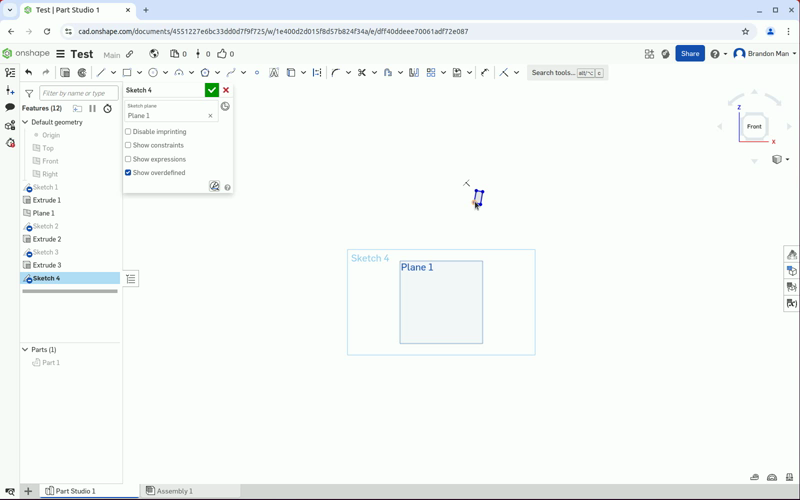
scroll(6)
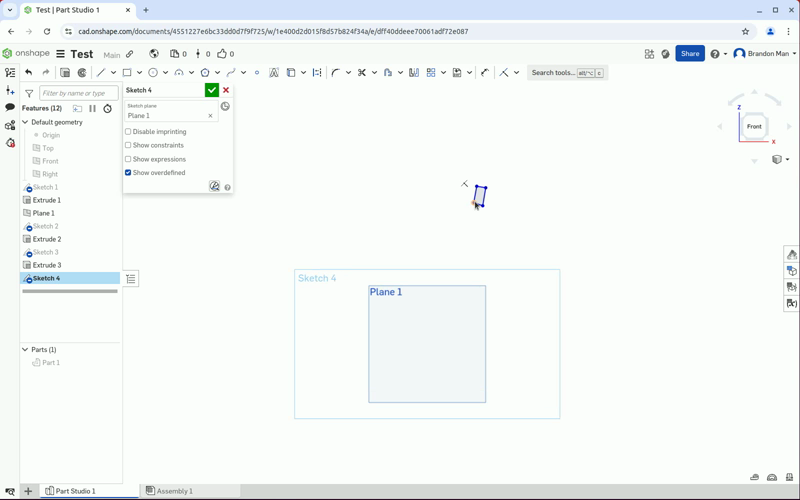
scroll(6)
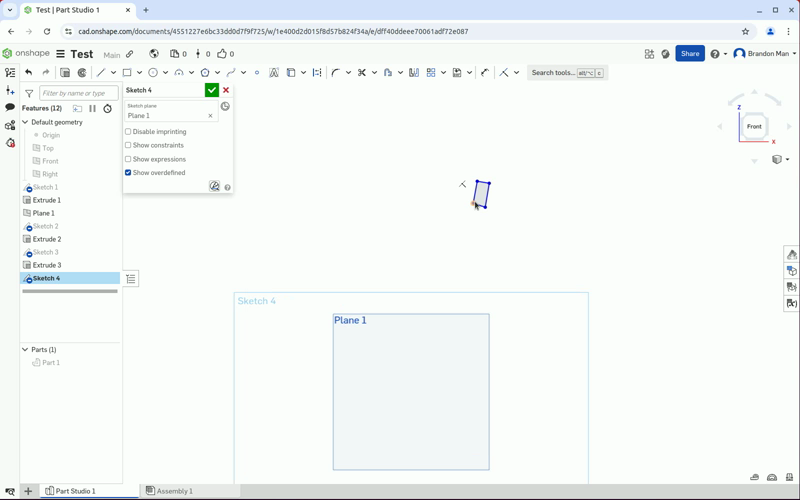
scroll(6)
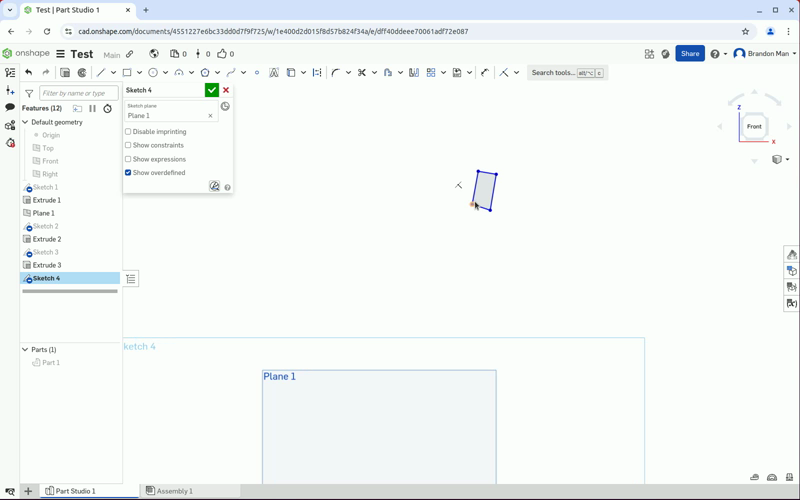
scroll(6)
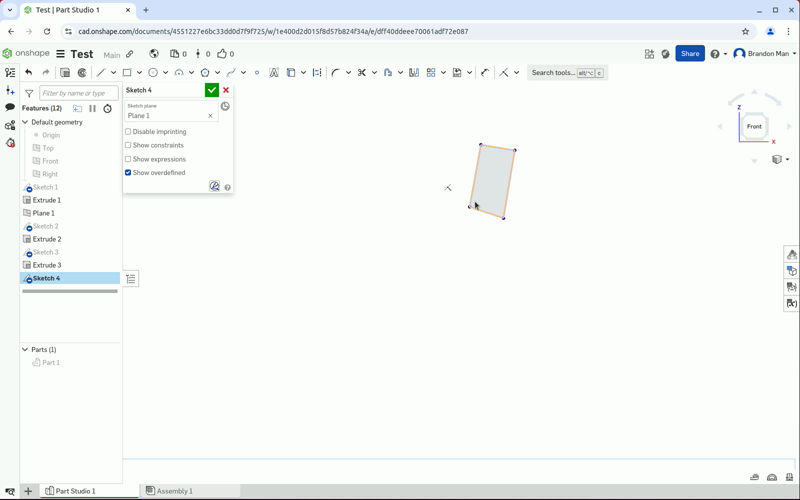
click(475, 201)
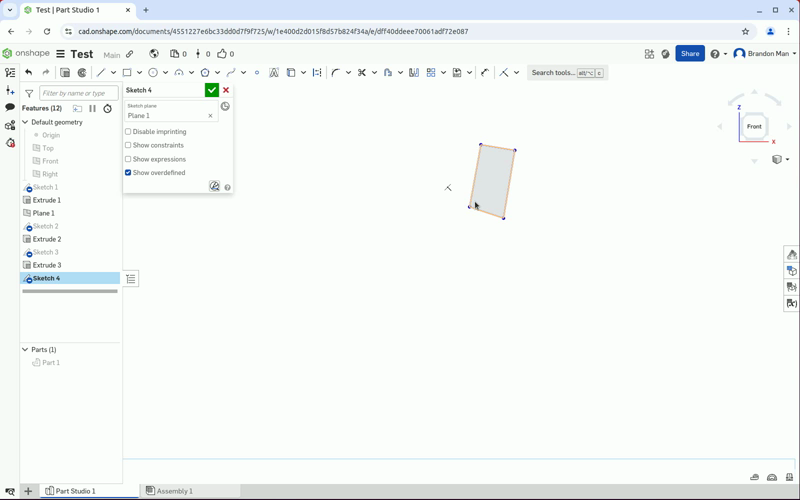
scroll(-6)
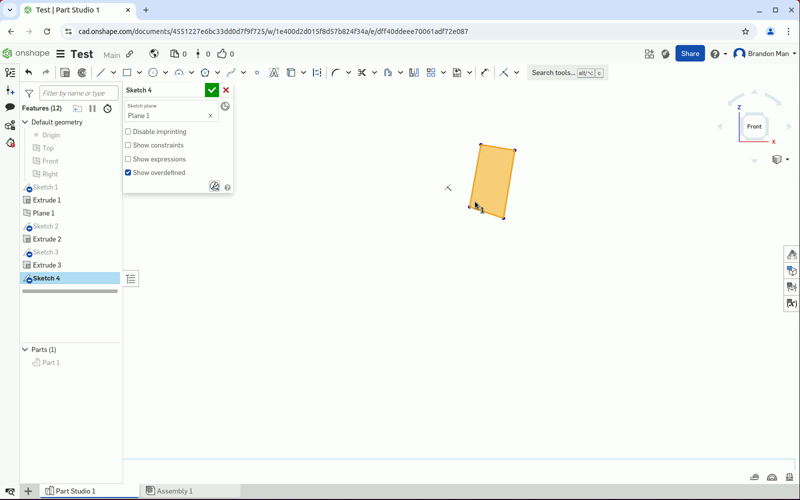
scroll(-6)
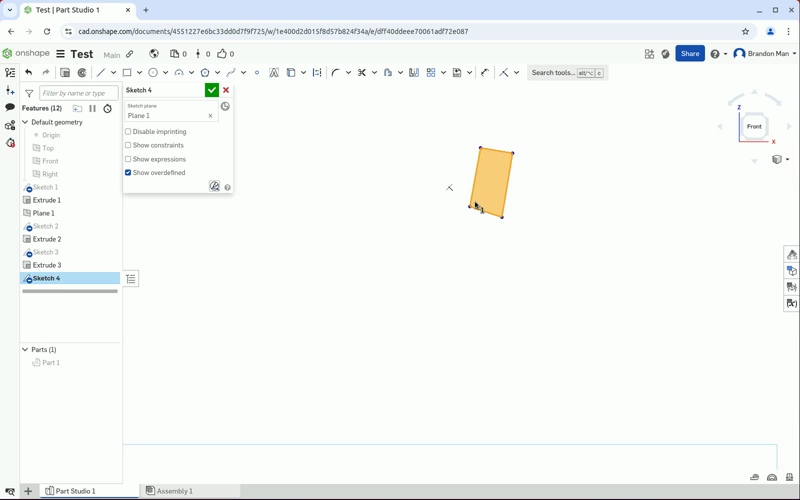
scroll(-6)
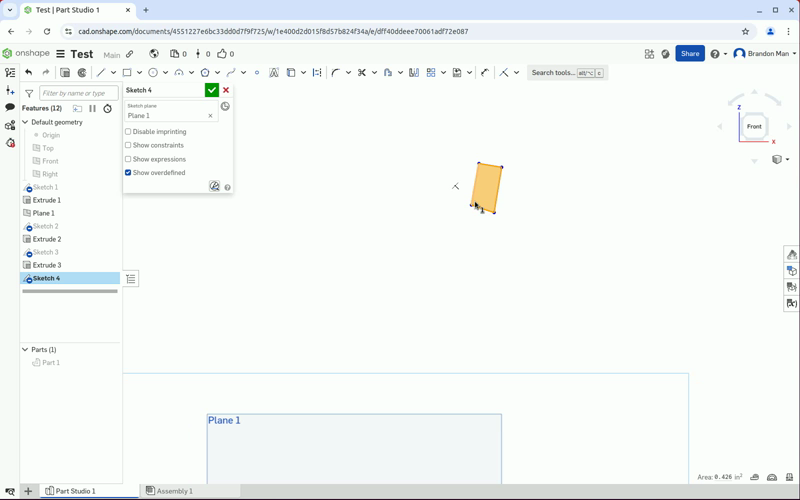
scroll(-6)
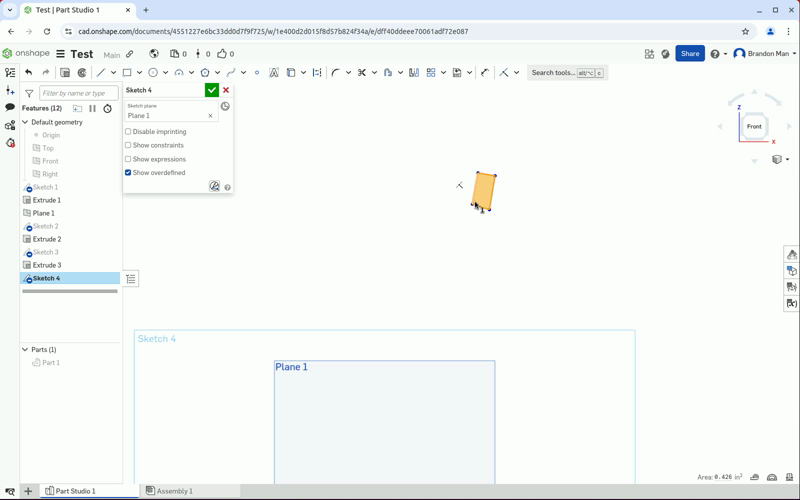
scroll(-6)
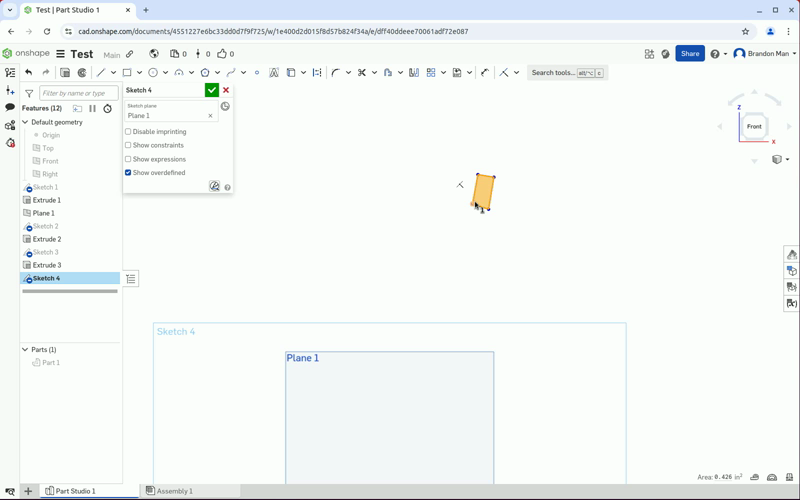
scroll(-6)
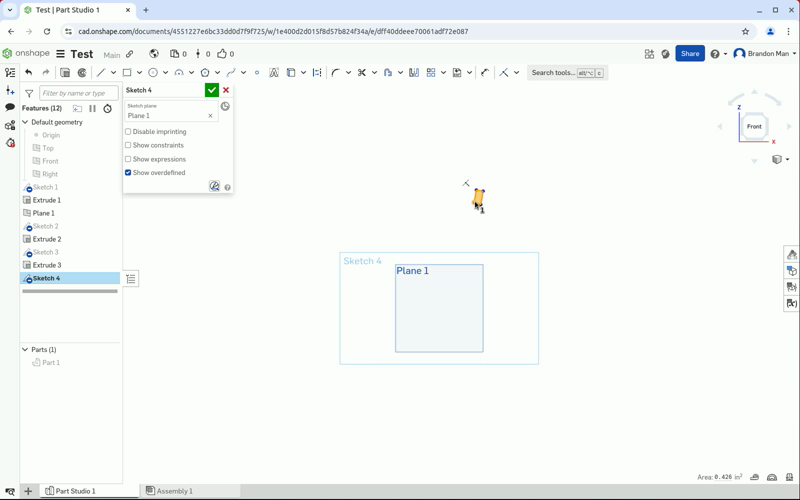
scroll(-6)
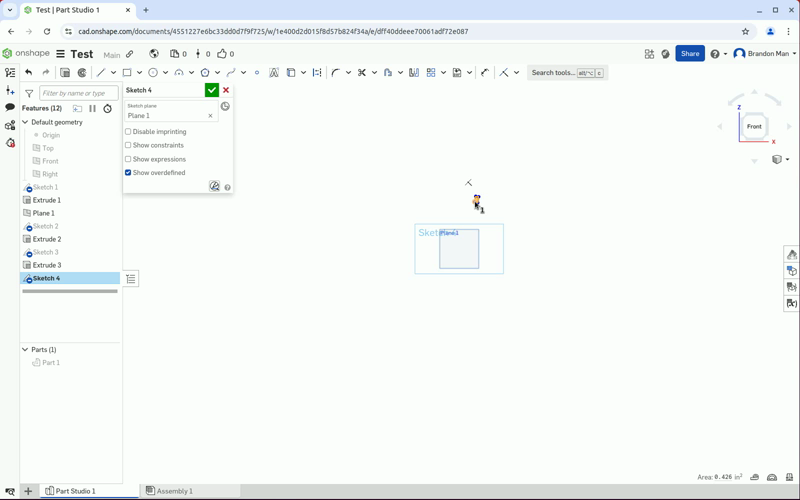
mouse_move(73, 352)
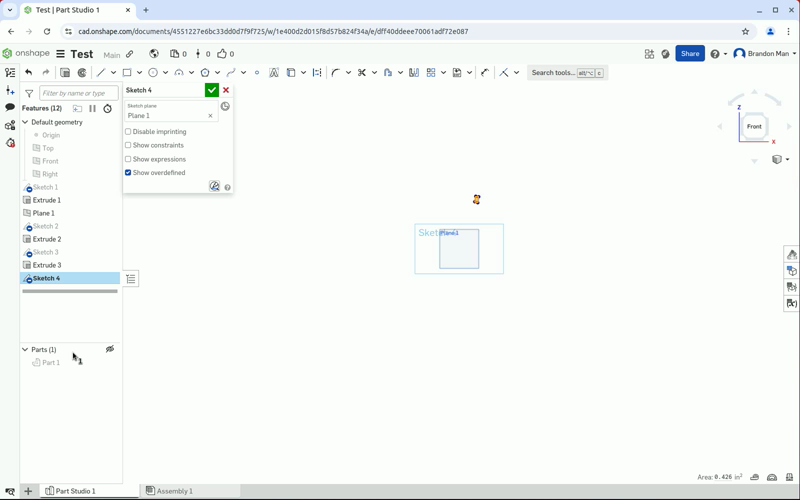
key(shift+y)
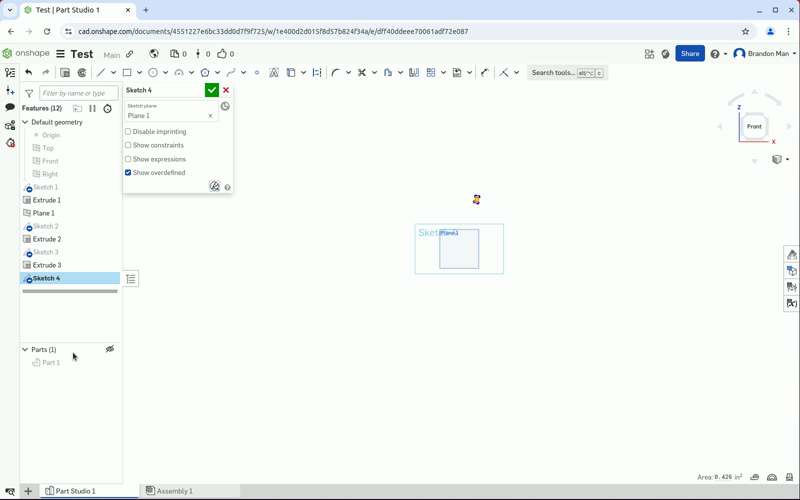
key(shift+e)
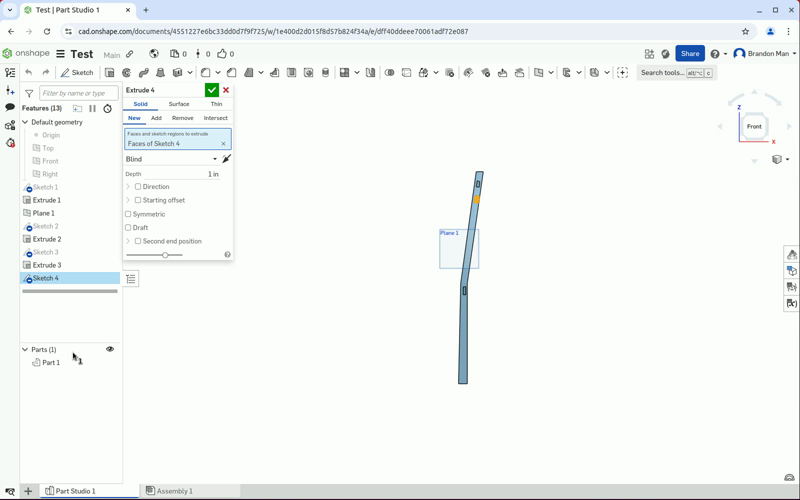
mouse_move(143, 106)
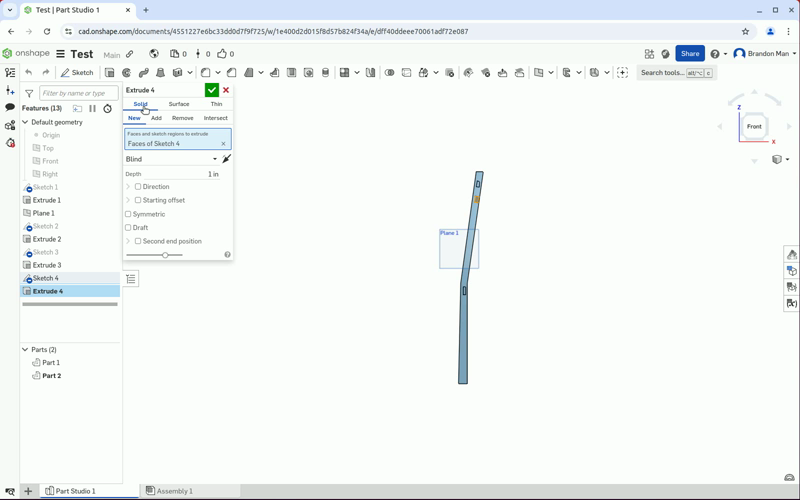
click(143, 106)
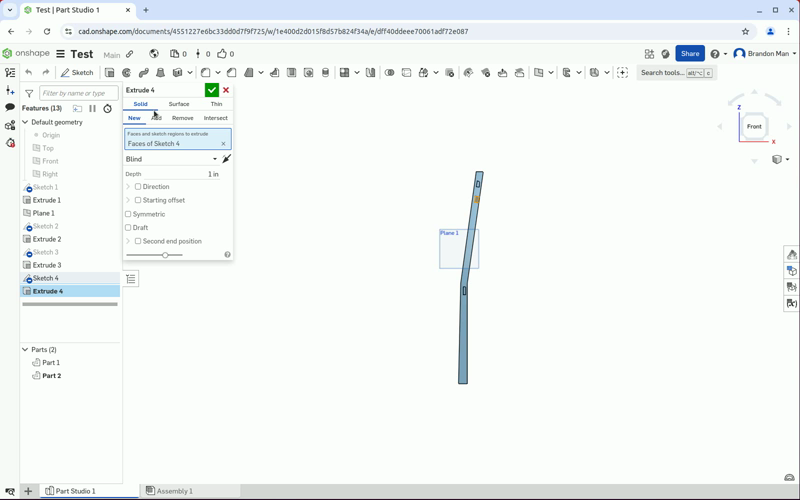
mouse_move(186, 120)
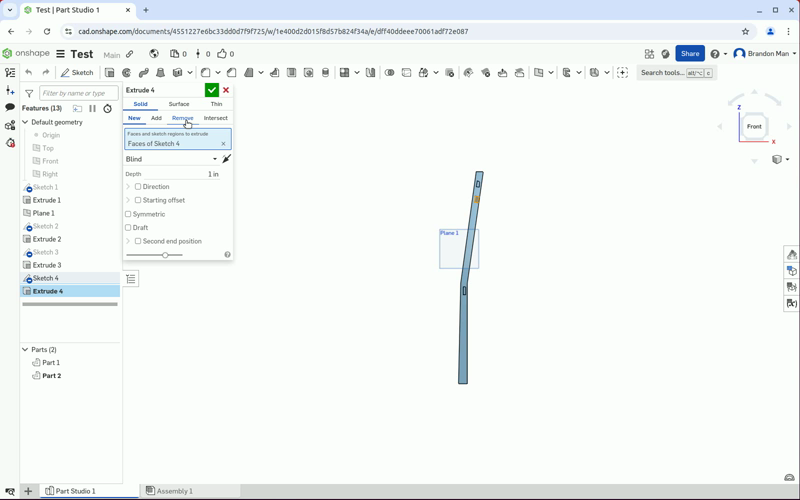
click(186, 120)
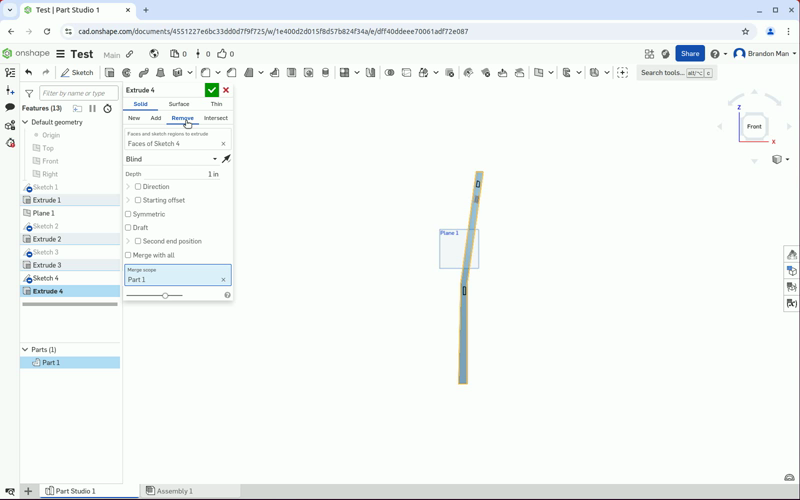
key(tab, 4)
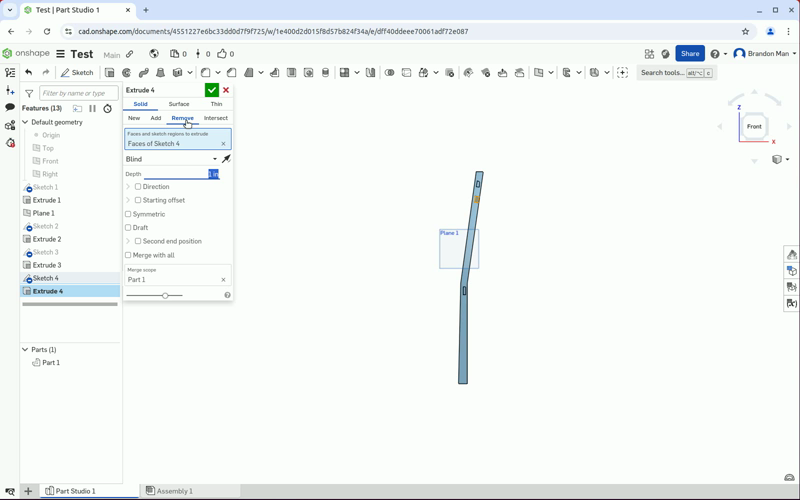
text(0.481)
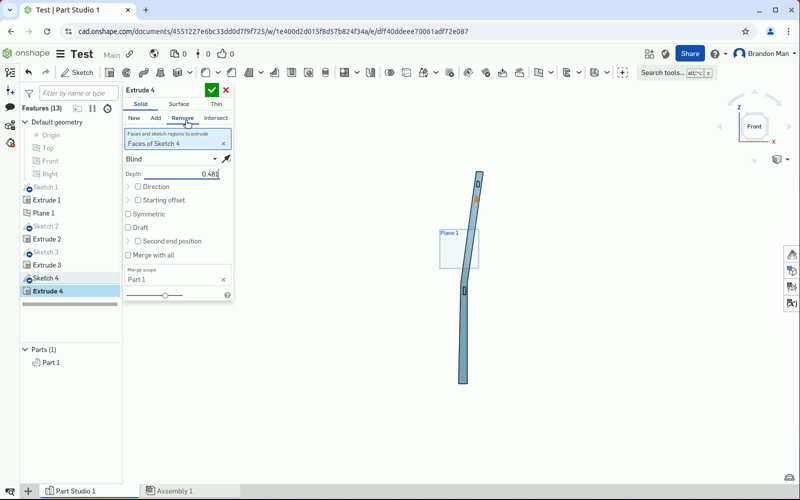
key(tab, 6)
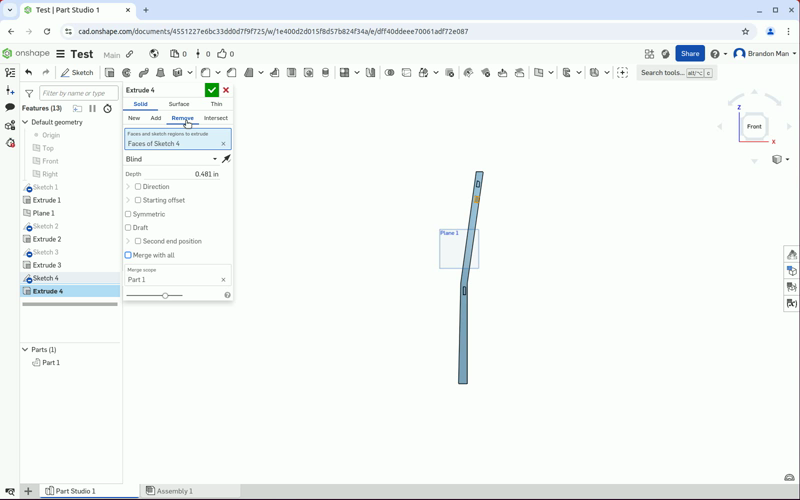
key(space)
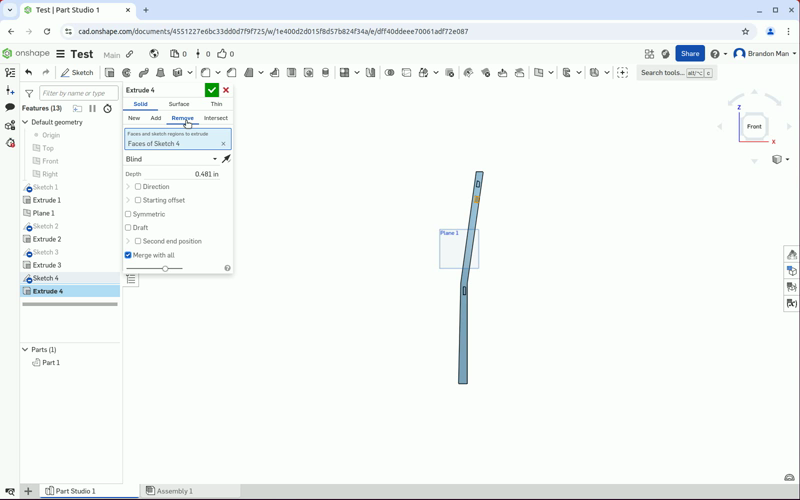
key(enter)
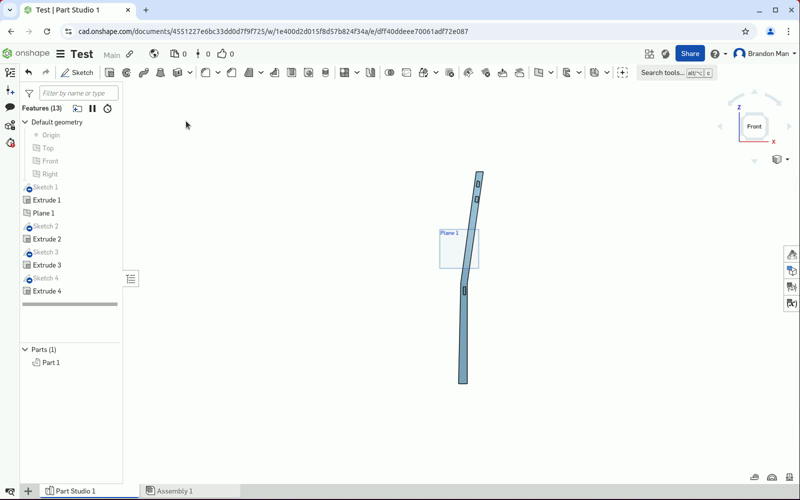
key(shift+h)
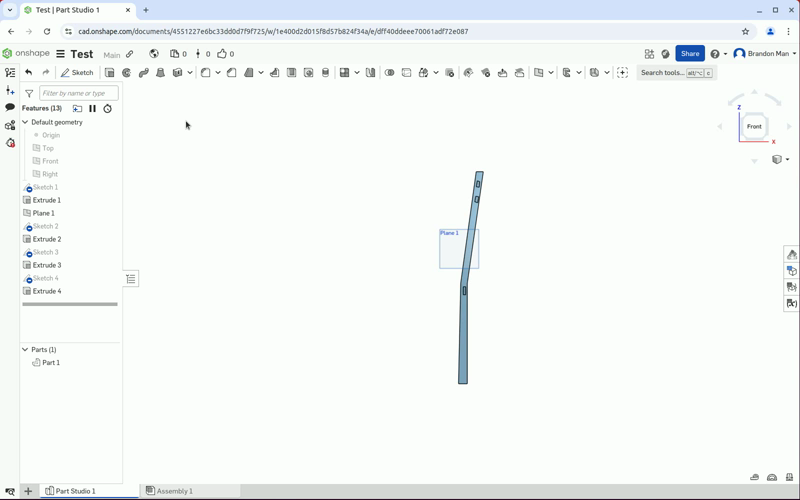
key(shift+h)
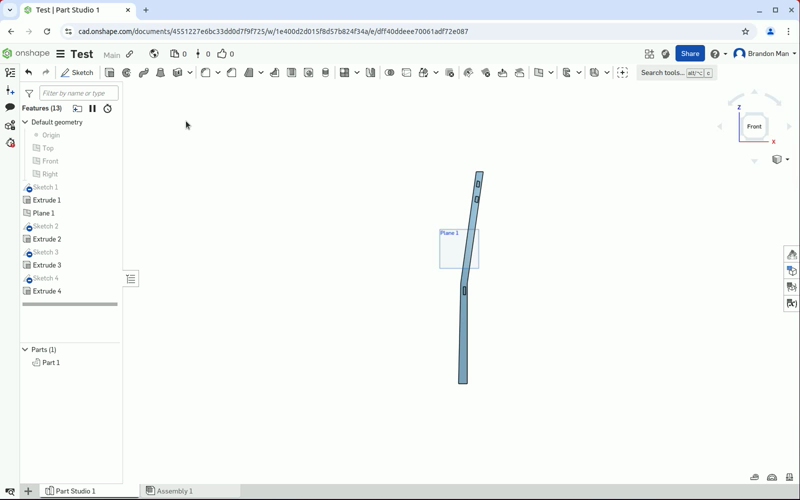
mouse_move(73, 189)
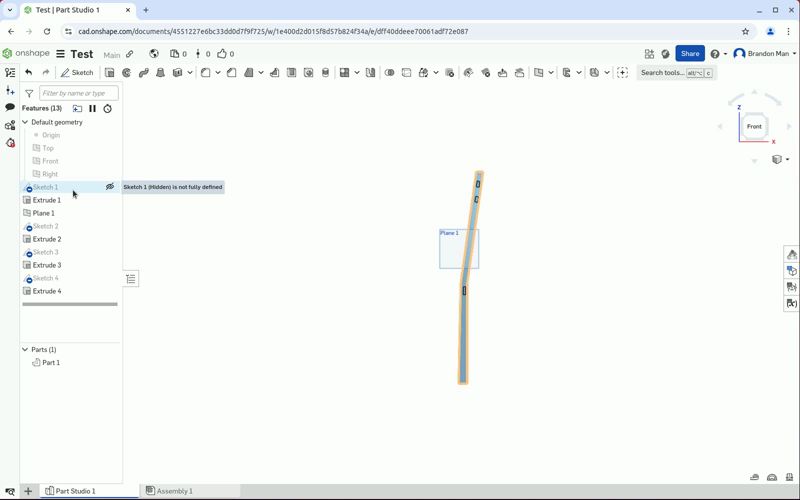
click(73, 189)
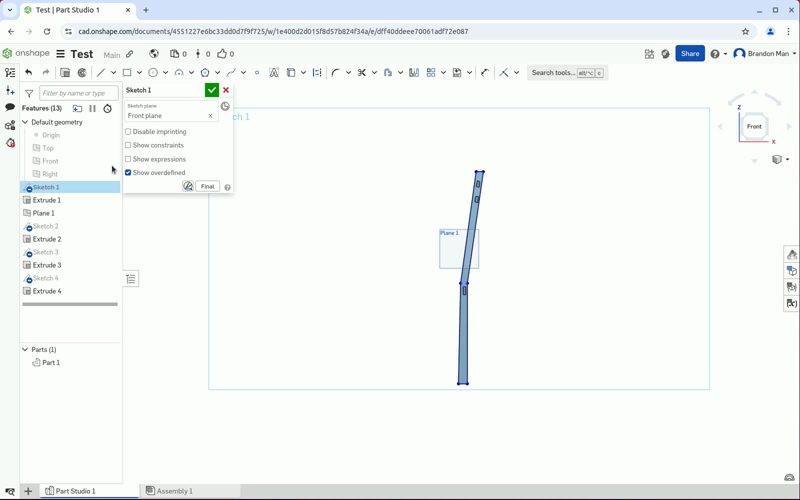
mouse_move(229, 92)
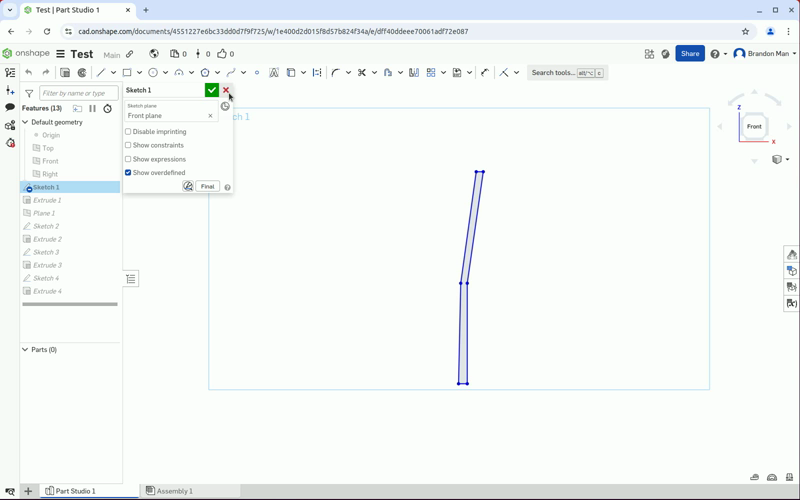
click(229, 92)
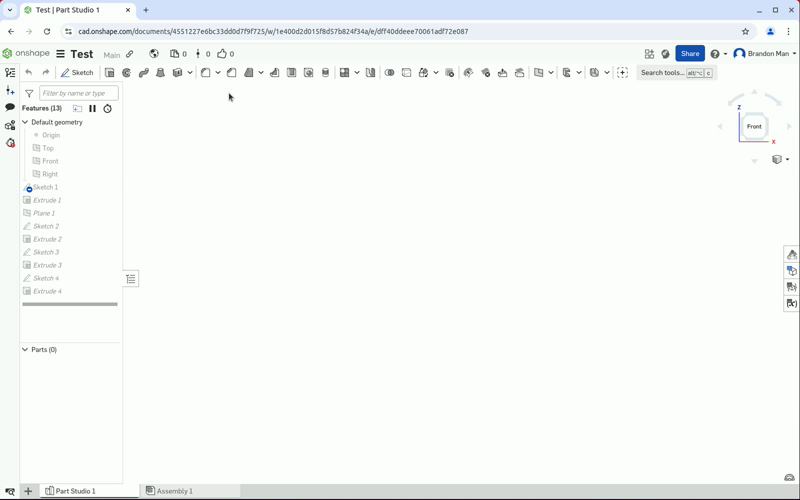
mouse_move(73, 352)
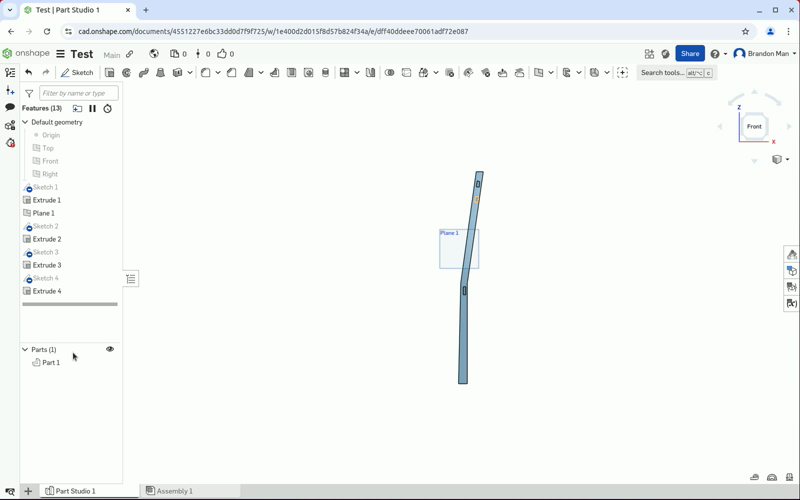
key(y)
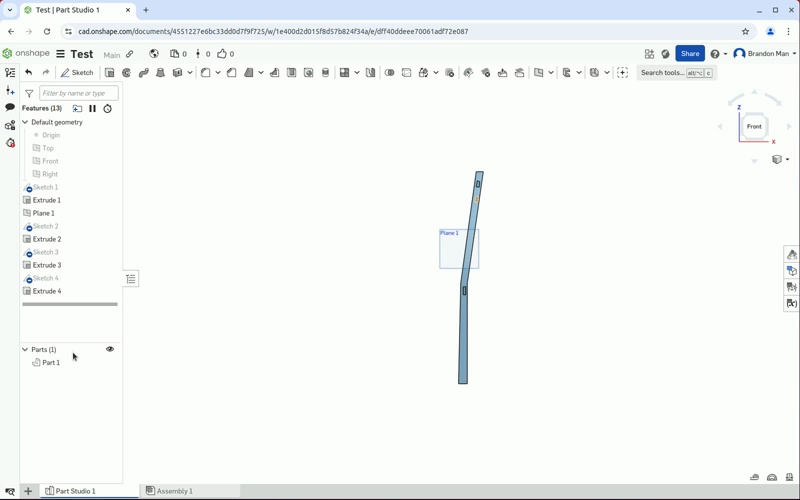
key(shift+p)
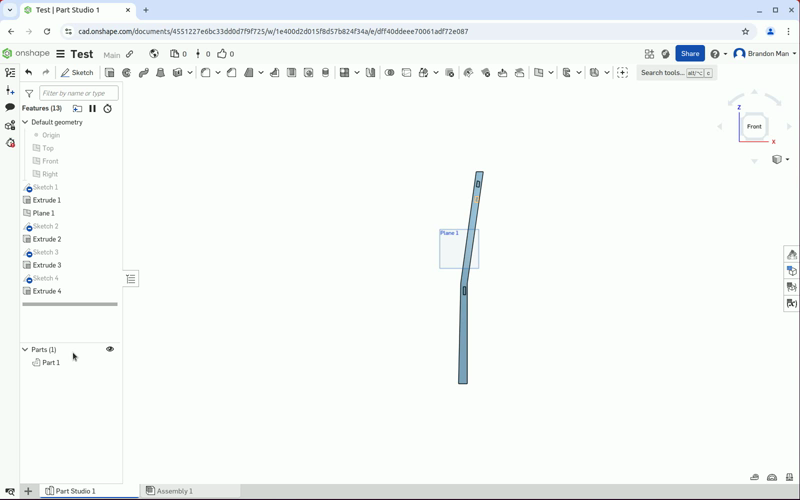
key(space)
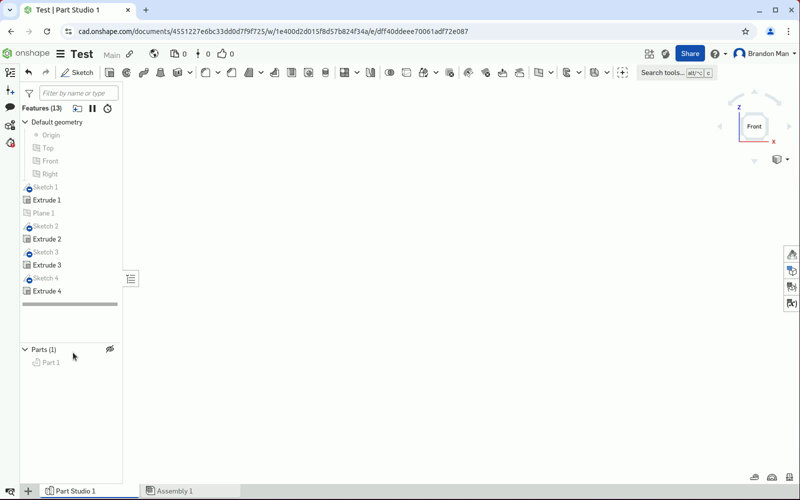
key_down(shift)
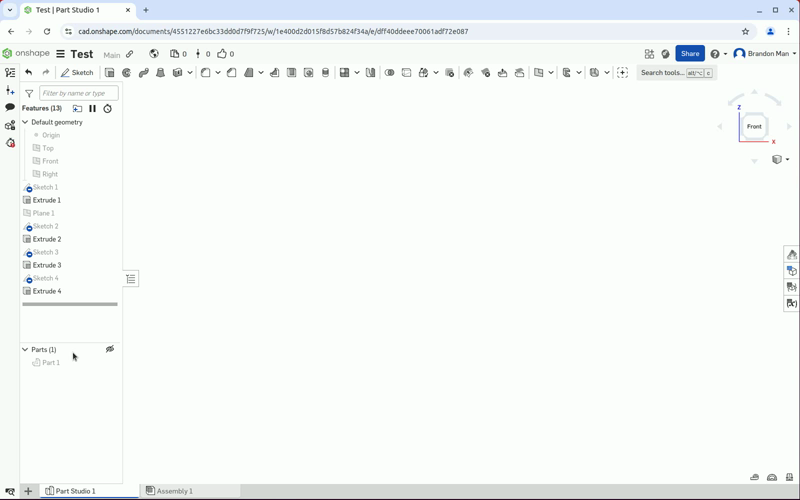
key(left)
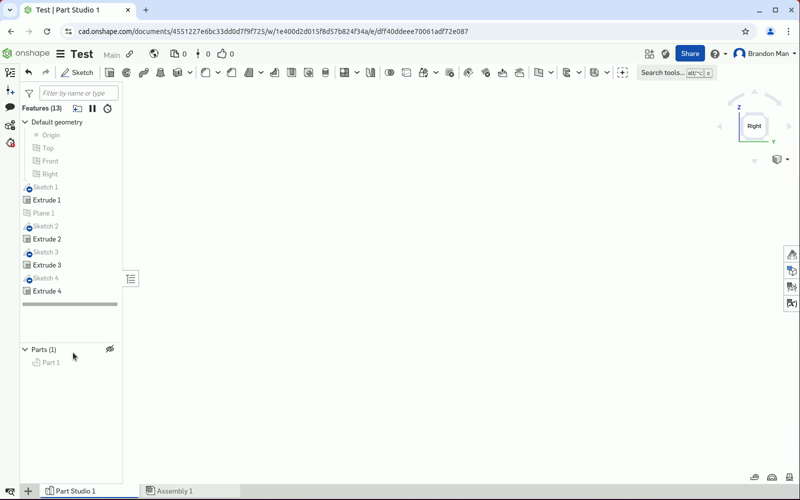
key_up(shift)
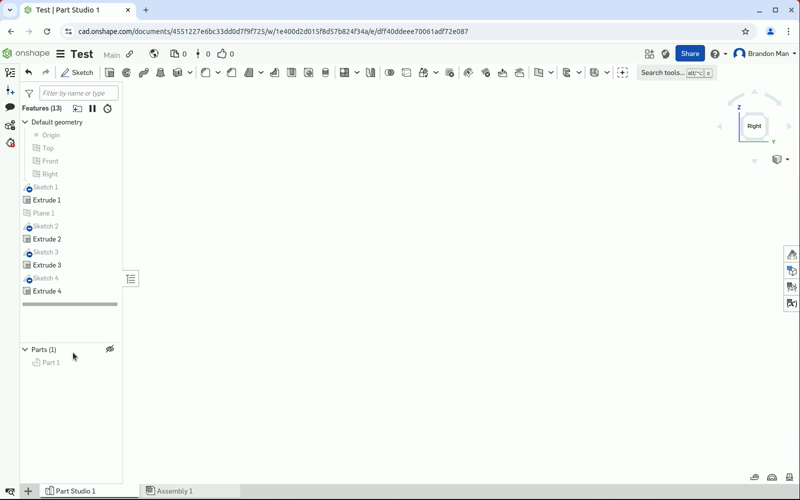
mouse_move(73, 352)
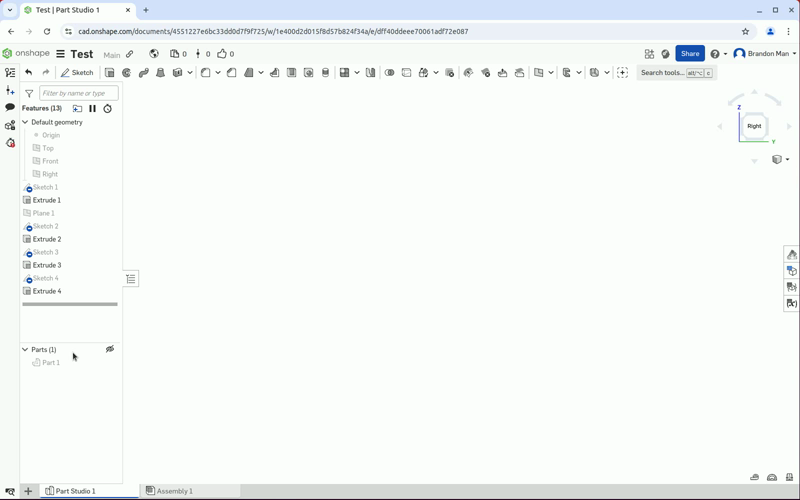
key(shift+y)
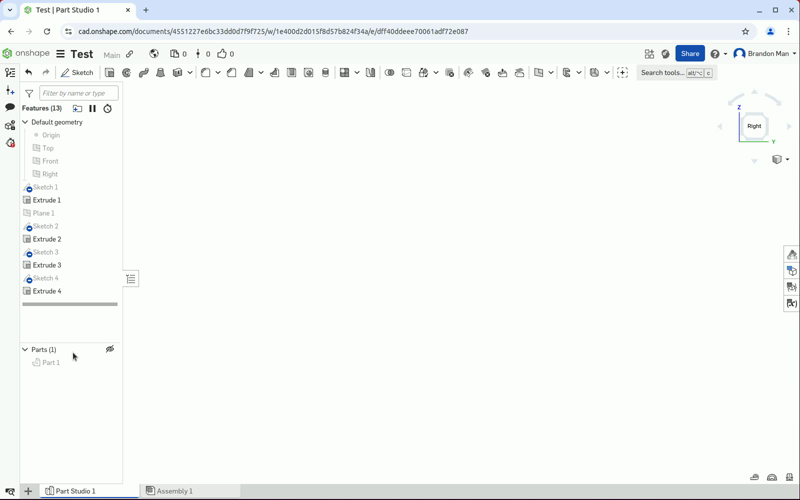
key(shift+s)
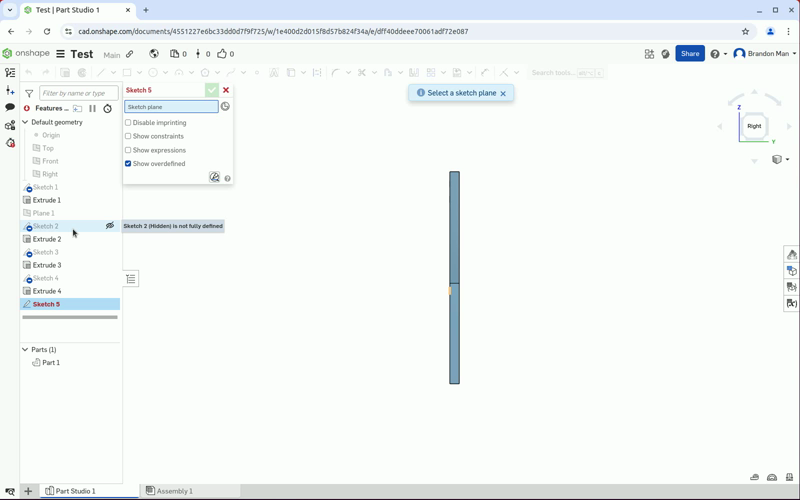
scroll(3)
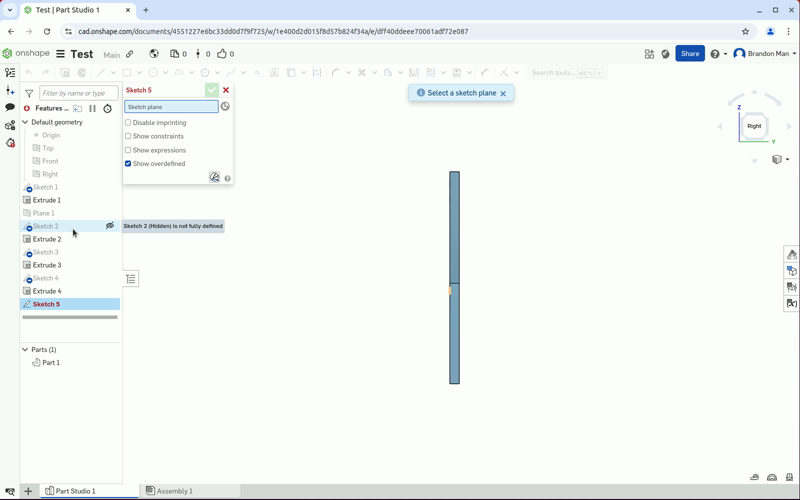
mouse_move(73, 176)
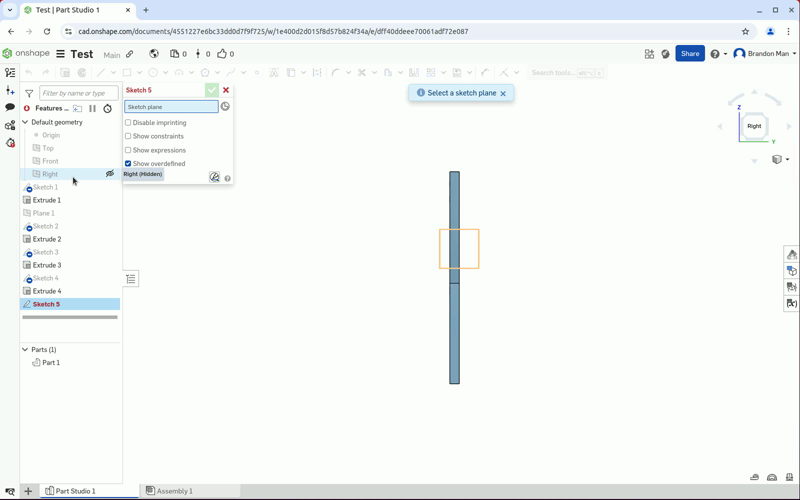
click(73, 176)
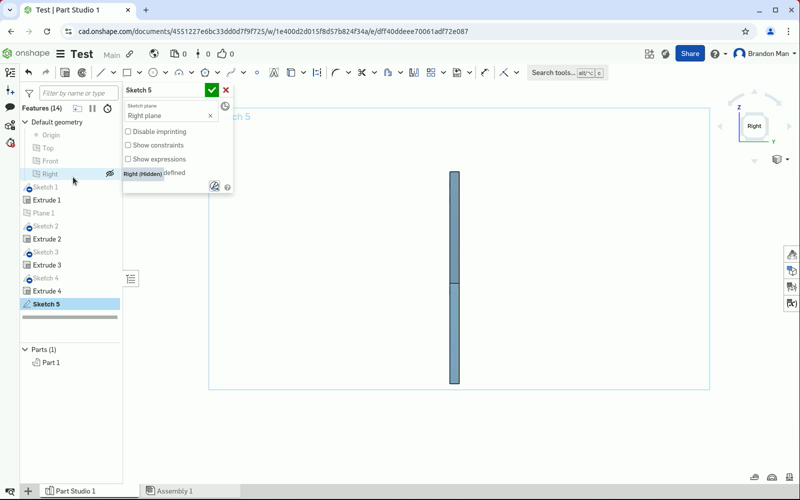
mouse_move(73, 352)
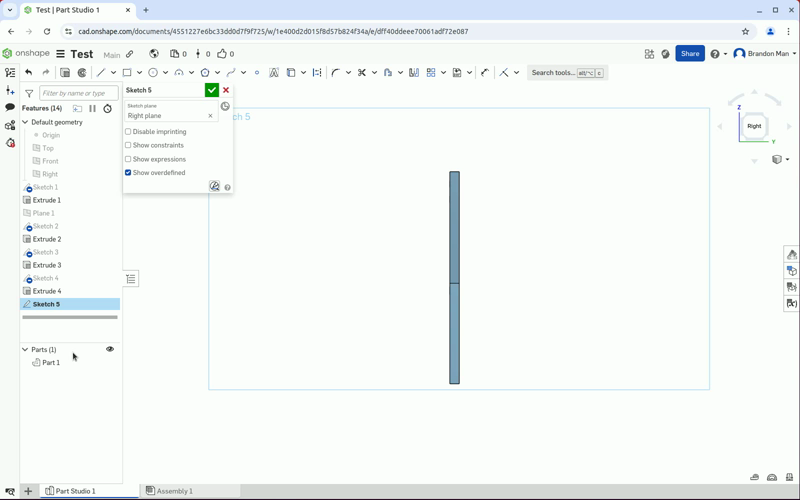
key(y)
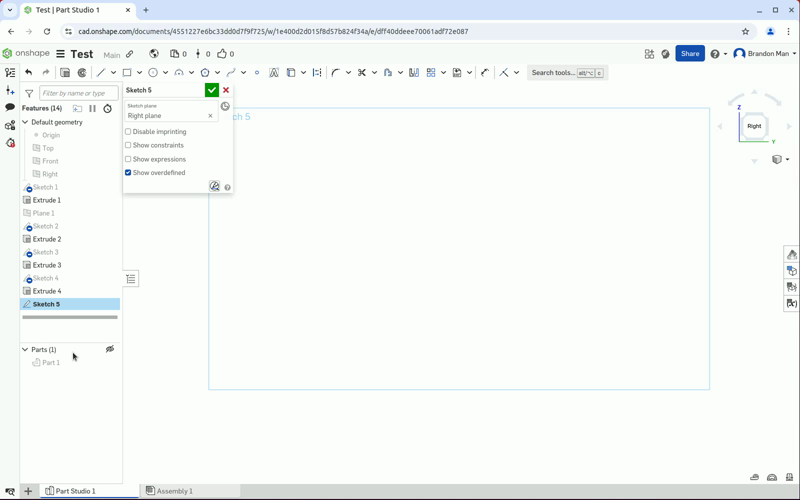
key(l)
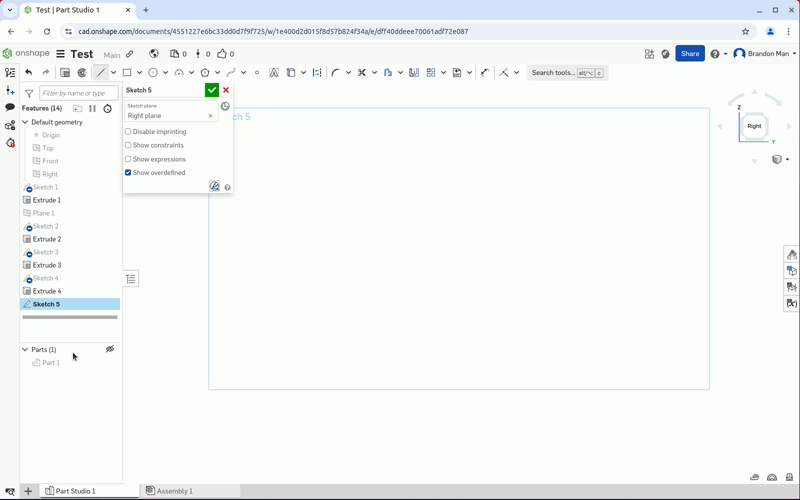
key_down(shift)
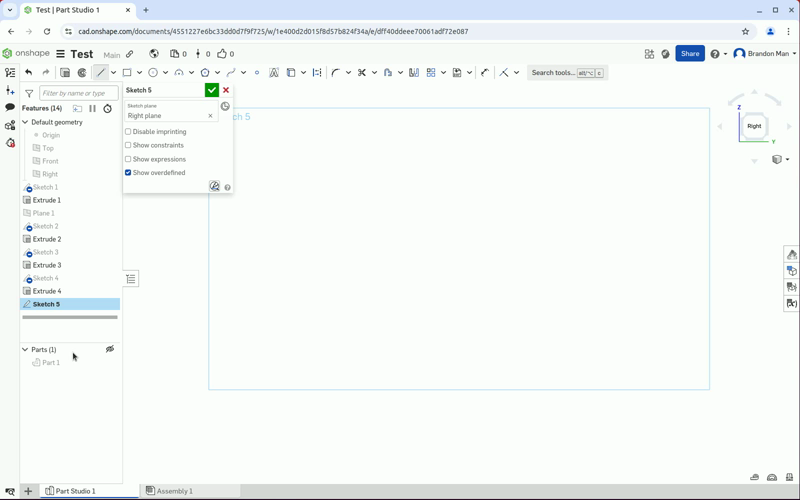
mouse_move(456, 294)
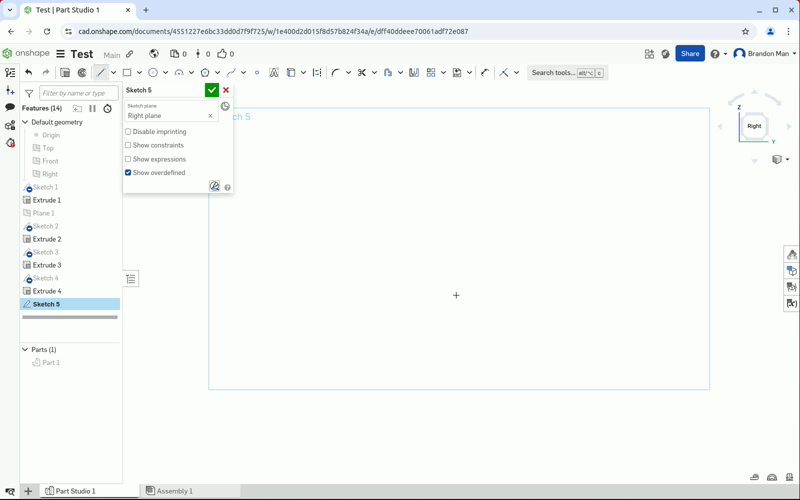
click(456, 294)
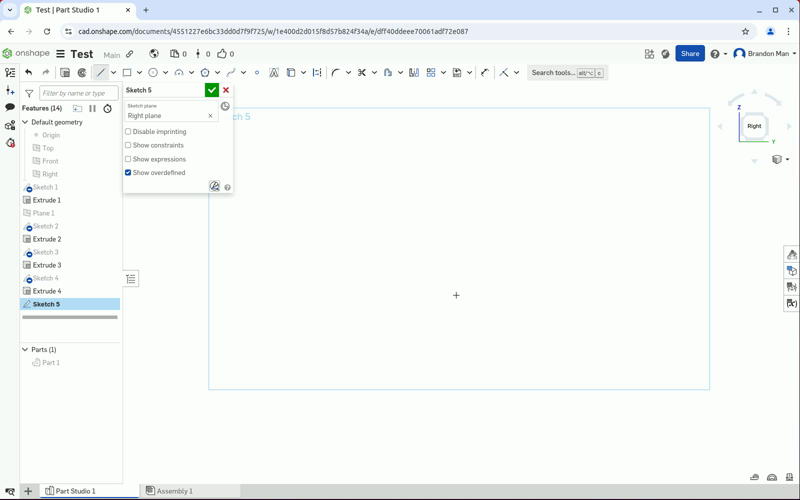
key_up(shift)
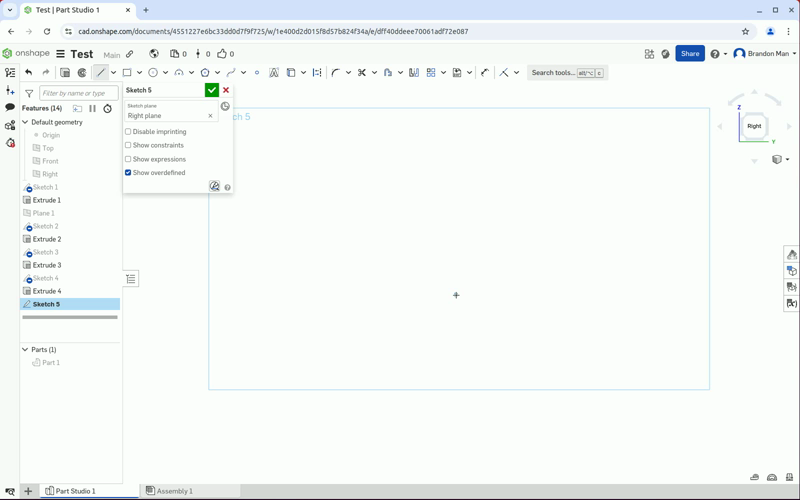
key_down(shift)
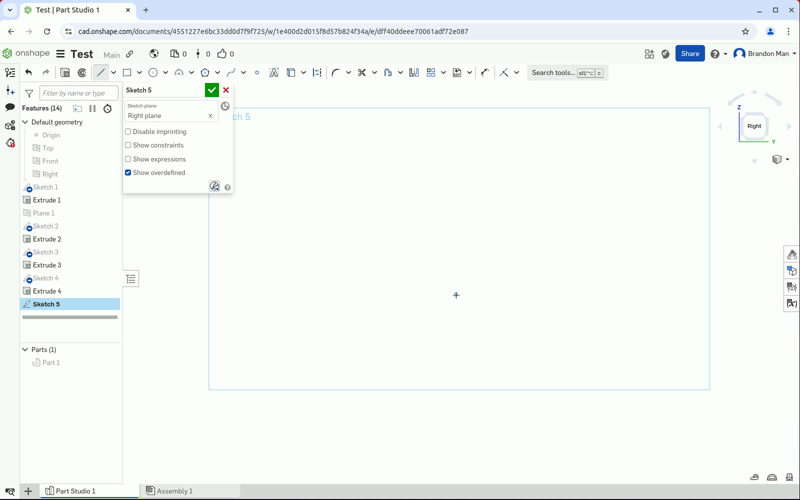
mouse_move(486, 294)
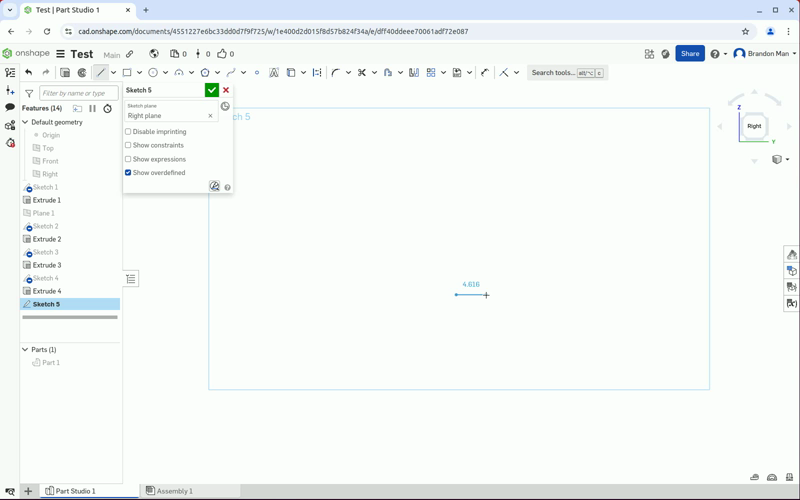
mouse_move(458, 294)
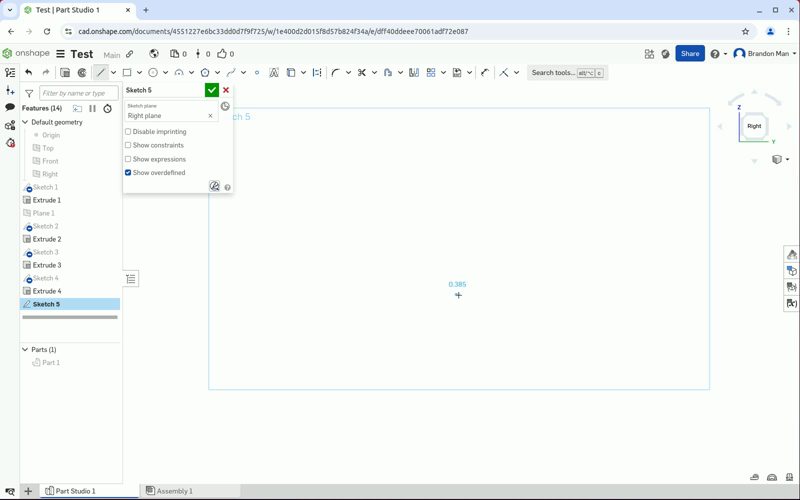
scroll(6)
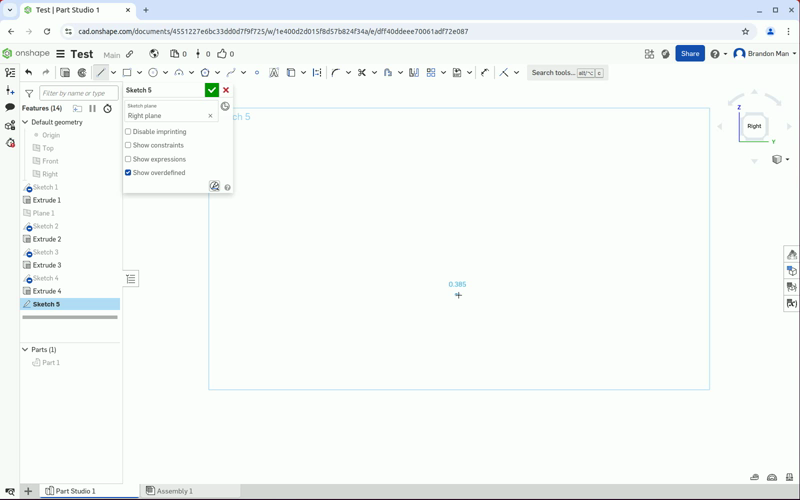
scroll(6)
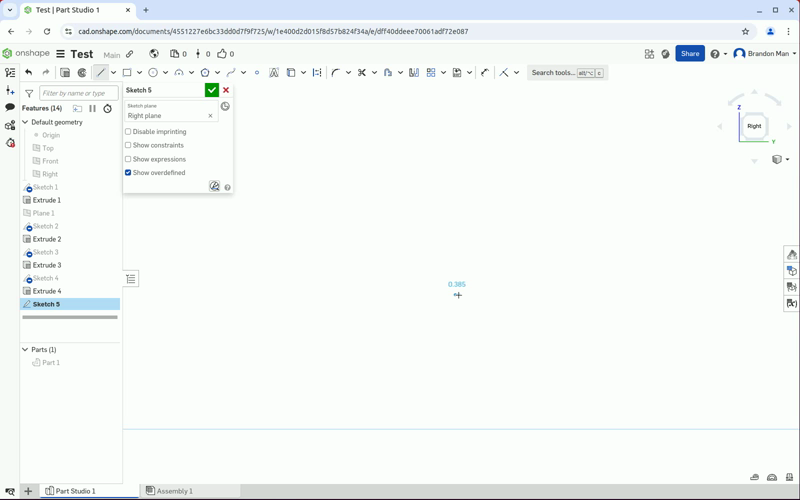
scroll(6)
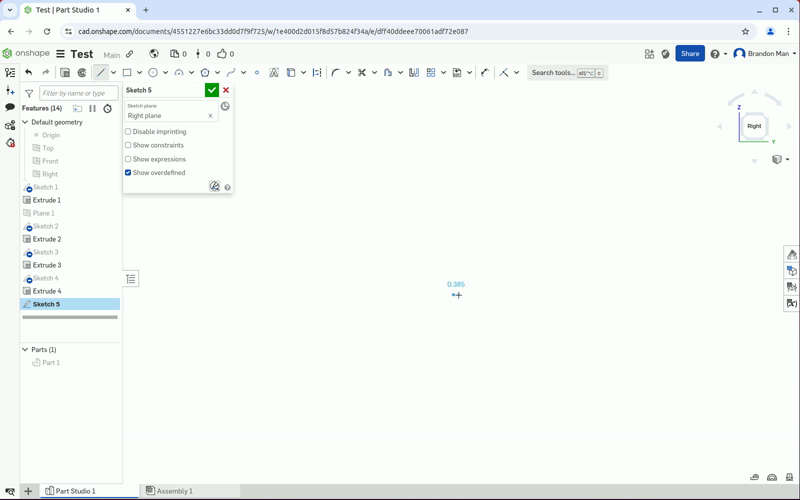
scroll(6)
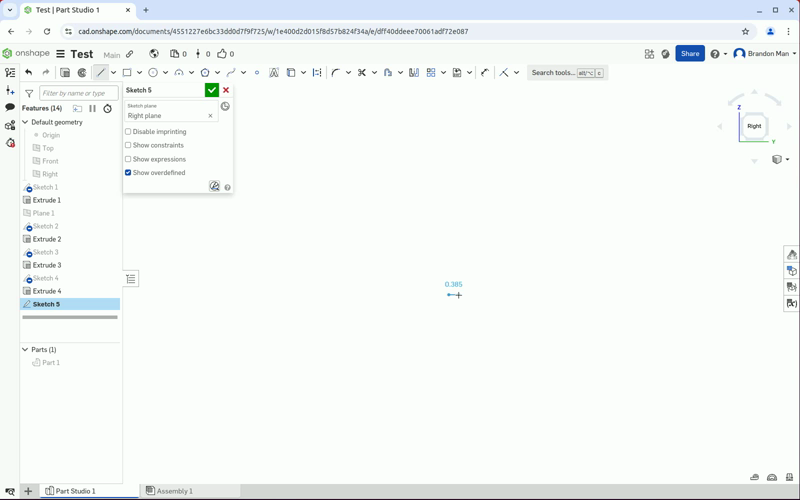
scroll(6)
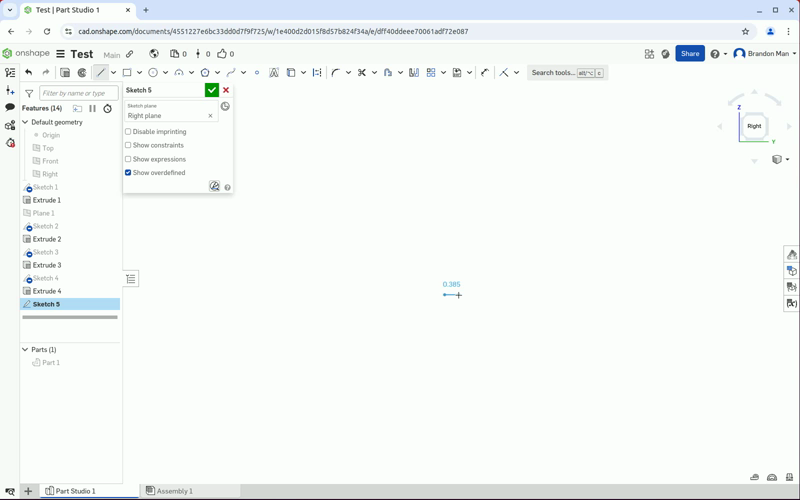
scroll(6)
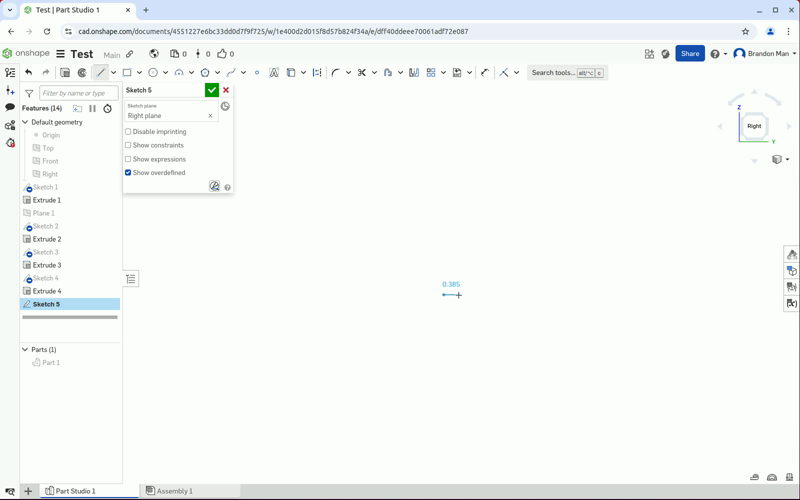
scroll(6)
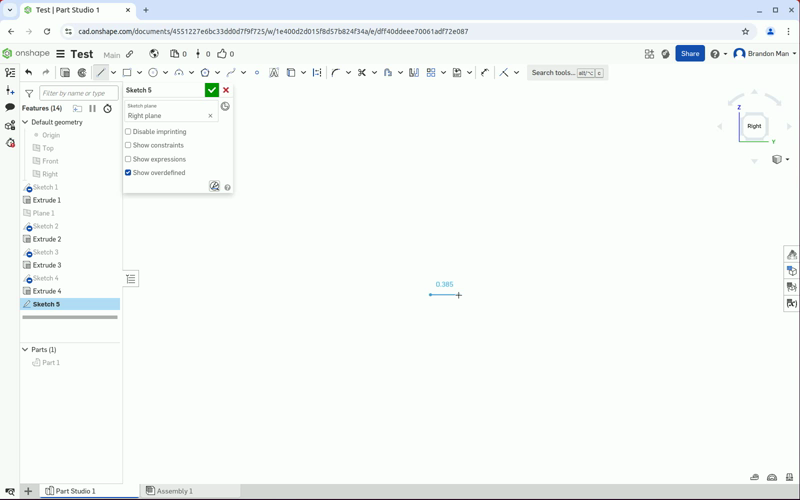
click(458, 294)
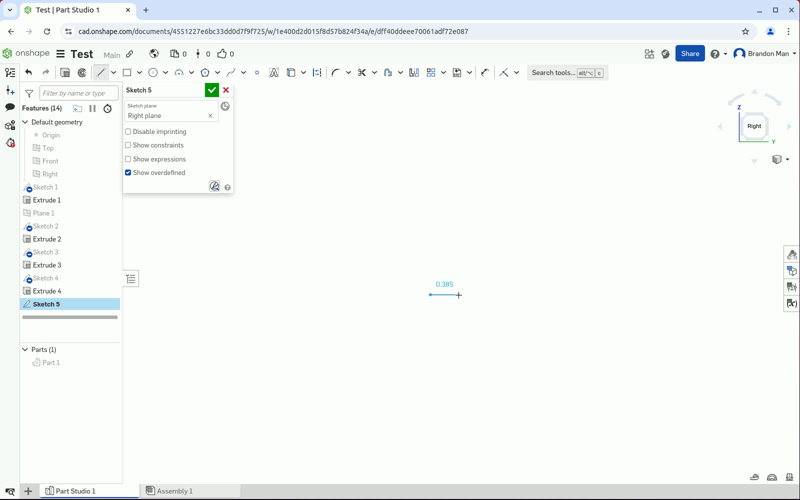
scroll(-6)
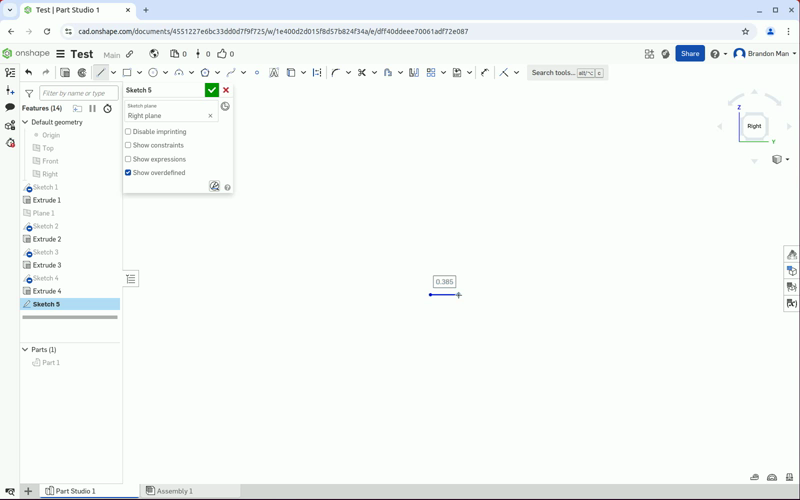
scroll(-6)
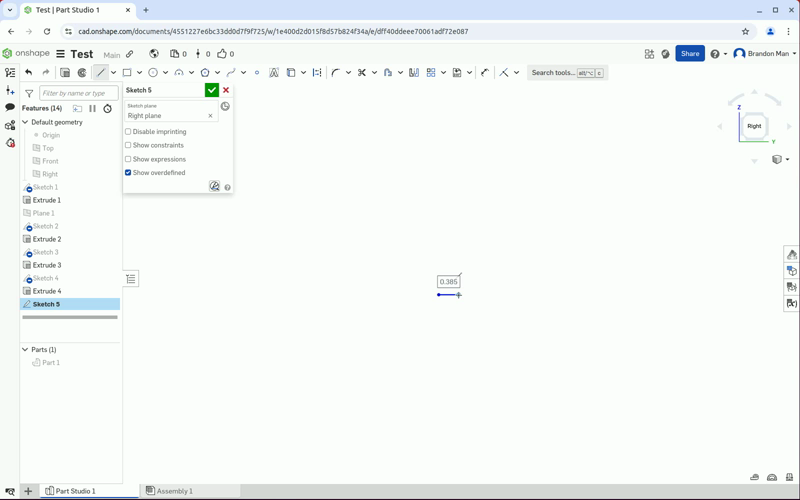
scroll(-6)
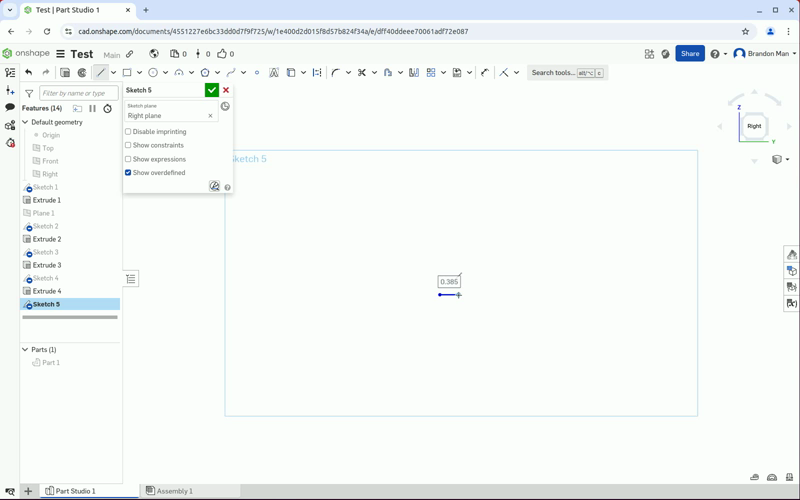
scroll(-6)
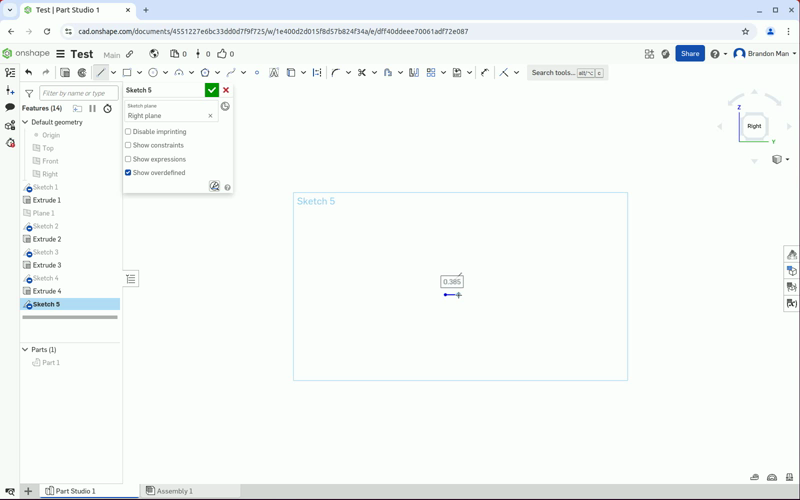
scroll(-6)
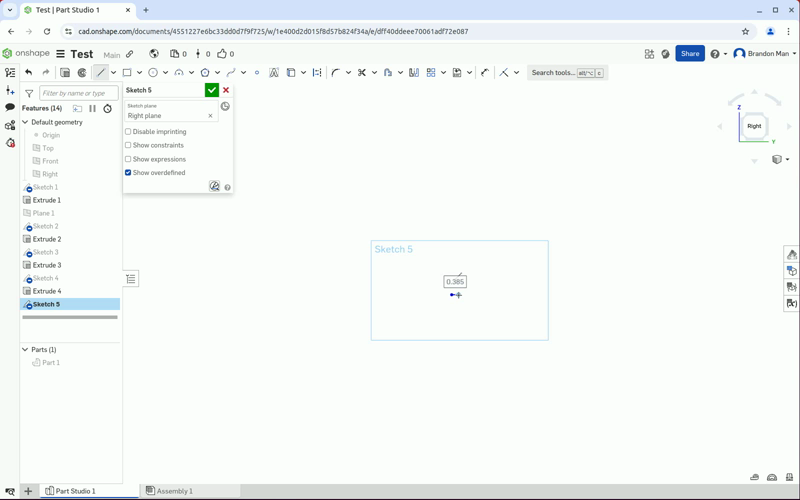
scroll(-6)
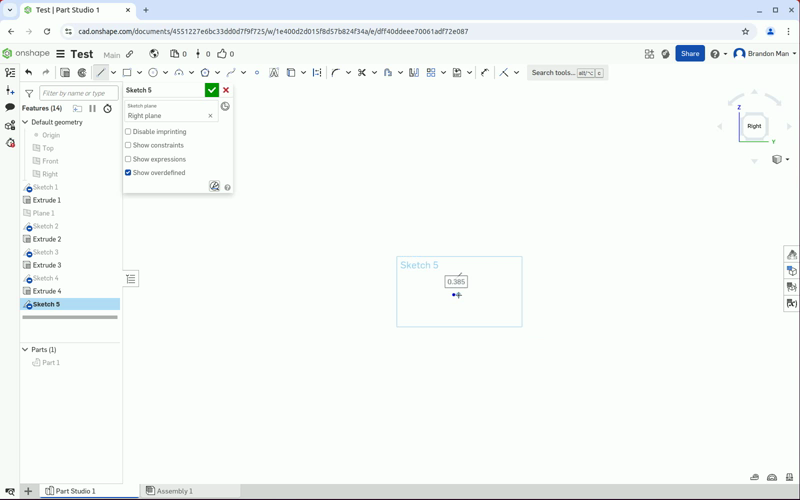
scroll(-6)
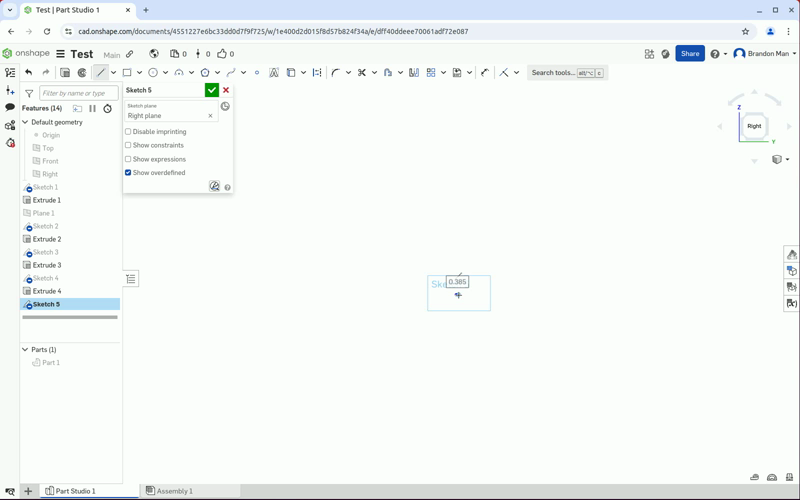
key_up(shift)
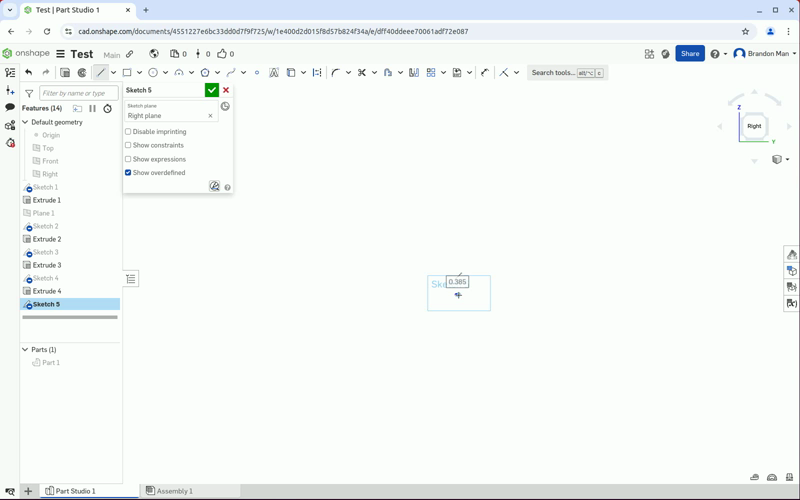
key_down(shift)
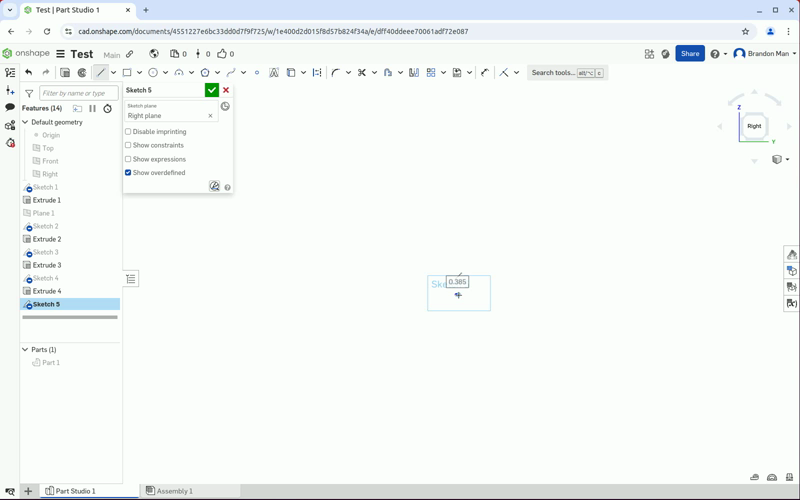
mouse_move(489, 294)
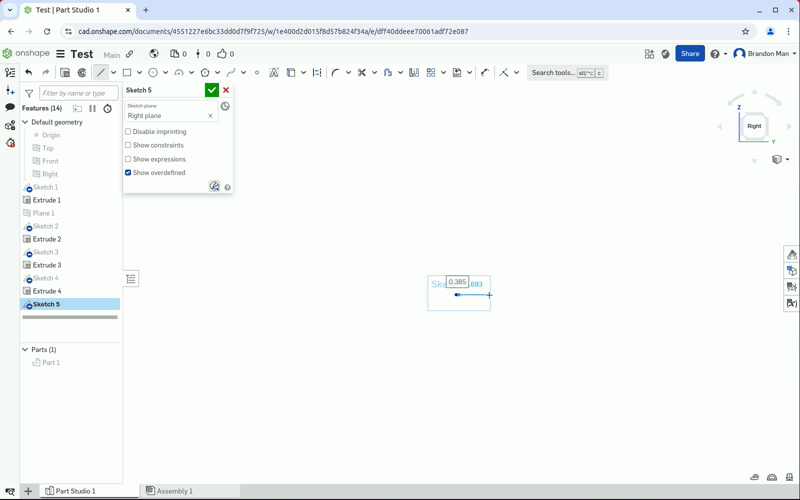
mouse_move(458, 286)
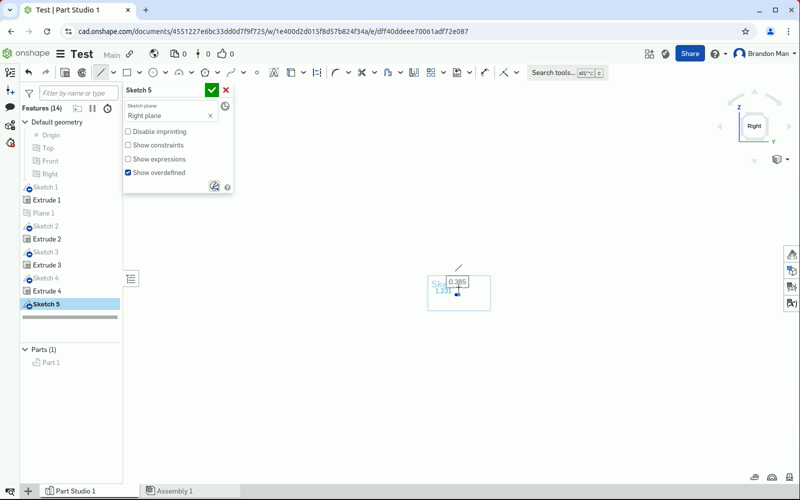
click(458, 286)
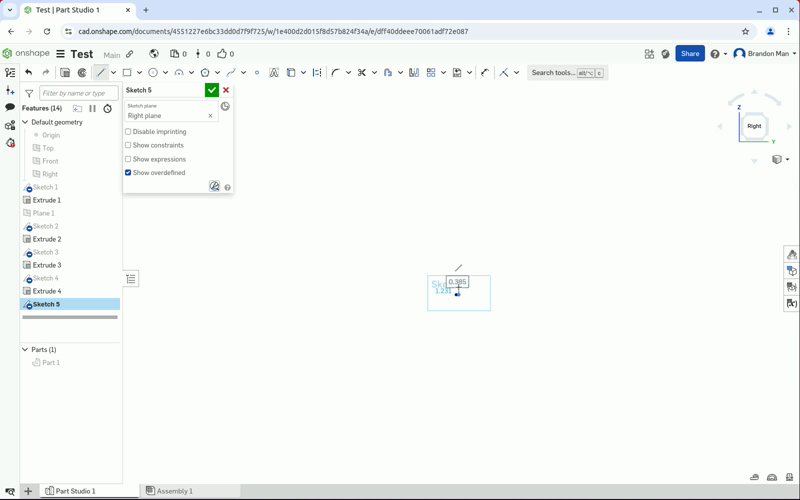
key_up(shift)
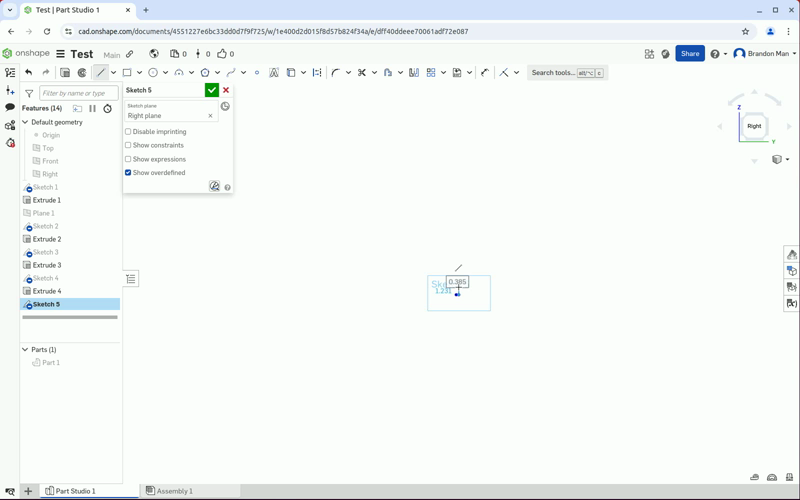
key_down(shift)
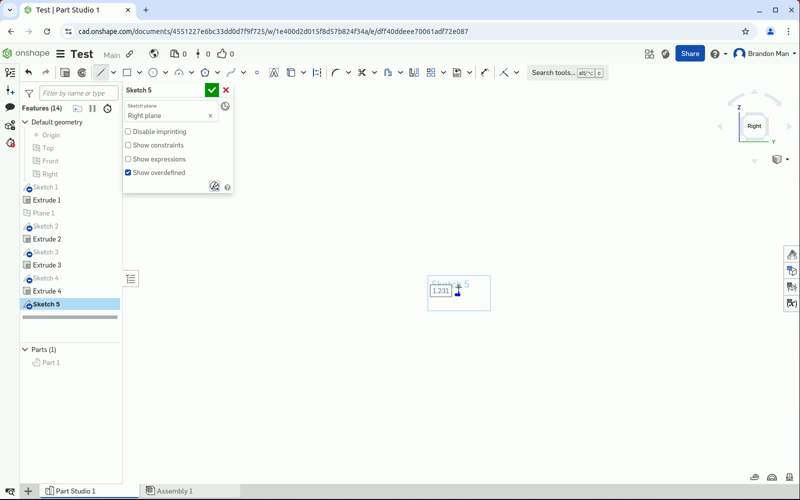
mouse_move(489, 286)
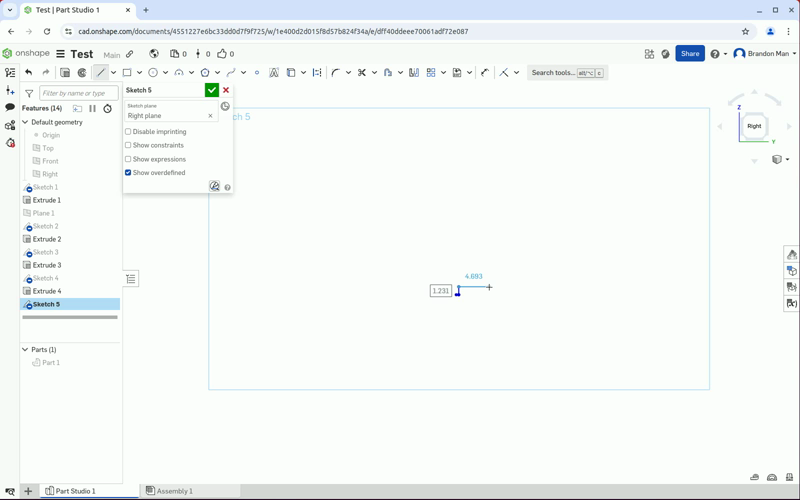
mouse_move(456, 286)
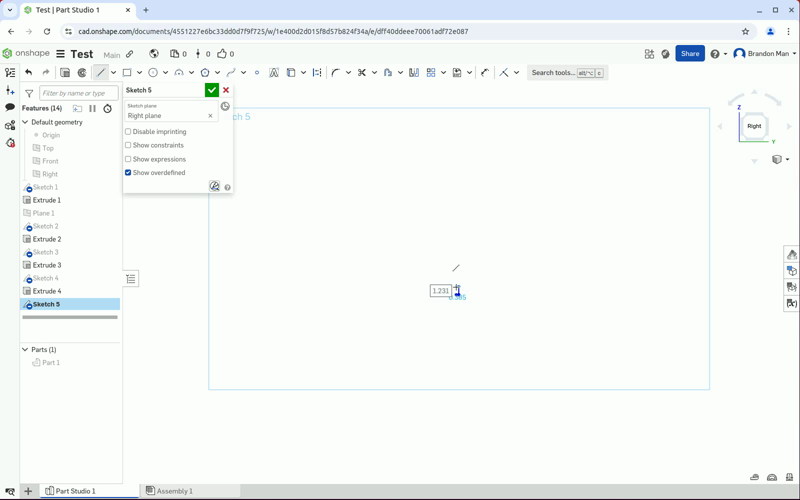
scroll(6)
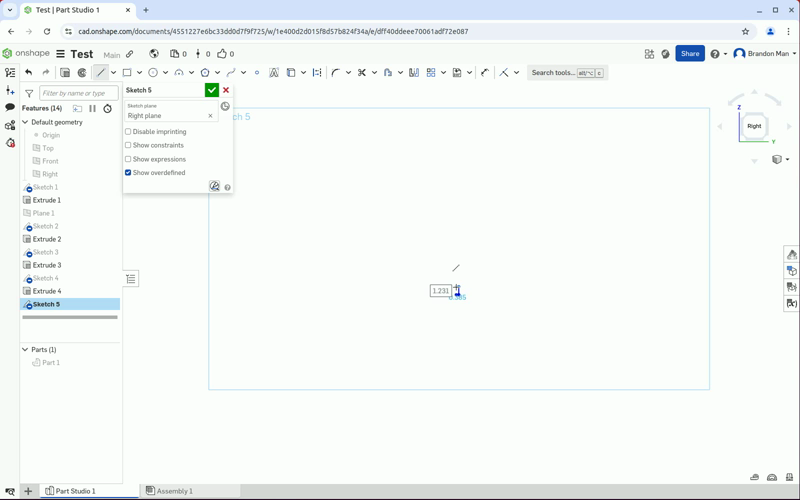
scroll(6)
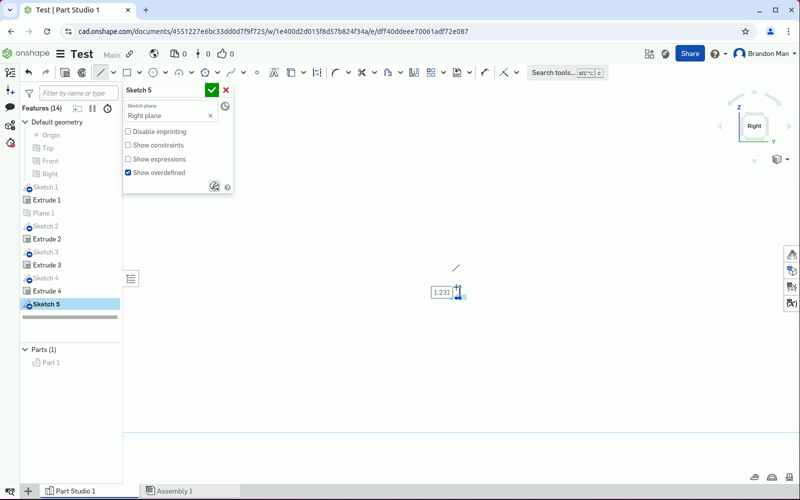
scroll(6)
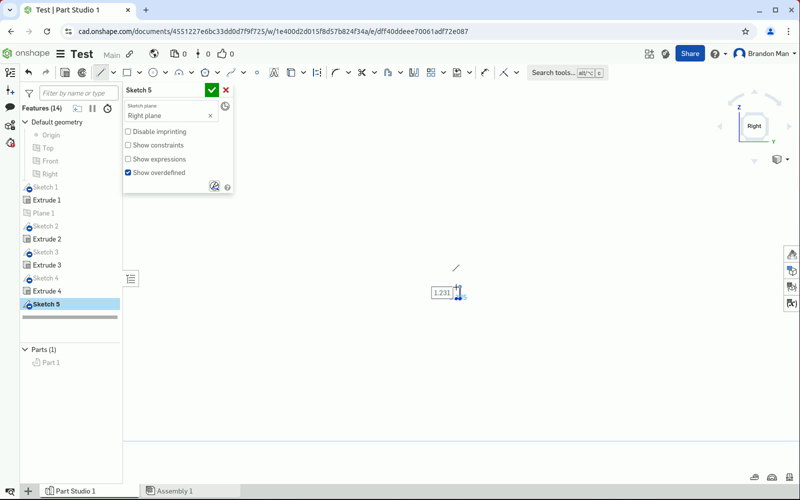
scroll(6)
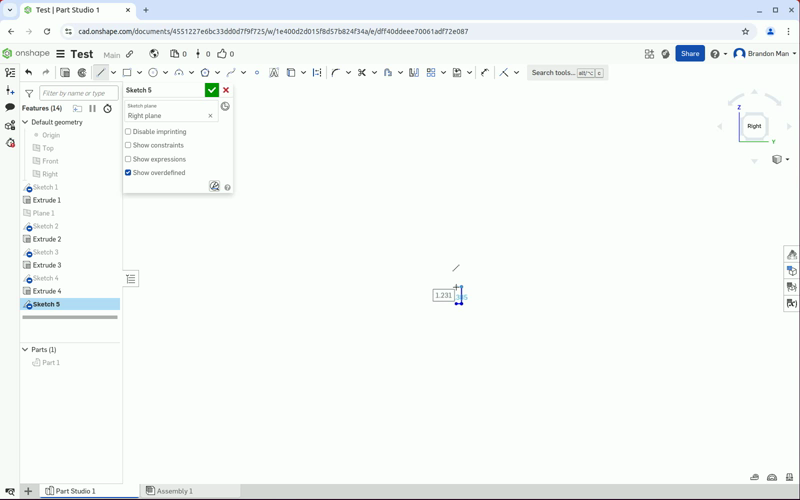
scroll(6)
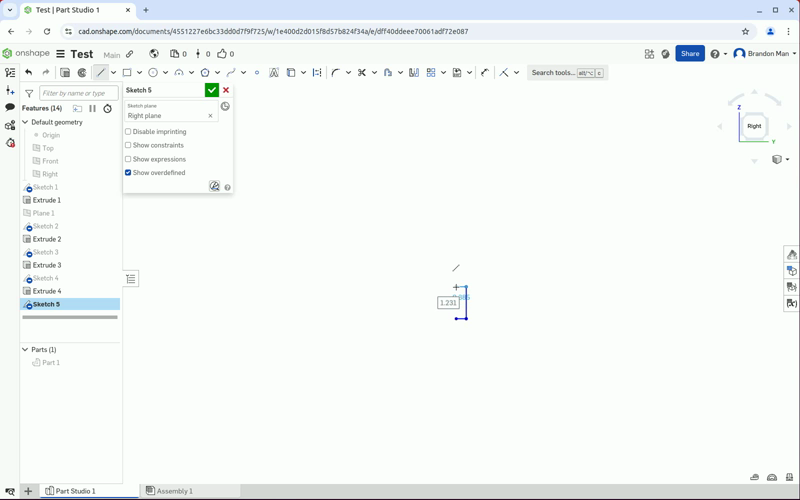
scroll(6)
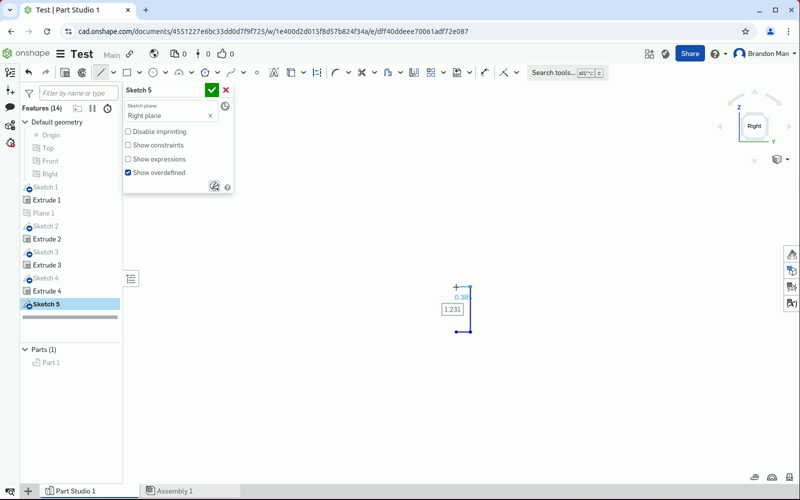
scroll(6)
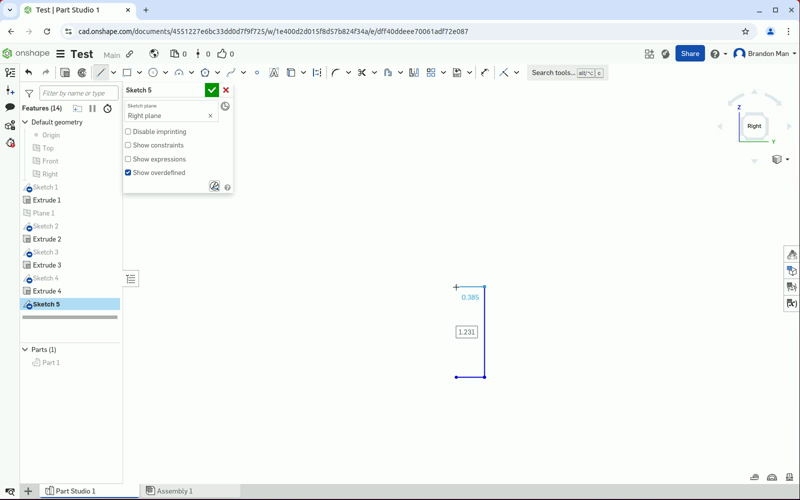
click(456, 286)
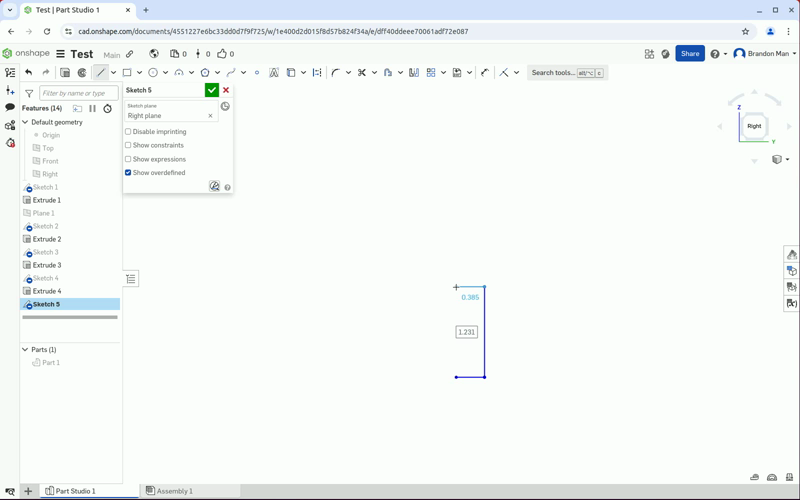
scroll(-6)
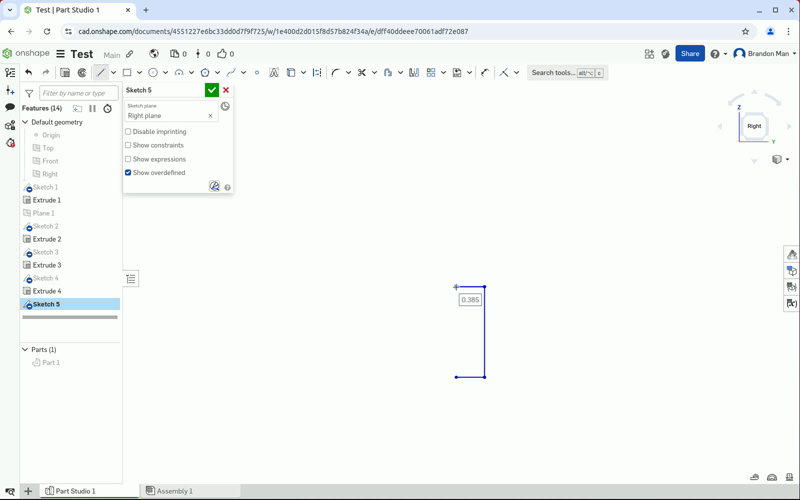
scroll(-6)
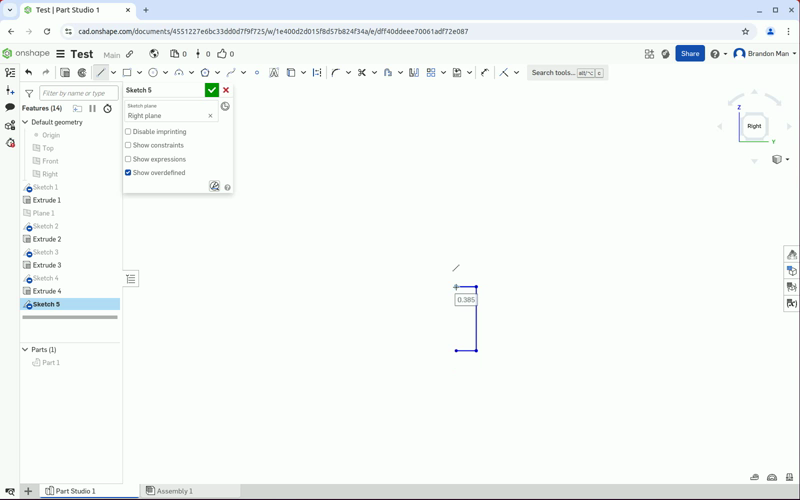
scroll(-6)
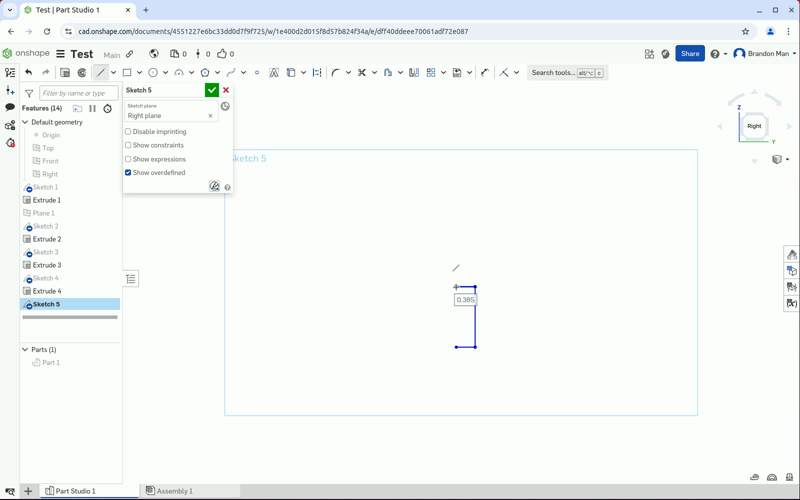
scroll(-6)
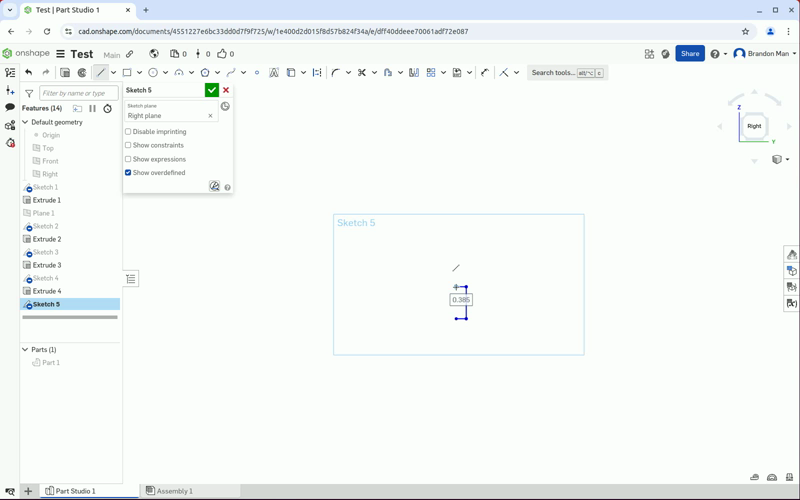
scroll(-6)
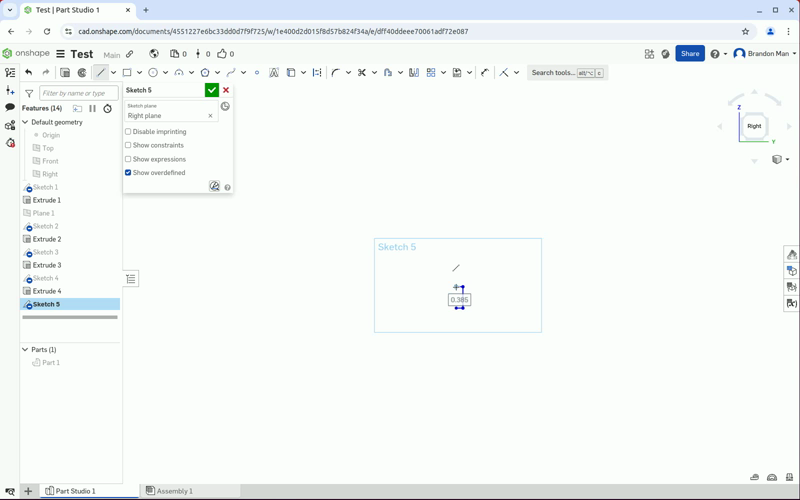
scroll(-6)
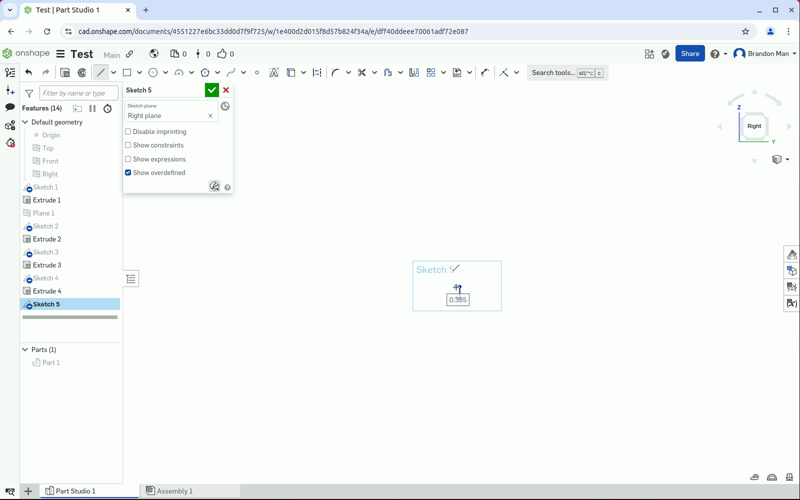
scroll(-6)
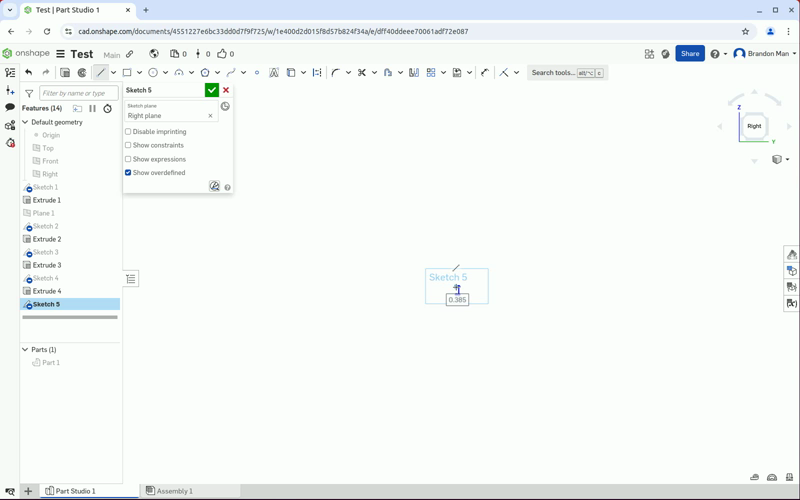
key_up(shift)
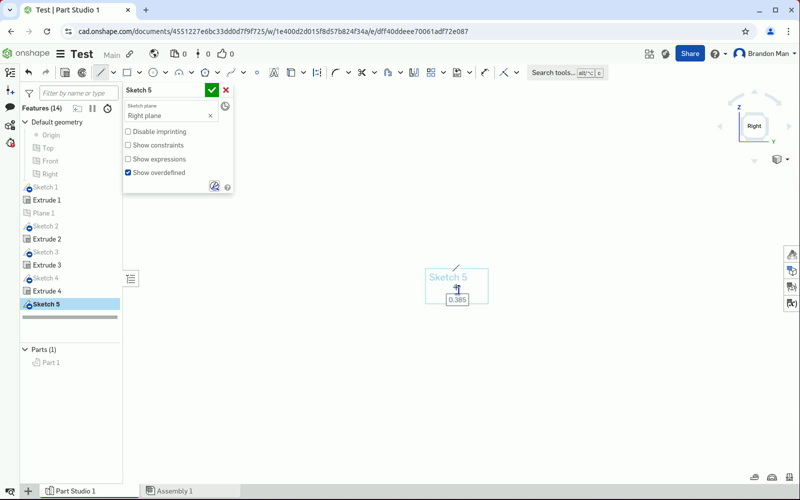
mouse_move(486, 286)
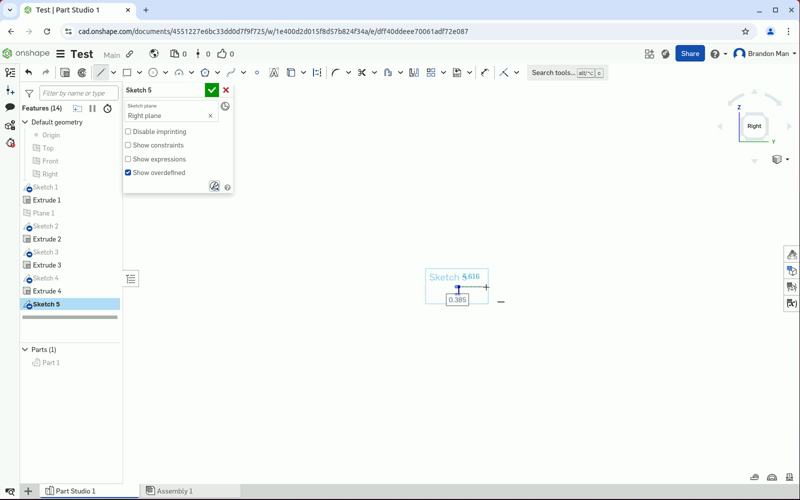
key_down(shift)
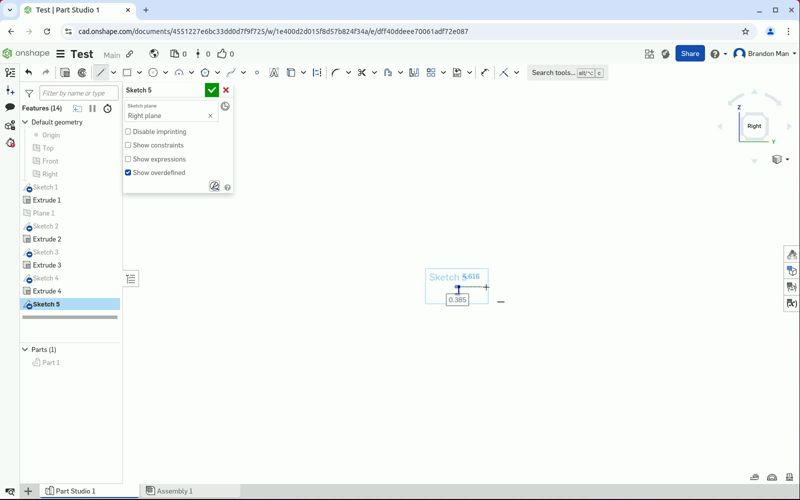
mouse_move(456, 294)
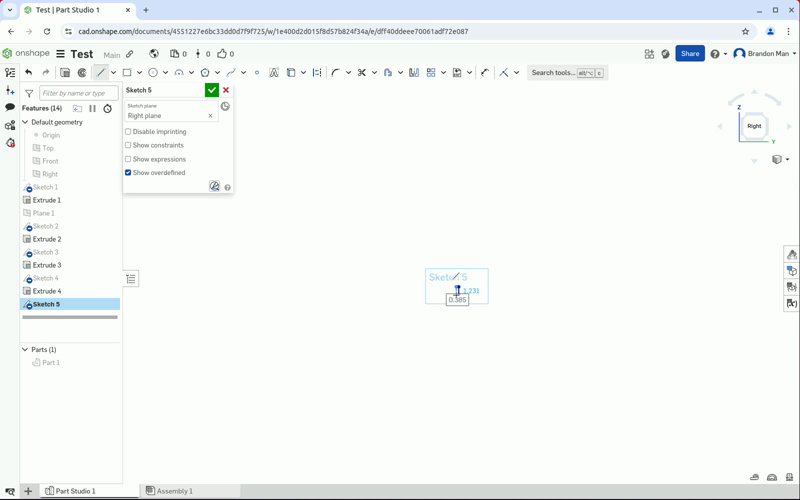
scroll(6)
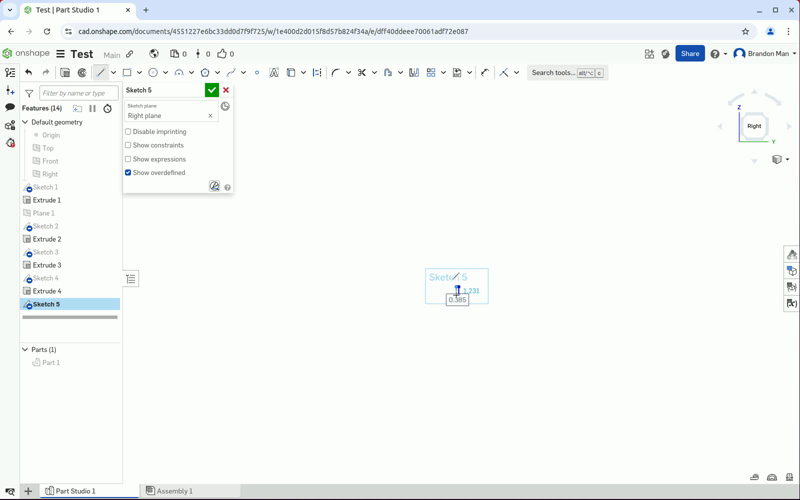
scroll(6)
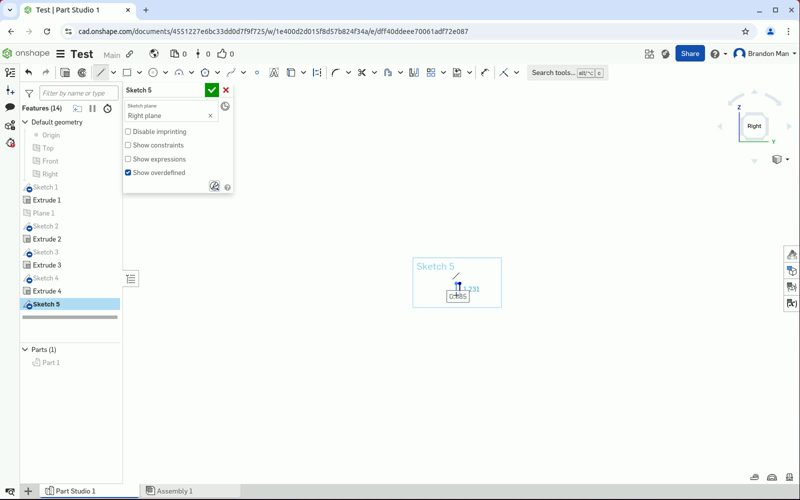
scroll(6)
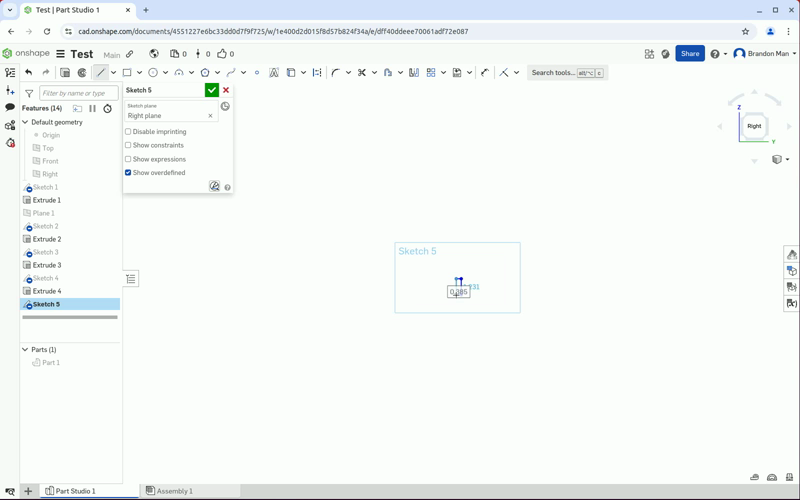
scroll(6)
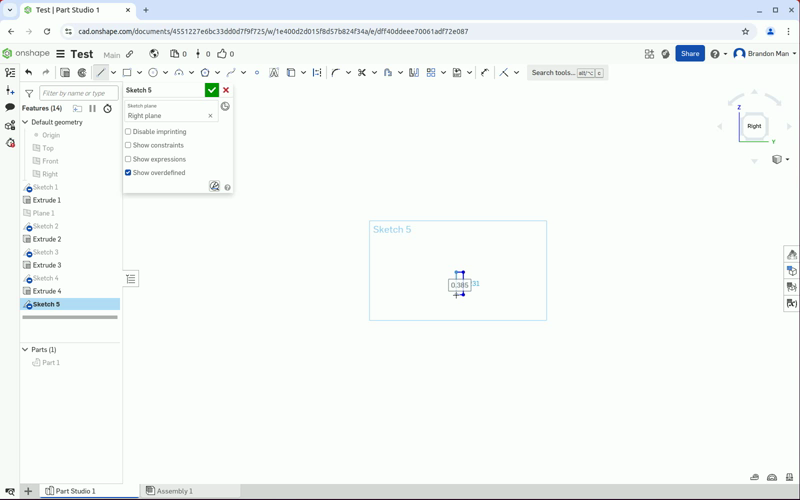
scroll(6)
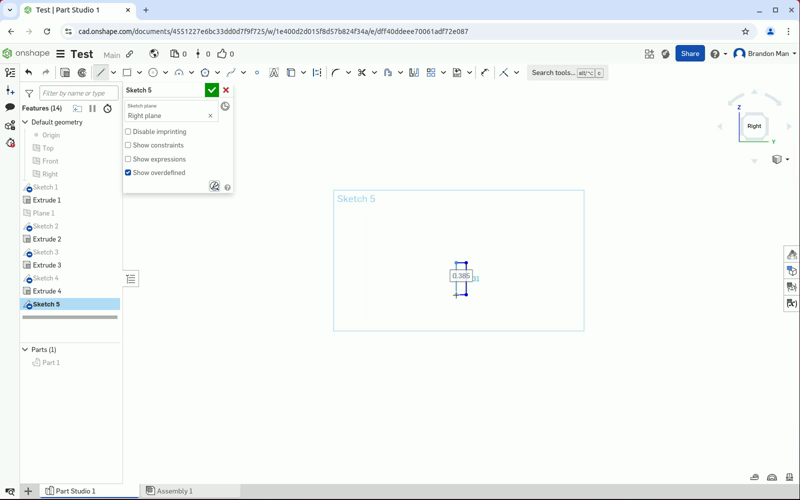
scroll(6)
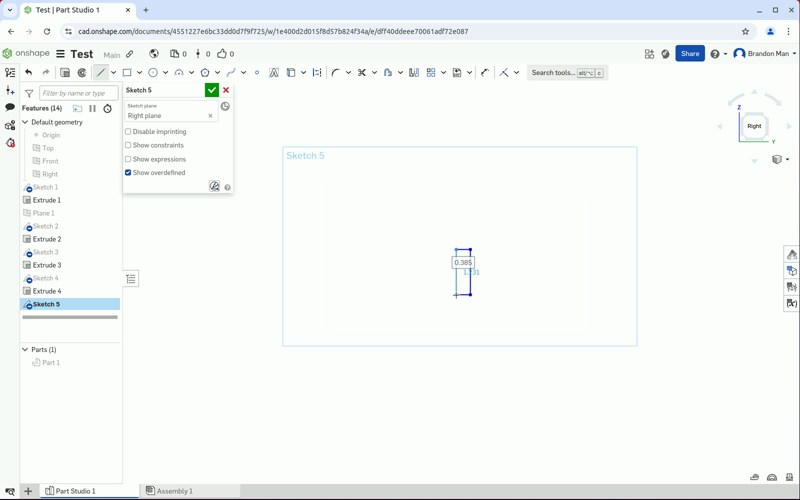
scroll(6)
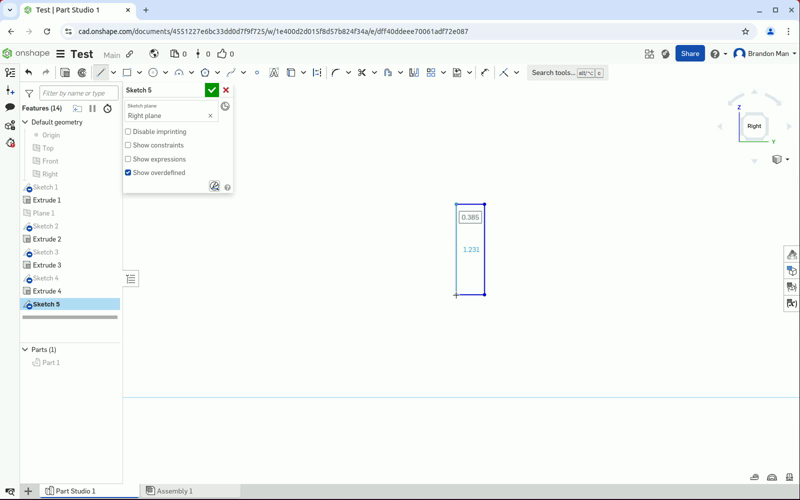
key_up(shift)
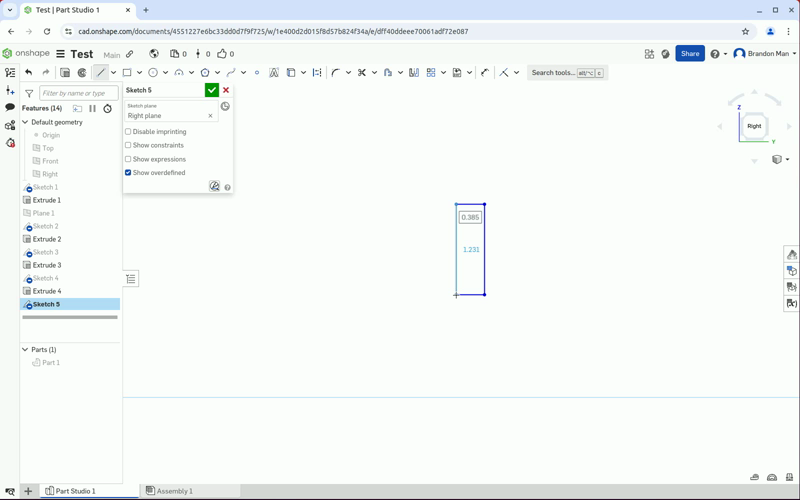
click(456, 294)
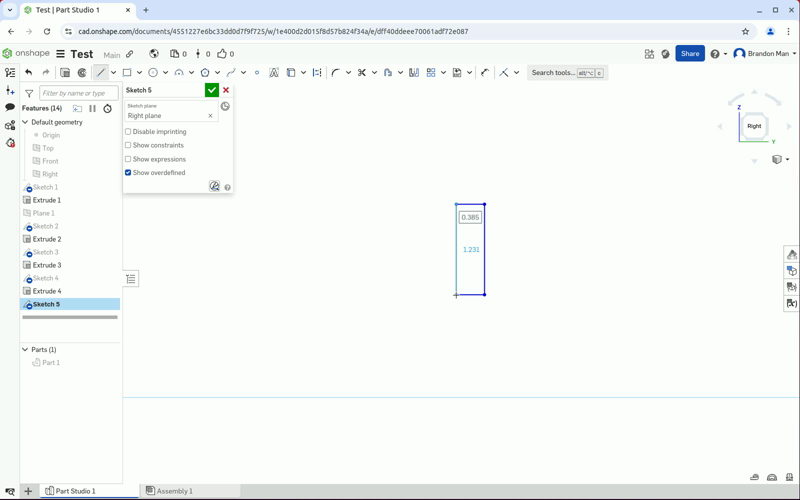
scroll(-6)
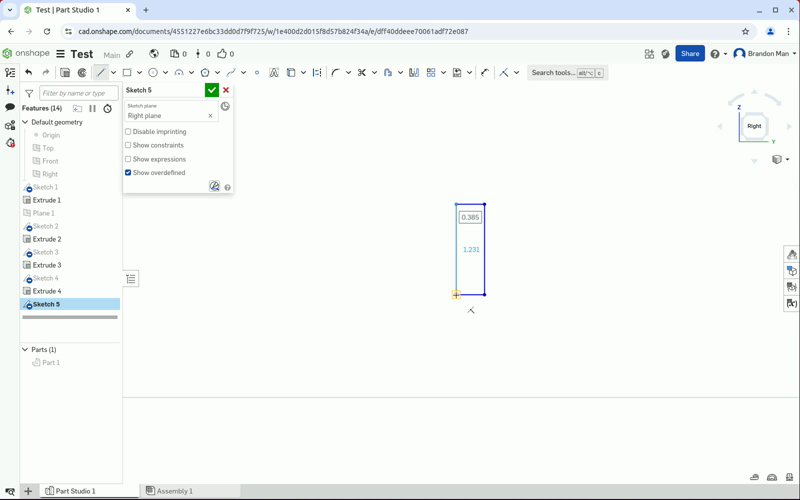
scroll(-6)
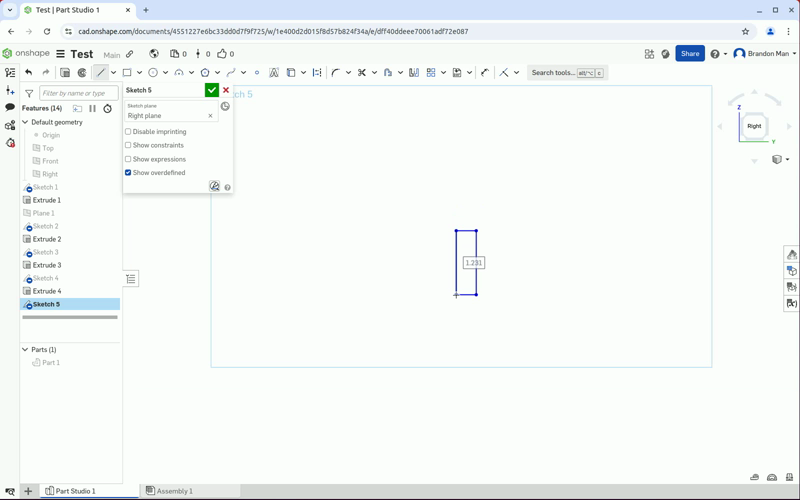
scroll(-6)
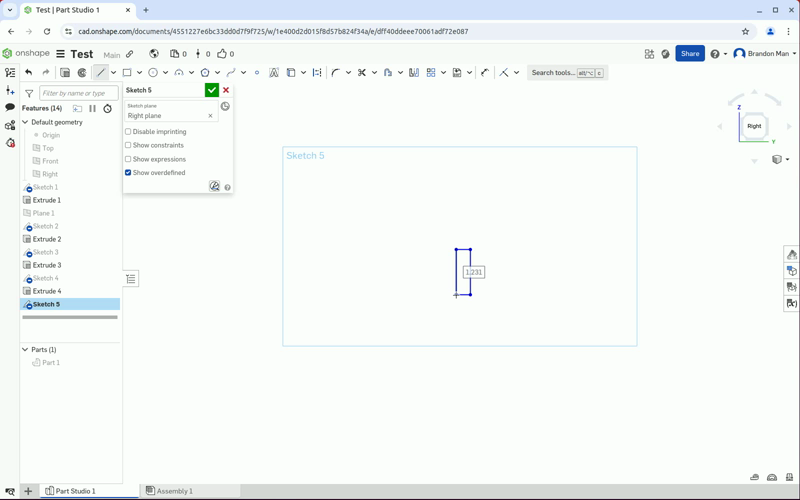
scroll(-6)
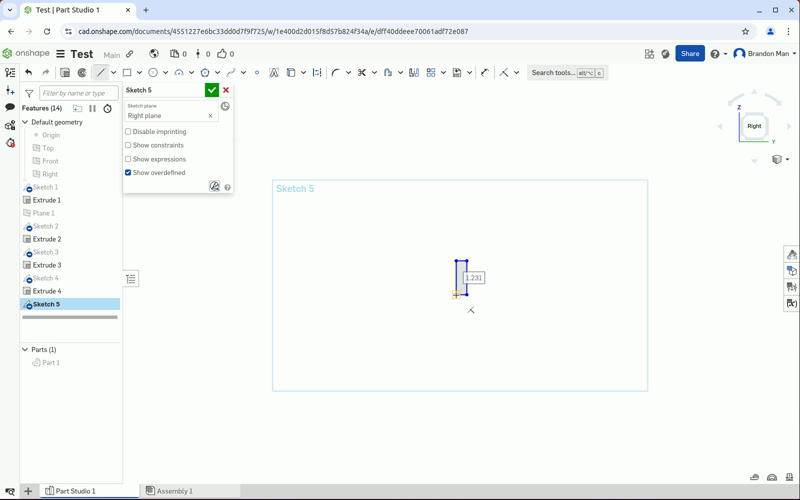
scroll(-6)
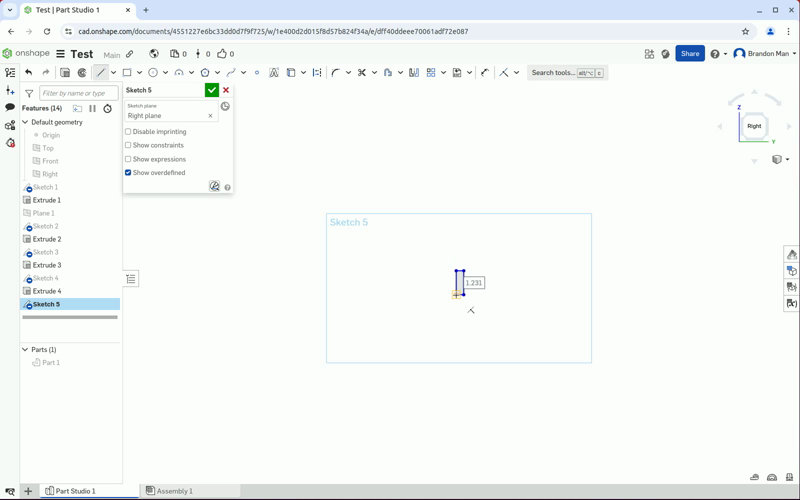
scroll(-6)
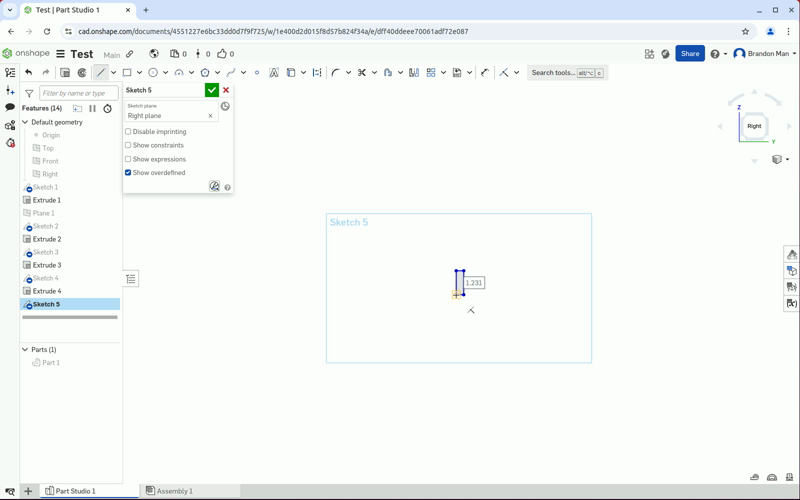
scroll(-6)
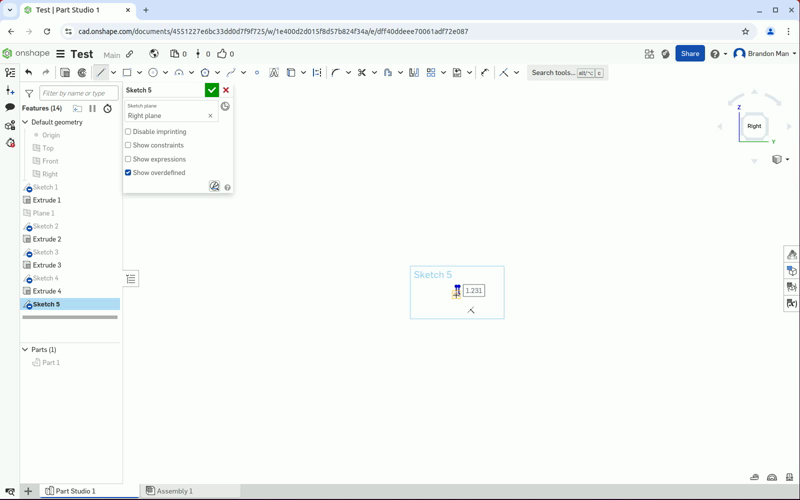
key(esc)
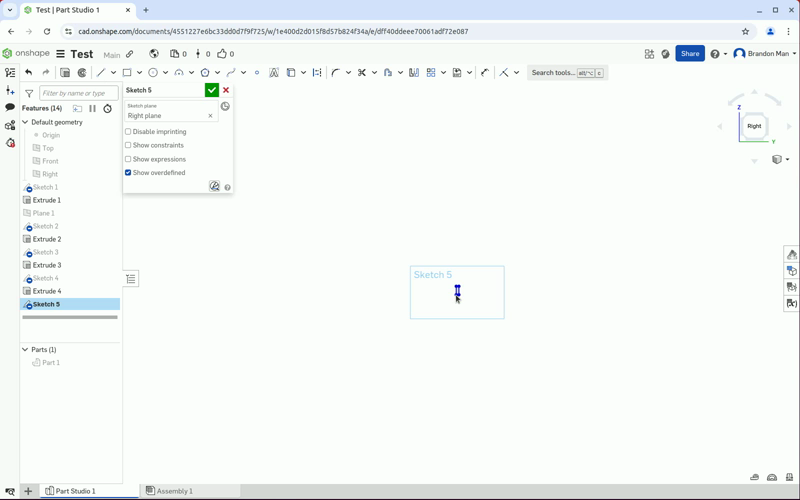
mouse_move(456, 286)
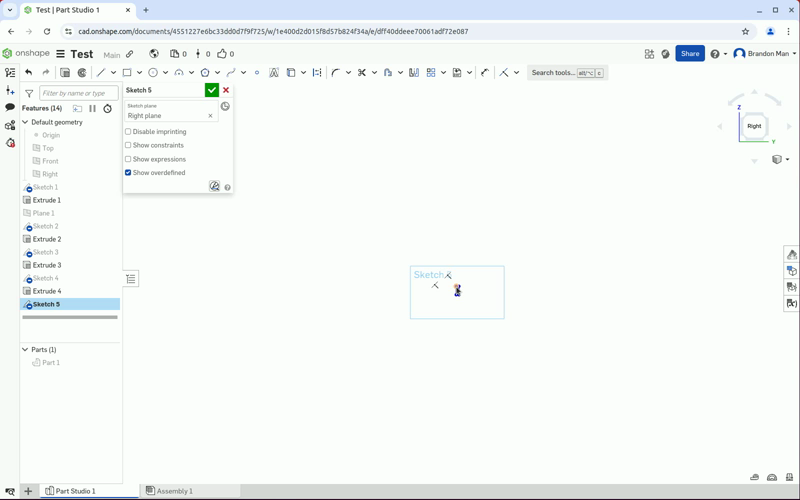
scroll(6)
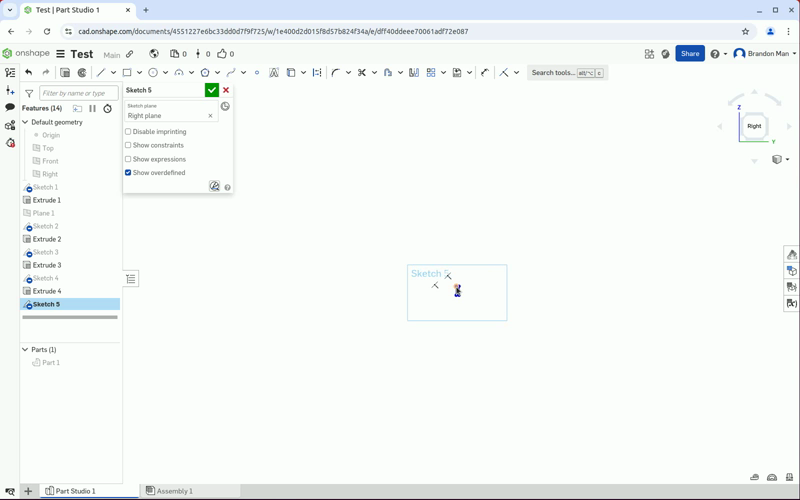
scroll(6)
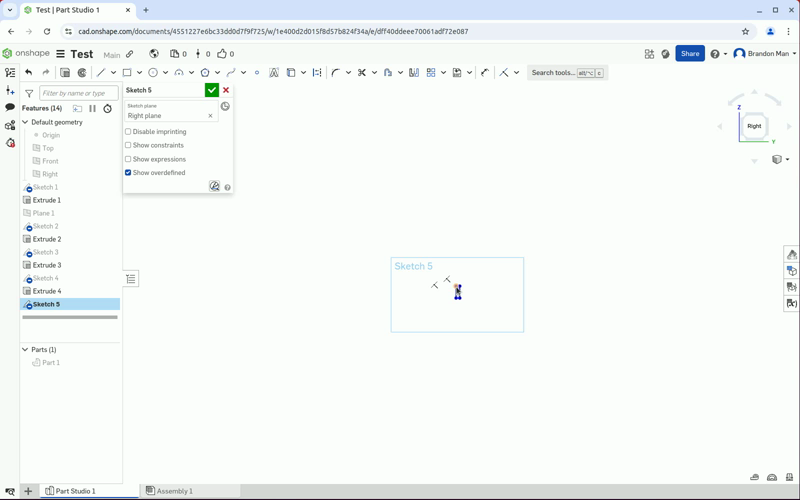
scroll(6)
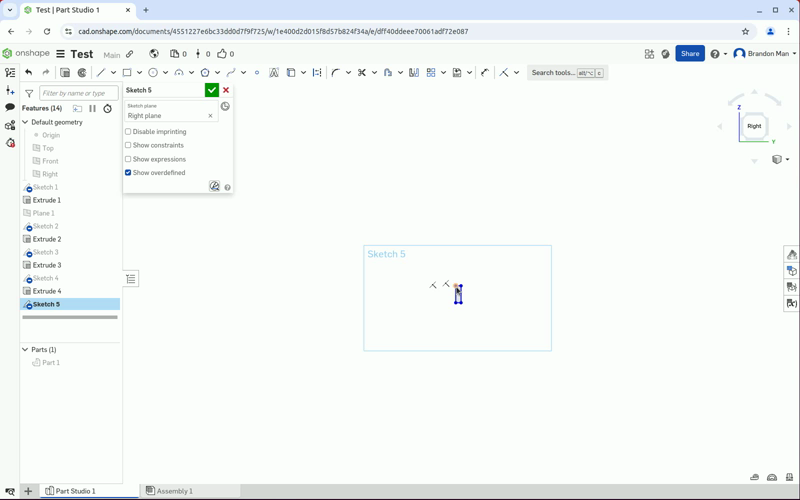
scroll(6)
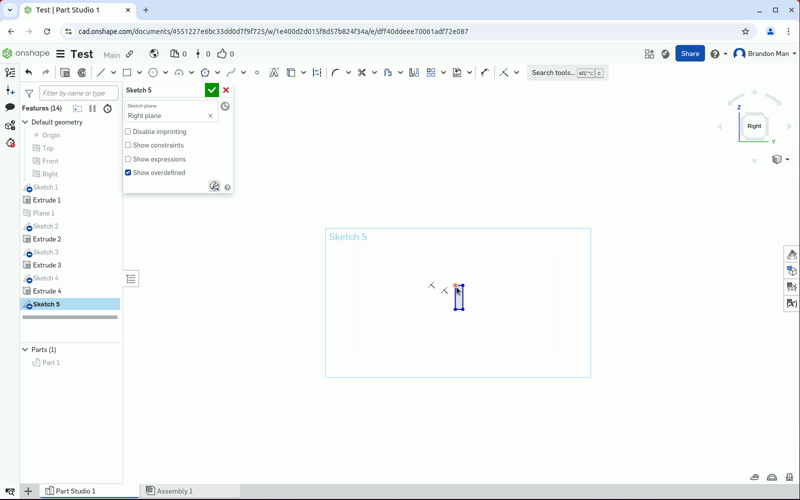
scroll(6)
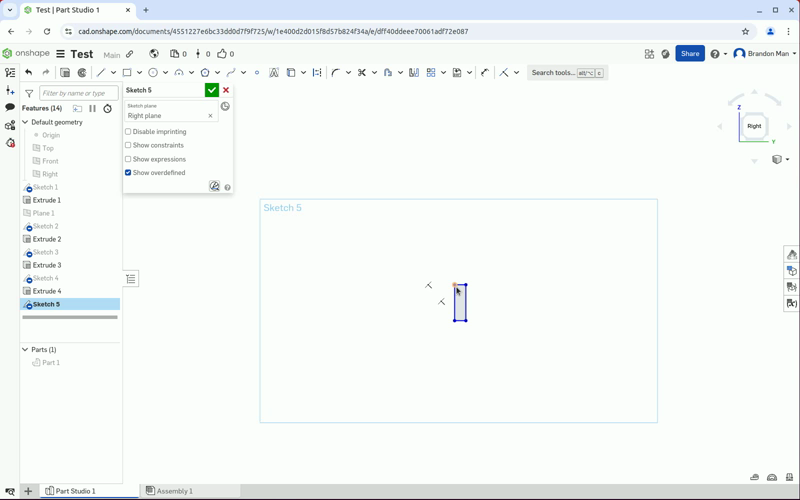
scroll(6)
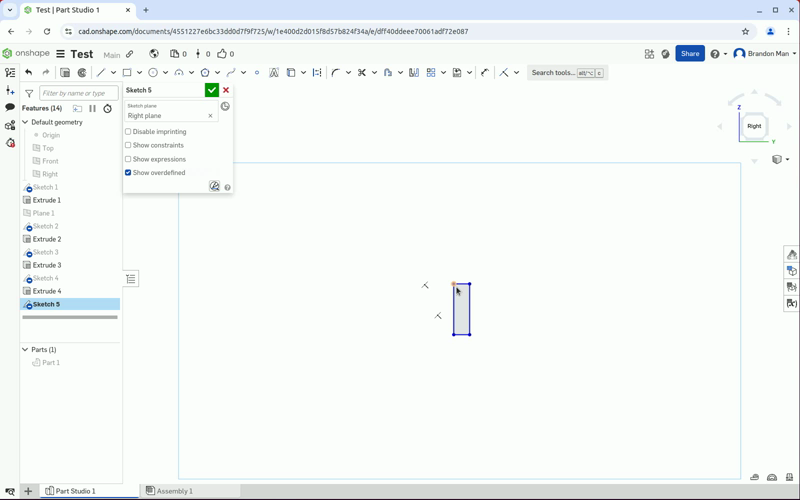
scroll(6)
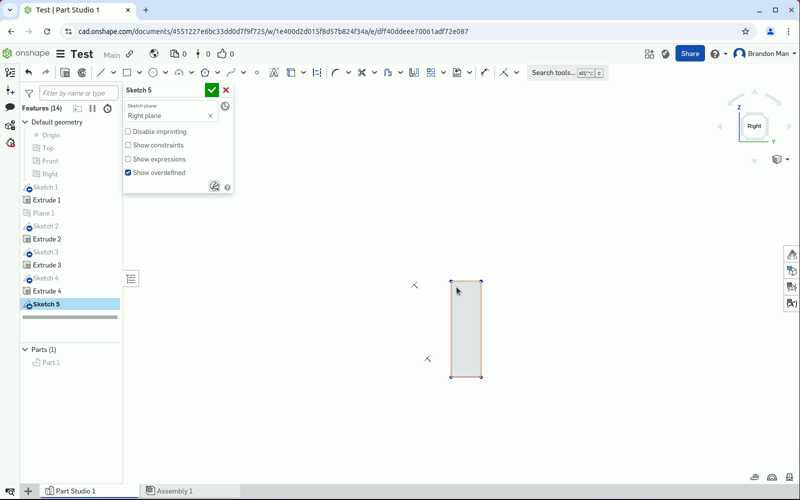
click(456, 286)
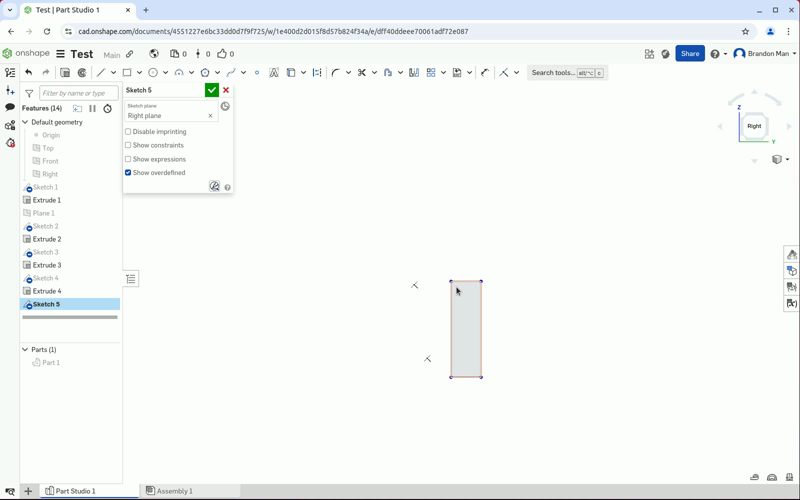
scroll(-6)
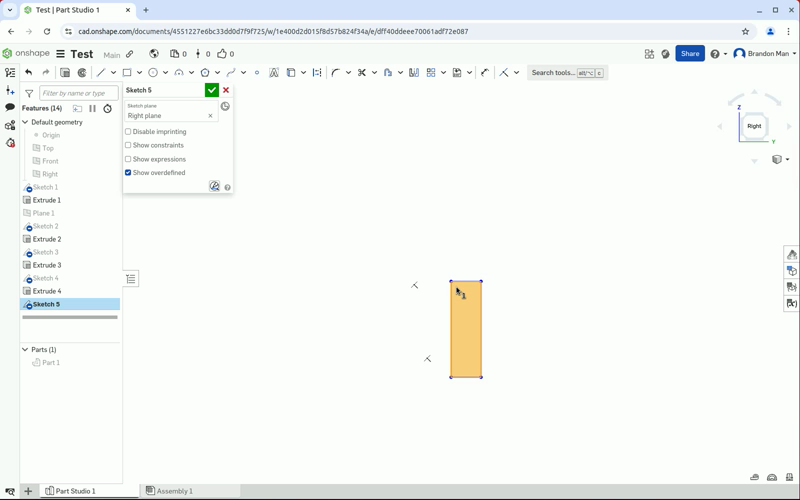
scroll(-6)
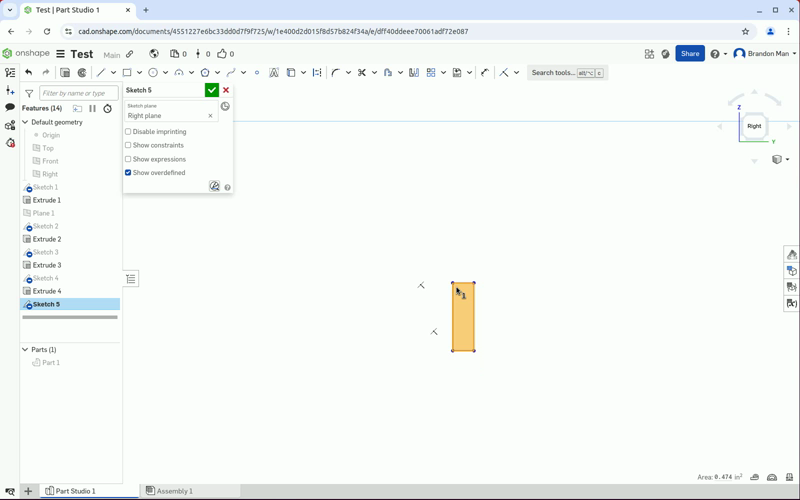
scroll(-6)
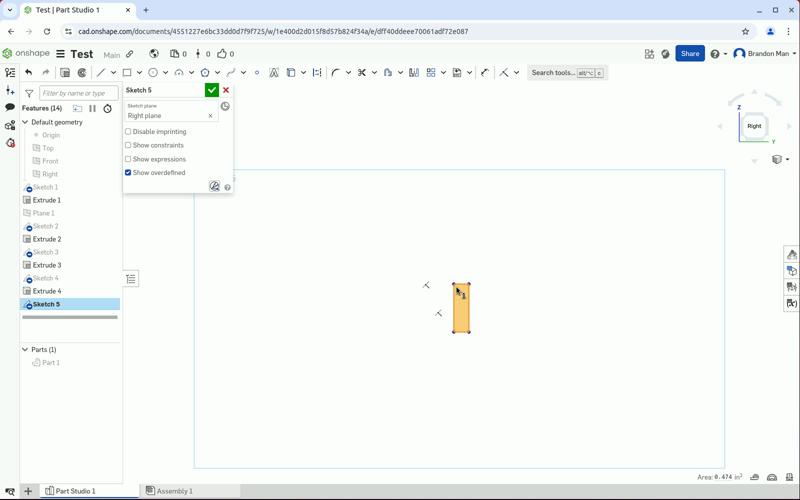
scroll(-6)
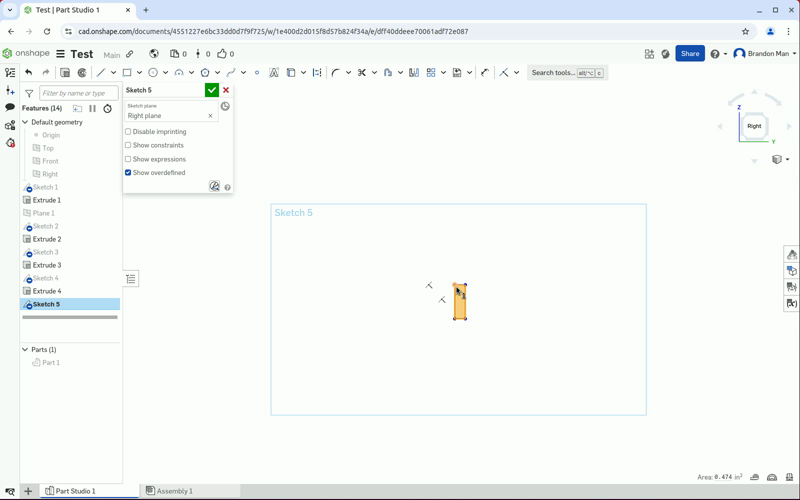
scroll(-6)
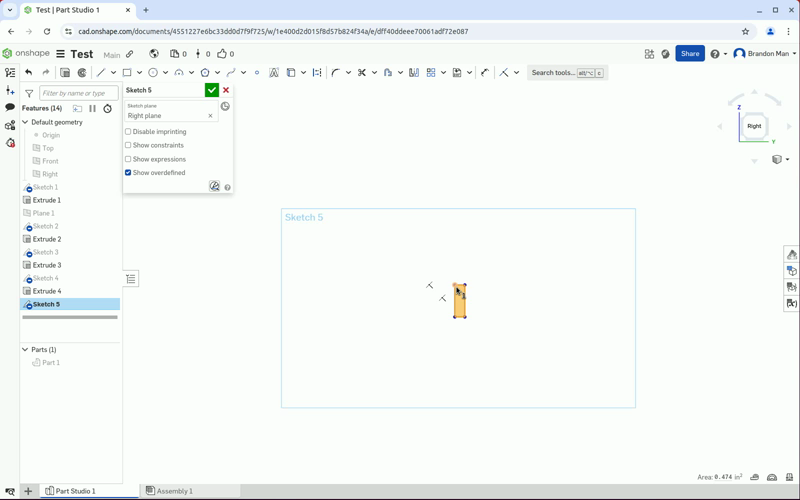
scroll(-6)
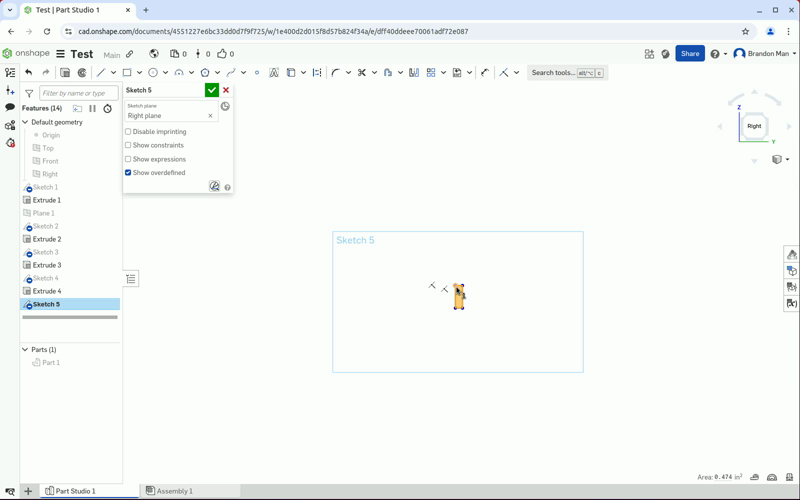
scroll(-6)
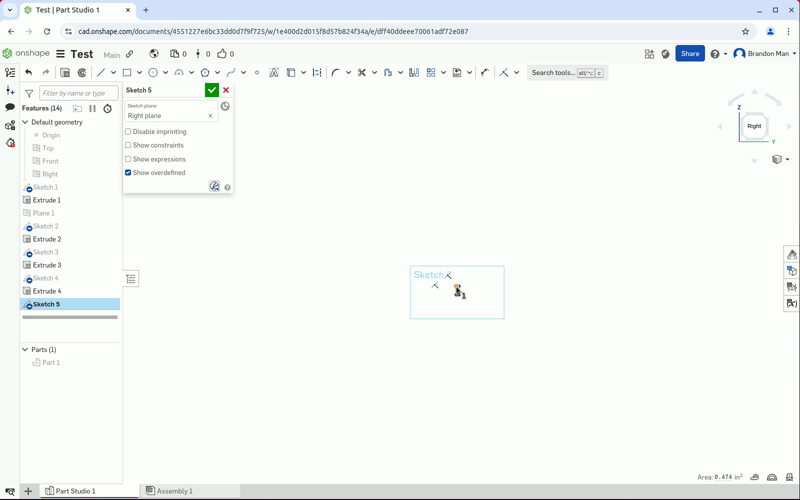
mouse_move(73, 352)
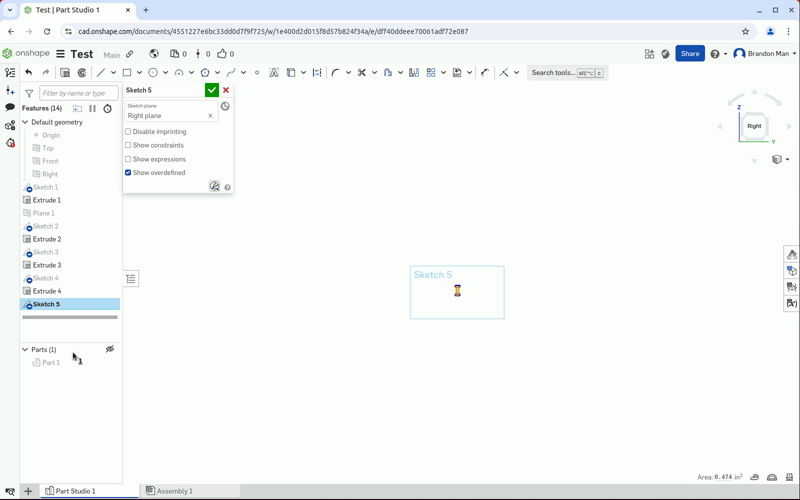
key(shift+y)
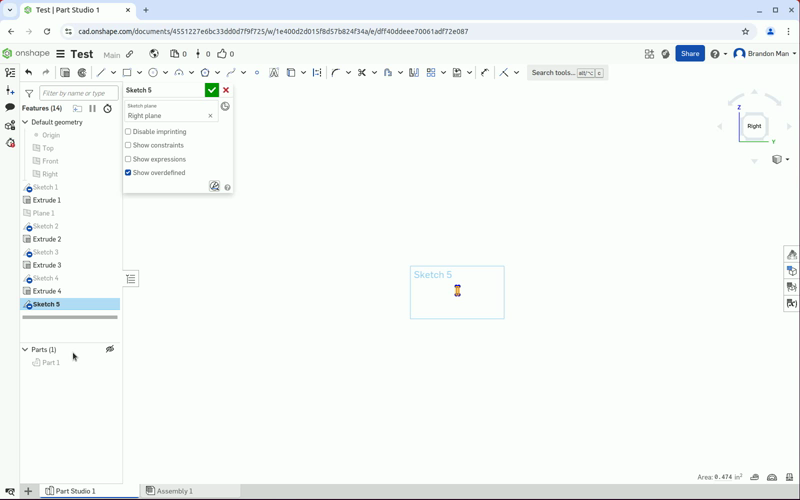
key(shift+e)
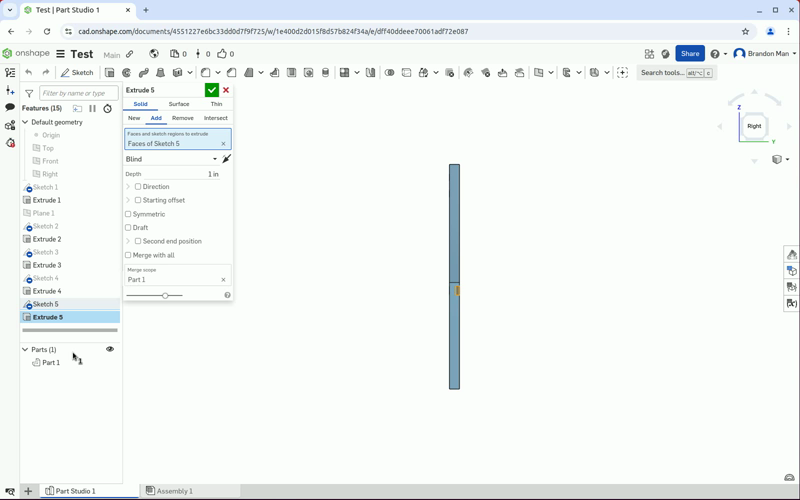
mouse_move(143, 106)
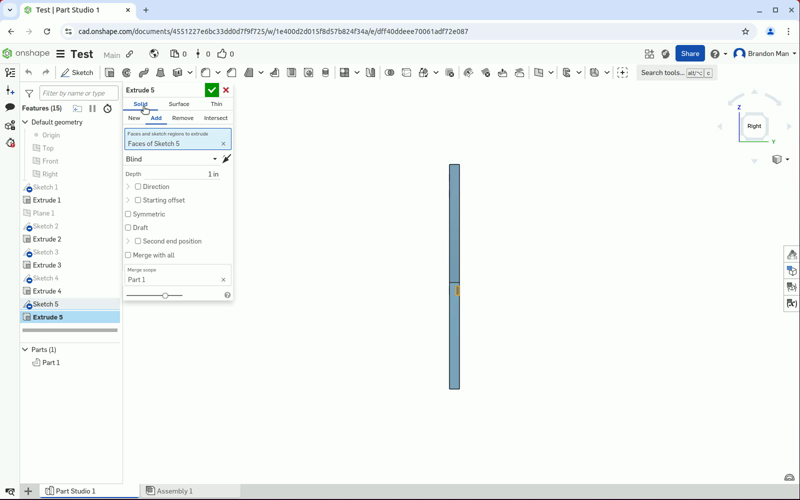
click(143, 106)
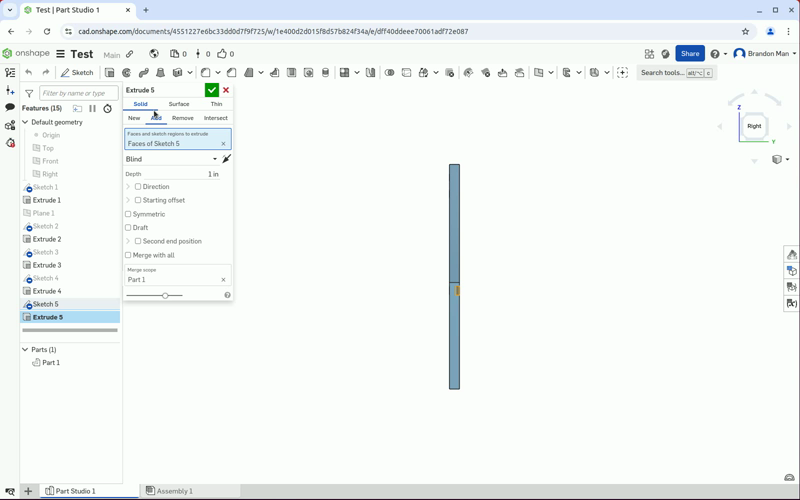
mouse_move(186, 120)
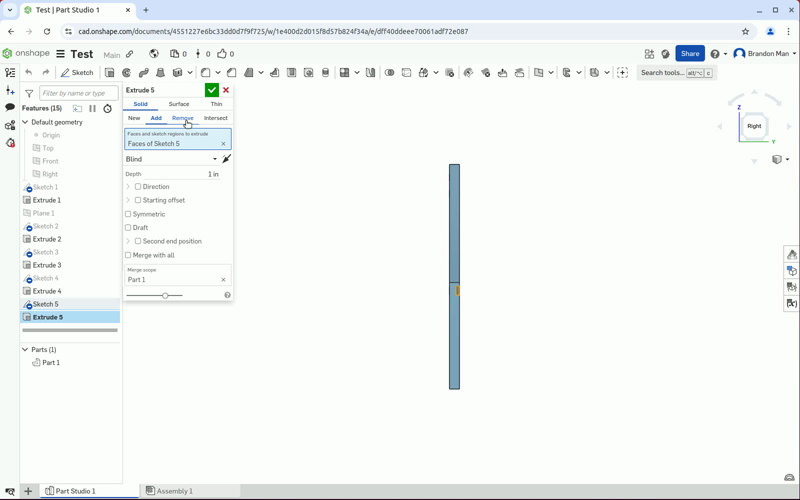
click(186, 120)
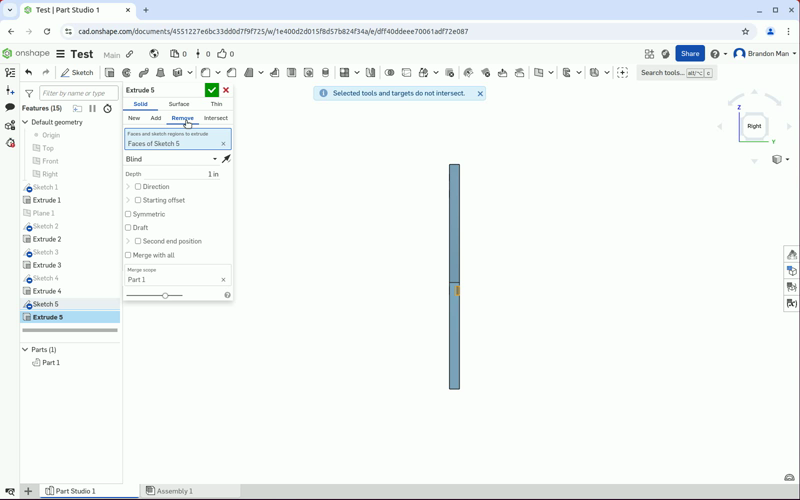
key(tab, 4)
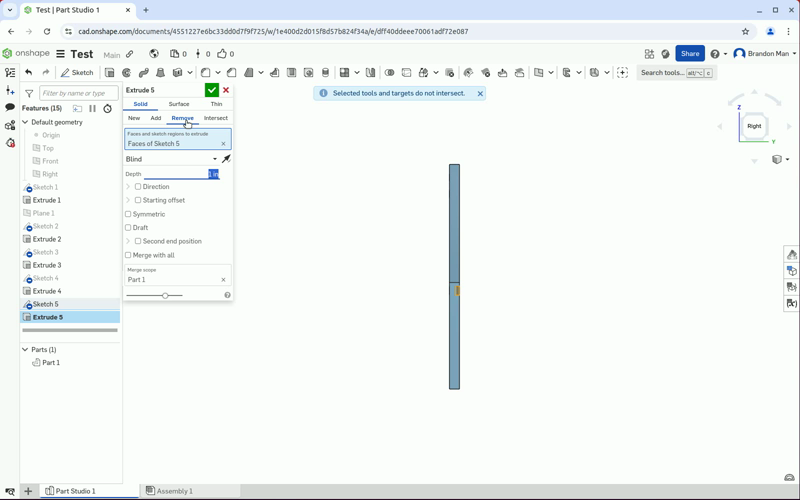
text(0.481)
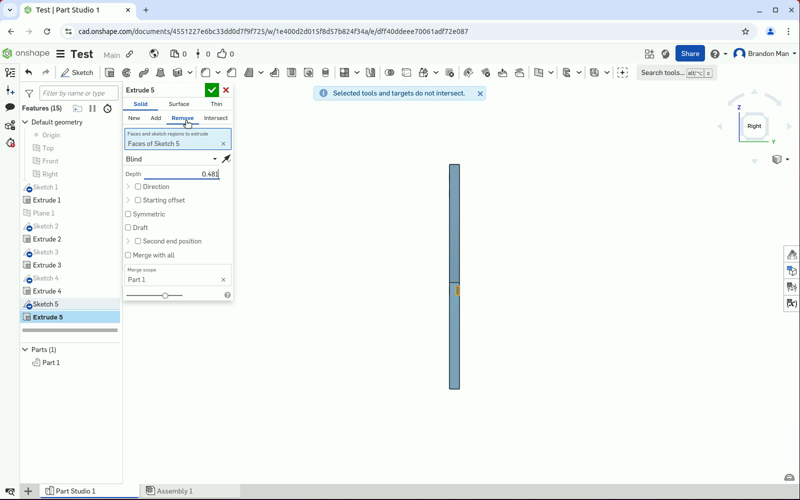
key(tab, 6)
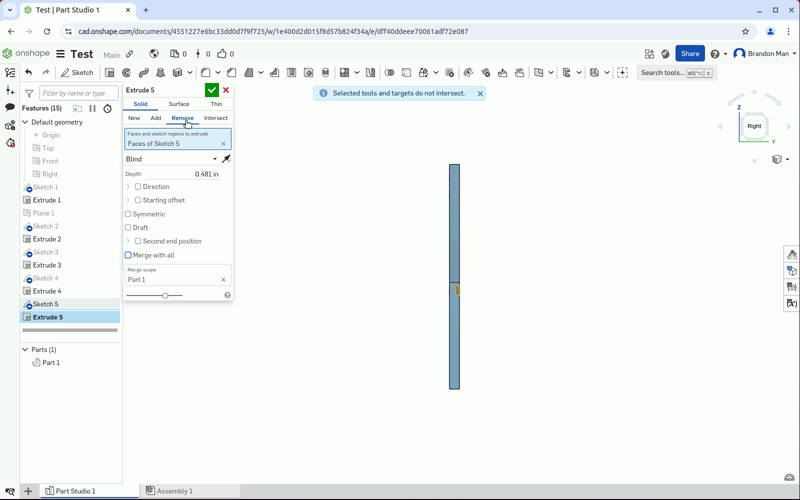
key(space)
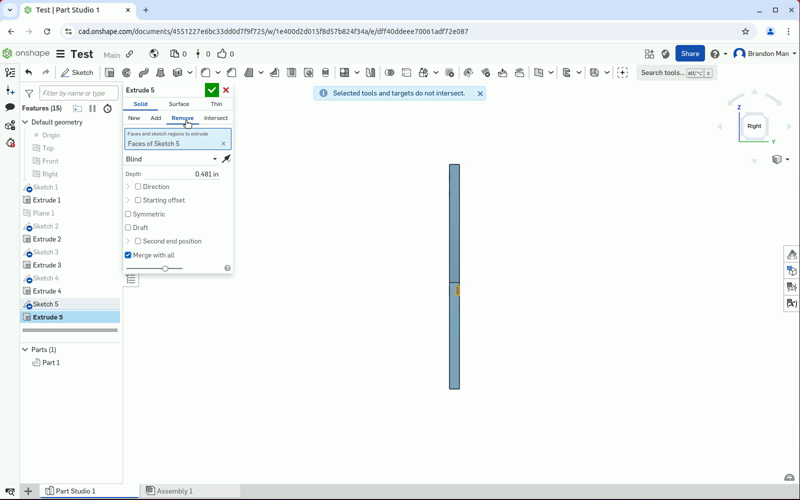
key(enter)
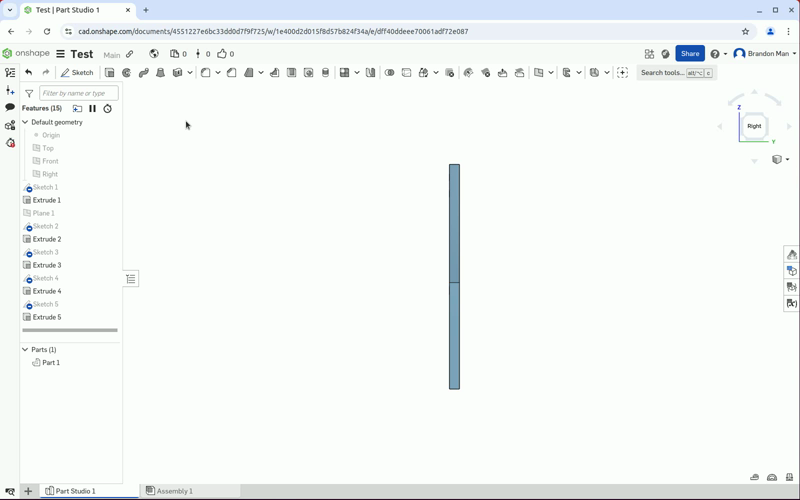
key(shift+h)
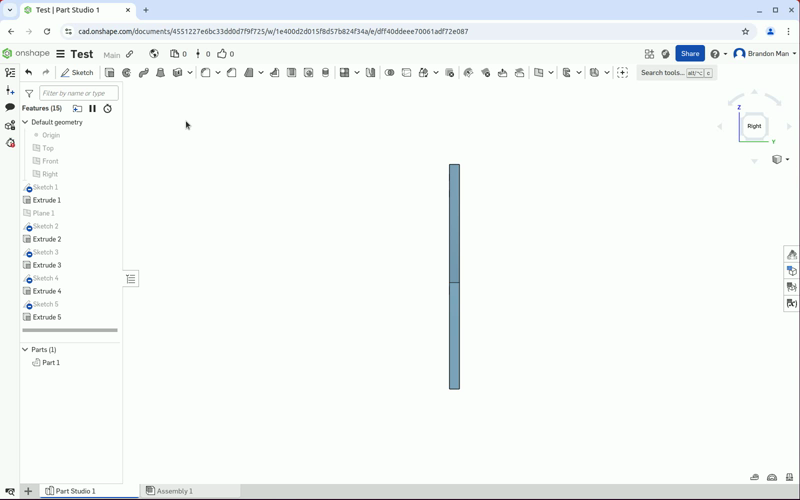
key(shift+h)
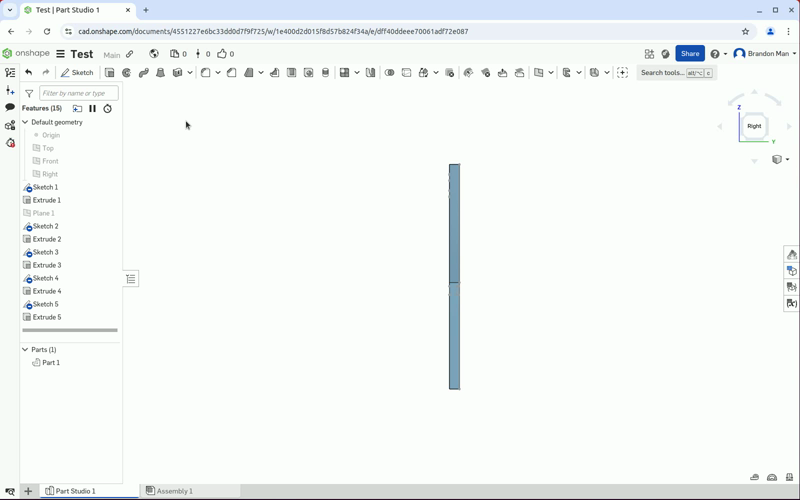
key(shift+7)
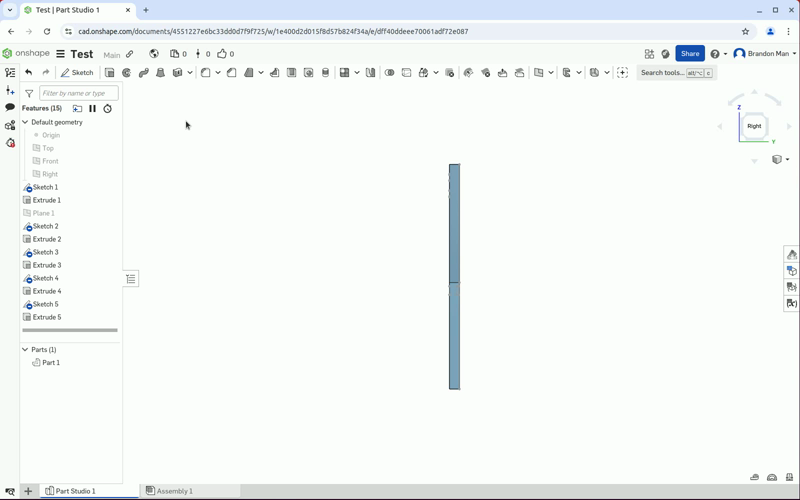
key(right, 2)
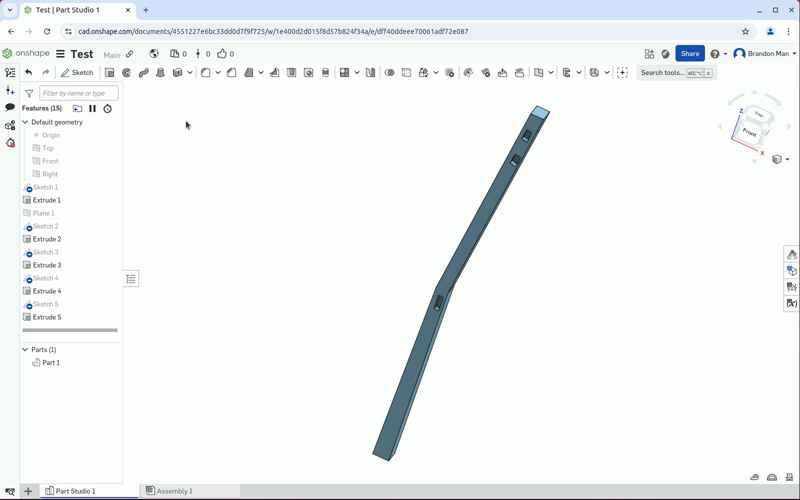
key(down, 2)
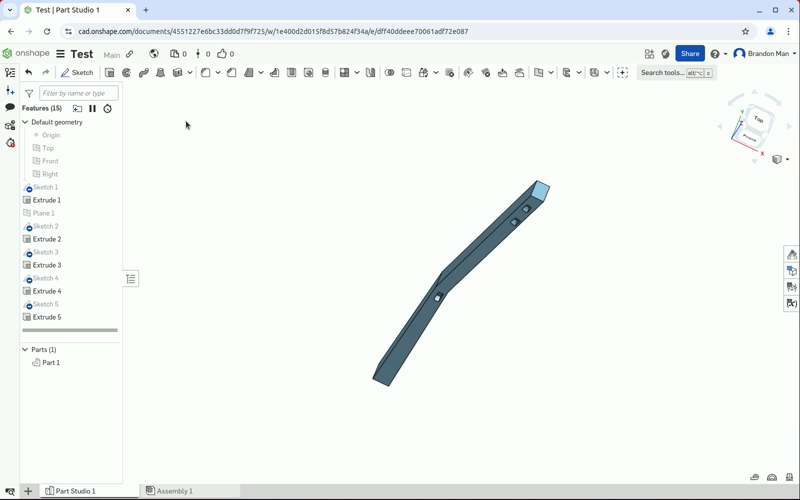
key(up, 2)
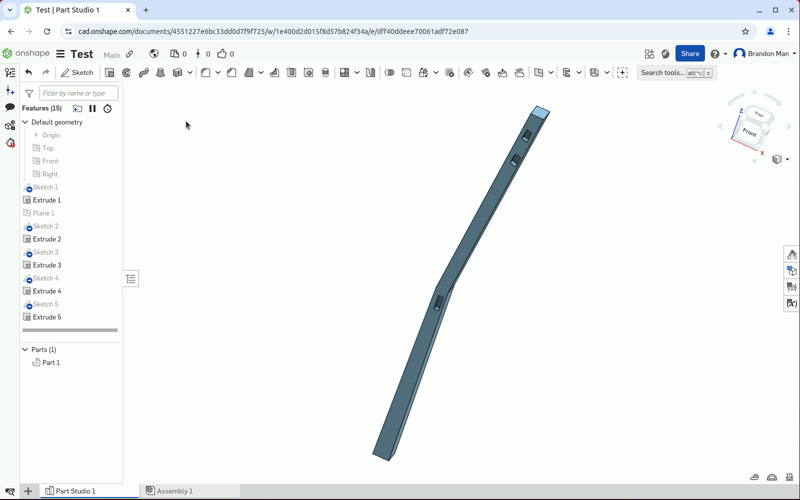
key(left, 2)
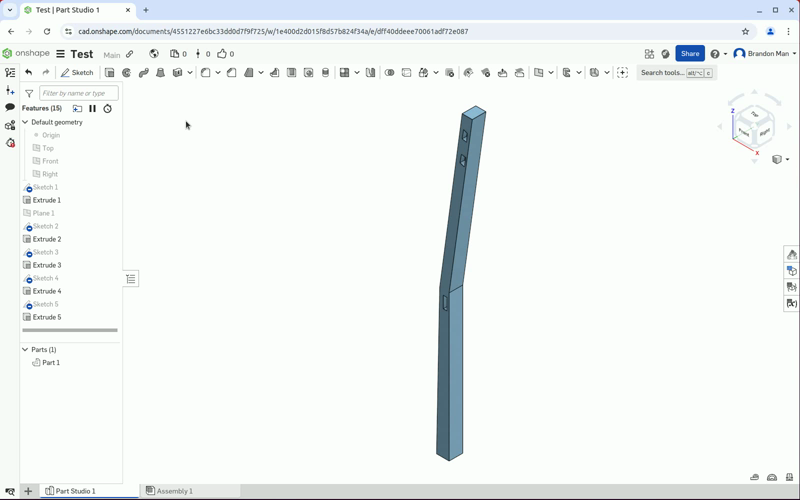
mouse_move(73, 189)
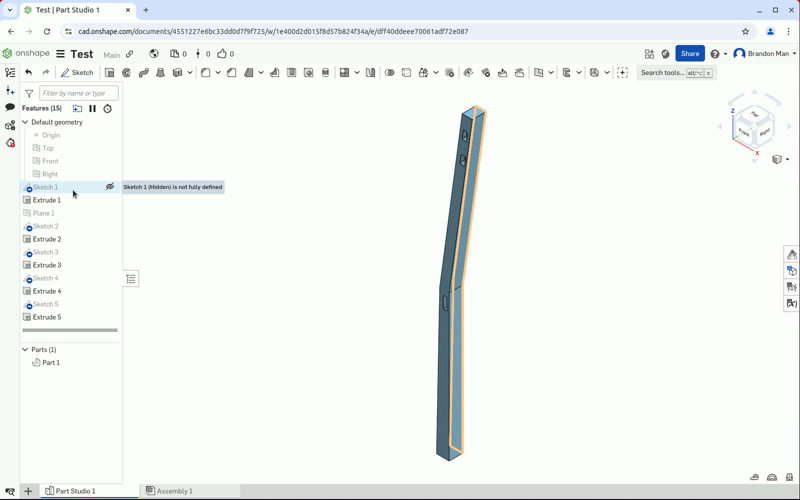
click(73, 189)